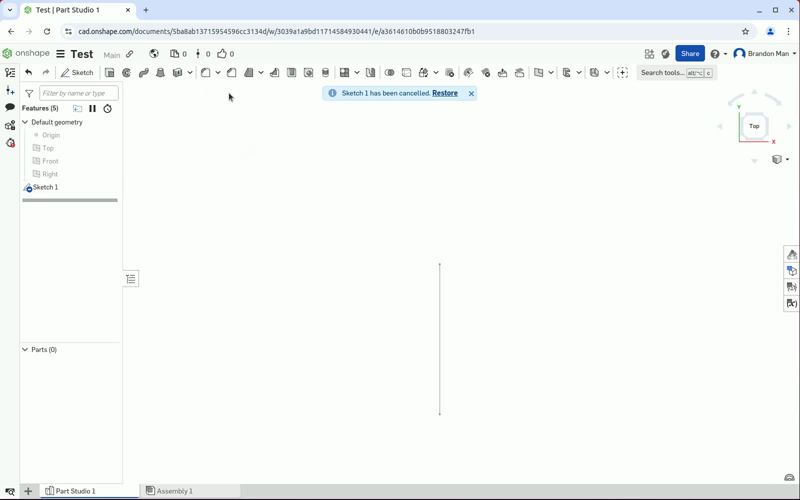
key(shift+h)
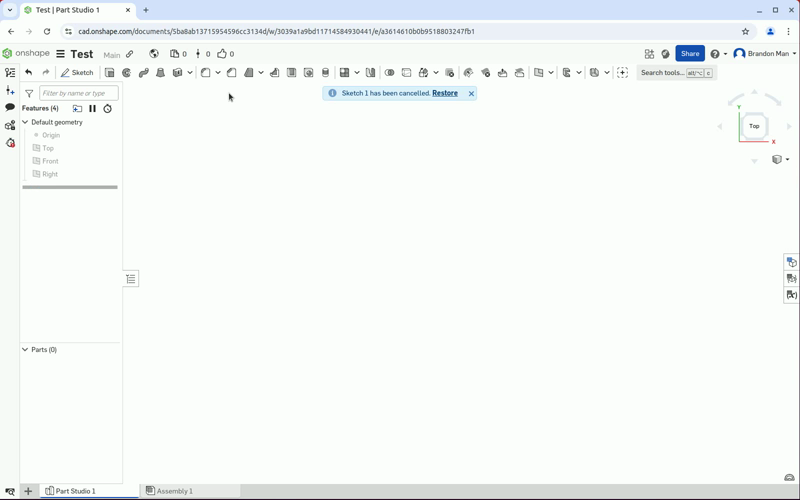
mouse_move(73, 352)
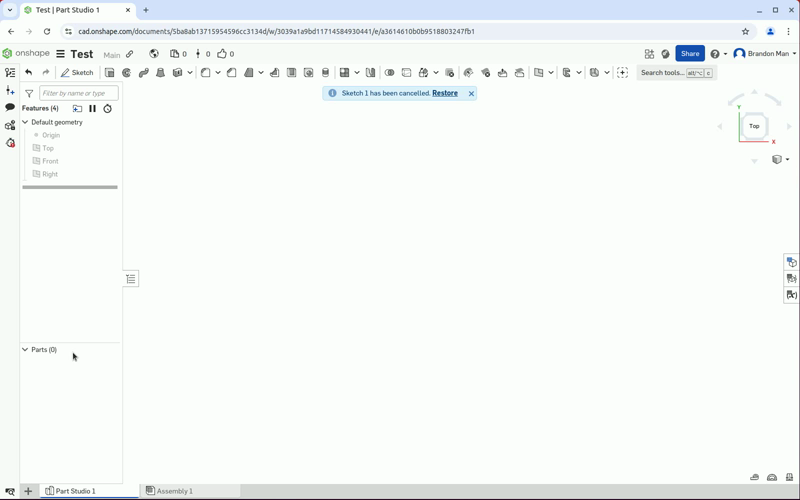
key(y)
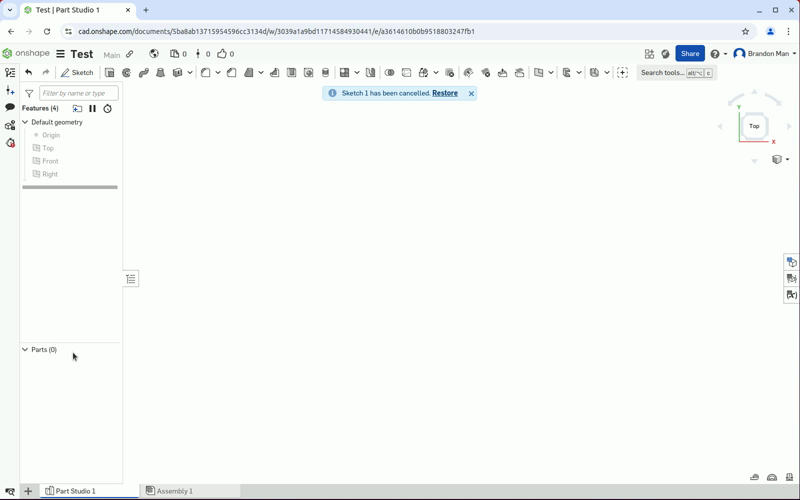
key(shift+p)
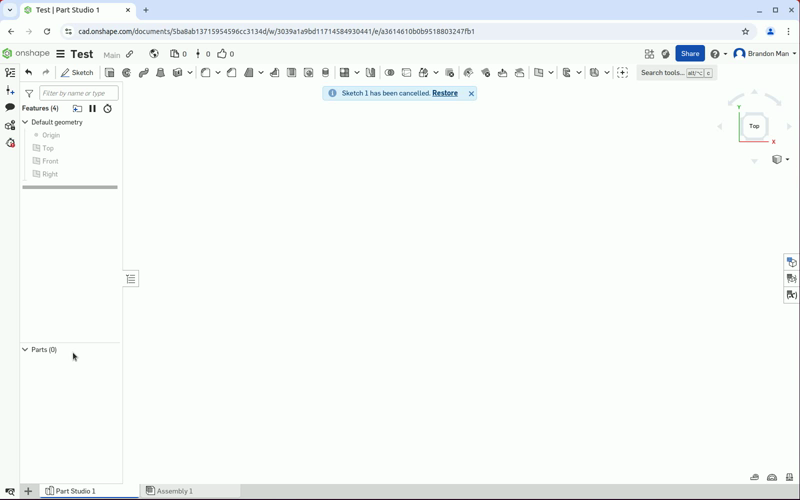
key(space)
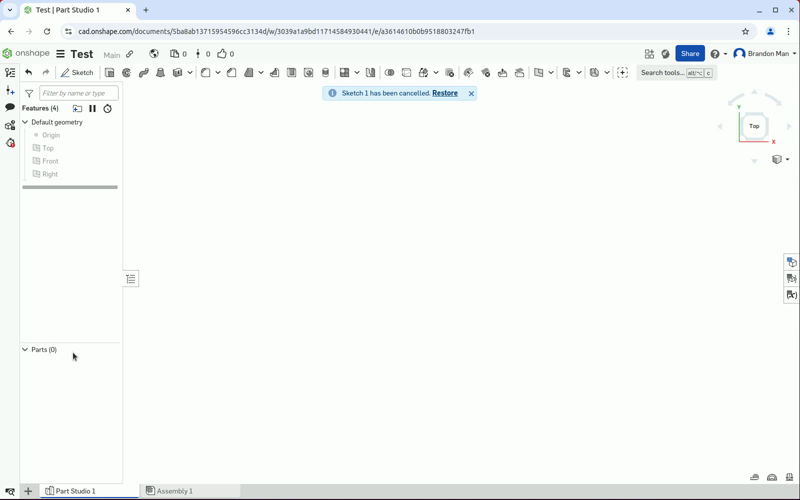
key_down(shift)
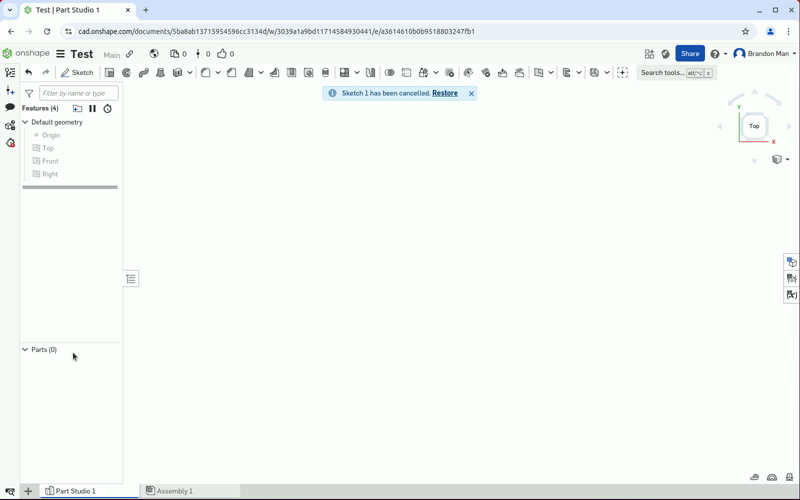
key(up)
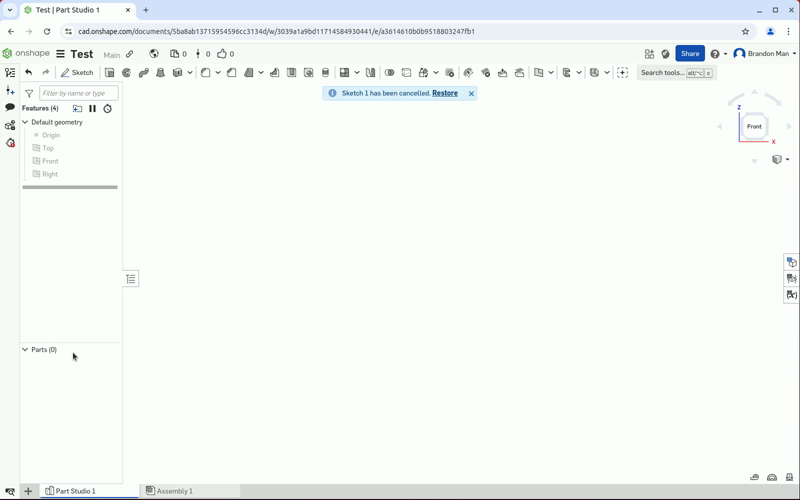
key_up(shift)
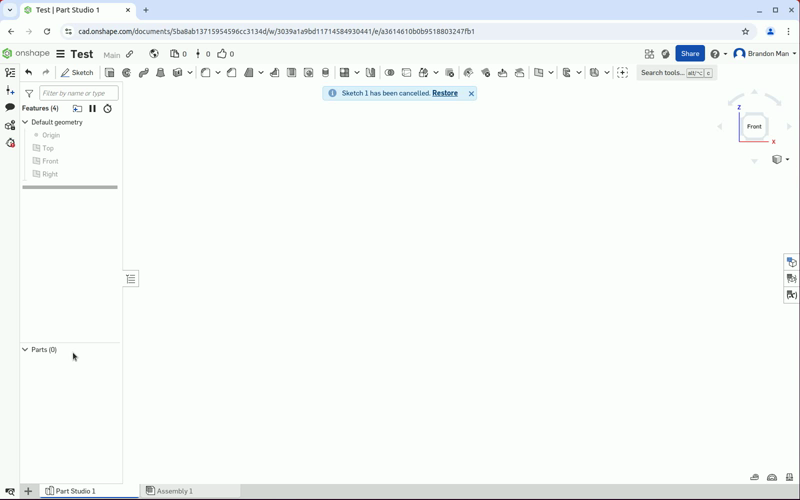
mouse_move(73, 352)
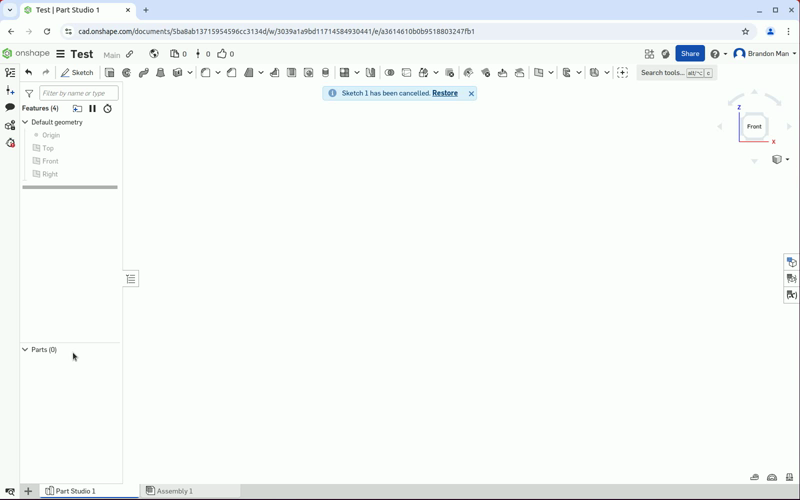
key(shift+y)
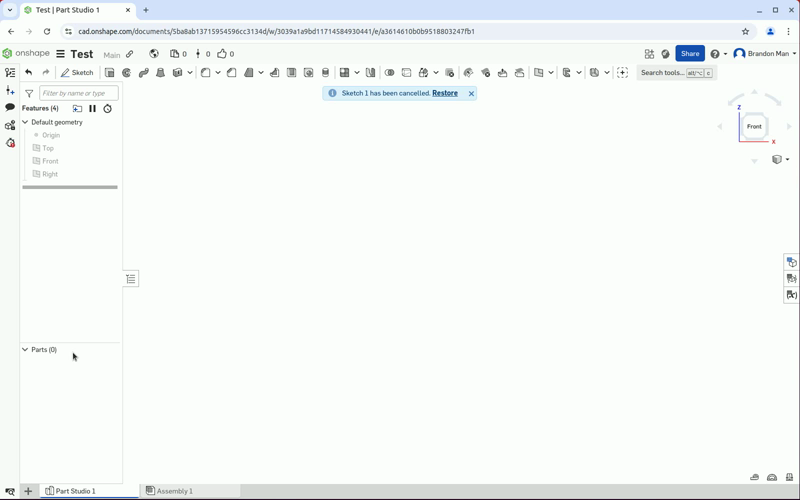
key(shift+s)
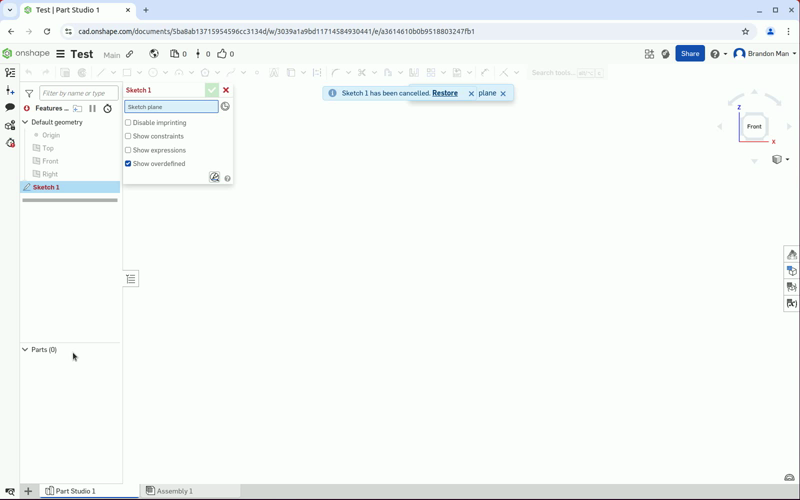
mouse_move(73, 163)
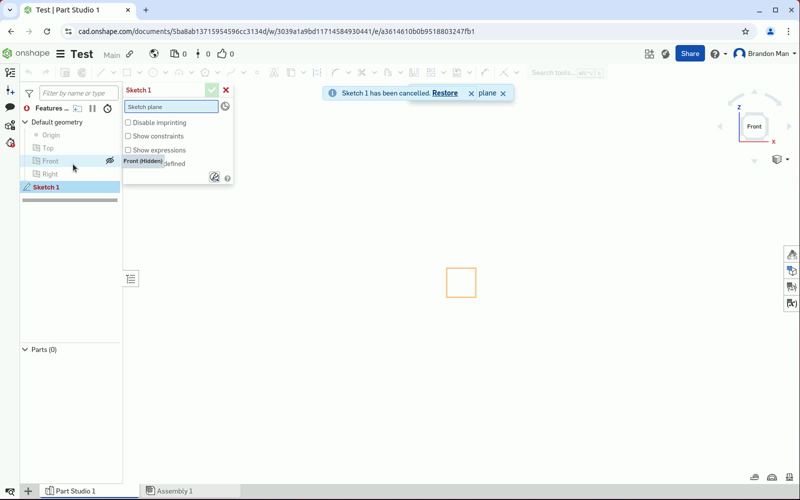
click(73, 163)
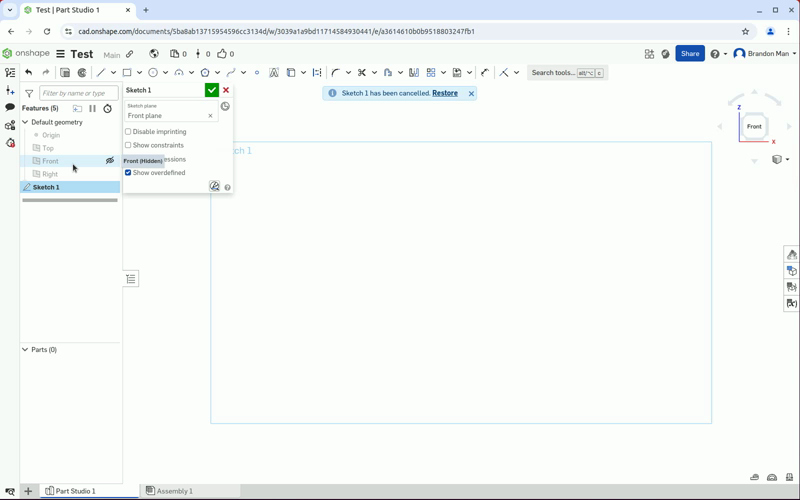
mouse_move(73, 352)
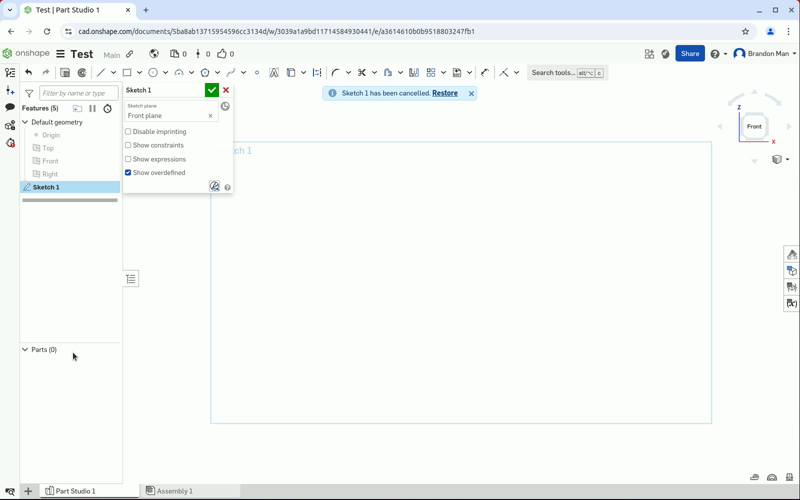
key(y)
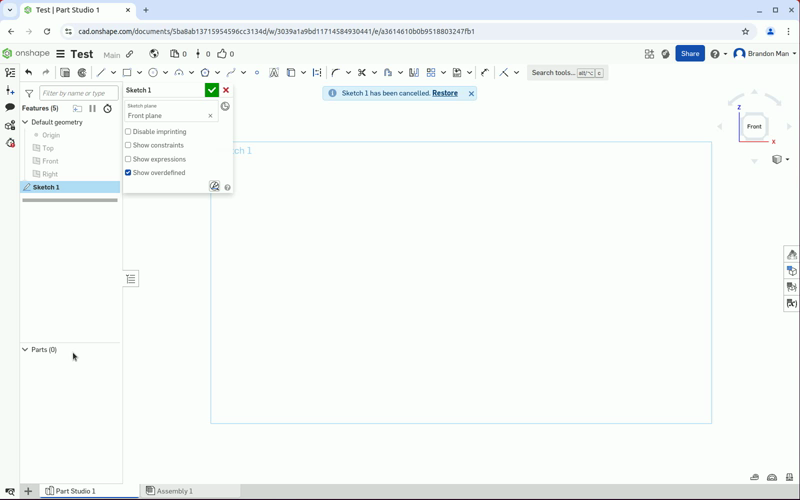
key(c)
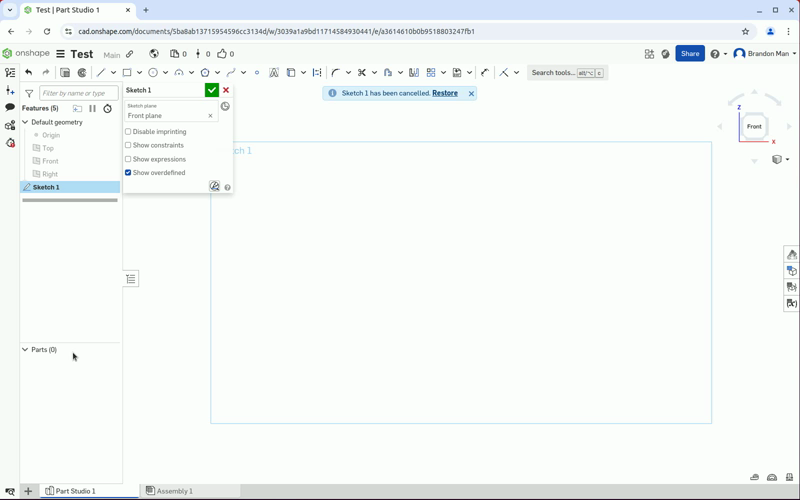
key_down(shift)
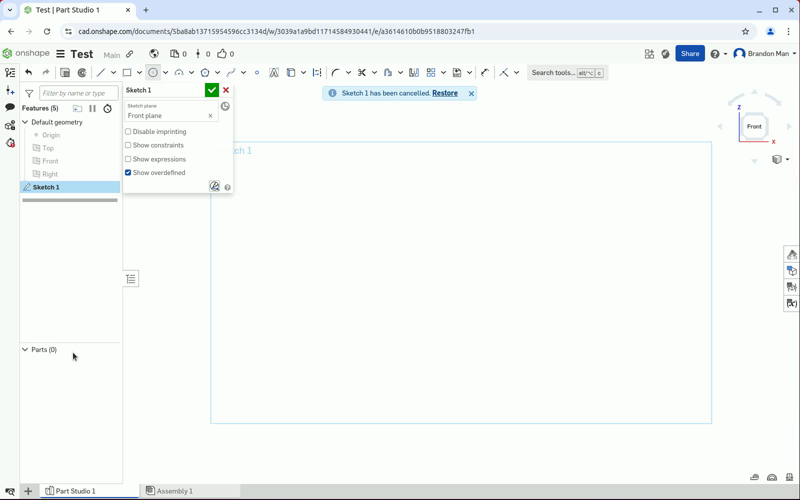
mouse_move(369, 282)
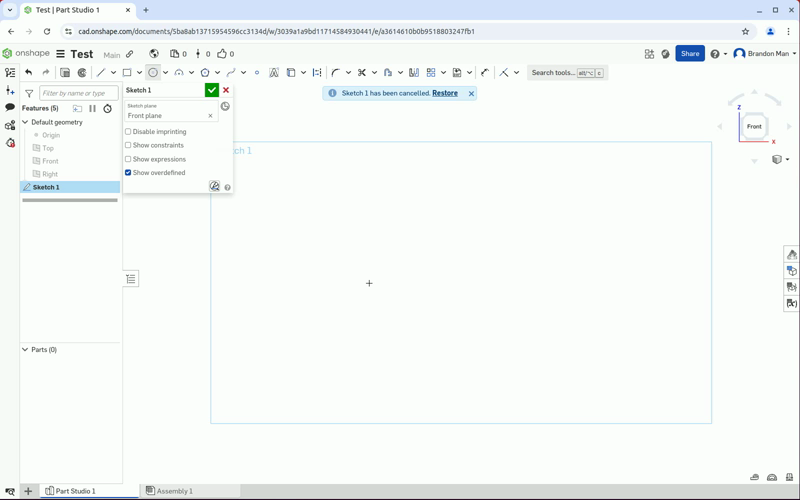
click(369, 282)
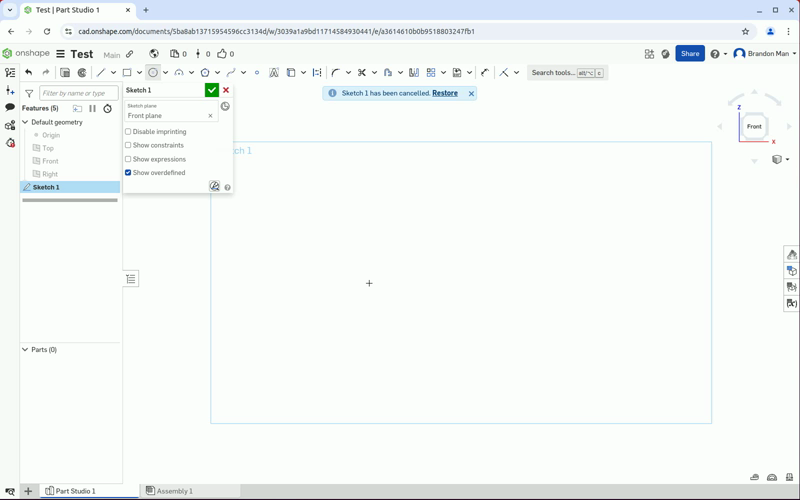
key_up(shift)
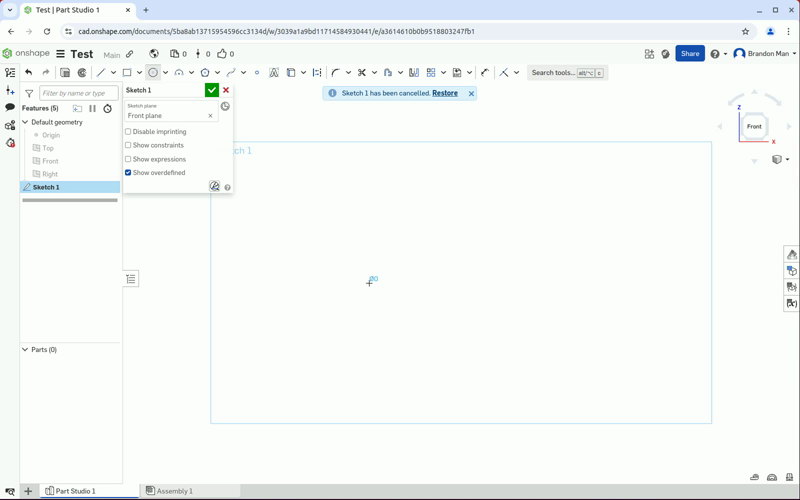
mouse_move(389, 282)
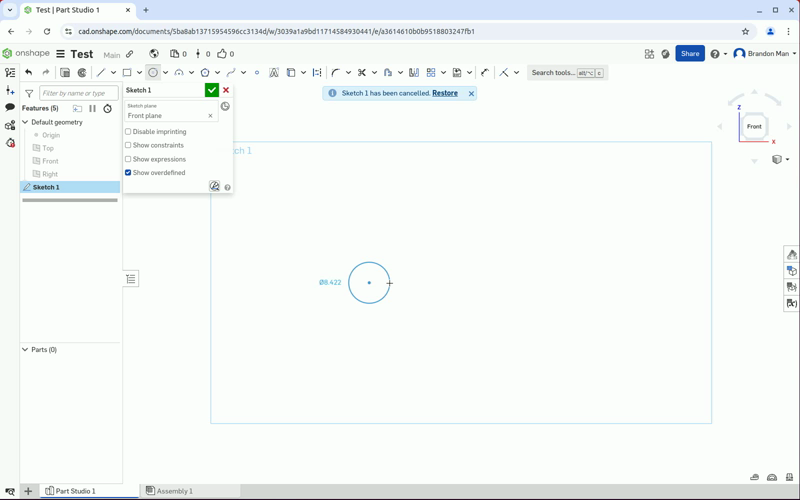
click(389, 282)
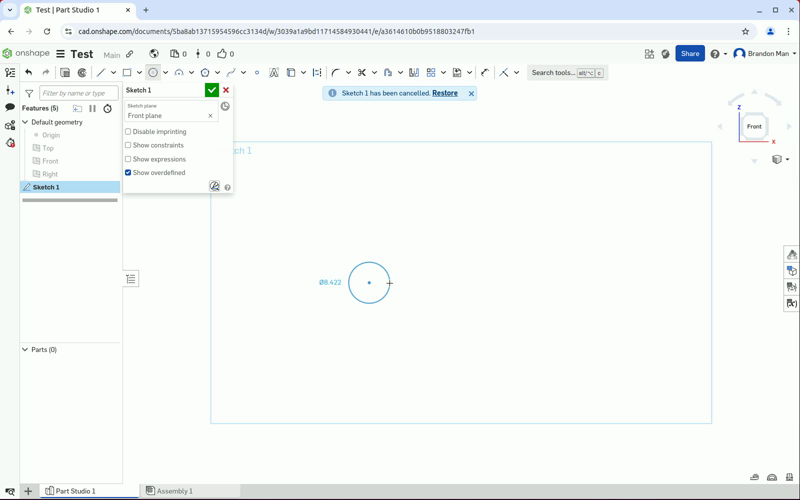
key(esc)
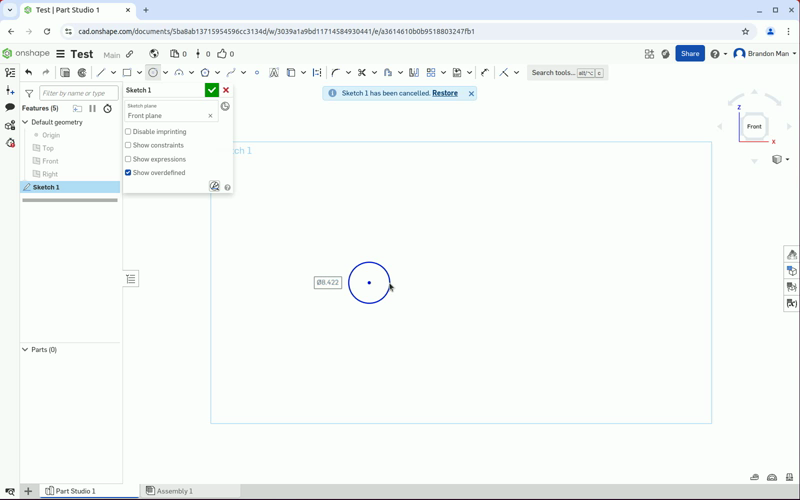
key(c)
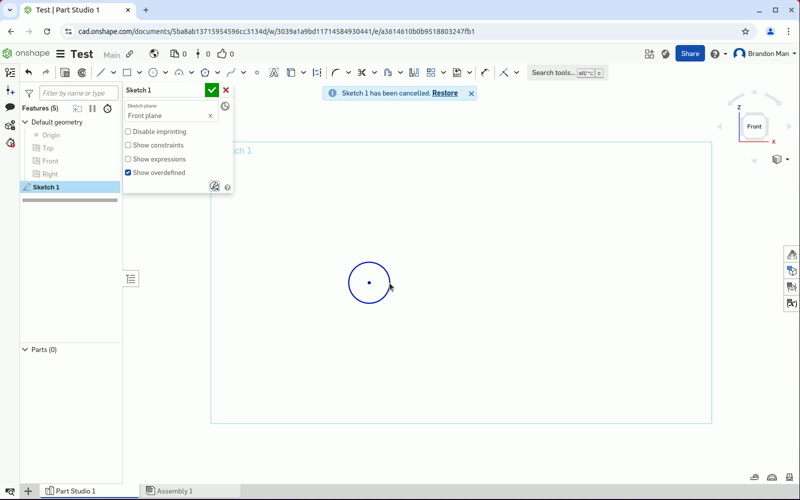
key_down(shift)
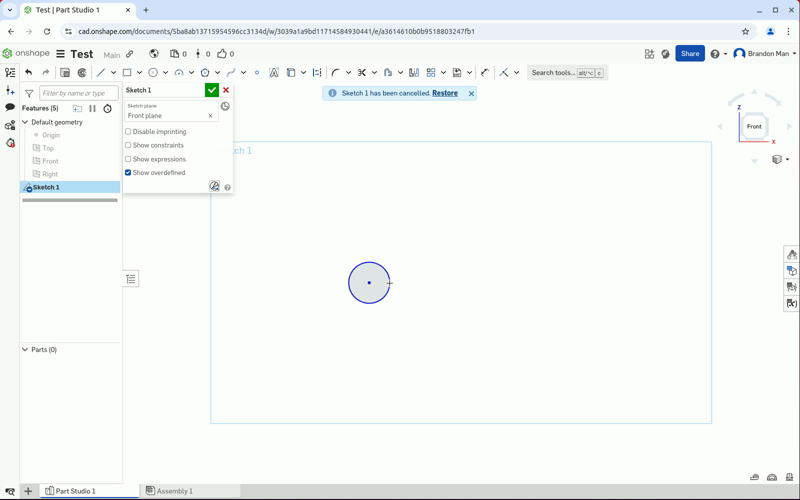
mouse_move(369, 282)
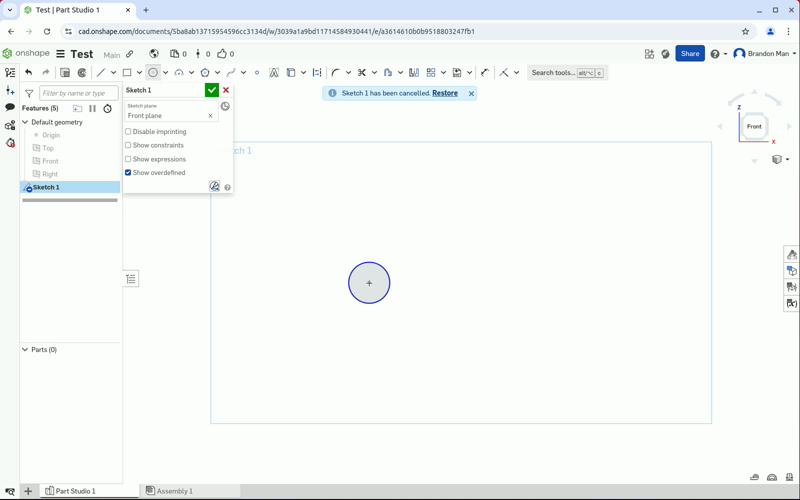
click(369, 282)
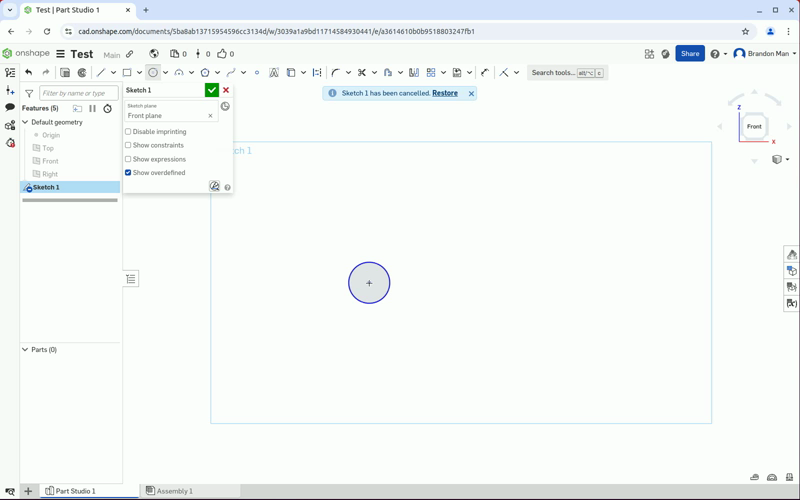
key_up(shift)
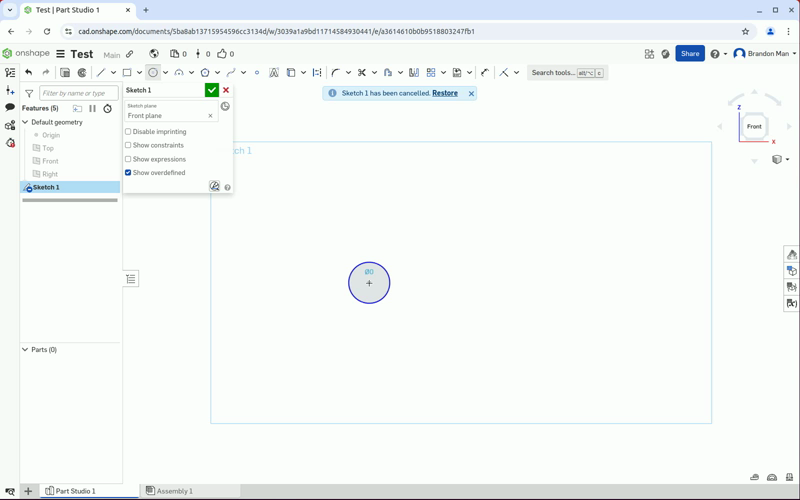
mouse_move(378, 282)
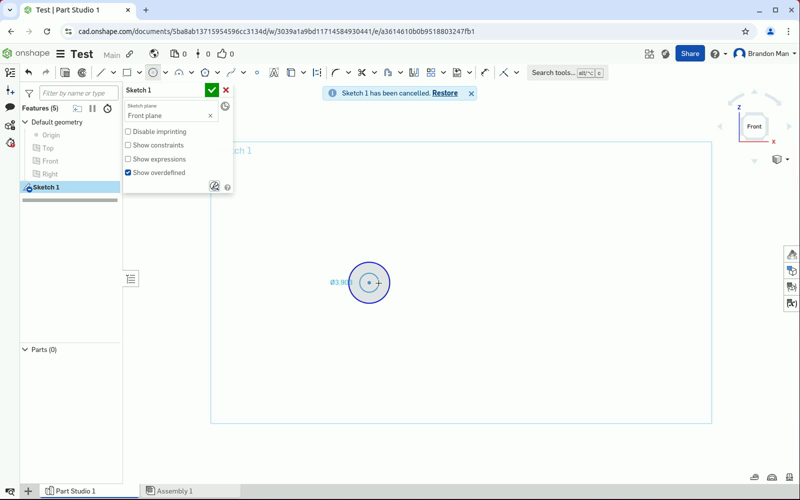
click(378, 282)
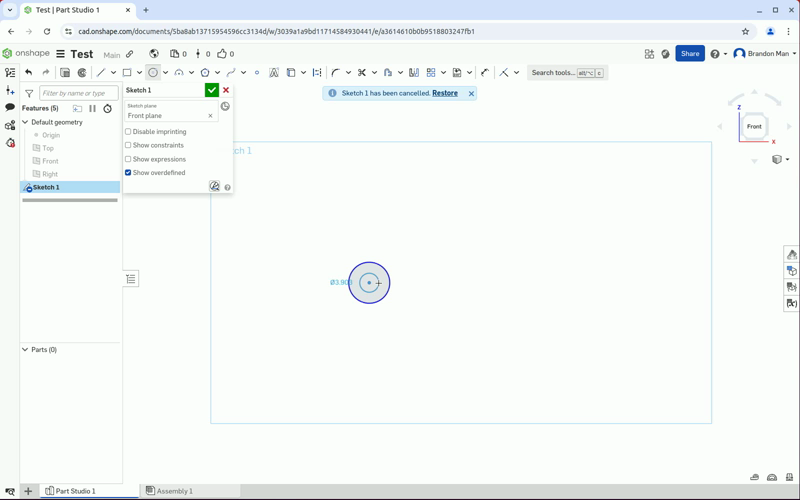
key(esc)
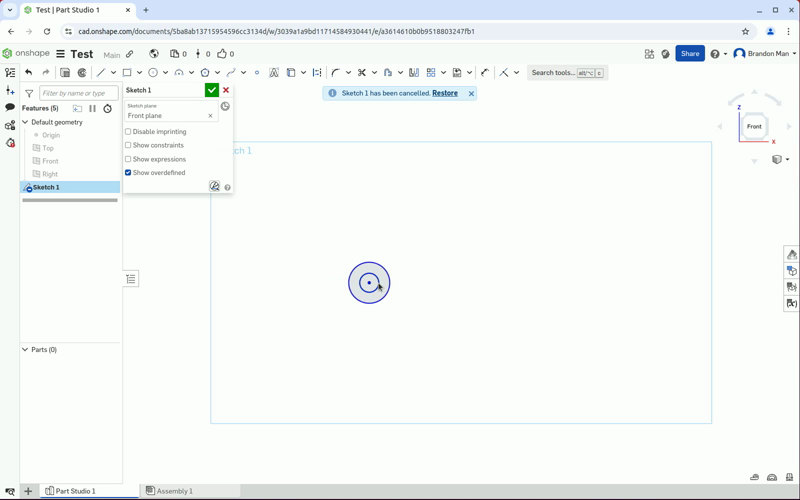
mouse_move(357, 271)
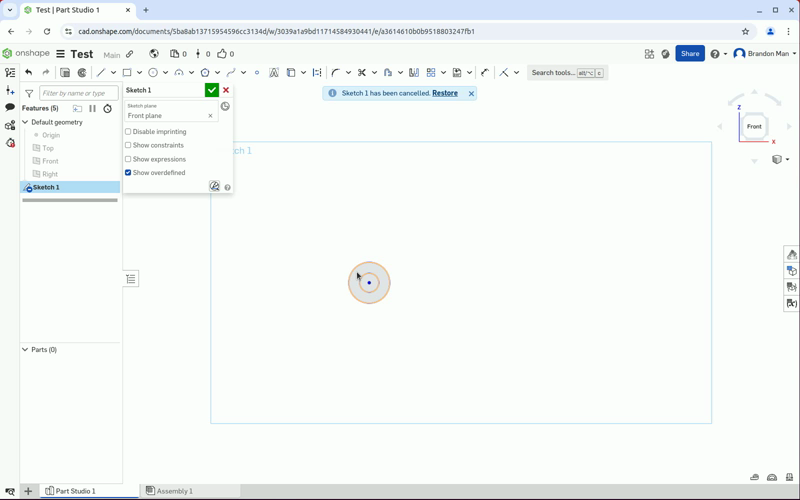
scroll(6)
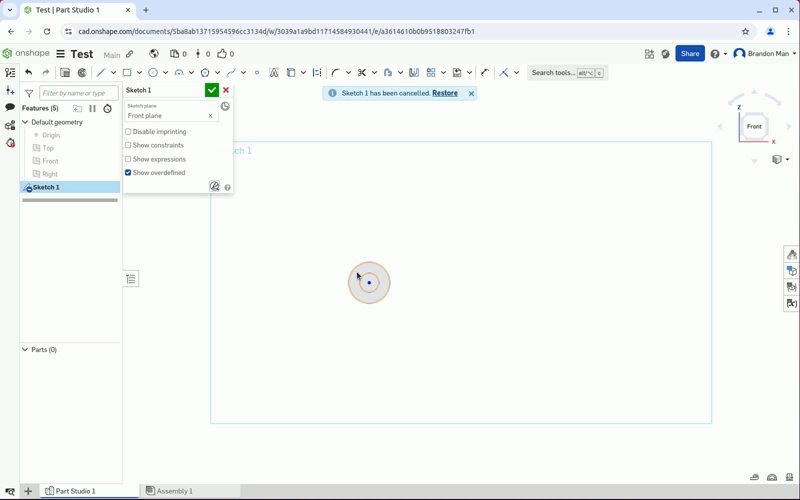
scroll(6)
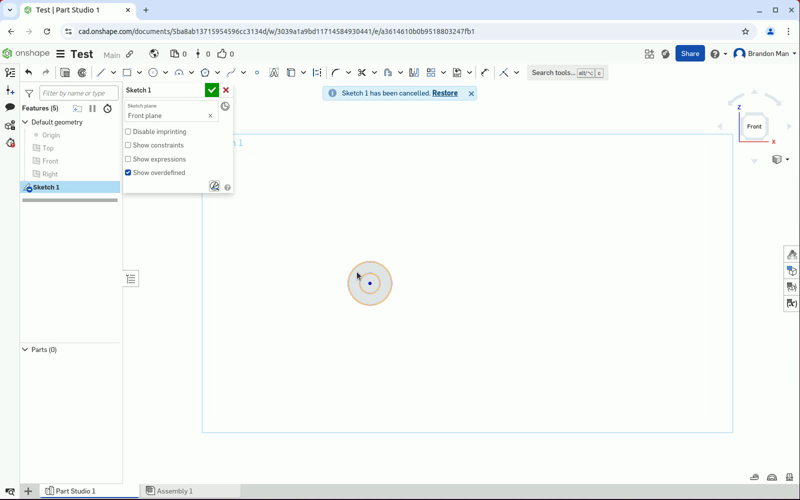
scroll(6)
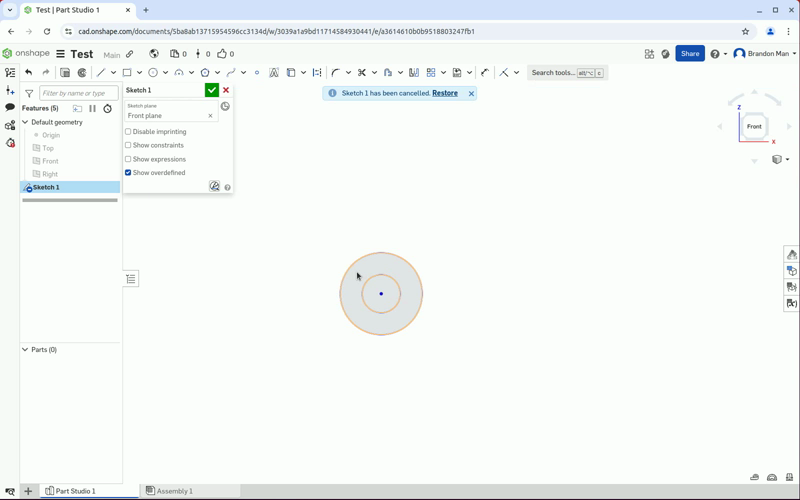
scroll(6)
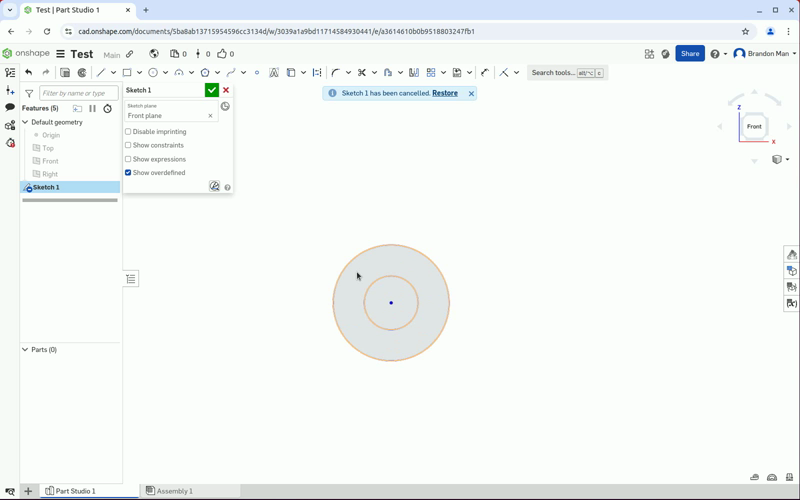
scroll(6)
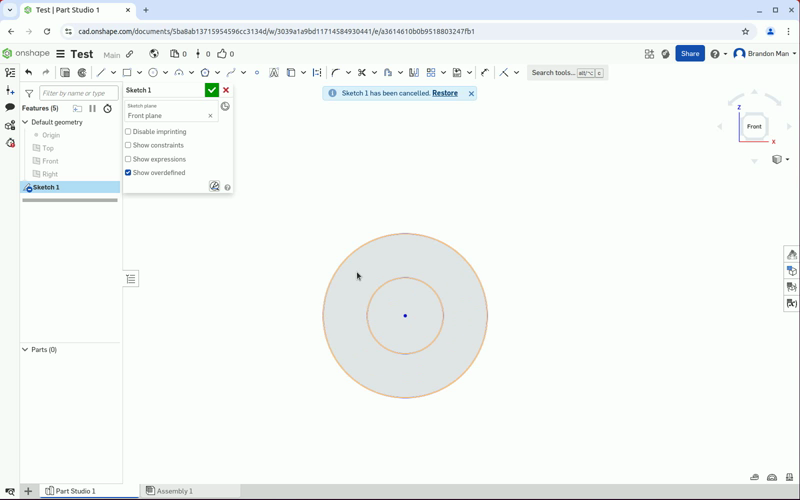
scroll(6)
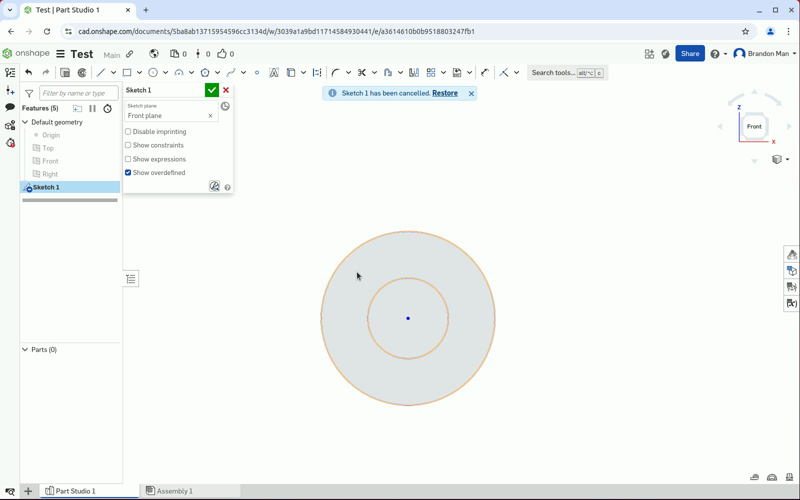
scroll(6)
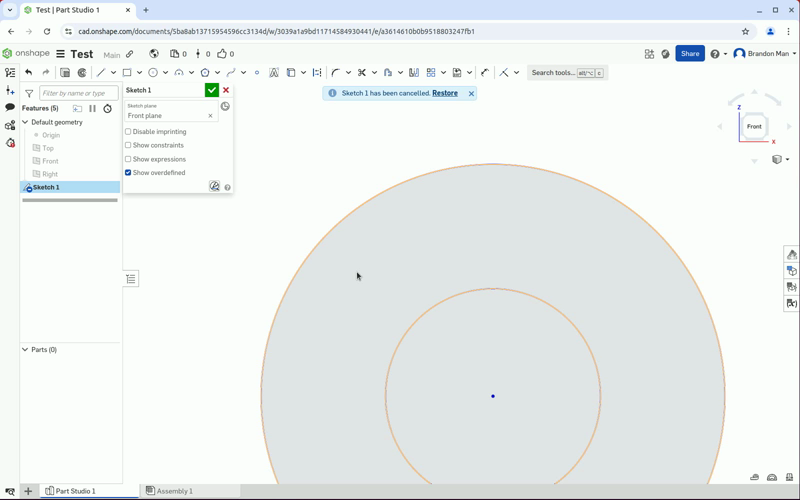
click(357, 271)
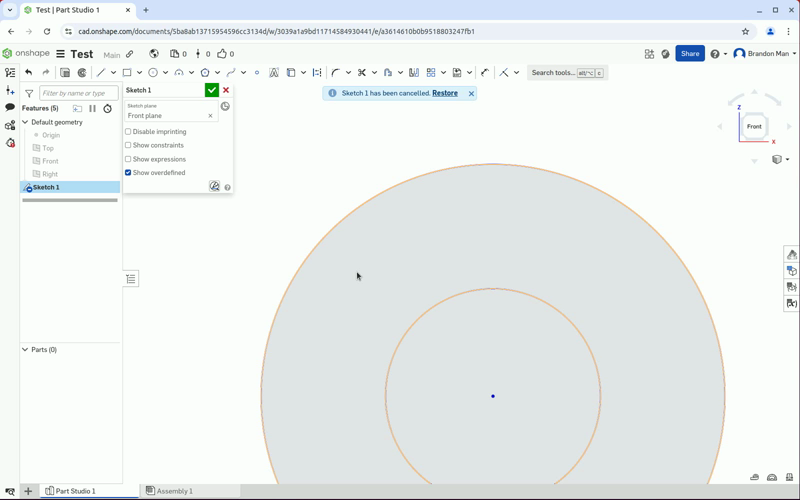
scroll(-6)
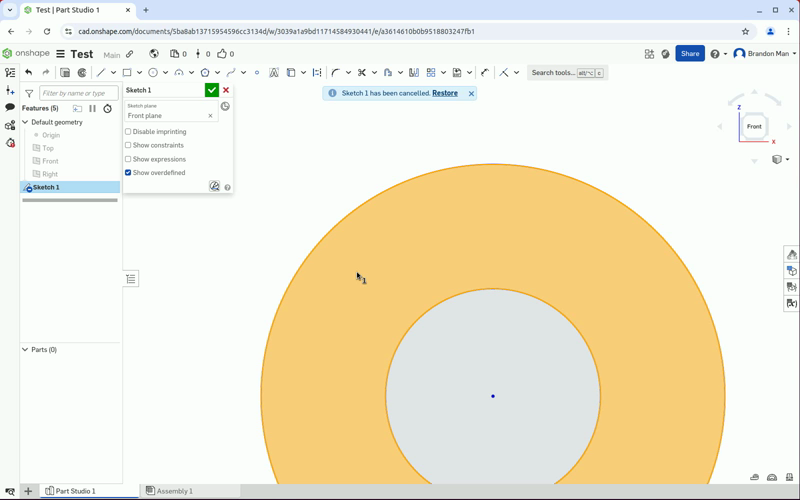
scroll(-6)
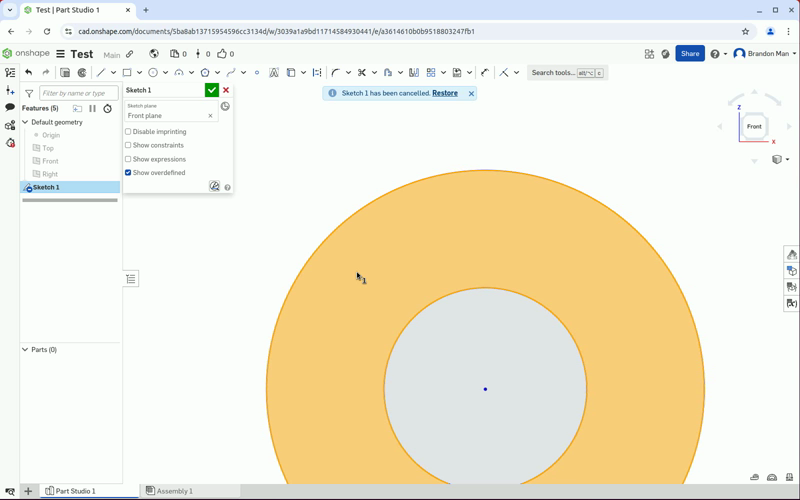
scroll(-6)
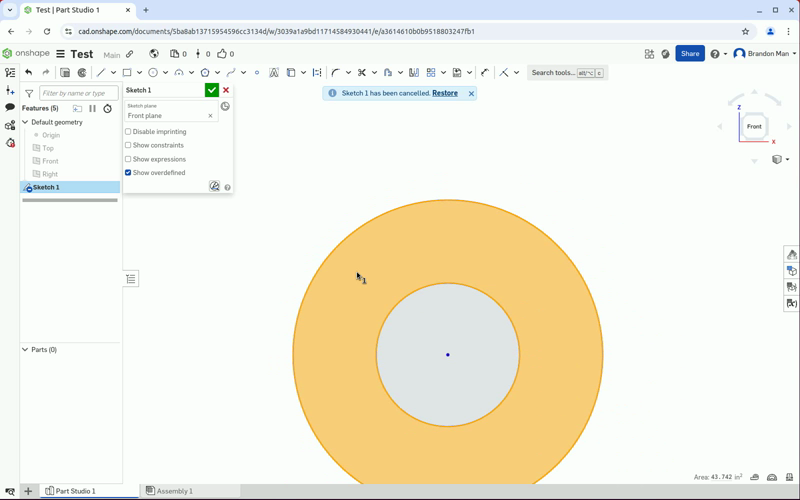
scroll(-6)
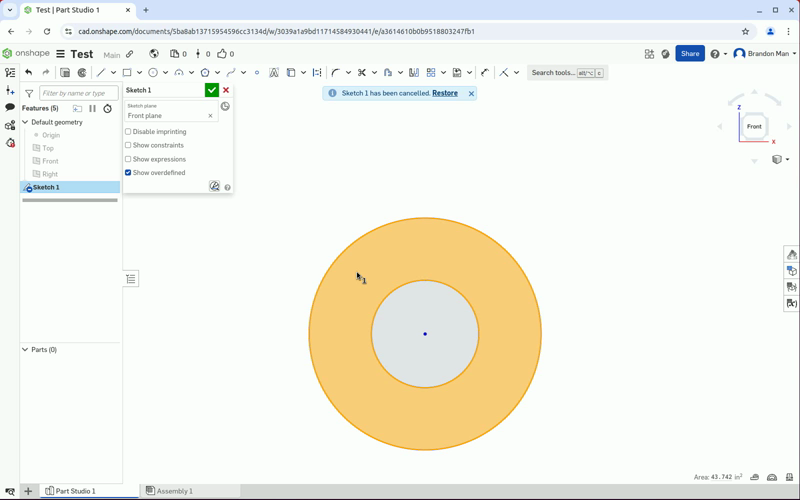
scroll(-6)
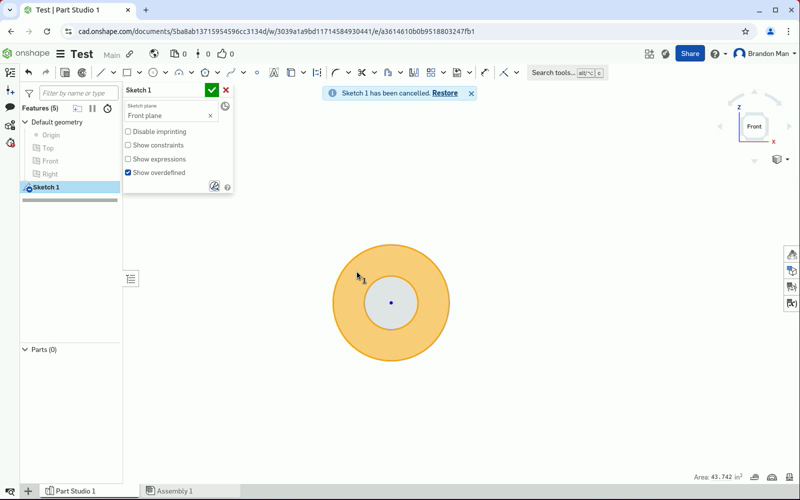
scroll(-6)
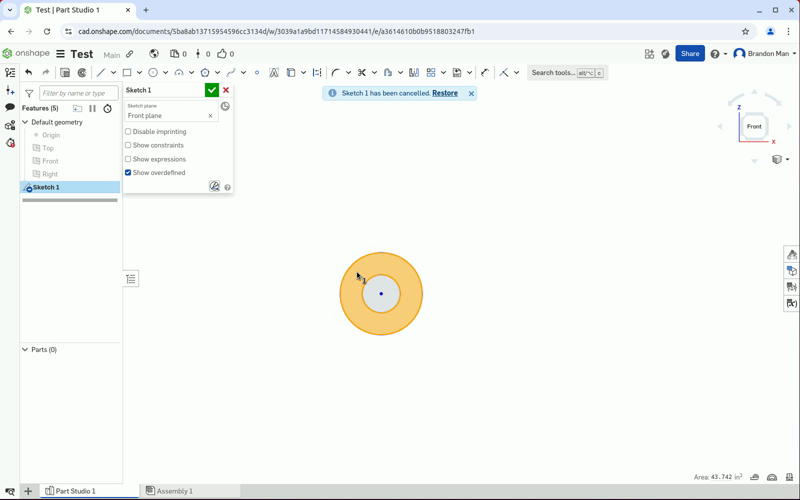
scroll(-6)
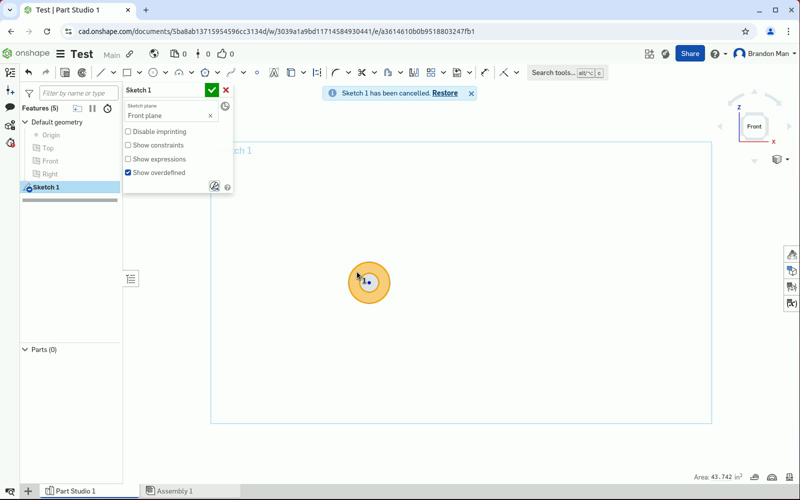
mouse_move(73, 352)
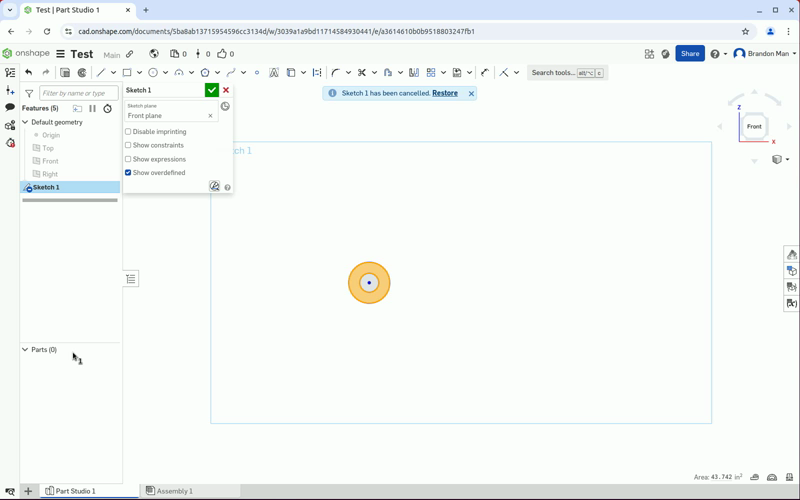
key(shift+y)
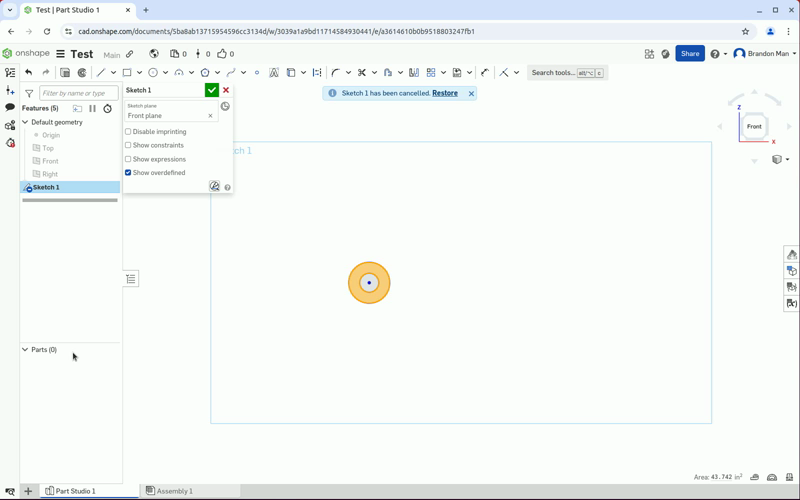
key(shift+e)
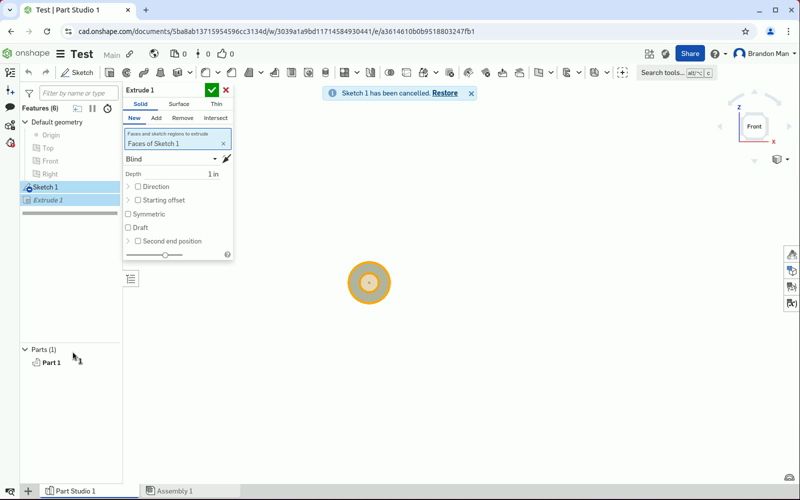
mouse_move(143, 106)
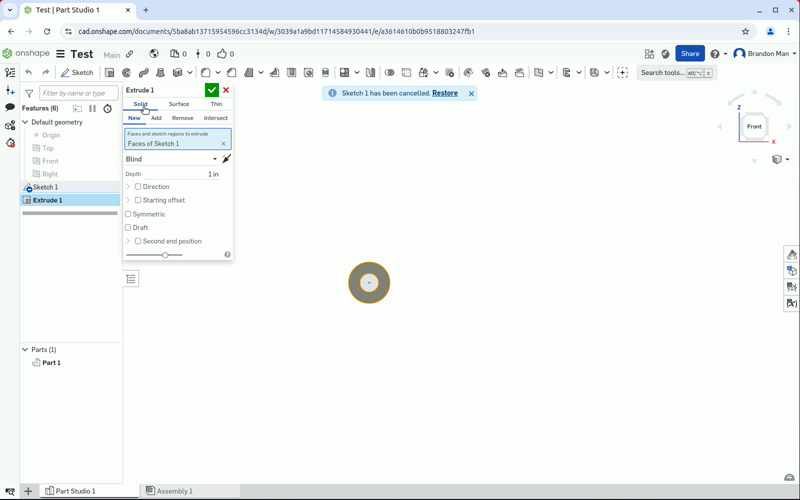
click(143, 106)
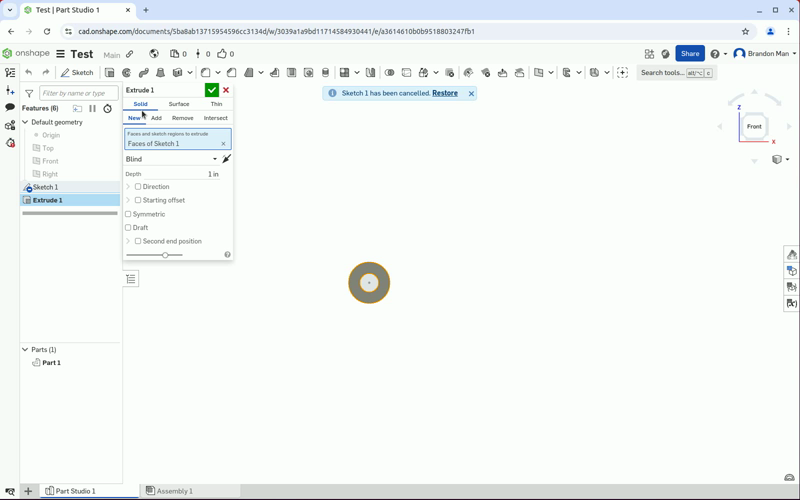
mouse_move(137, 120)
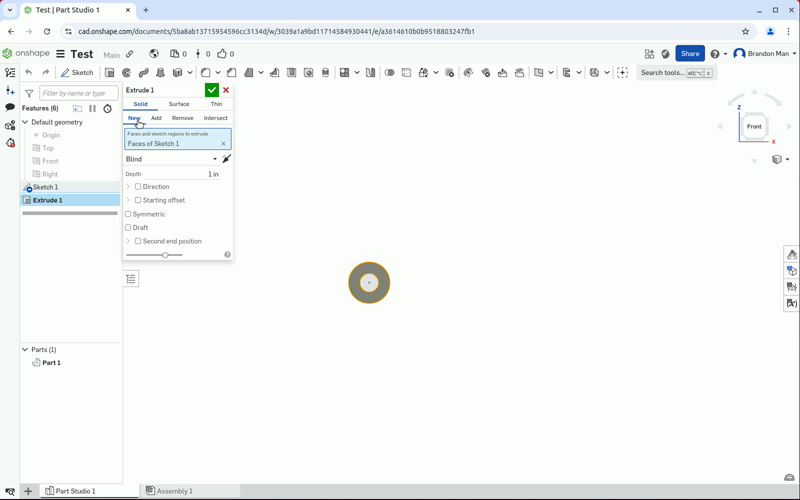
click(137, 120)
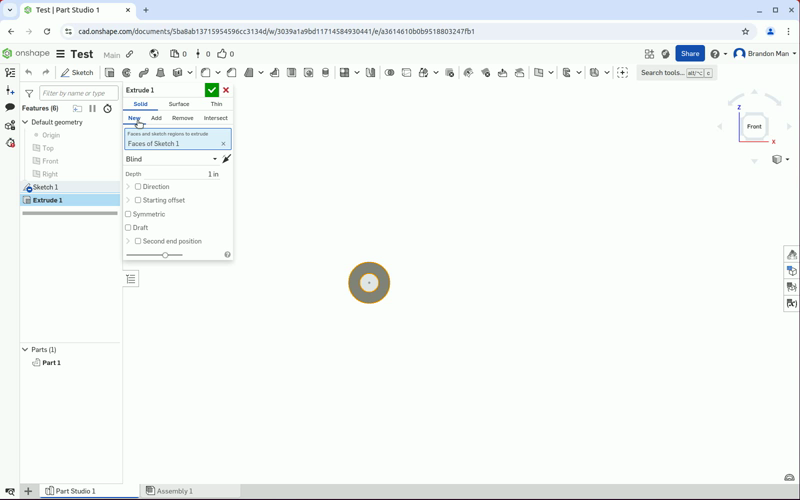
key(tab, 4)
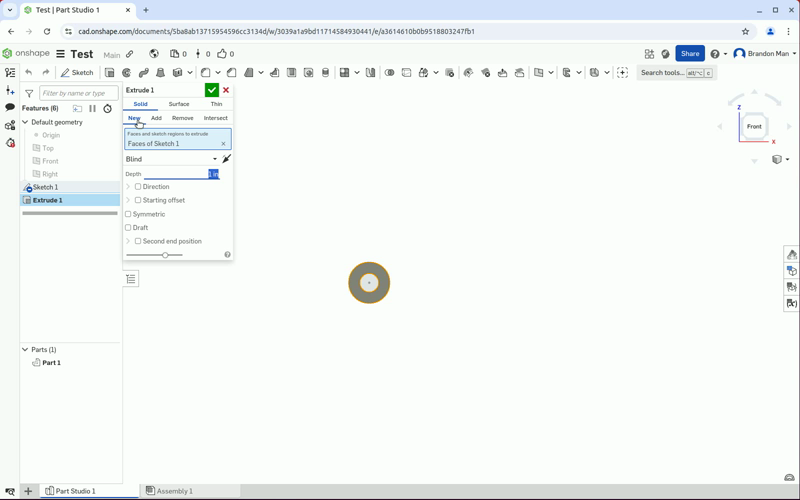
text(7.703)
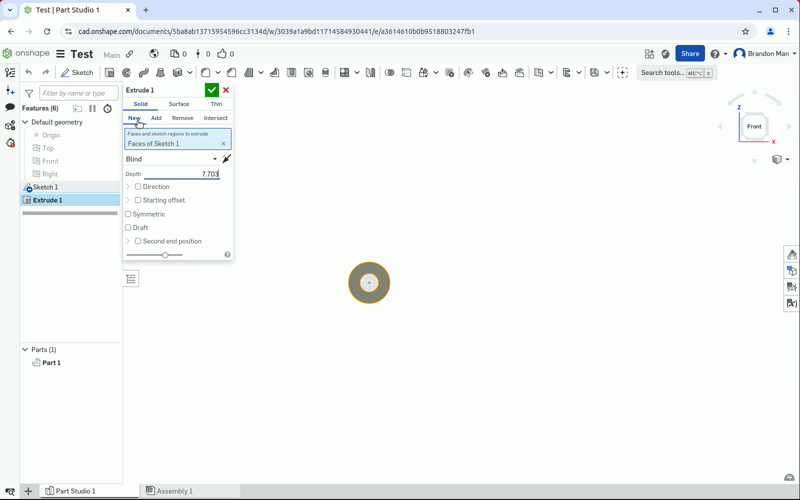
key(enter)
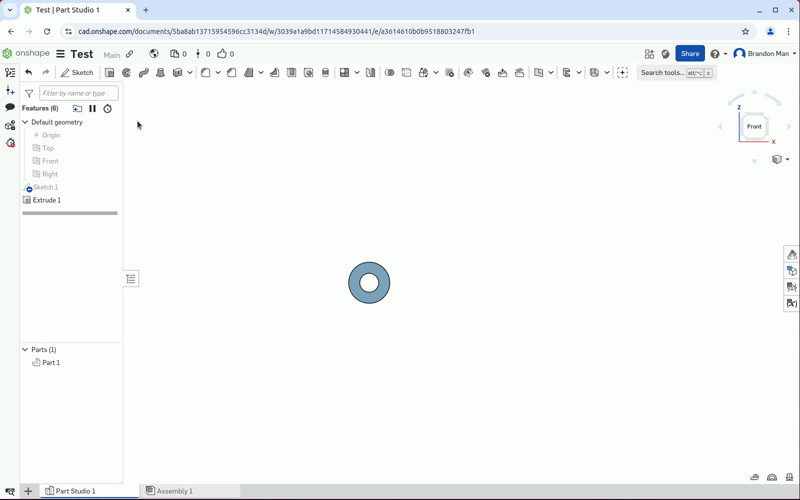
key(shift+h)
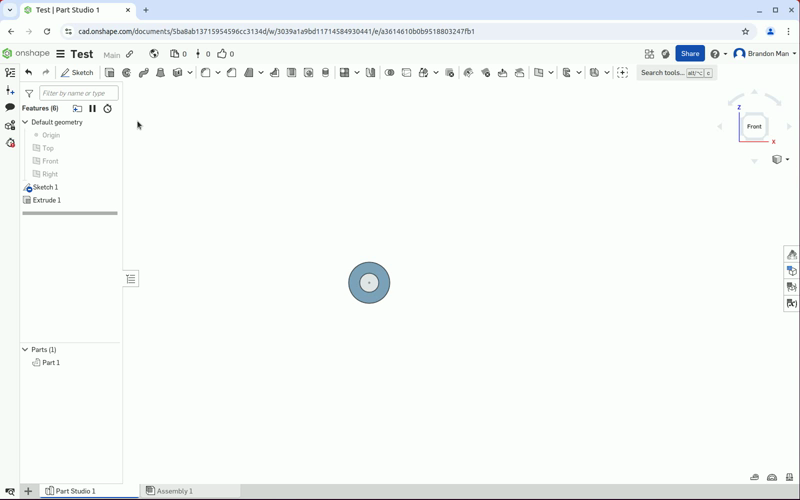
key(shift+h)
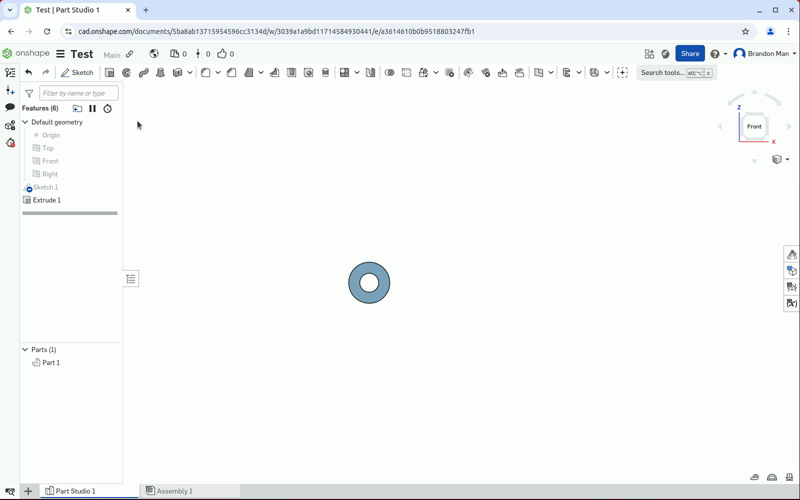
mouse_move(73, 189)
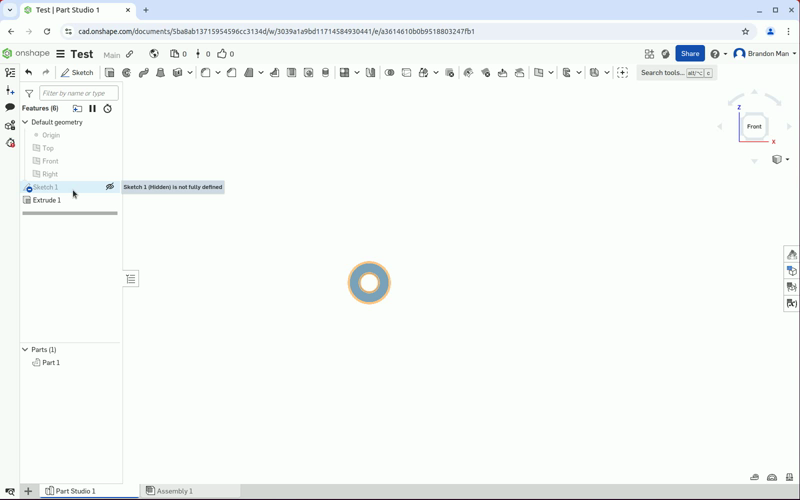
click(73, 189)
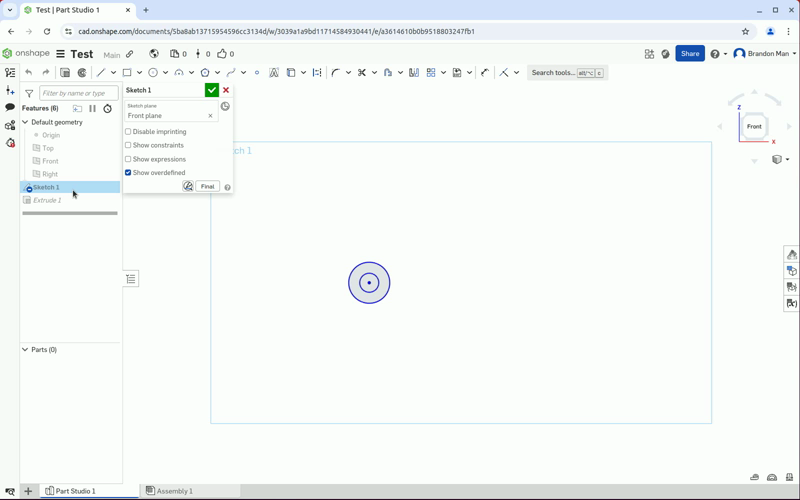
mouse_move(229, 92)
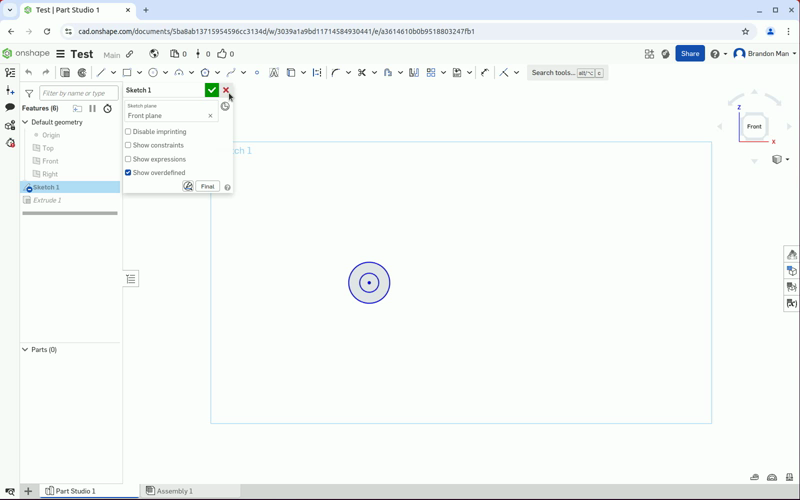
click(229, 92)
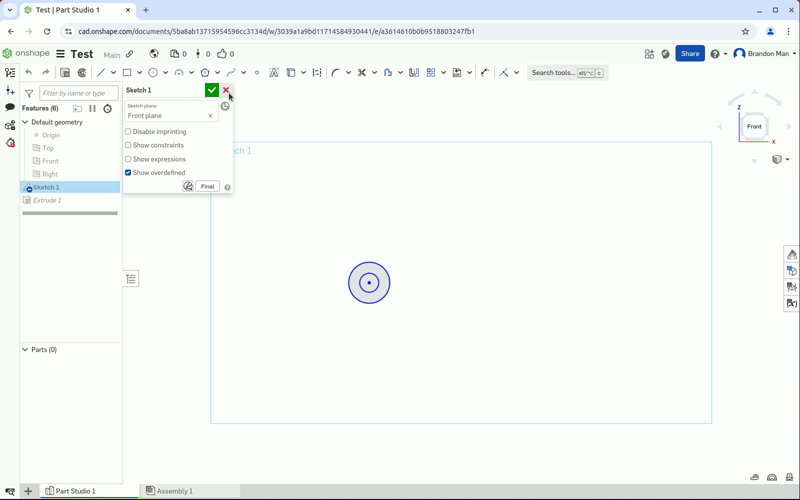
key(shift+s)
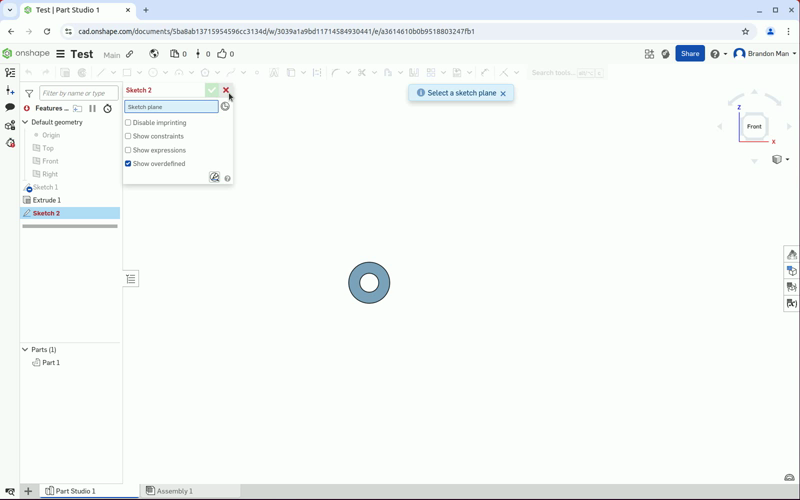
mouse_move(73, 163)
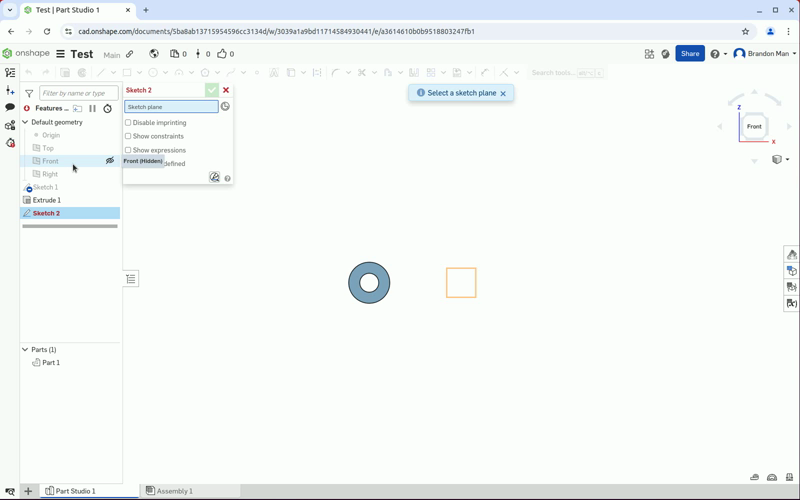
click(73, 163)
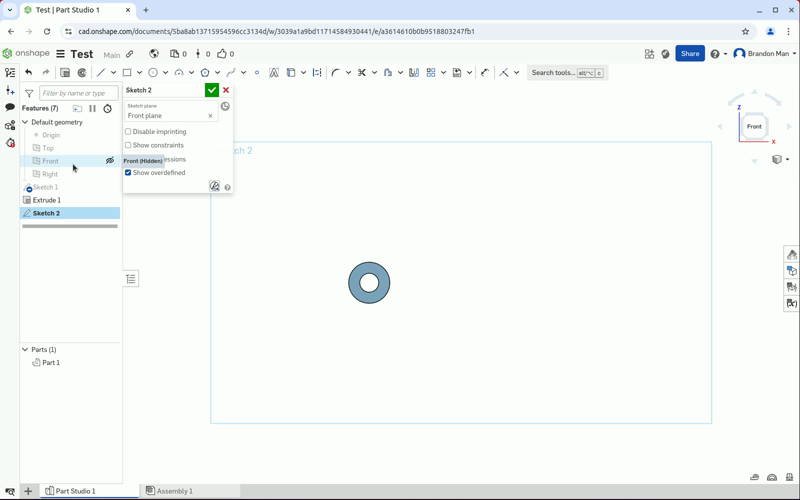
mouse_move(73, 352)
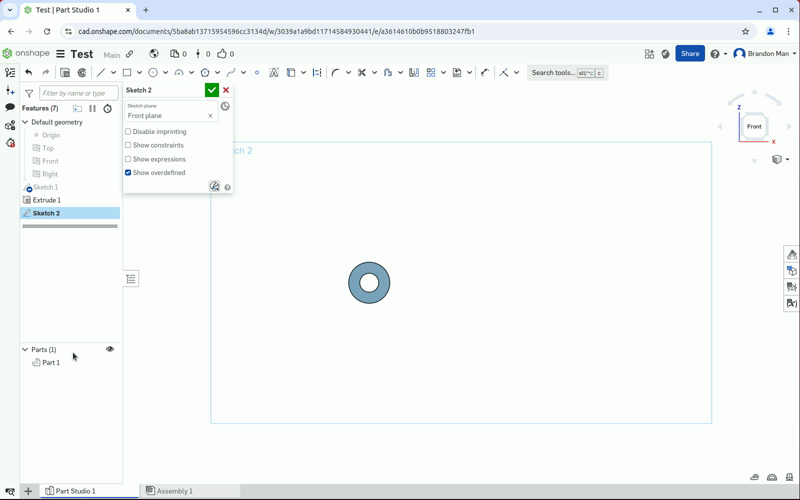
key(y)
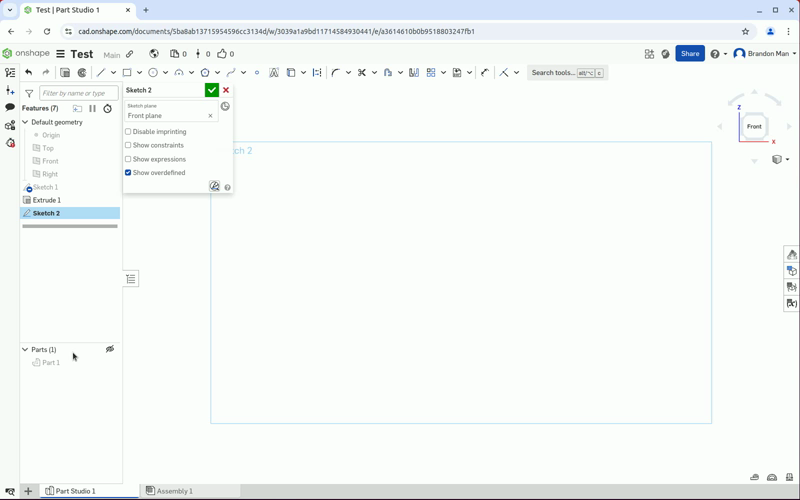
key(c)
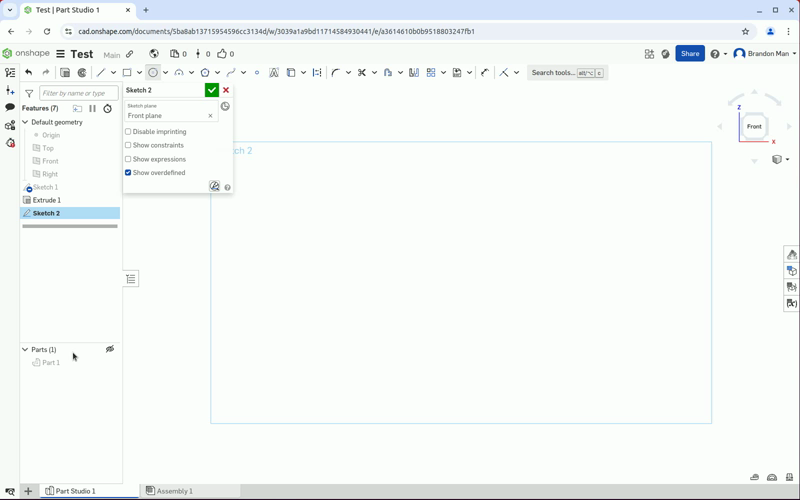
key_down(shift)
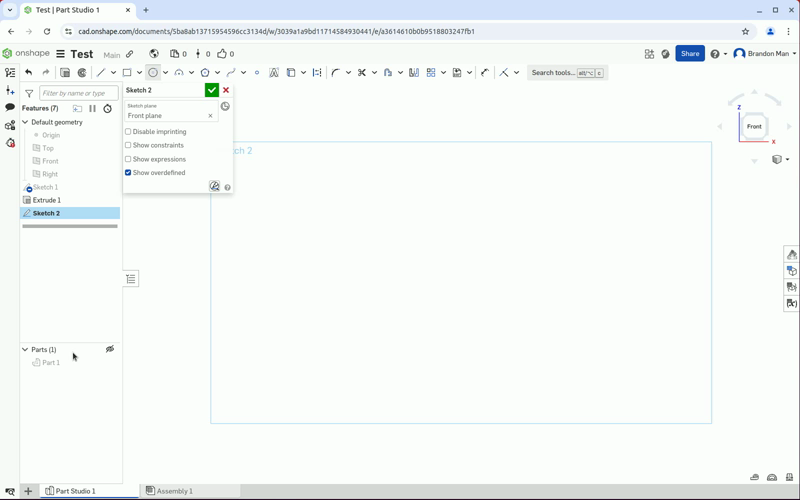
mouse_move(460, 191)
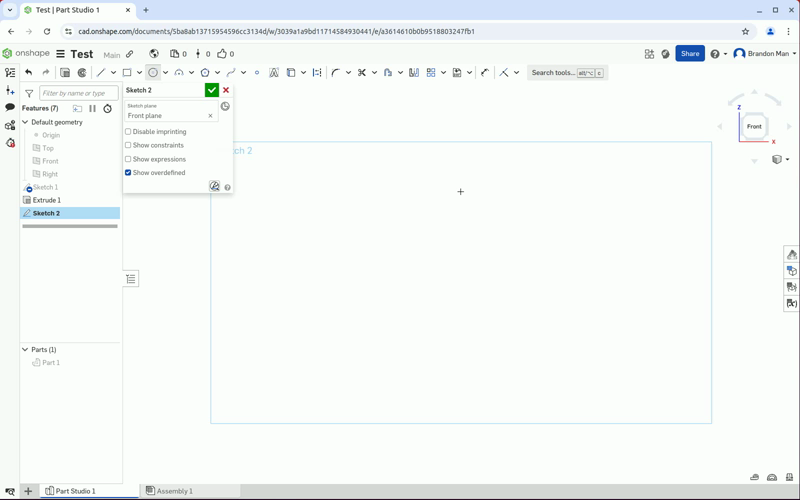
click(460, 191)
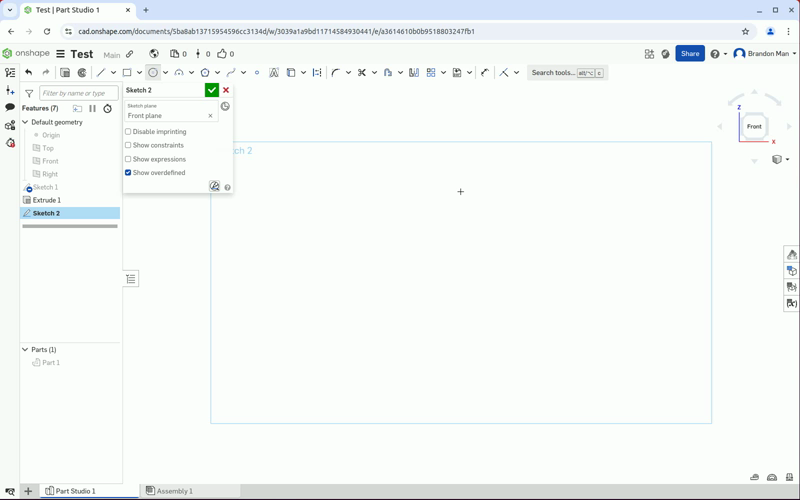
key_up(shift)
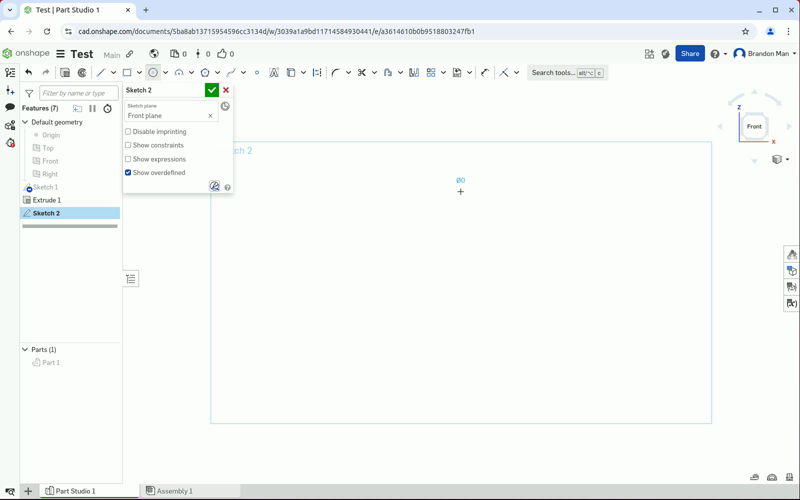
mouse_move(481, 191)
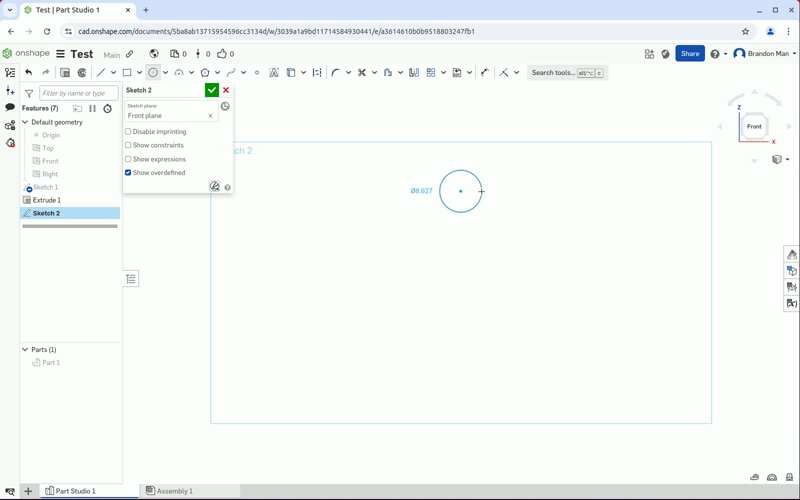
click(481, 191)
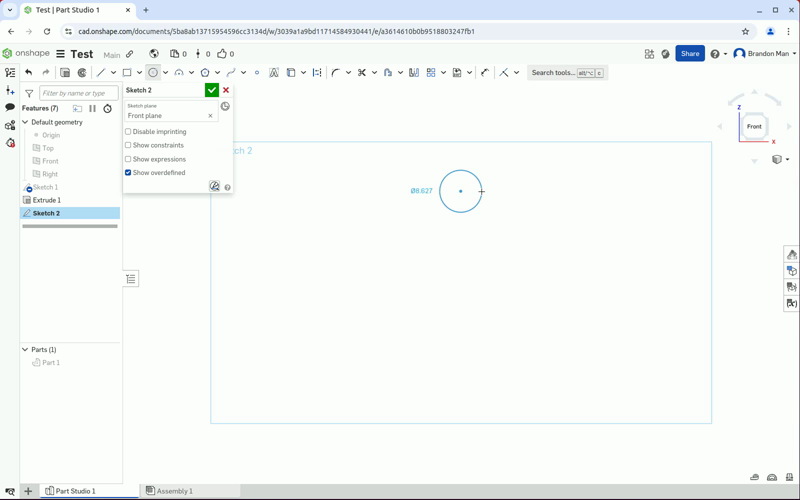
key(esc)
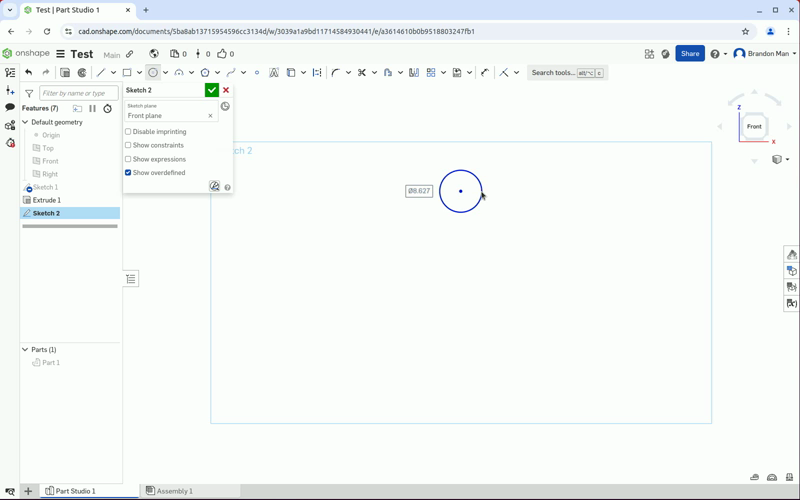
key(c)
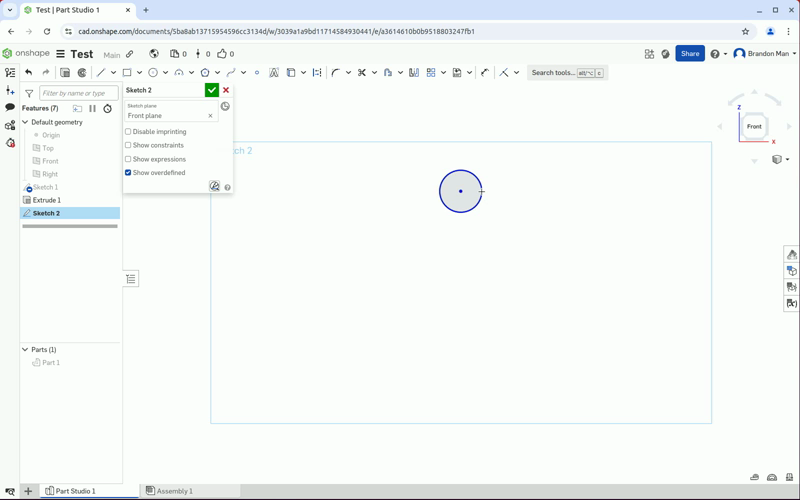
key_down(shift)
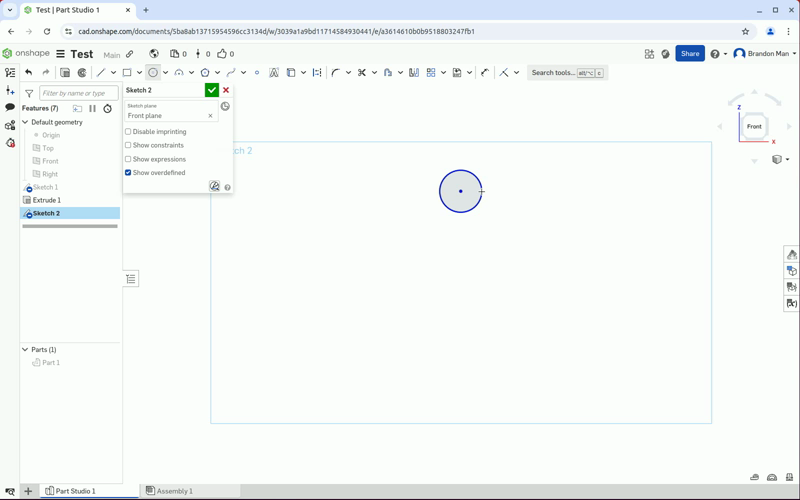
mouse_move(460, 191)
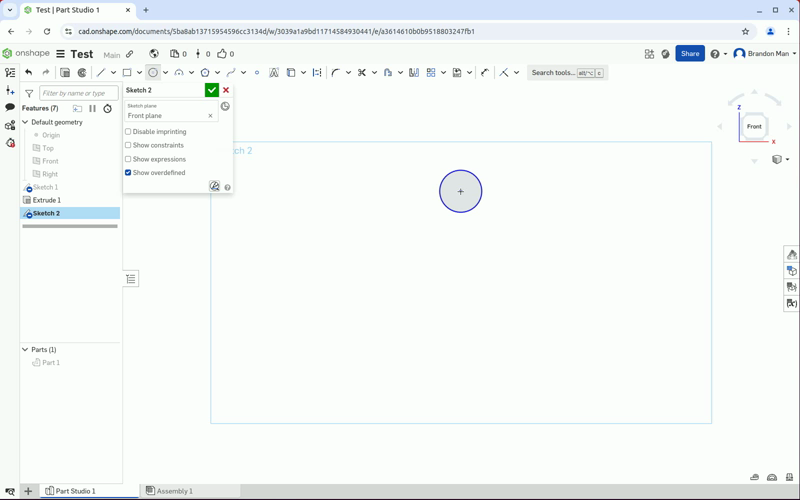
click(460, 191)
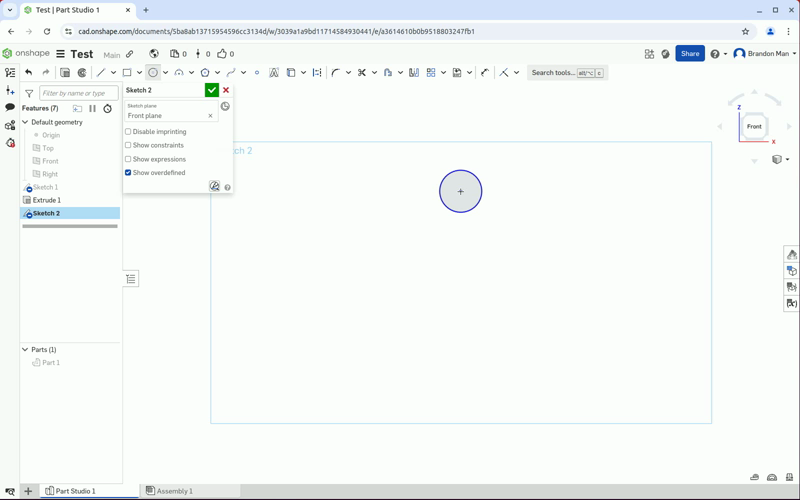
key_up(shift)
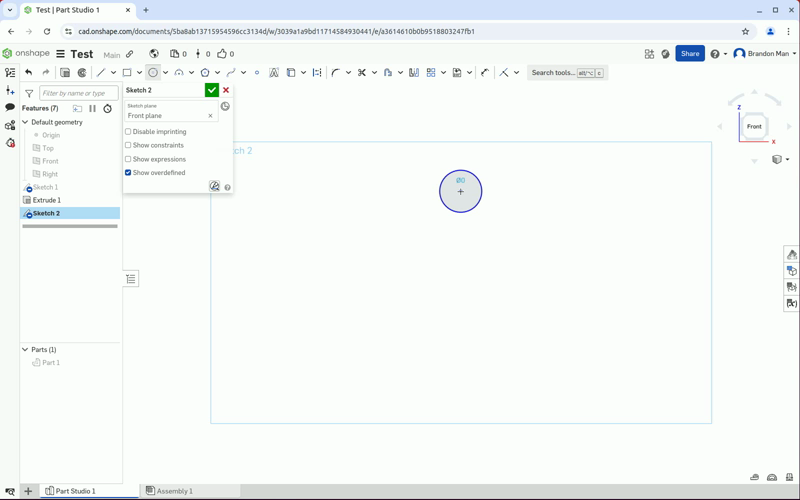
mouse_move(470, 191)
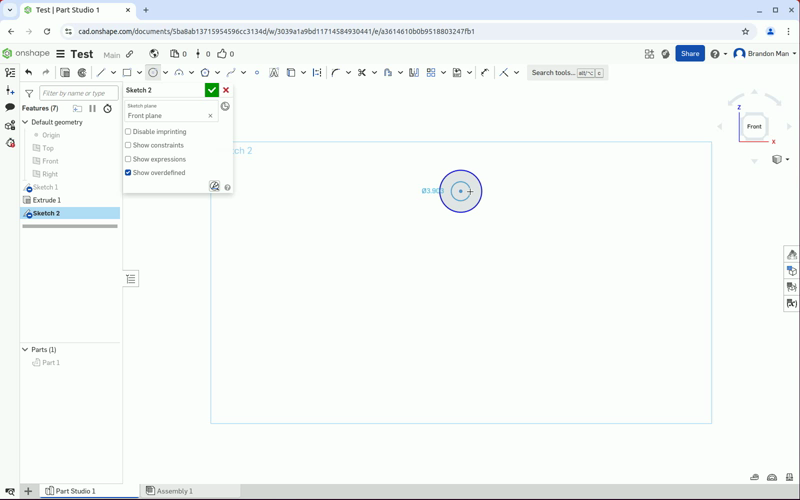
click(470, 191)
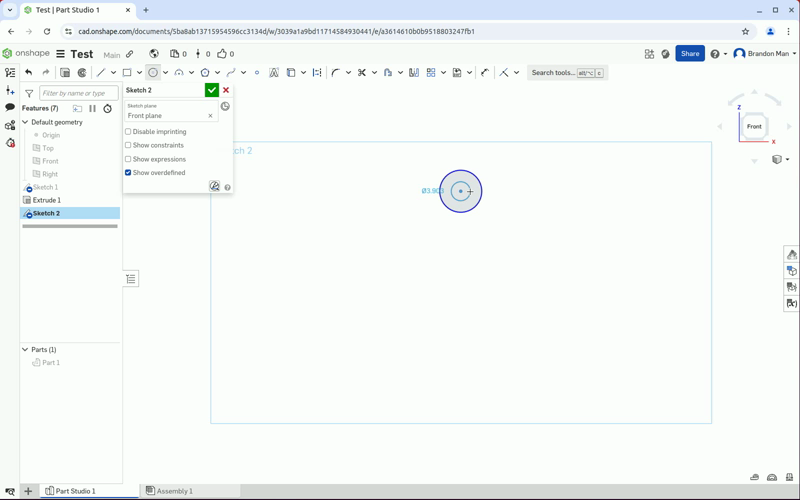
key(esc)
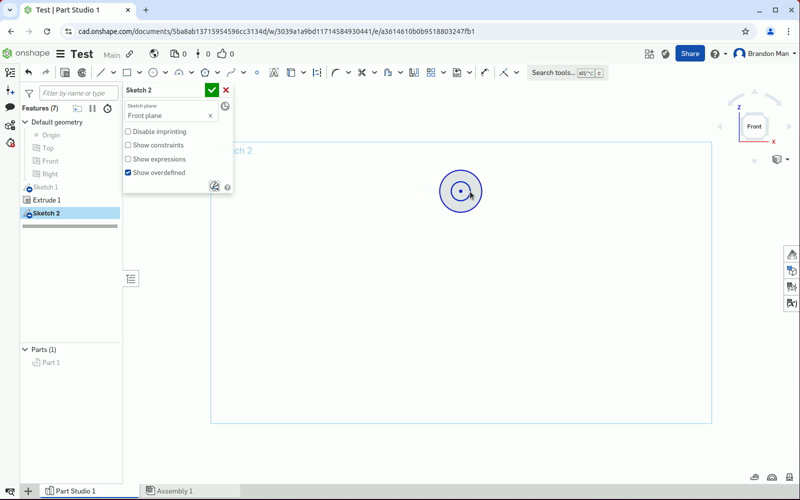
mouse_move(444, 186)
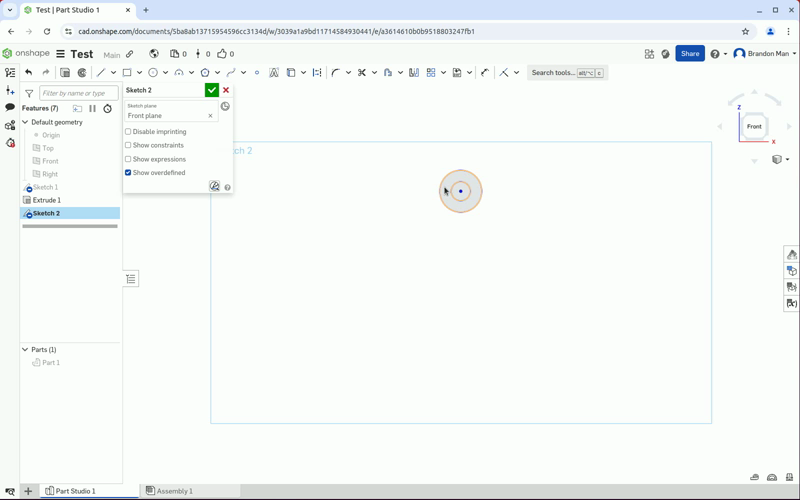
scroll(6)
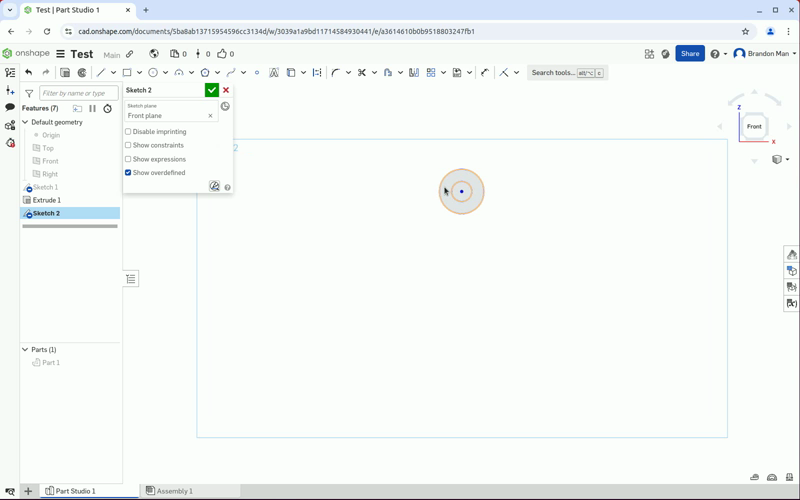
scroll(6)
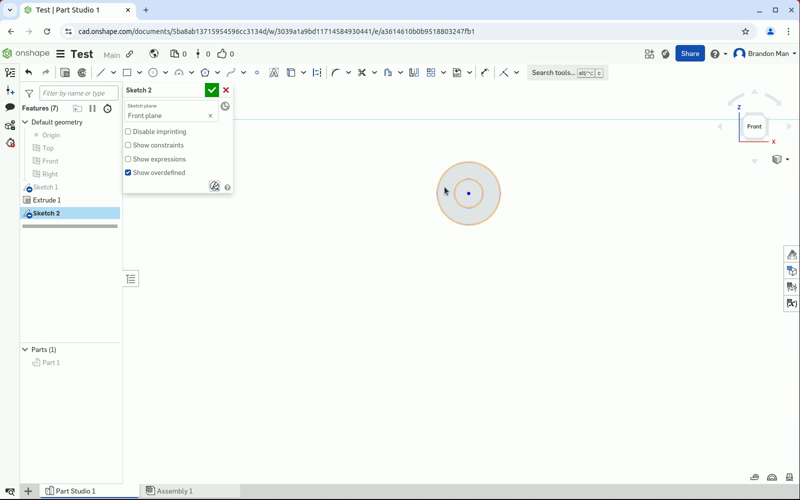
scroll(6)
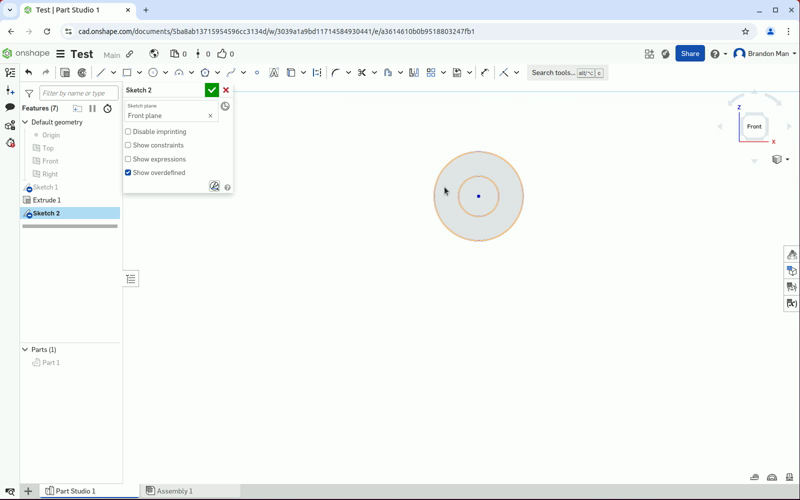
scroll(6)
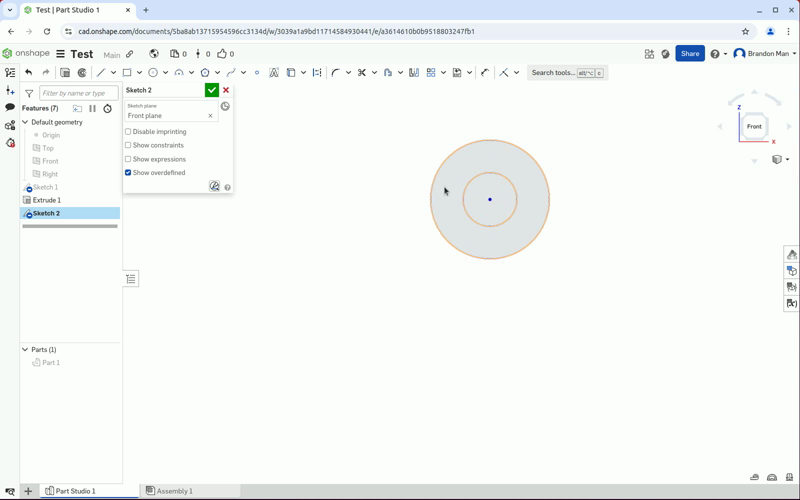
scroll(6)
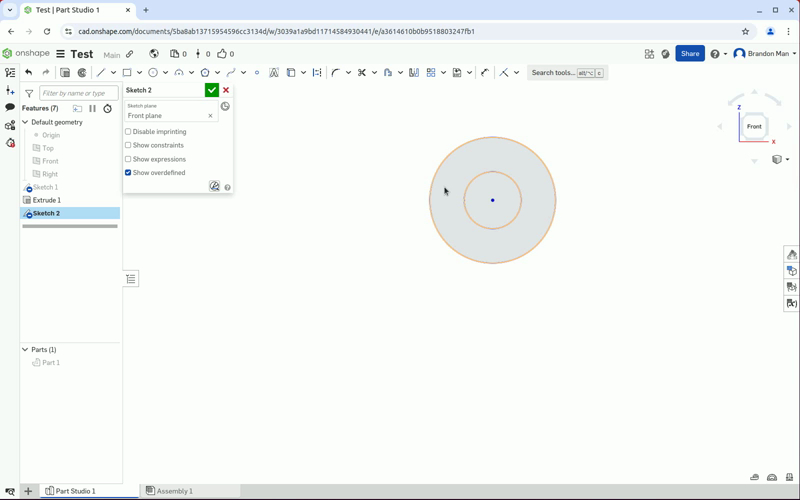
scroll(6)
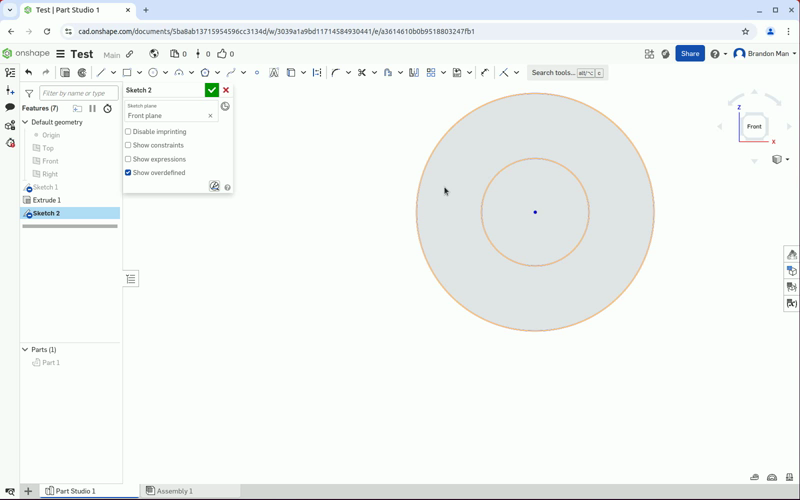
scroll(6)
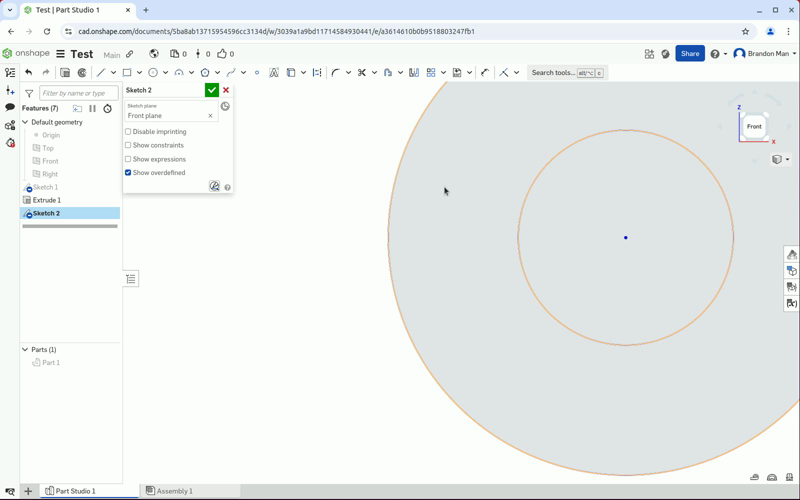
click(444, 186)
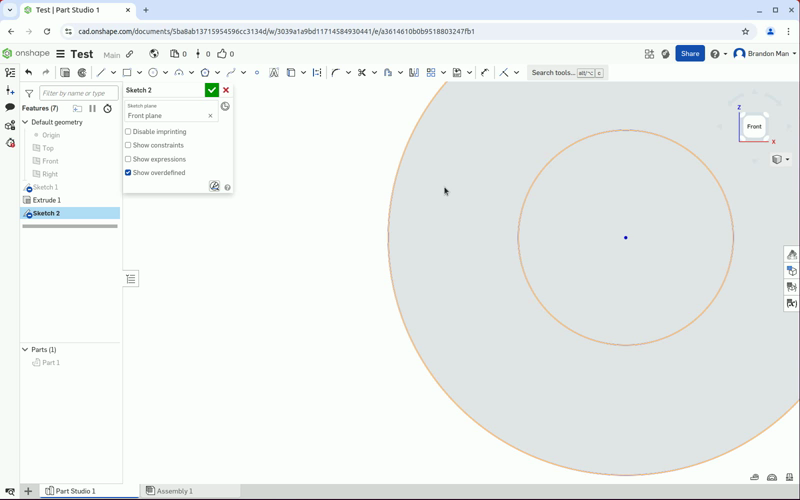
scroll(-6)
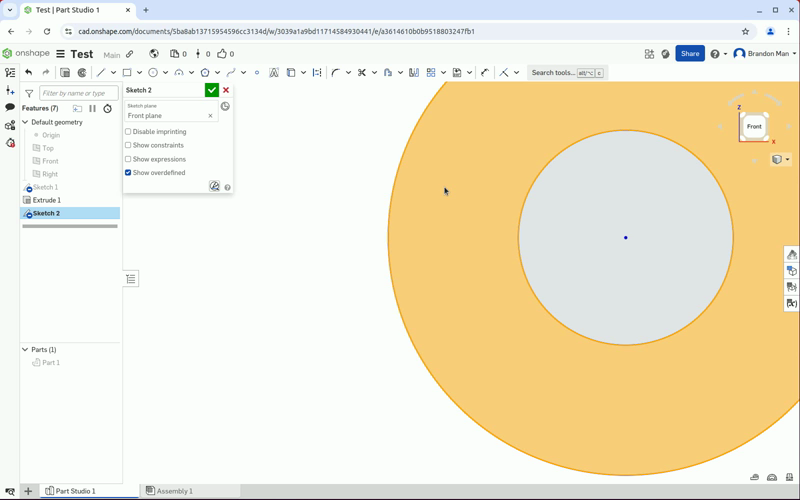
scroll(-6)
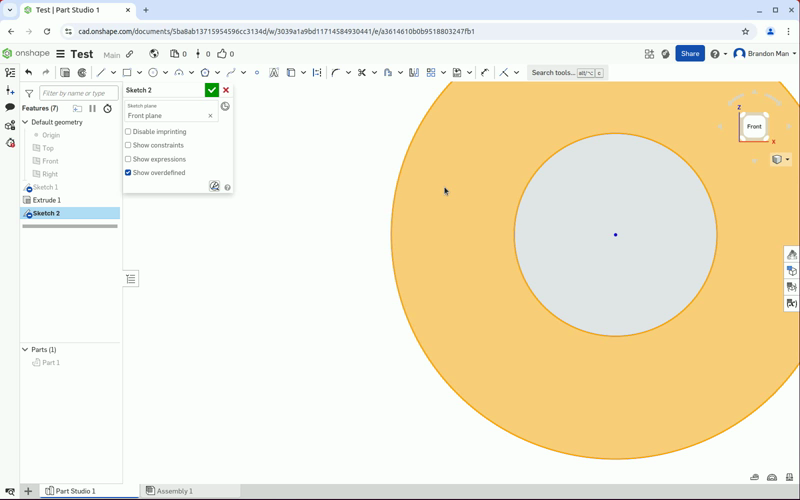
scroll(-6)
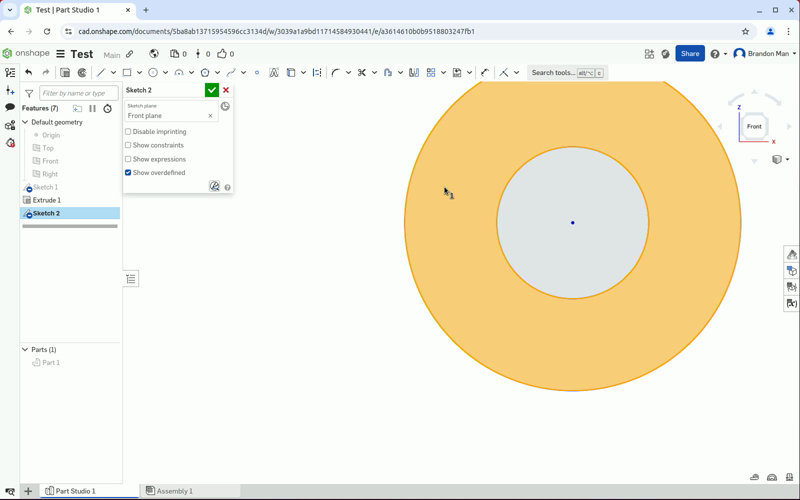
scroll(-6)
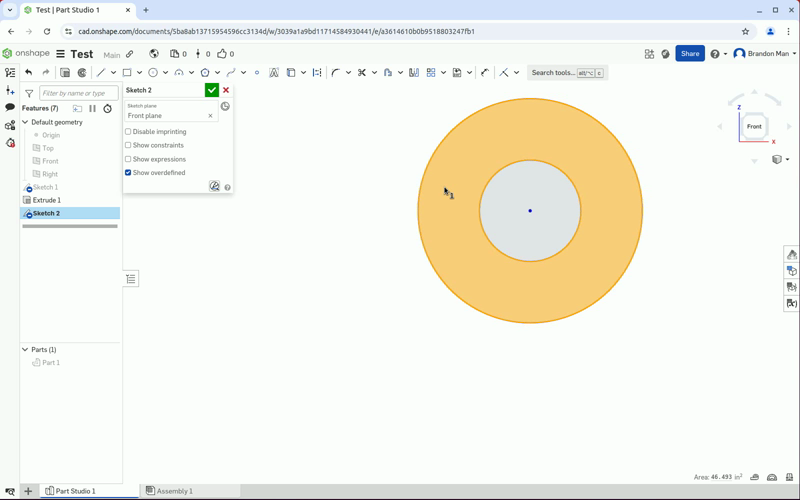
scroll(-6)
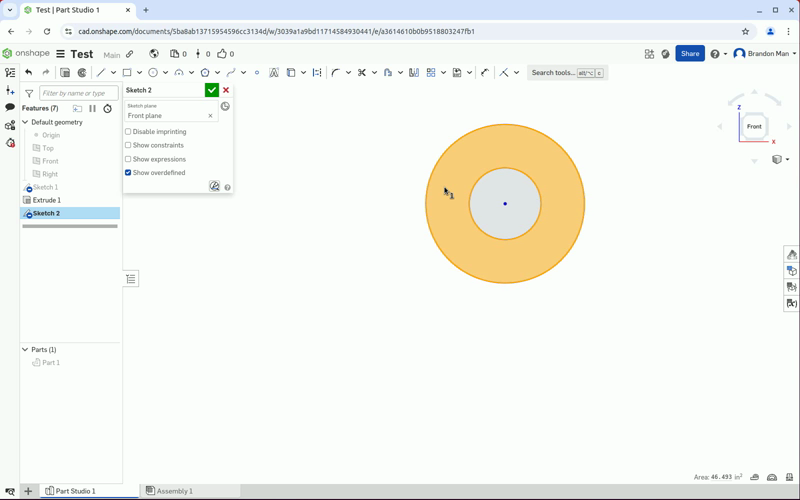
scroll(-6)
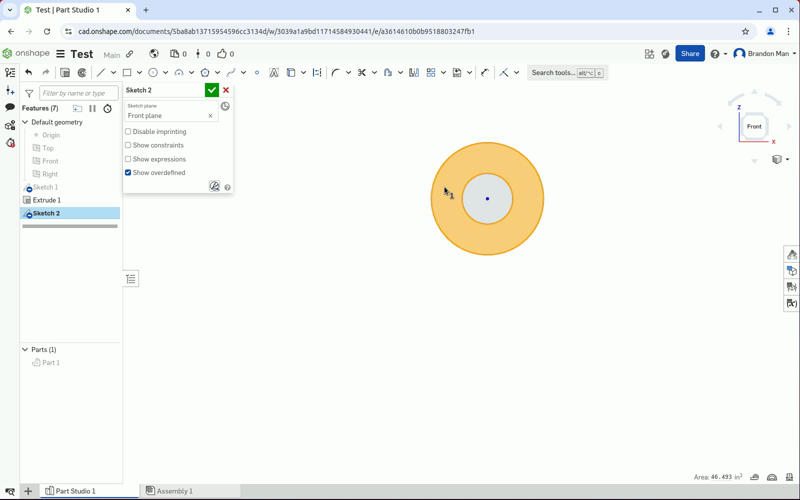
scroll(-6)
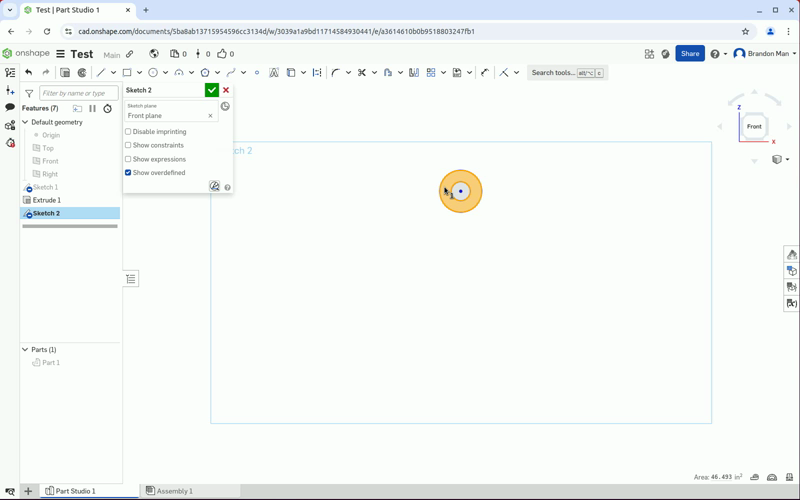
mouse_move(73, 352)
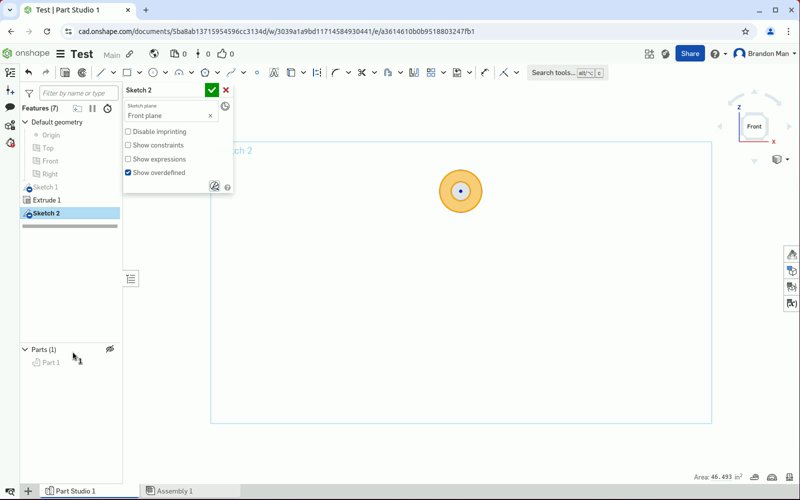
key(shift+y)
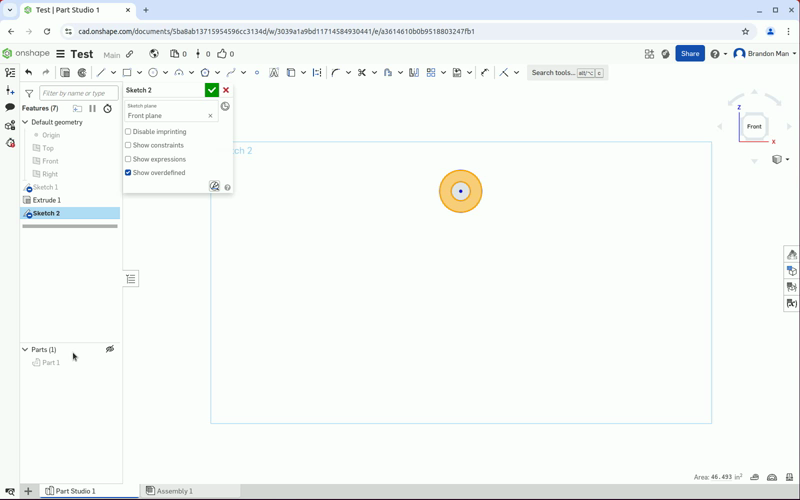
key(shift+e)
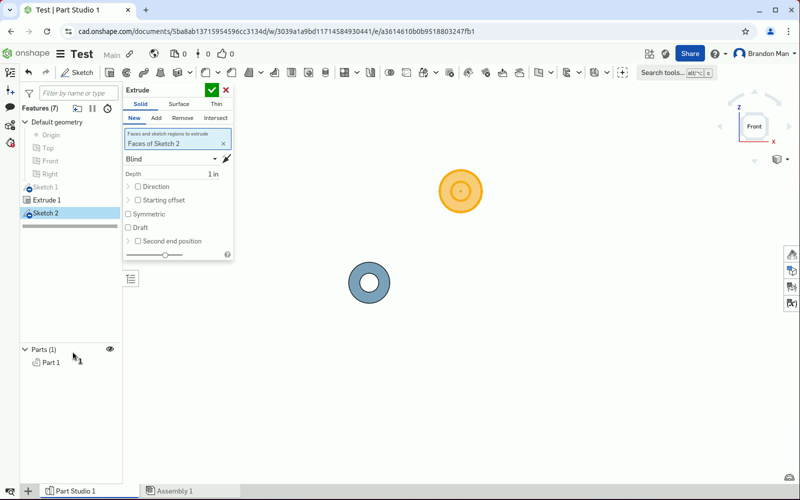
mouse_move(143, 106)
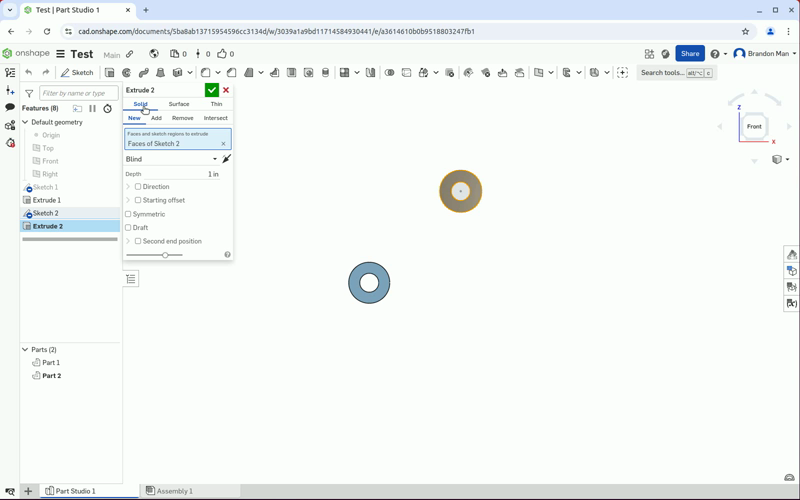
click(143, 106)
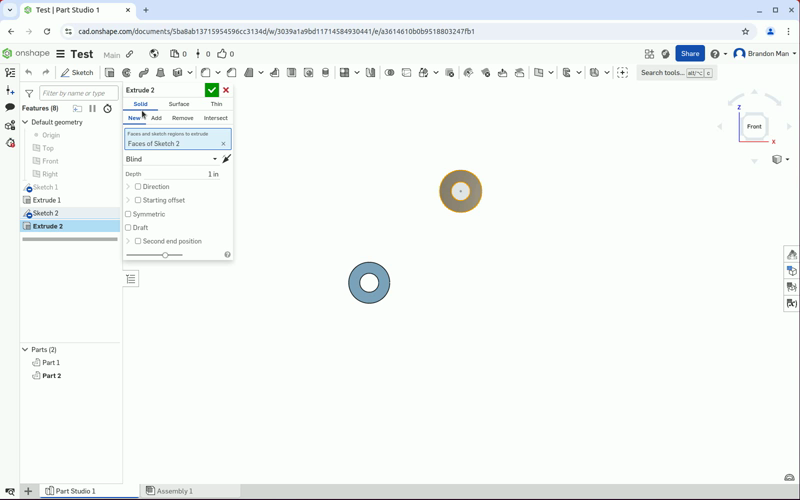
mouse_move(137, 120)
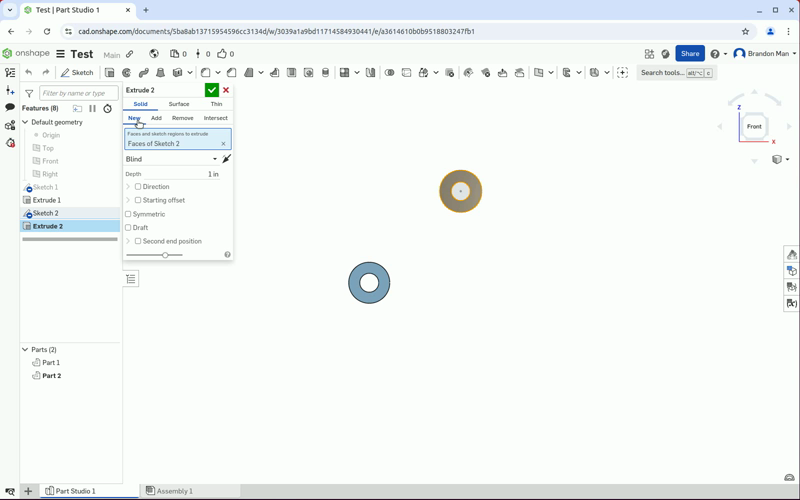
click(137, 120)
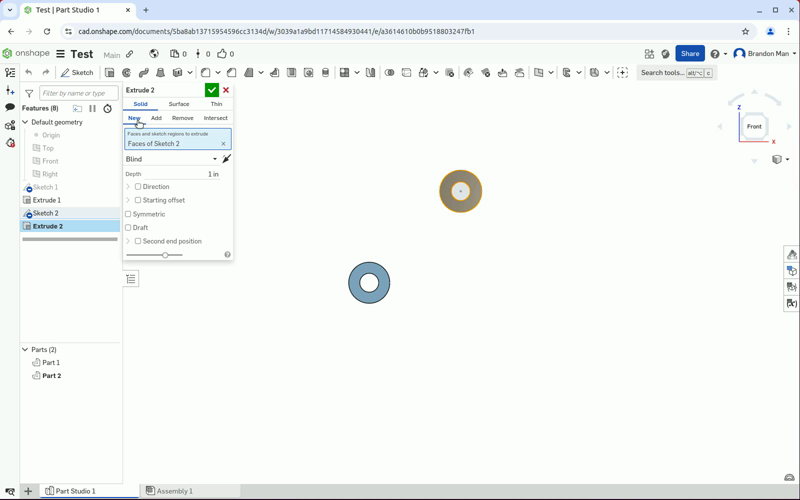
key(tab, 4)
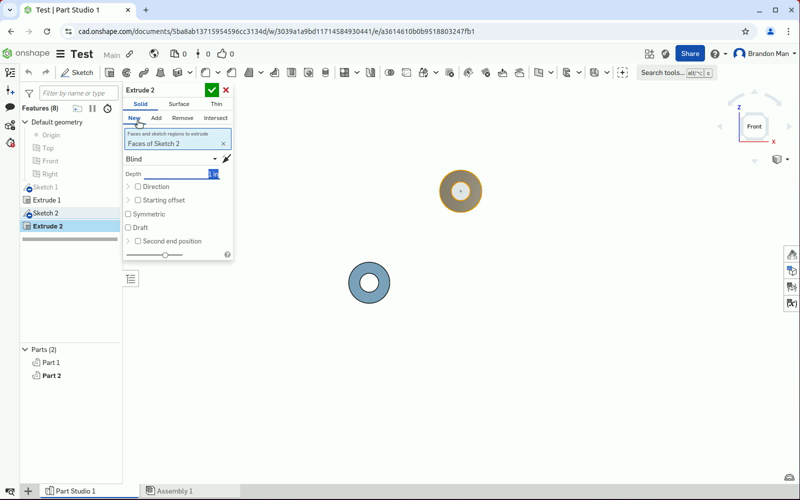
text(7.703)
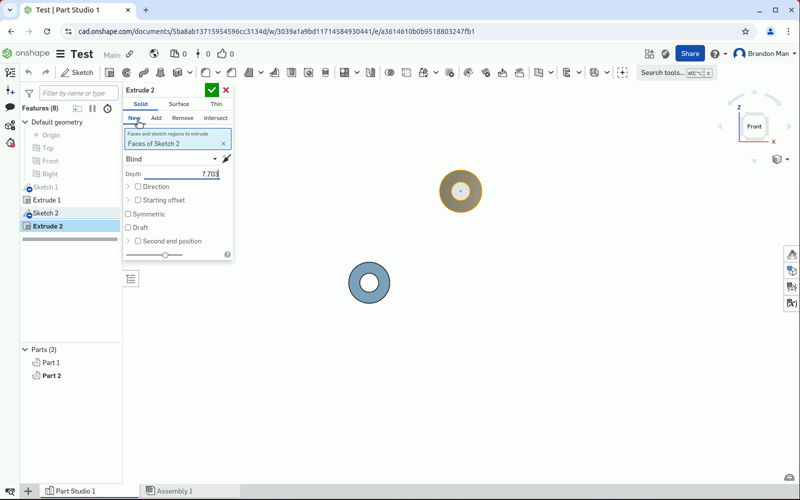
key(enter)
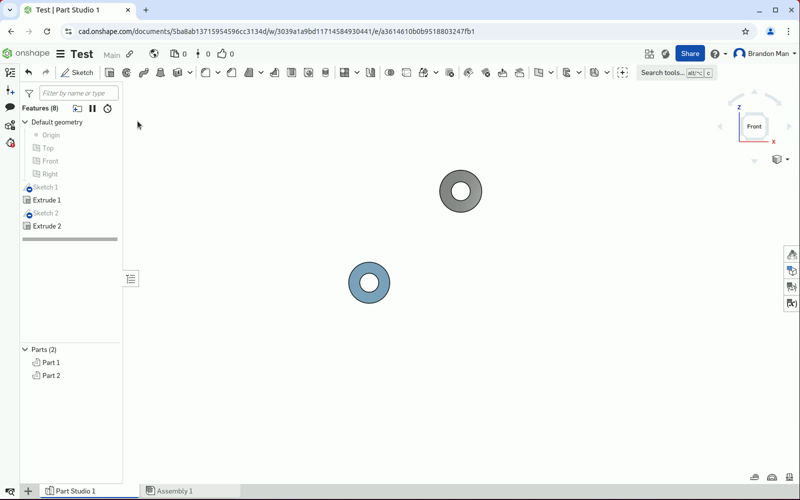
key(shift+h)
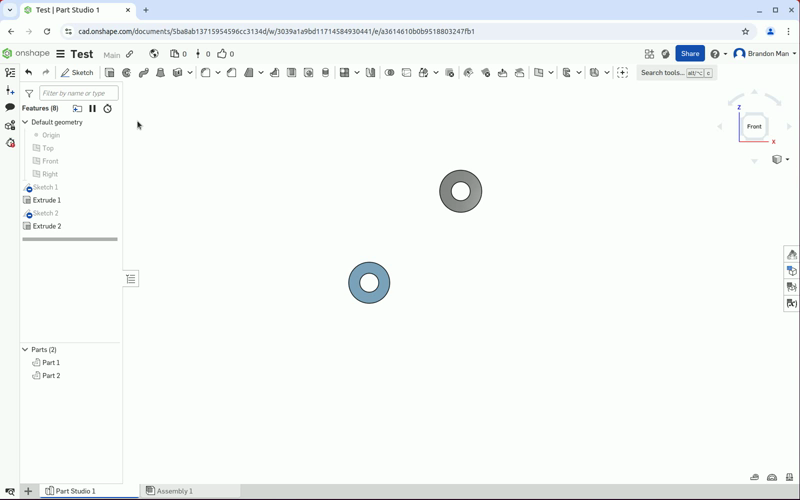
key(shift+h)
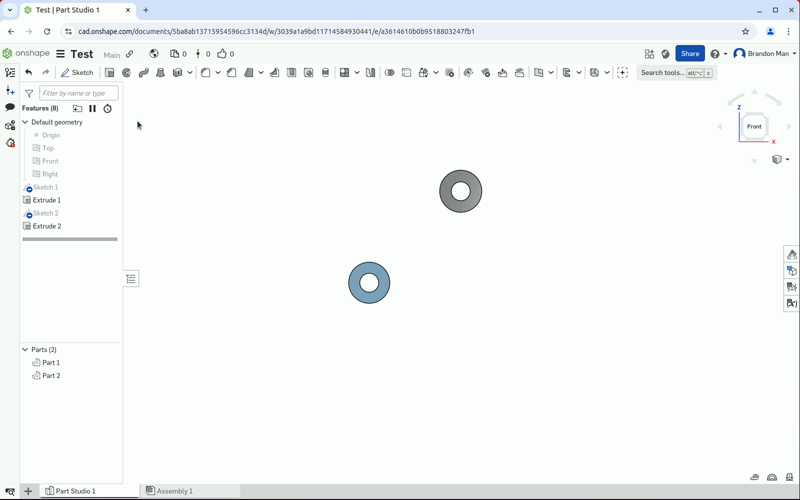
mouse_move(73, 189)
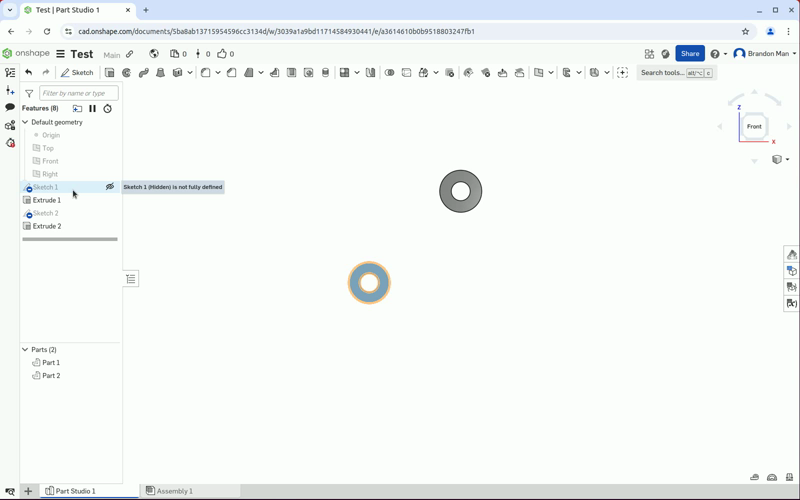
click(73, 189)
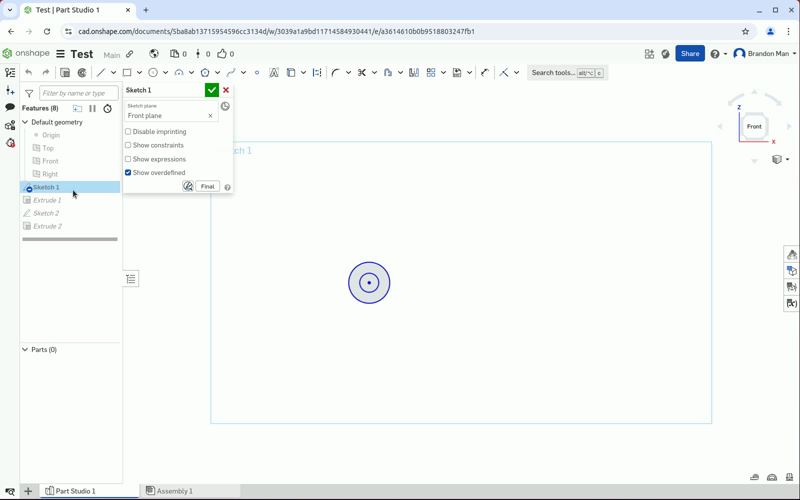
mouse_move(229, 92)
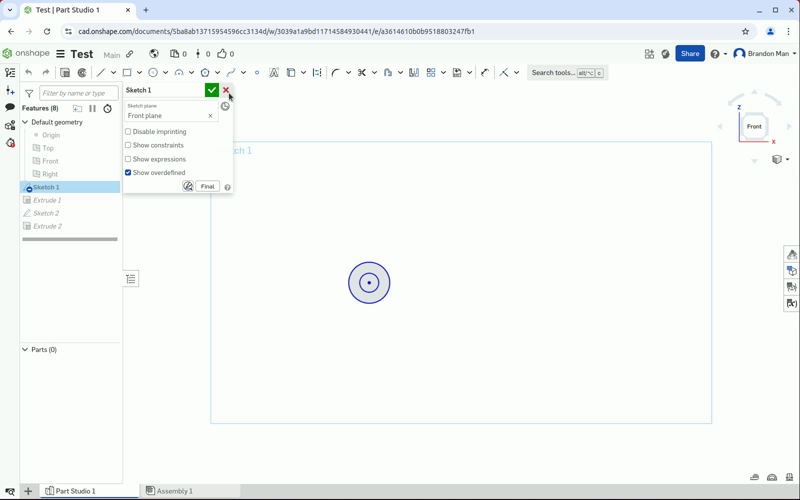
click(229, 92)
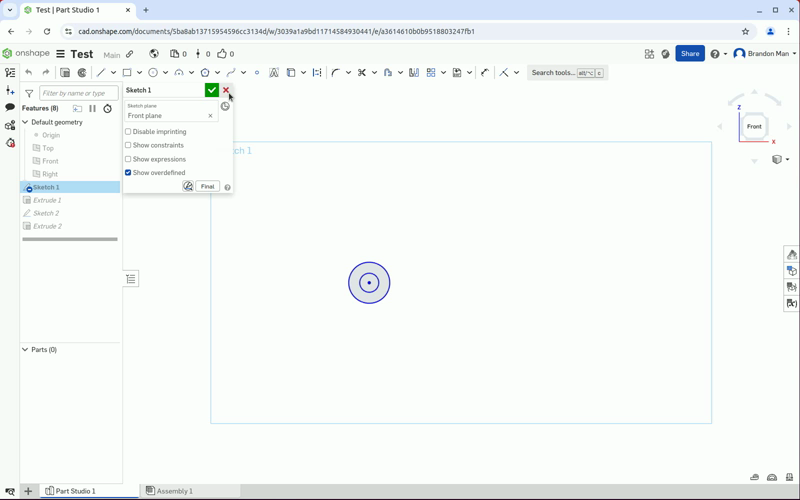
key(shift+s)
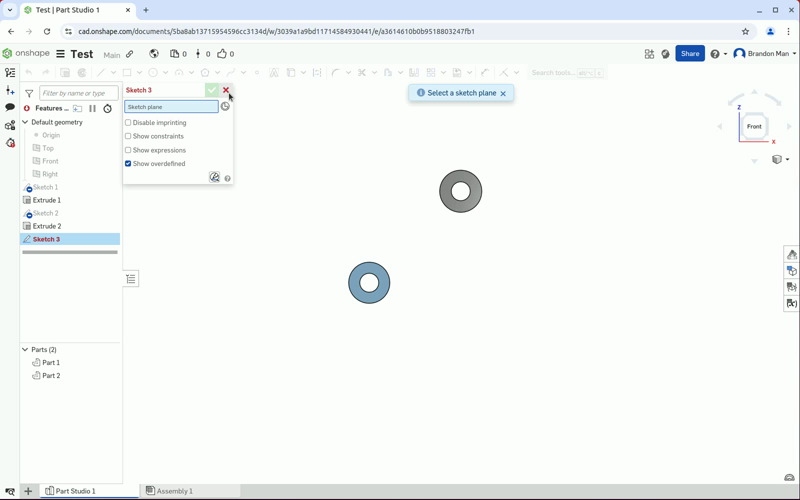
mouse_move(73, 163)
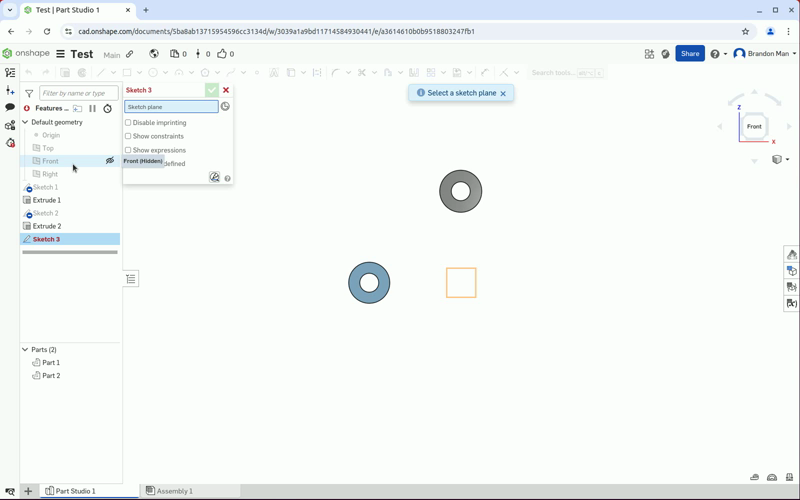
click(73, 163)
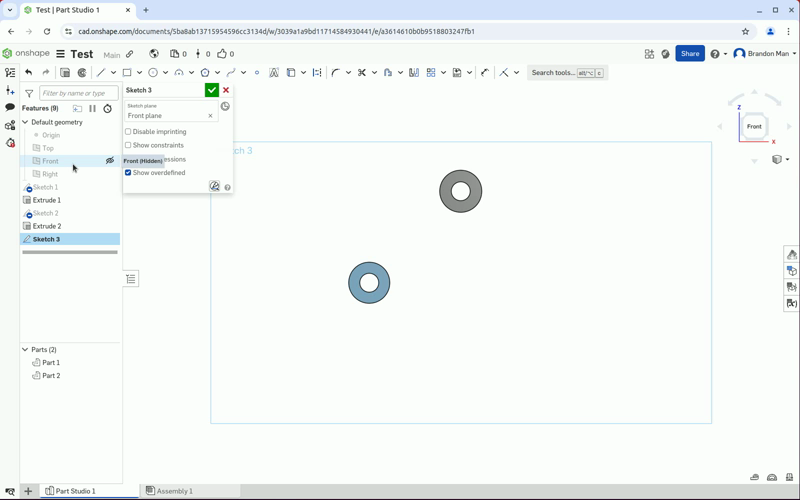
mouse_move(73, 352)
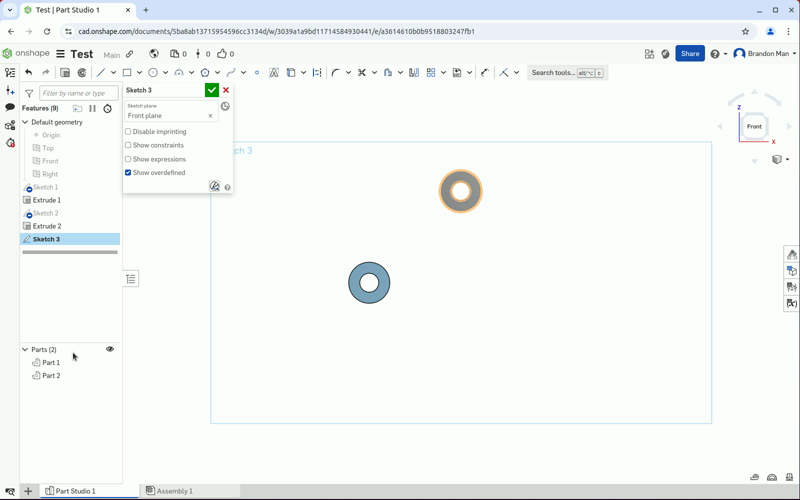
key(y)
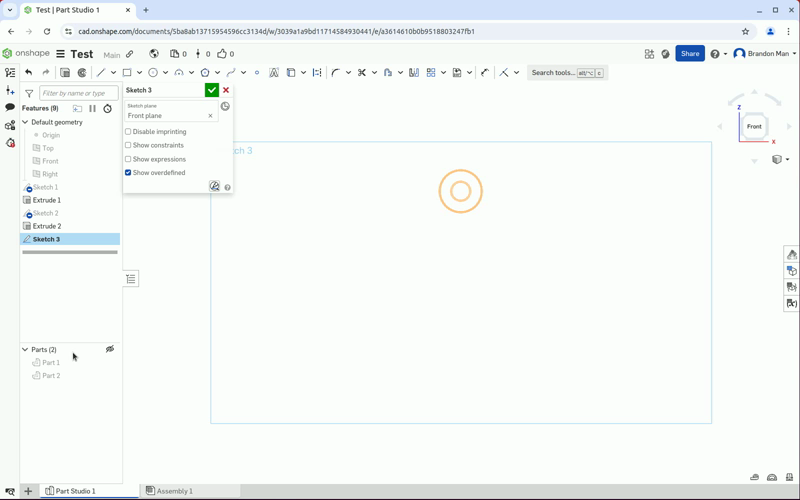
key(c)
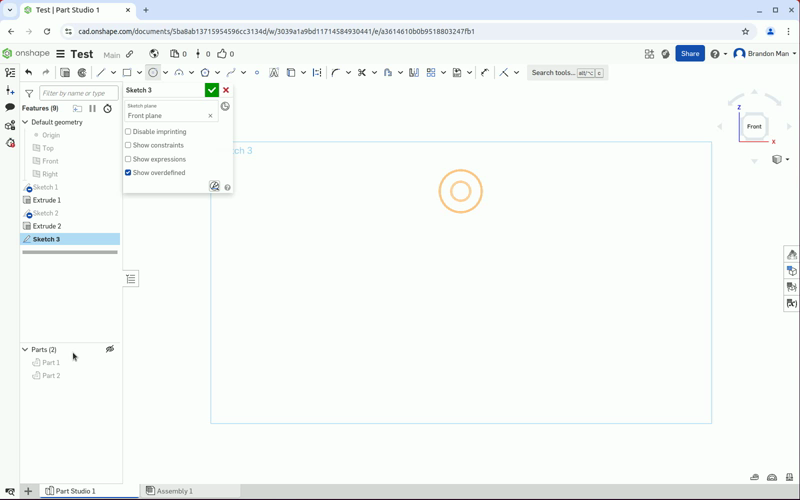
key_down(shift)
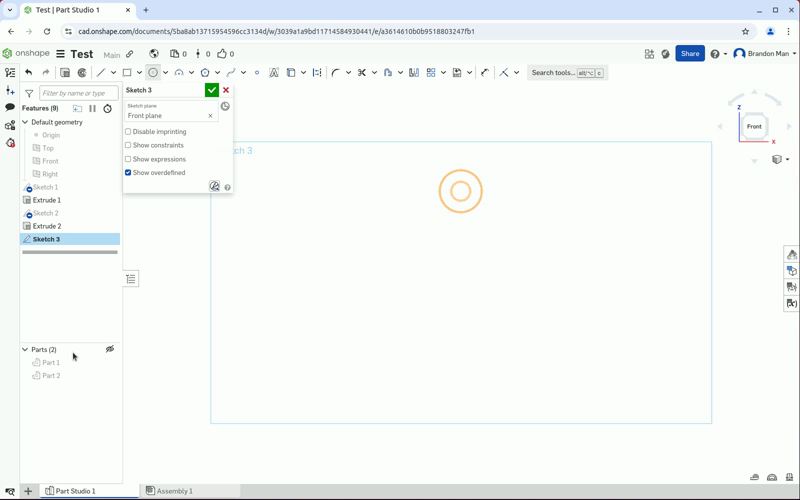
mouse_move(460, 374)
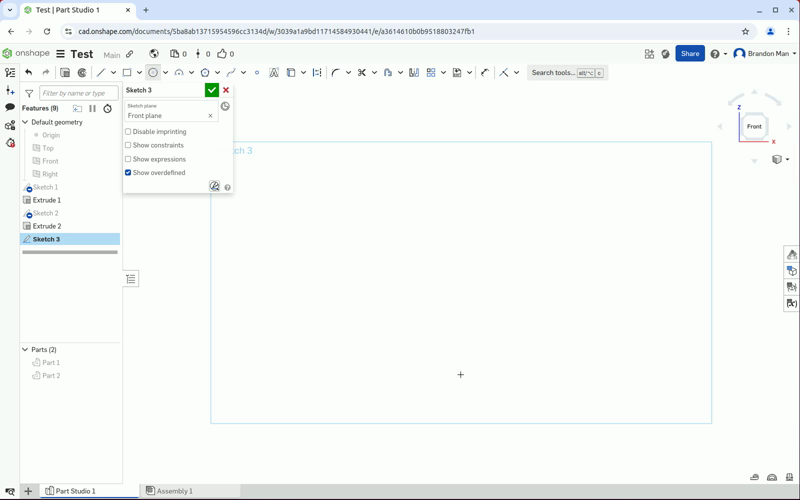
click(460, 374)
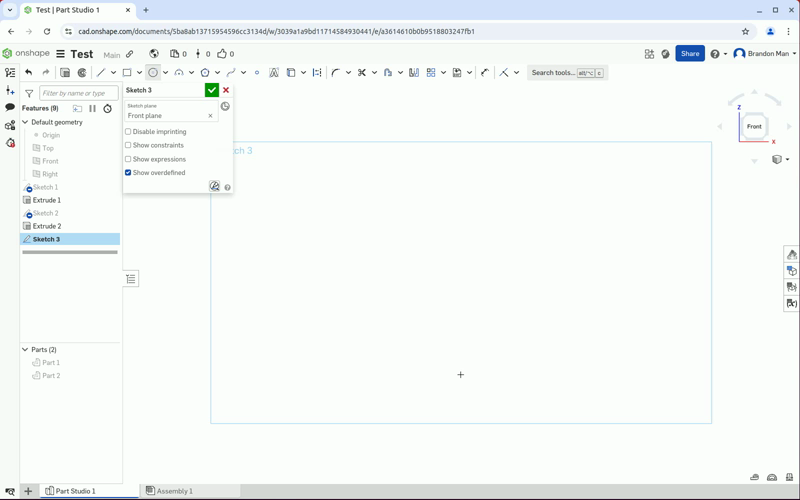
key_up(shift)
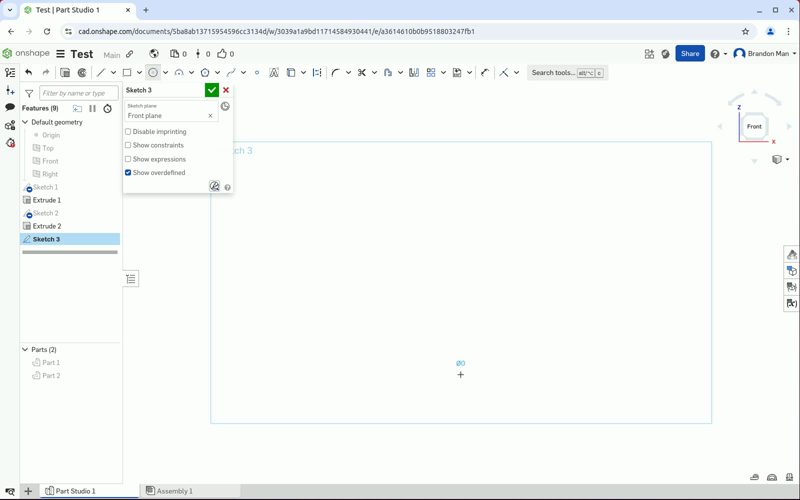
mouse_move(481, 374)
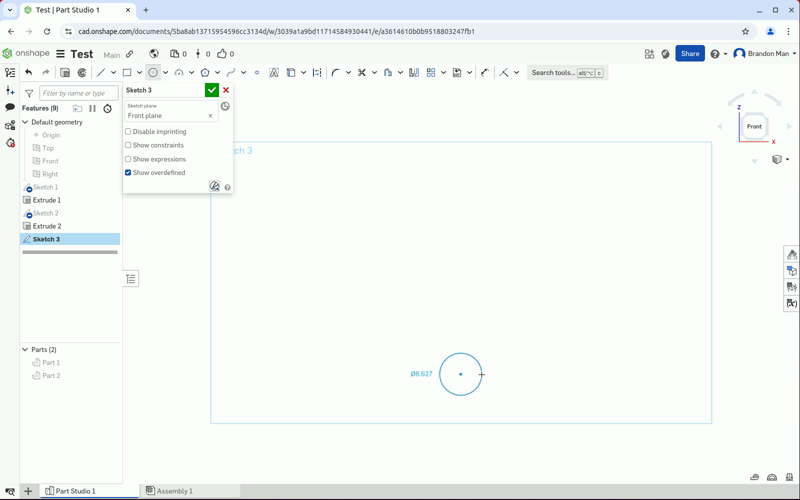
click(481, 374)
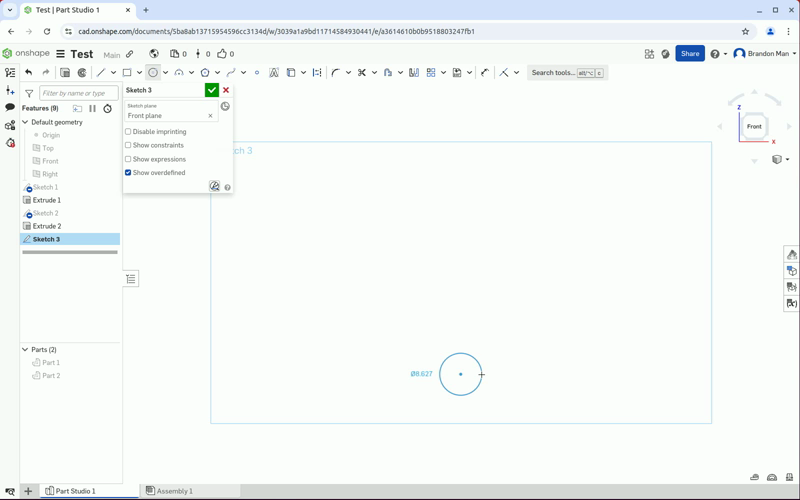
key(esc)
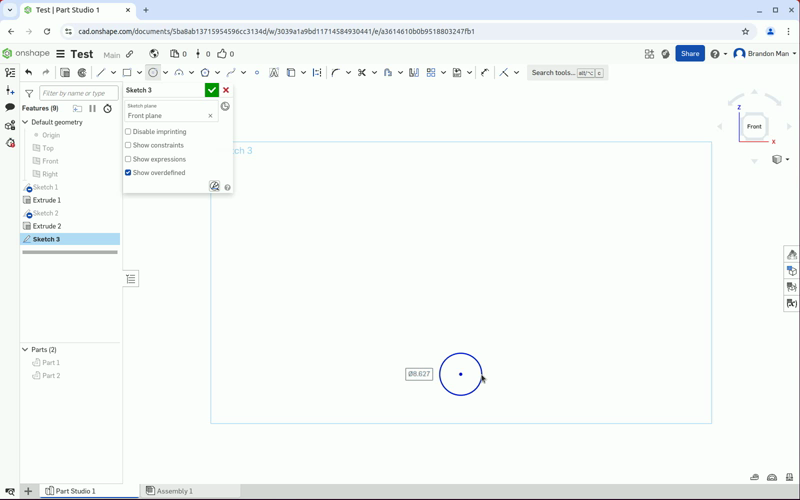
key(c)
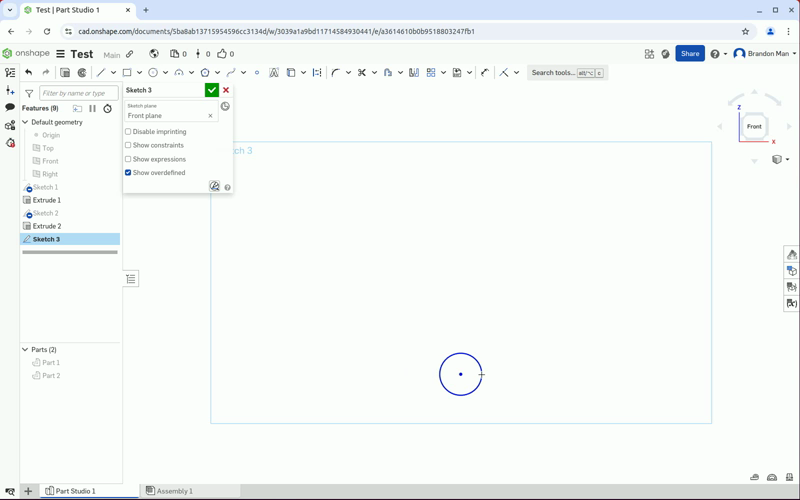
key_down(shift)
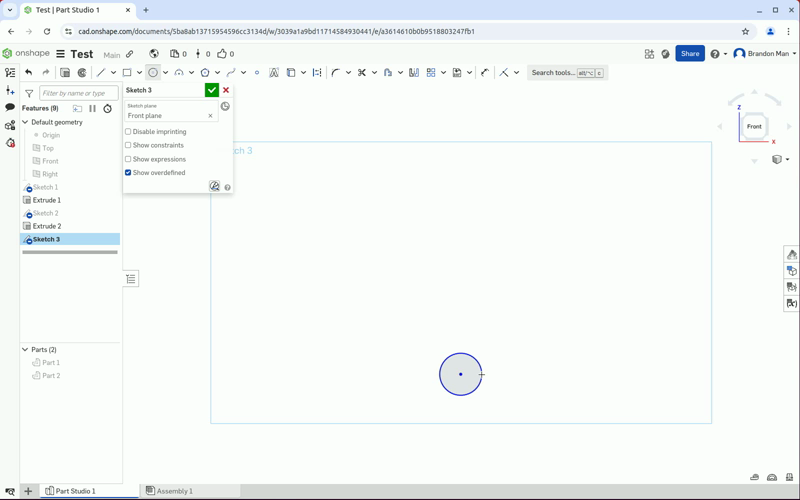
mouse_move(460, 374)
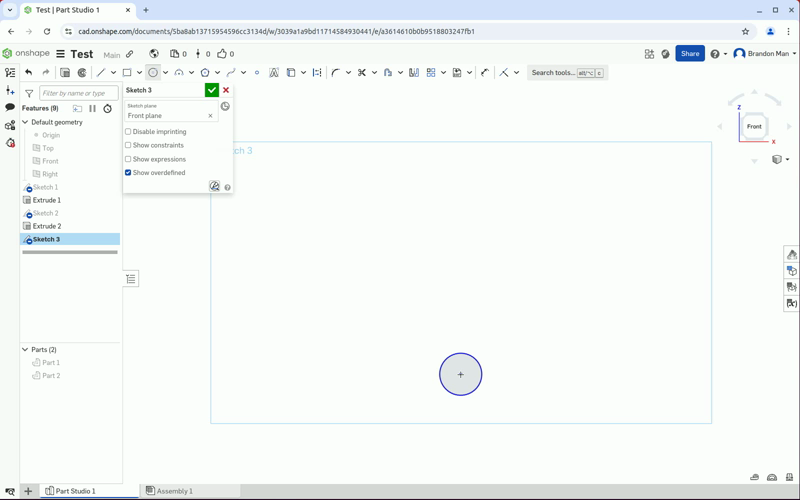
click(460, 374)
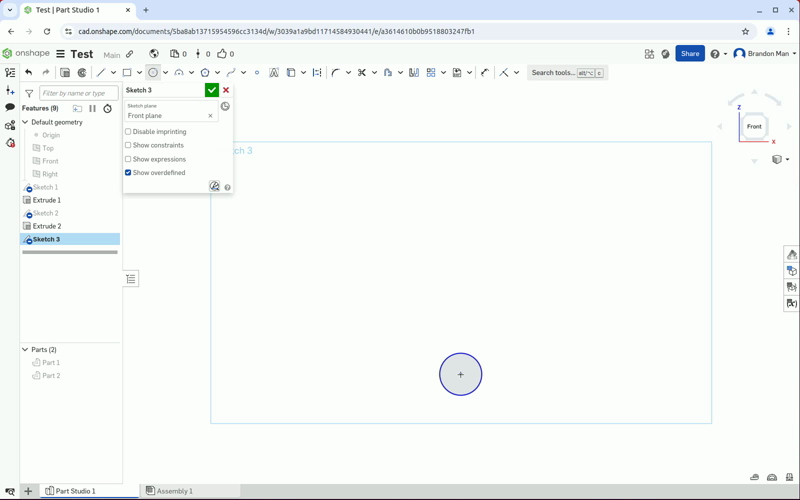
key_up(shift)
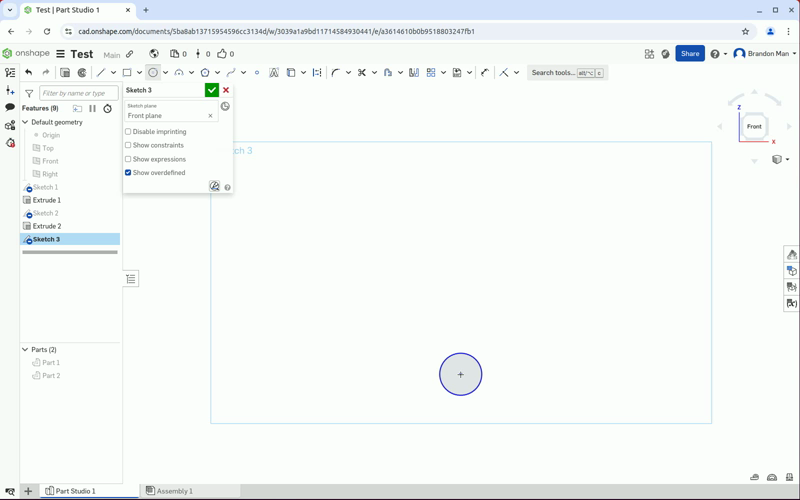
mouse_move(470, 374)
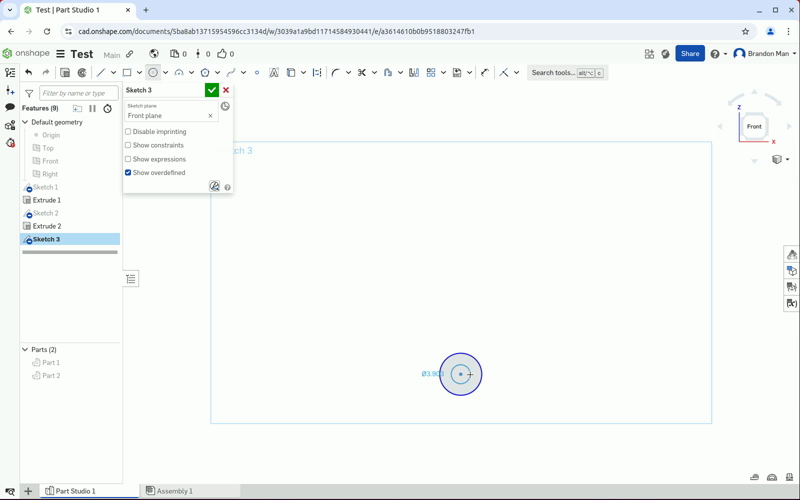
click(470, 374)
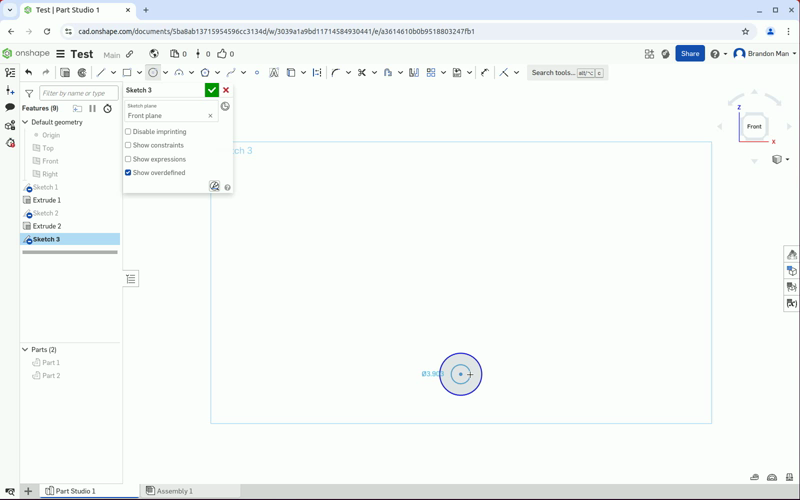
key(esc)
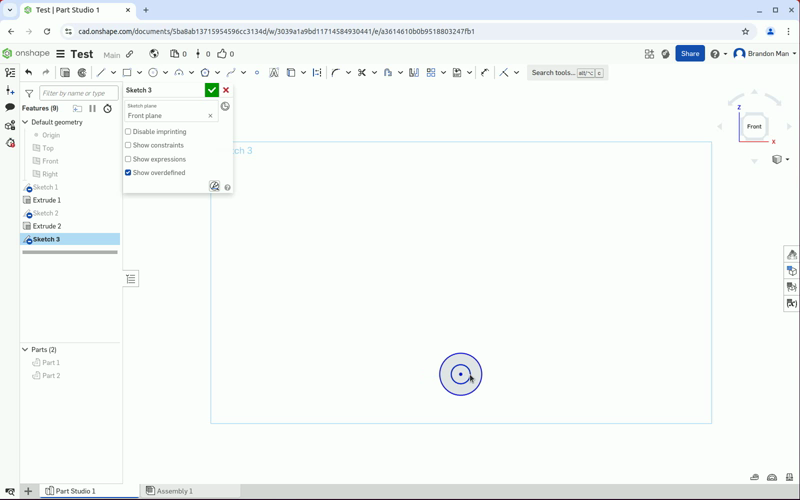
mouse_move(447, 360)
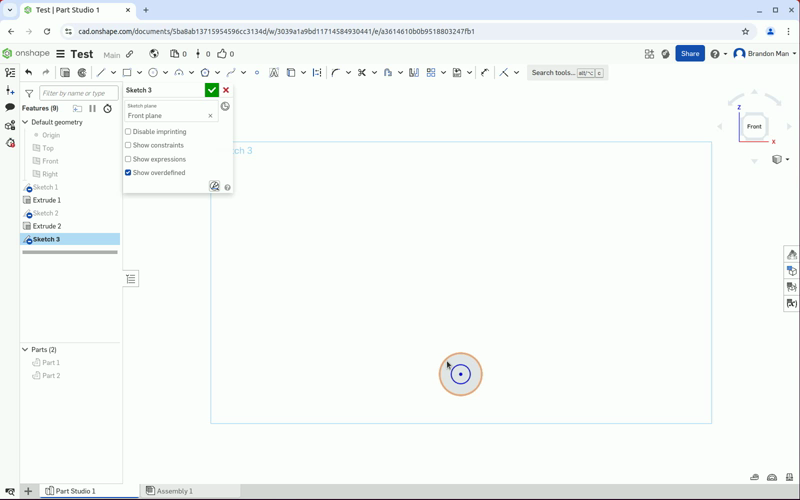
scroll(6)
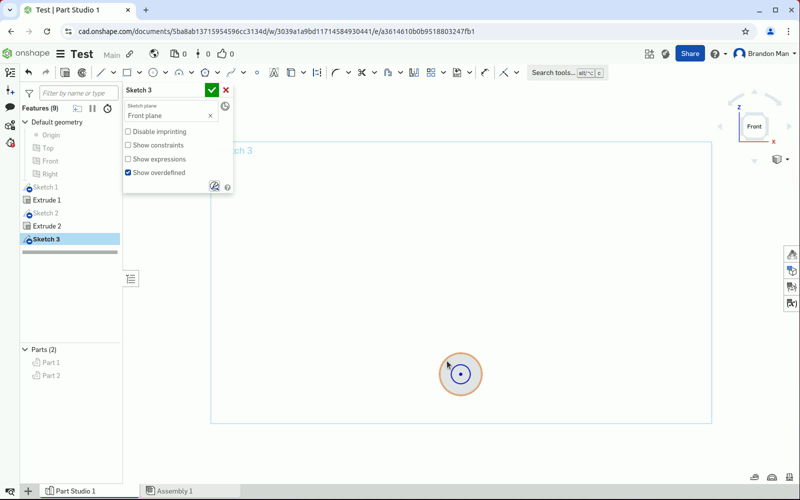
scroll(6)
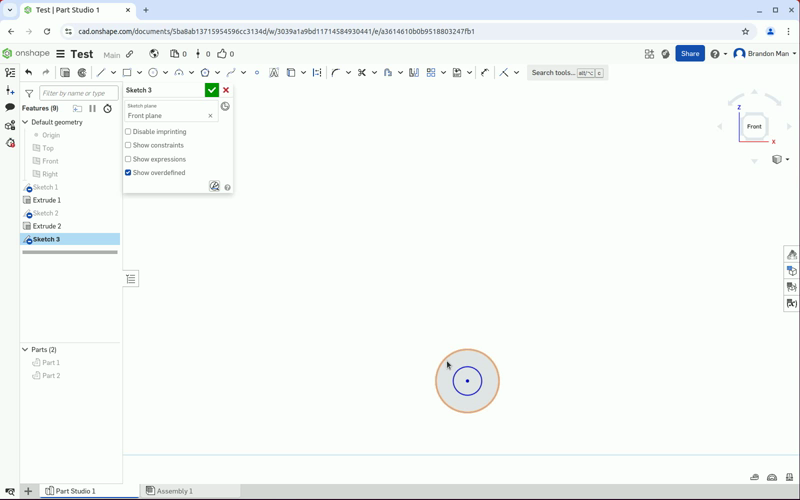
scroll(6)
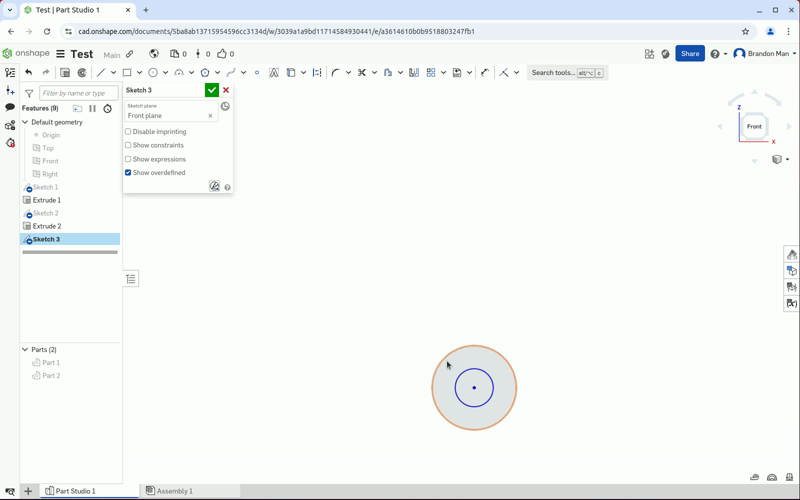
scroll(6)
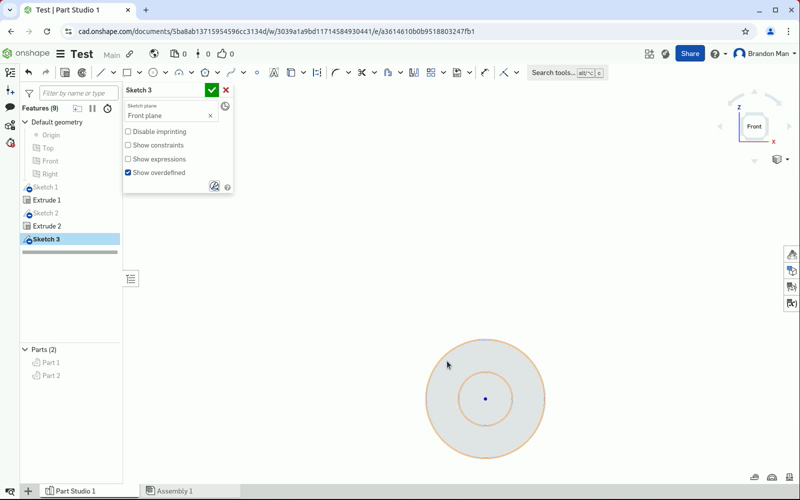
scroll(6)
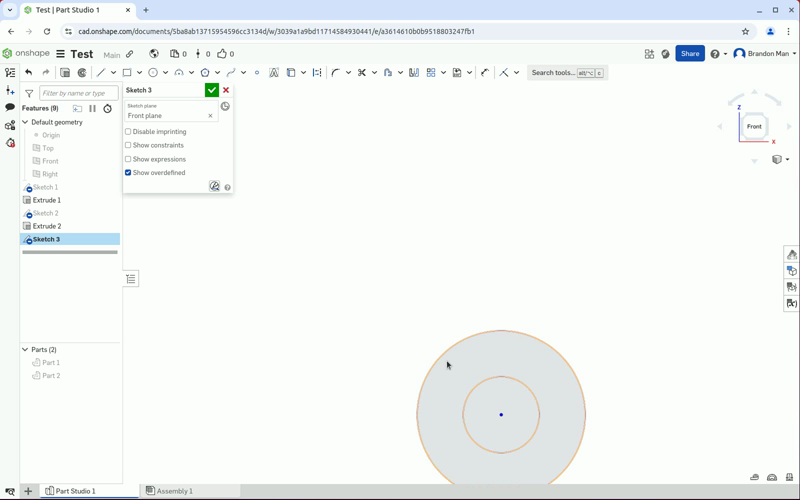
scroll(6)
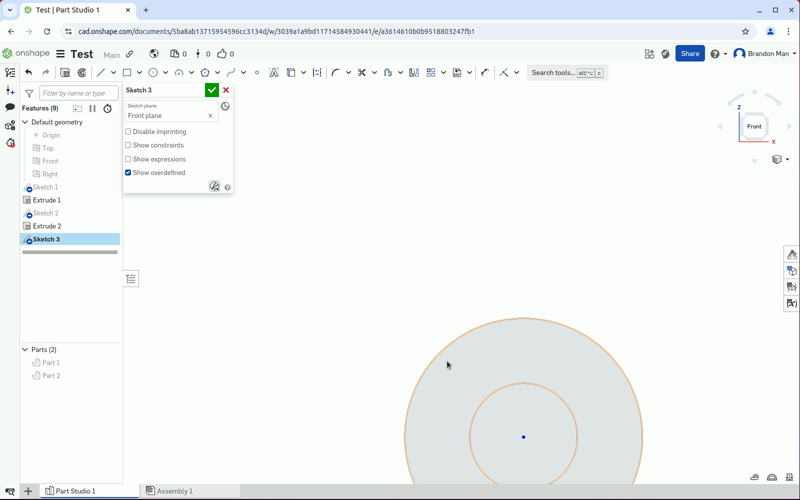
scroll(6)
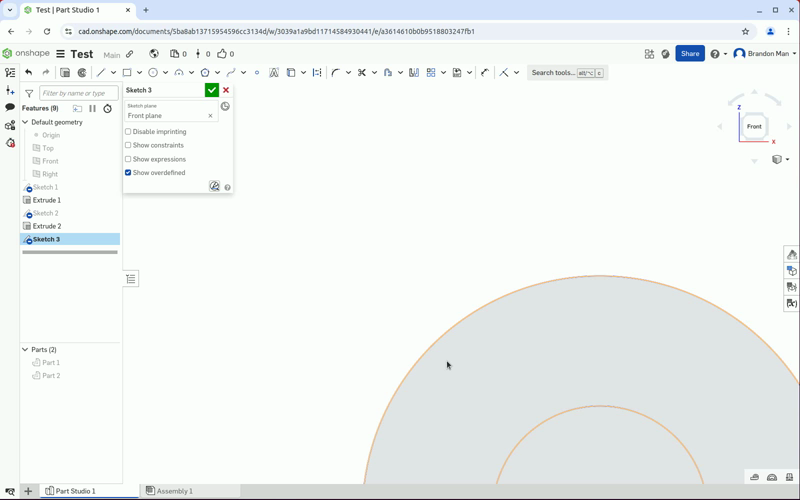
click(447, 360)
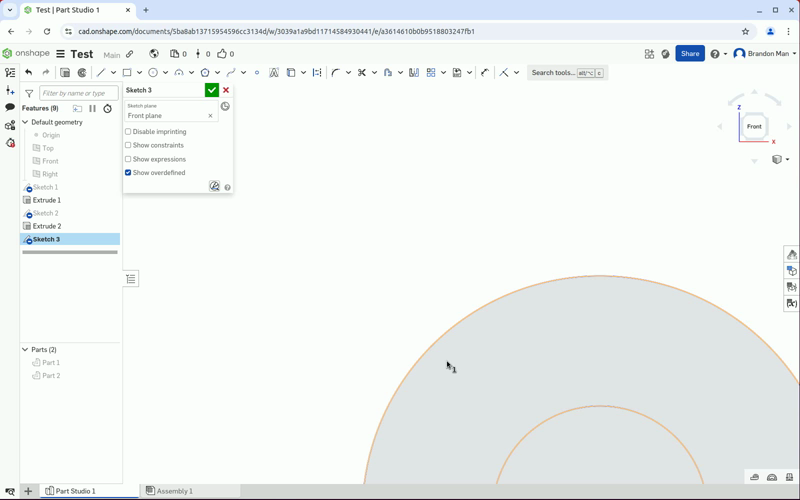
scroll(-6)
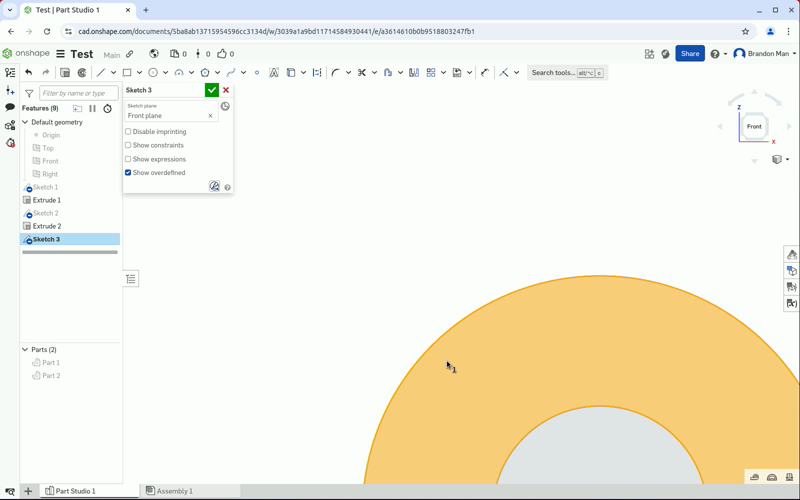
scroll(-6)
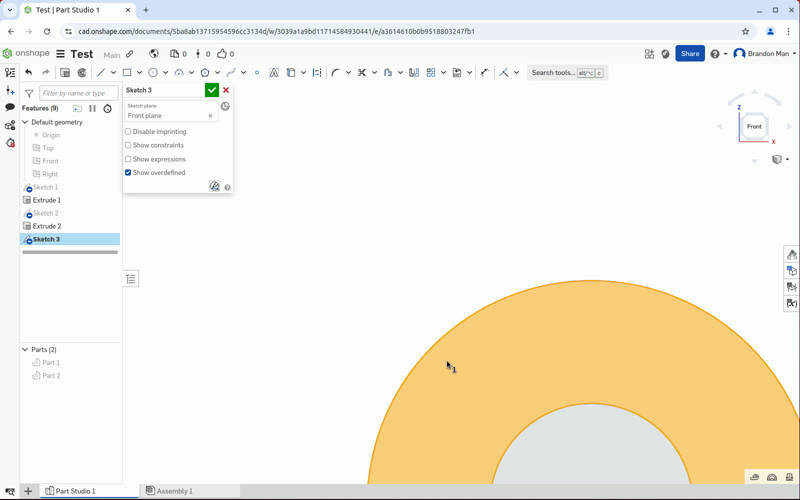
scroll(-6)
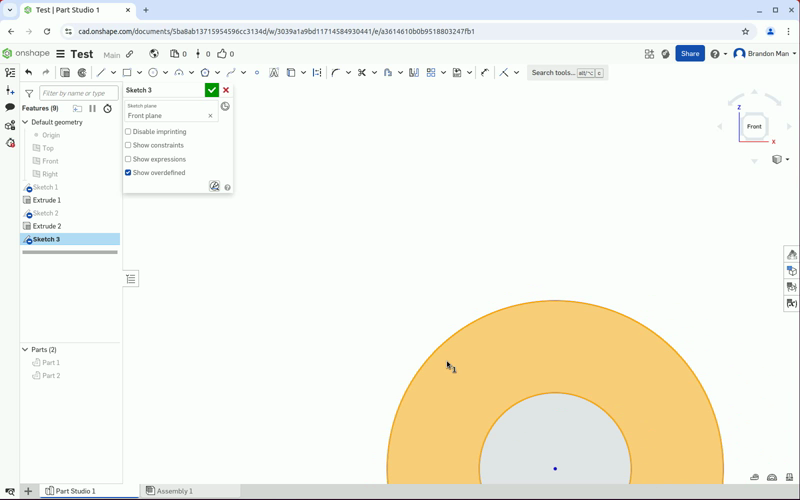
scroll(-6)
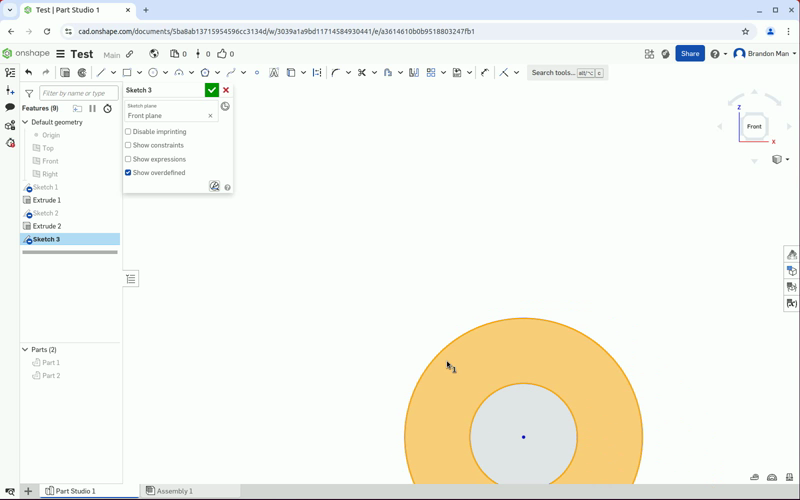
scroll(-6)
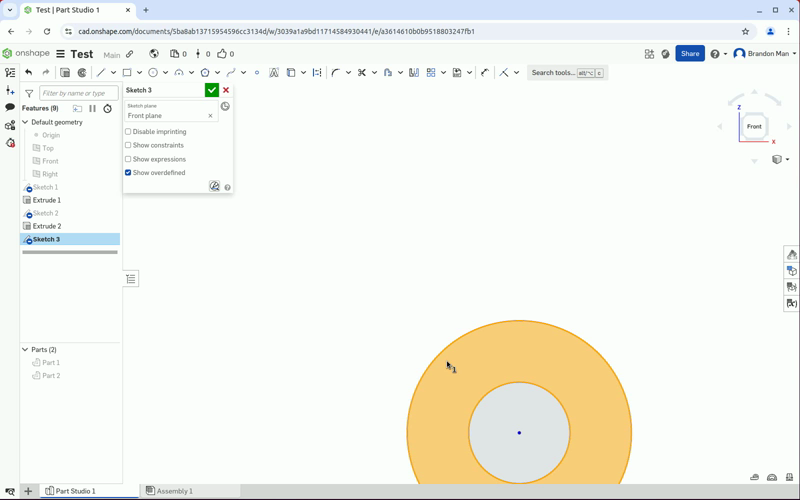
scroll(-6)
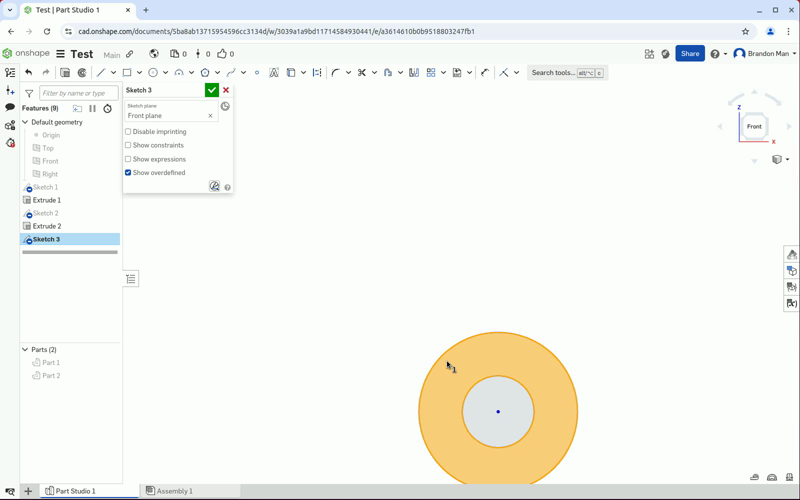
scroll(-6)
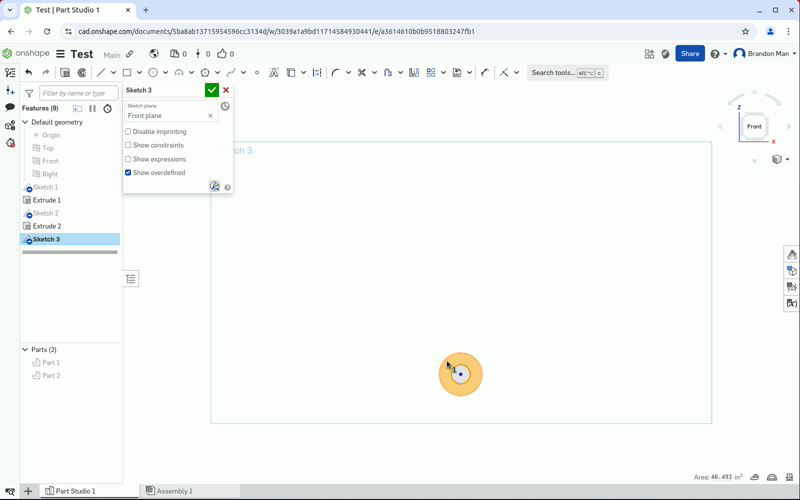
mouse_move(73, 352)
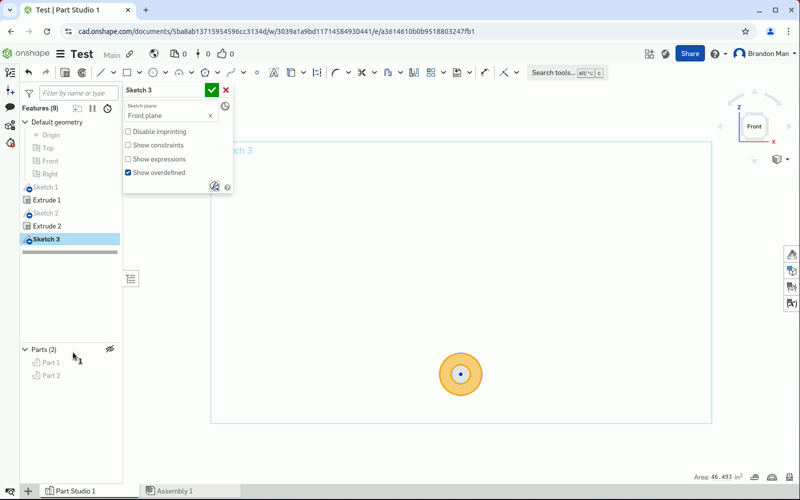
key(shift+y)
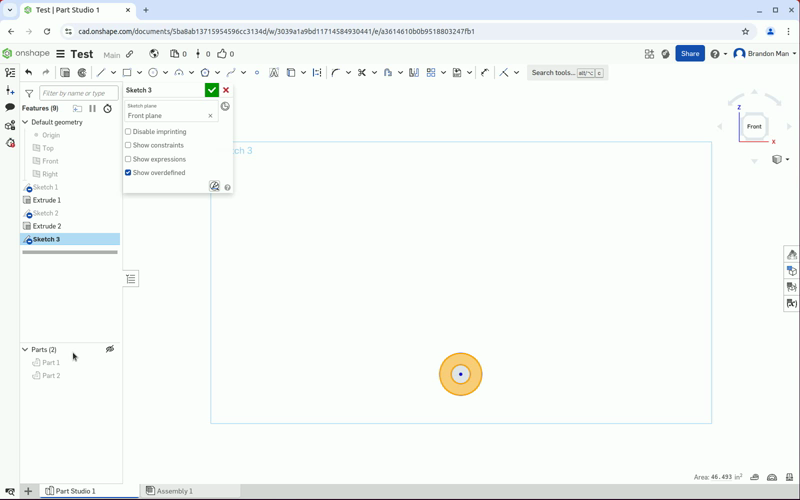
key(shift+e)
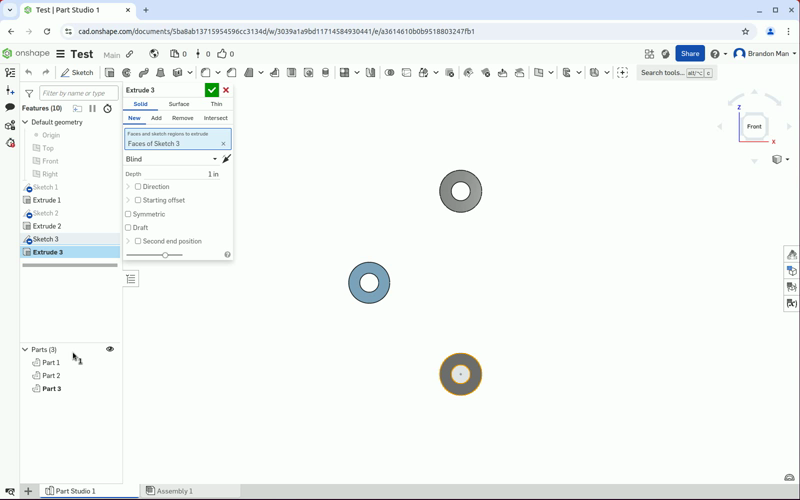
mouse_move(143, 106)
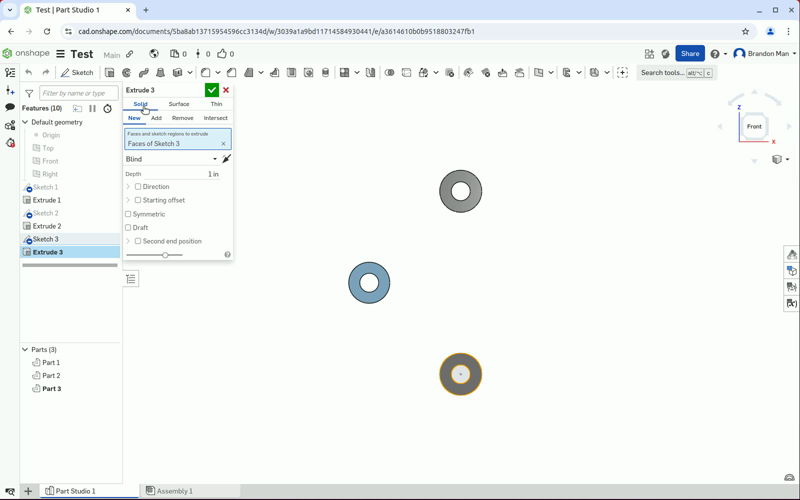
click(143, 106)
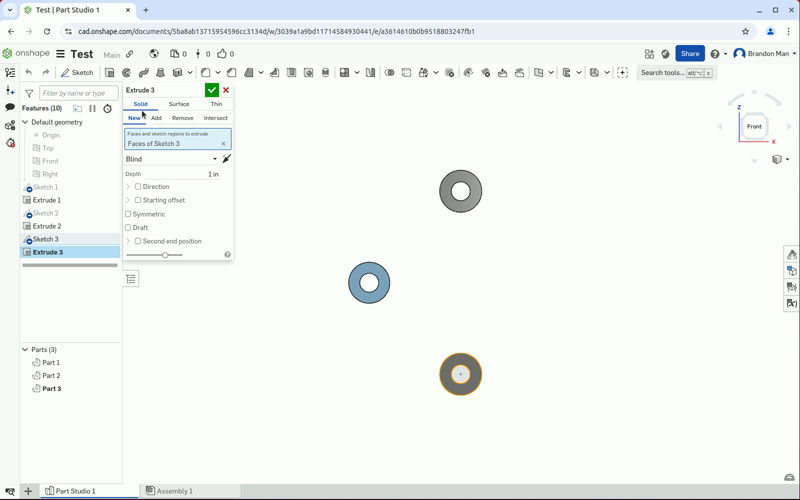
mouse_move(137, 120)
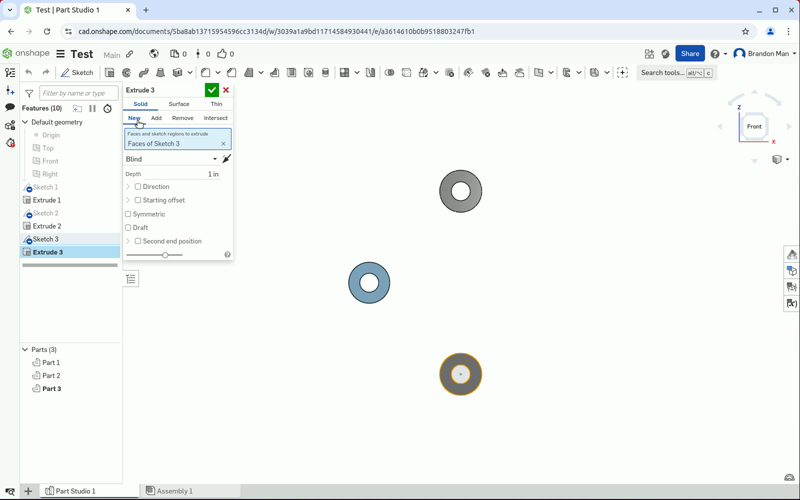
click(137, 120)
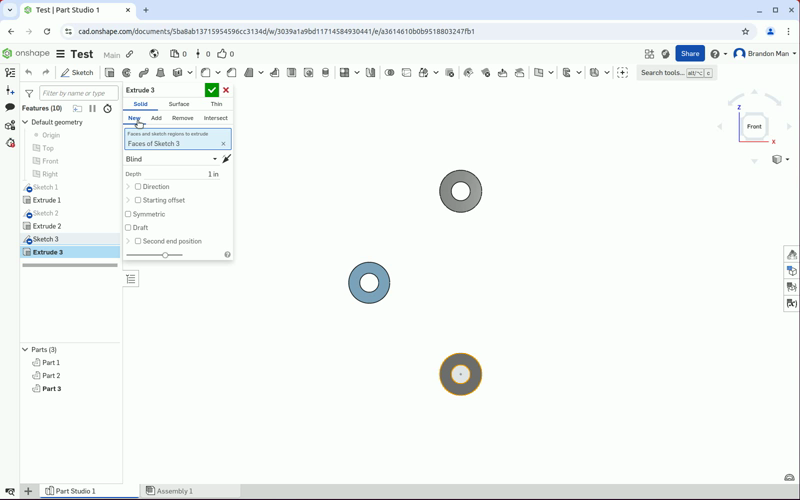
key(tab, 4)
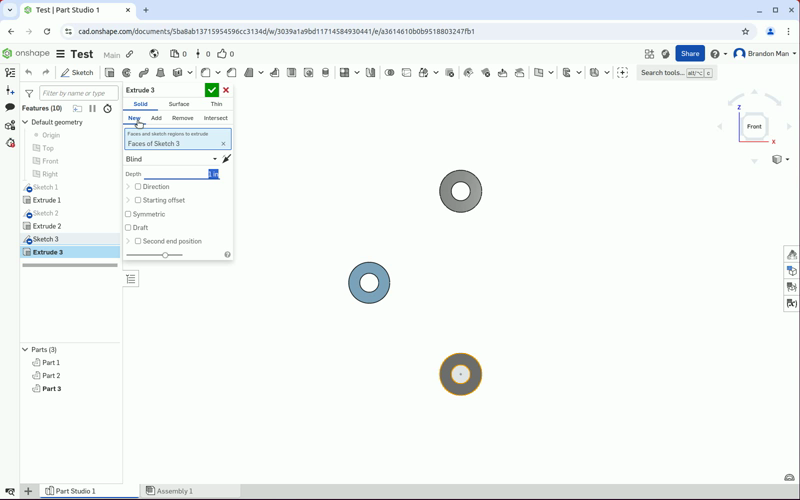
text(7.703)
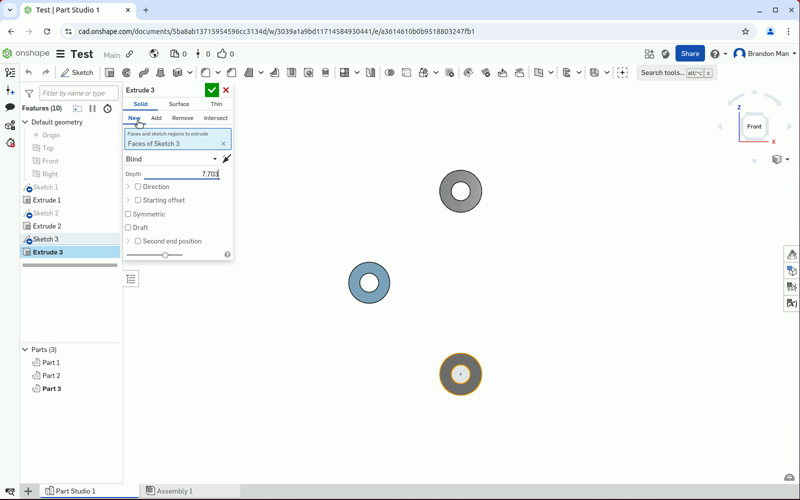
key(enter)
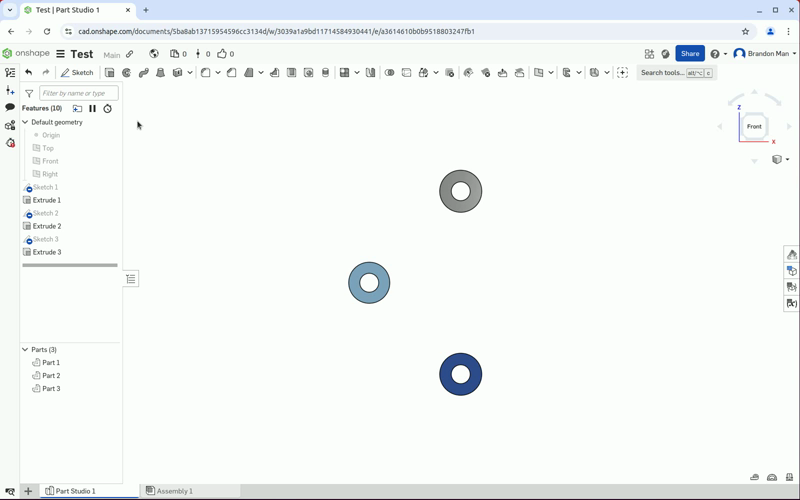
key(shift+h)
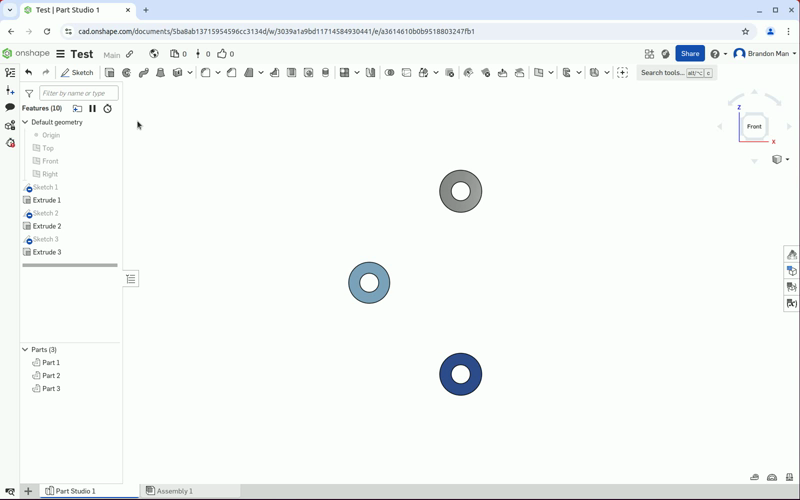
key(shift+h)
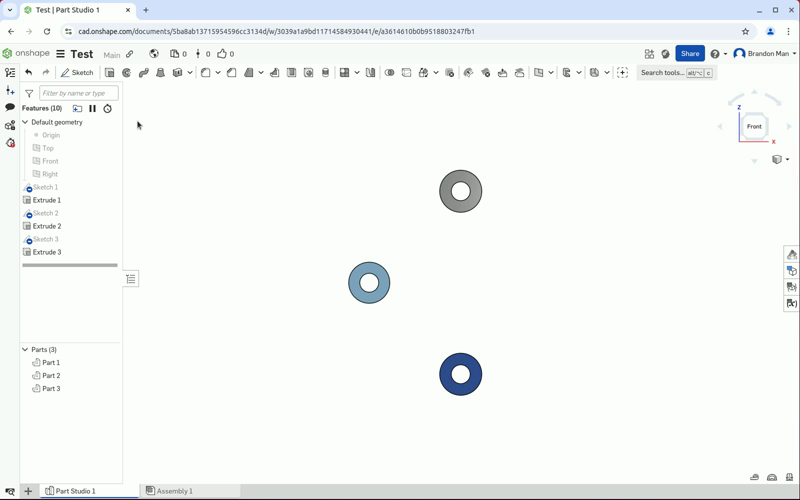
mouse_move(73, 189)
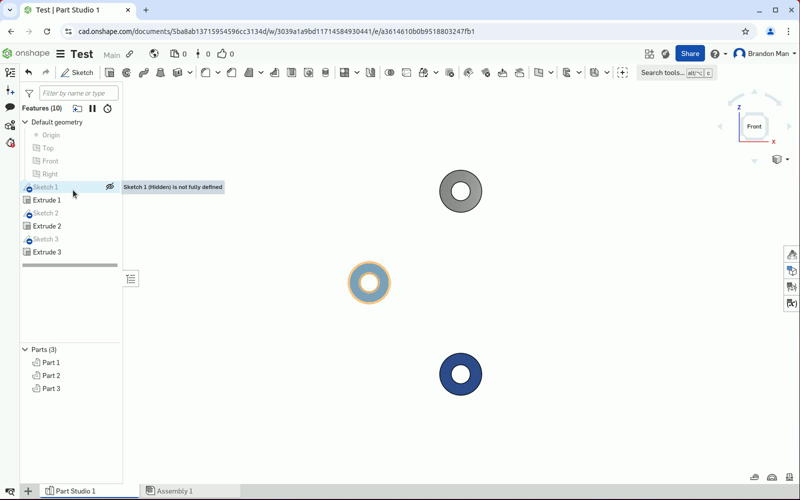
click(73, 189)
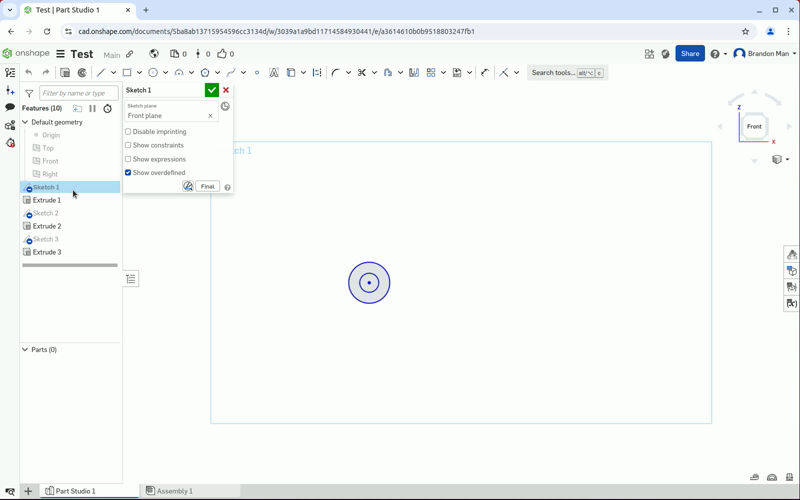
mouse_move(229, 92)
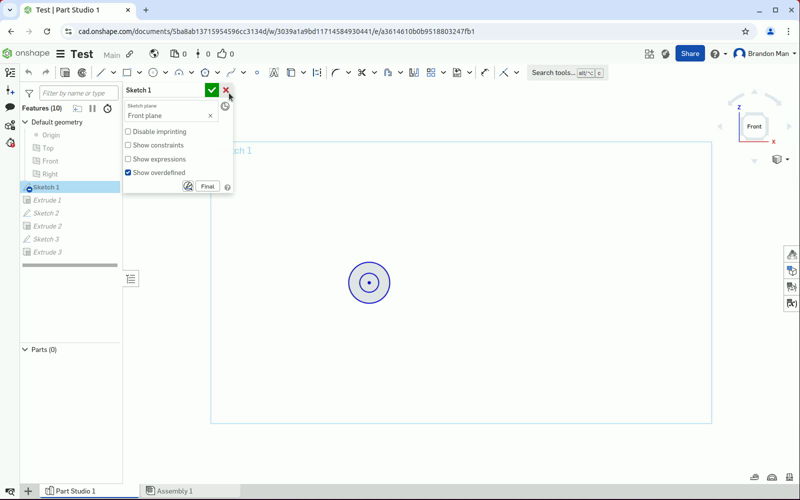
click(229, 92)
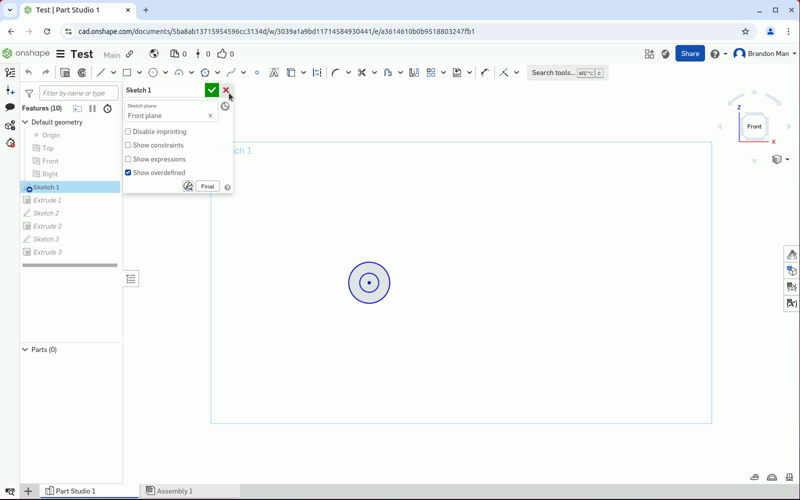
key(shift+s)
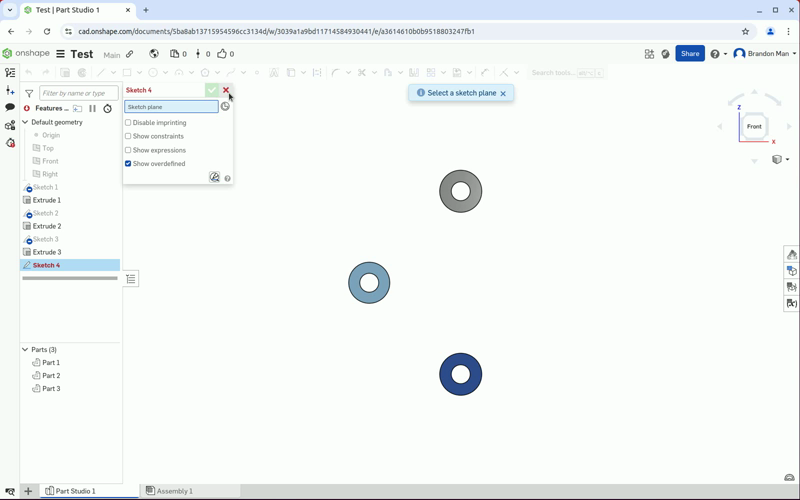
mouse_move(73, 163)
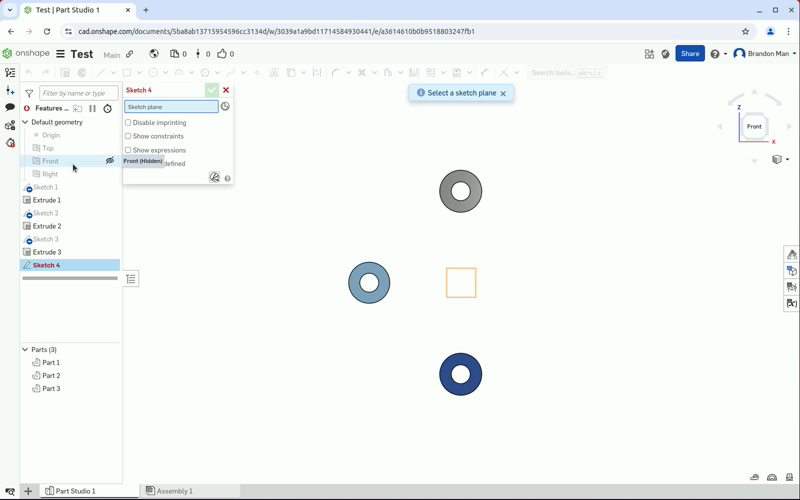
click(73, 163)
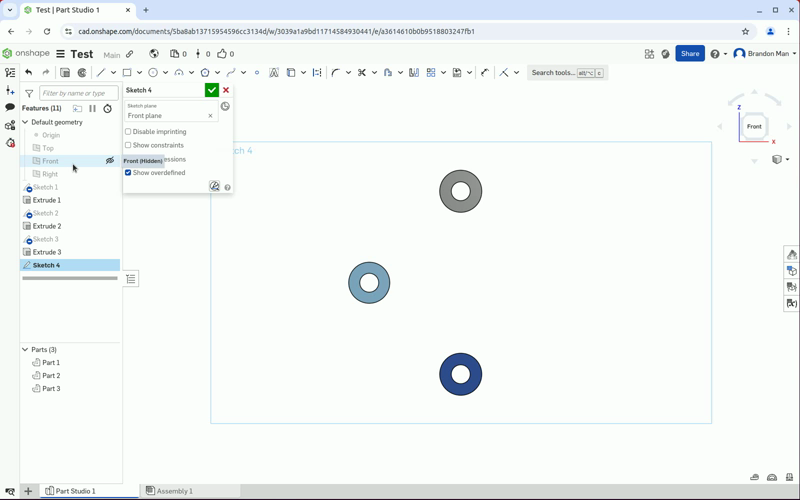
mouse_move(73, 352)
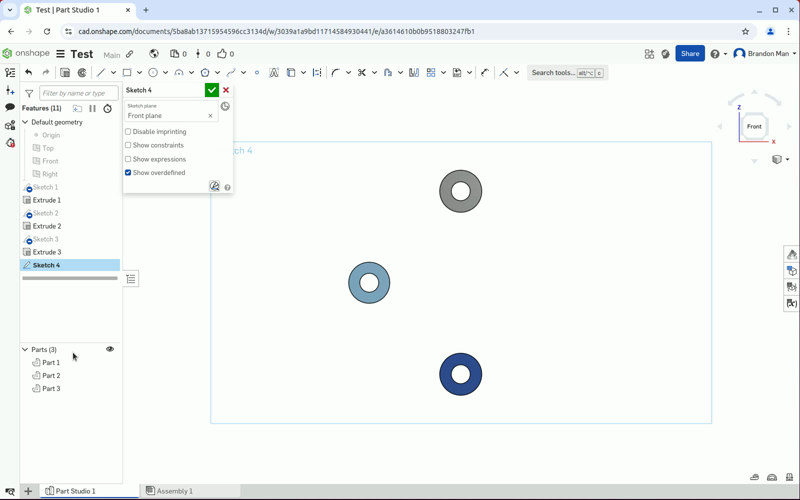
key(y)
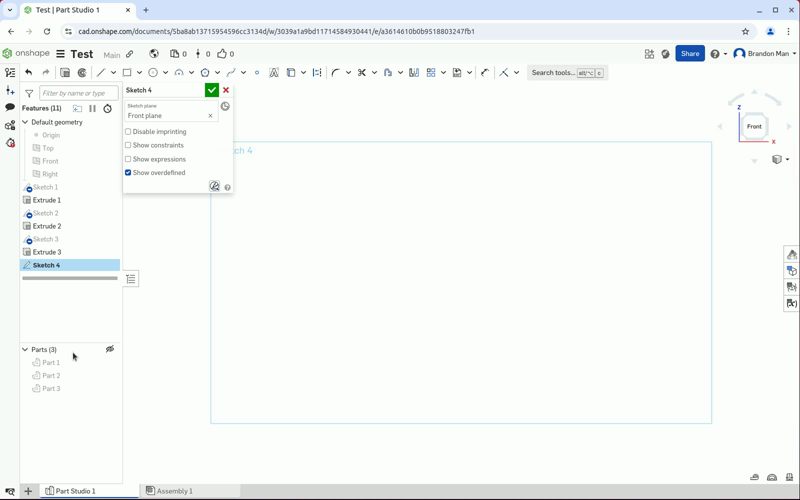
key(c)
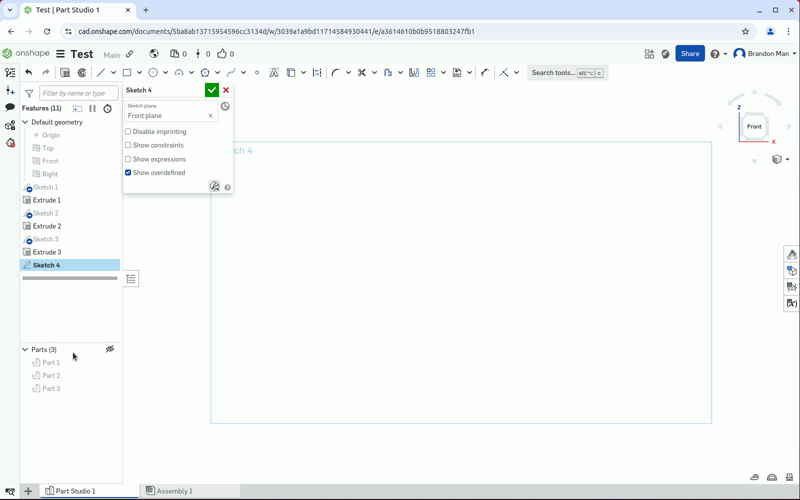
key_down(shift)
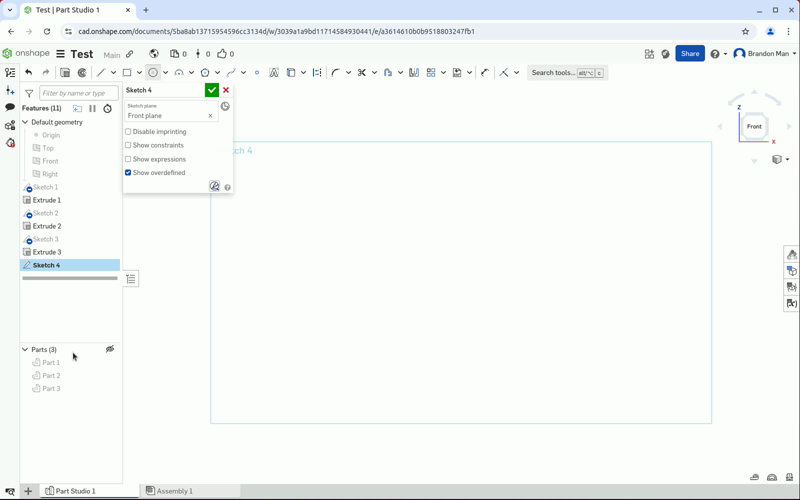
mouse_move(553, 282)
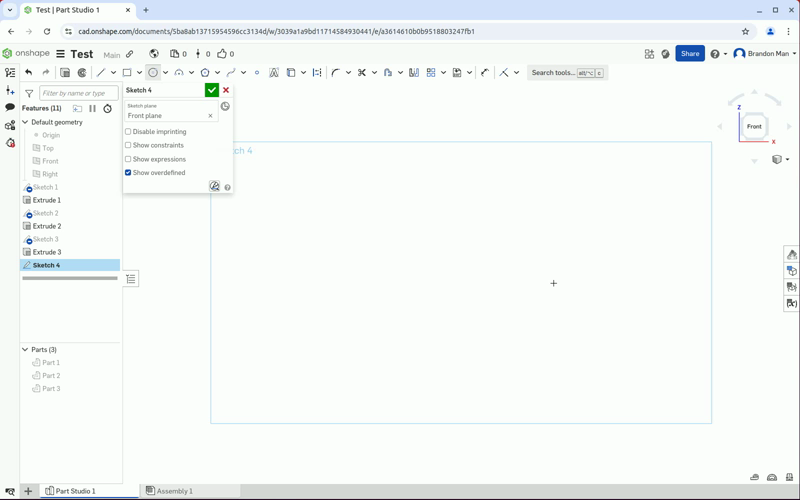
click(553, 282)
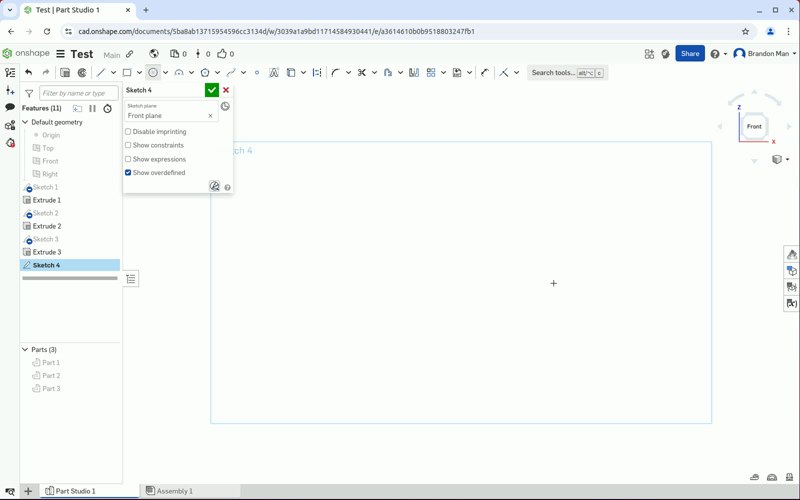
key_up(shift)
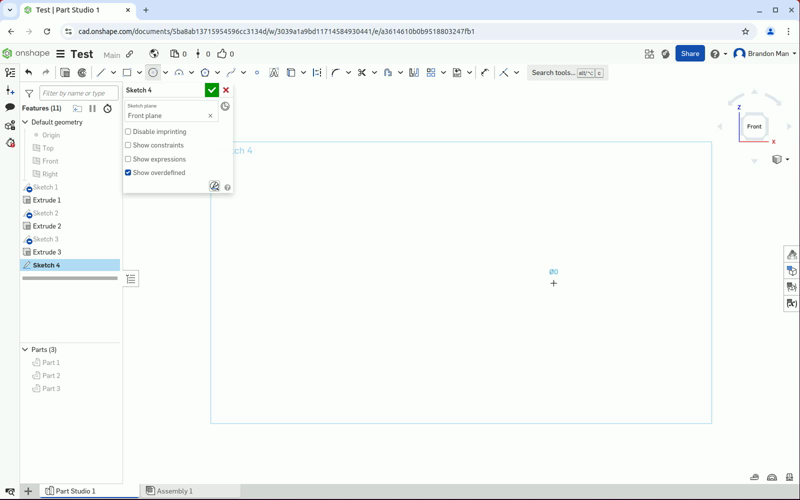
mouse_move(574, 282)
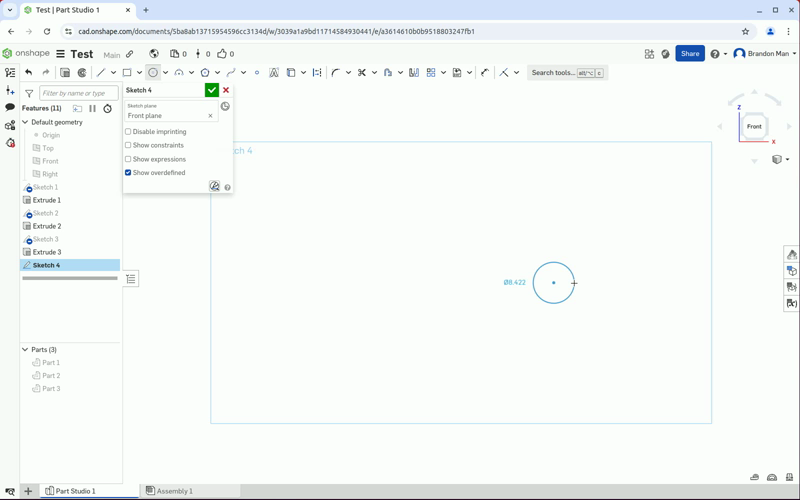
click(574, 282)
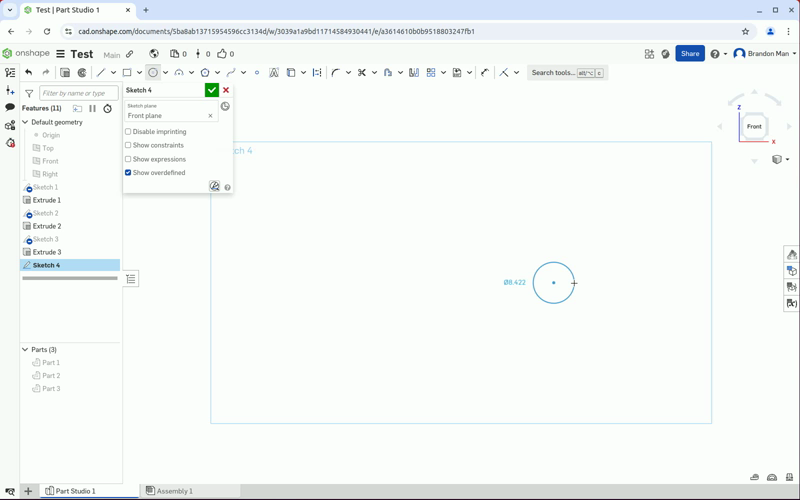
key(esc)
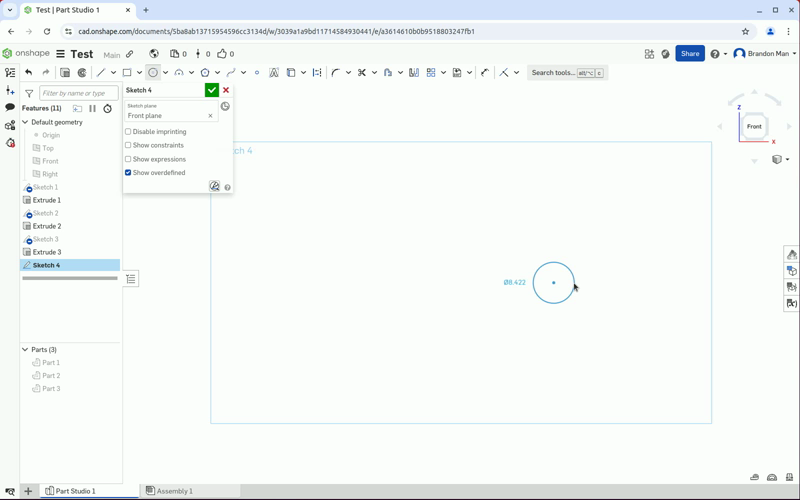
key(c)
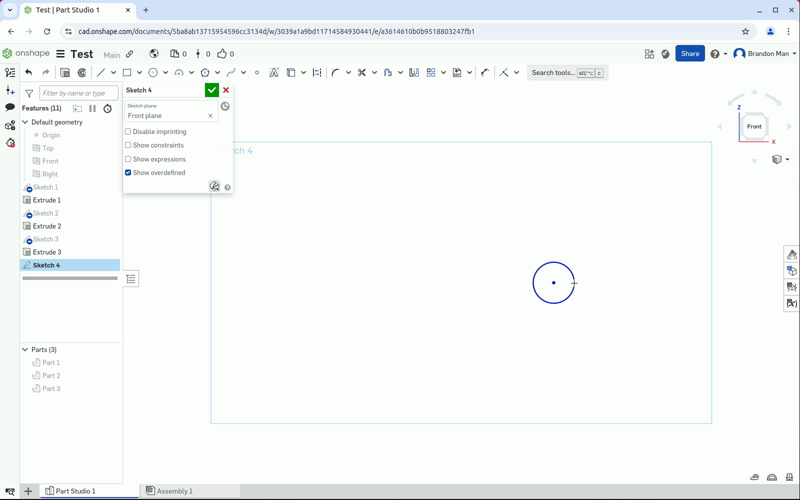
key_down(shift)
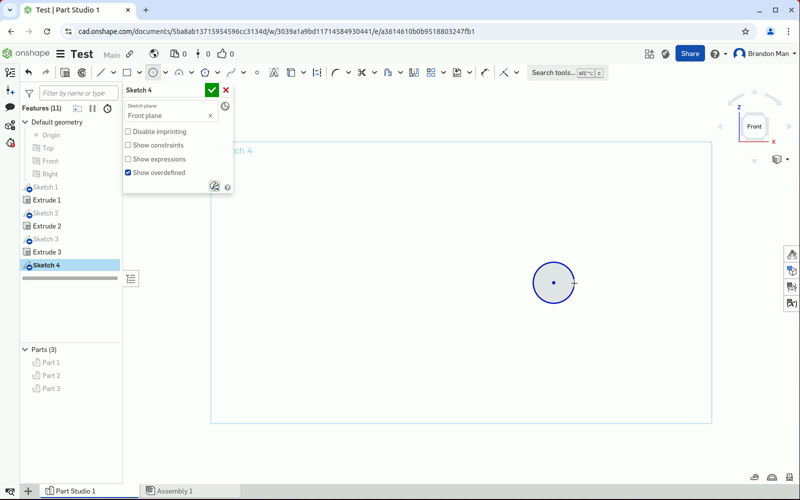
mouse_move(553, 282)
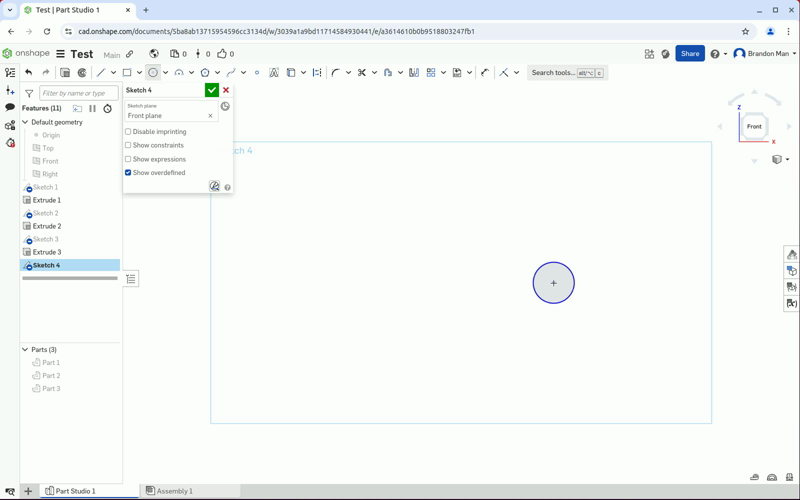
click(553, 282)
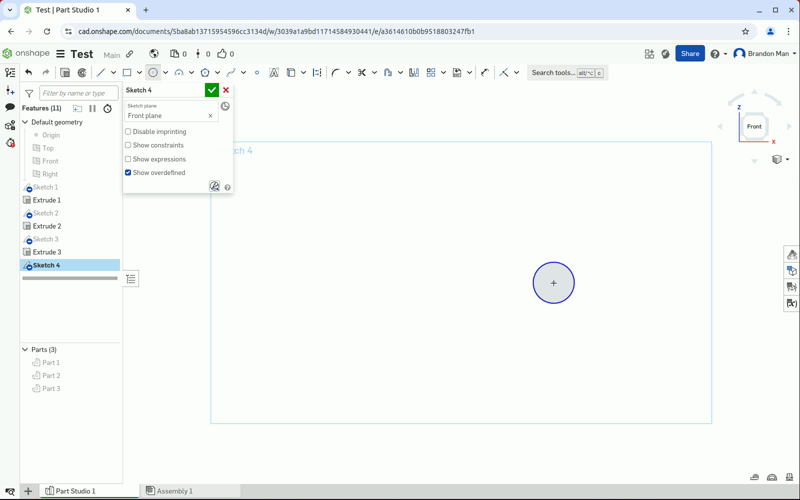
key_up(shift)
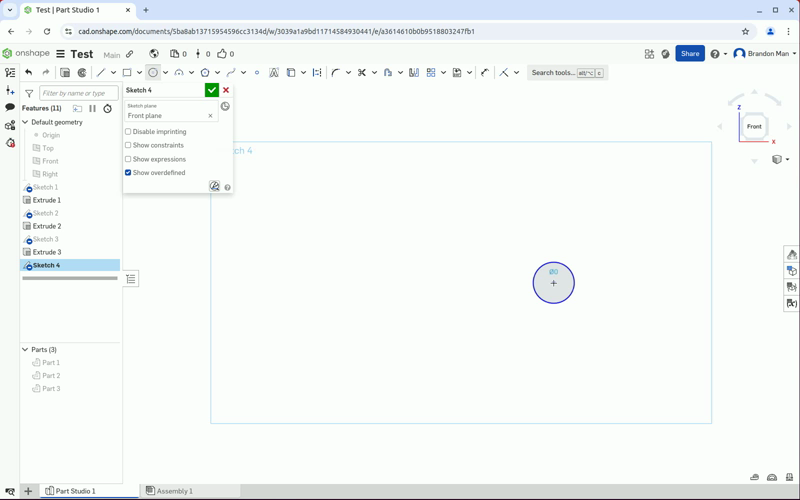
mouse_move(563, 282)
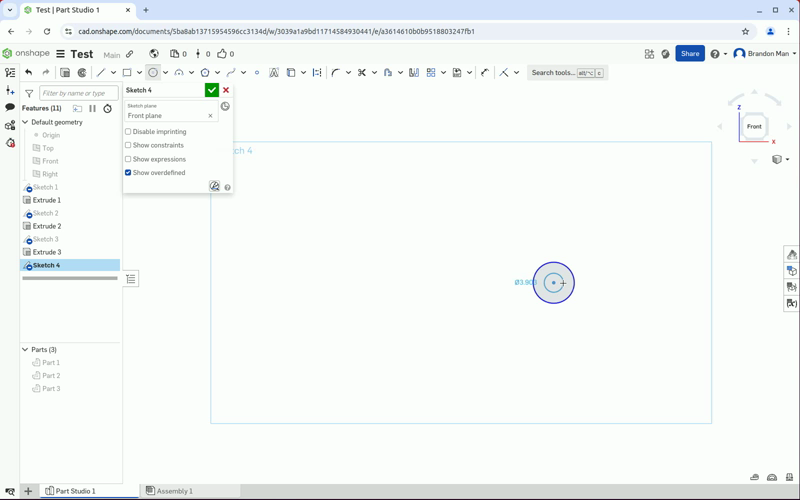
click(563, 282)
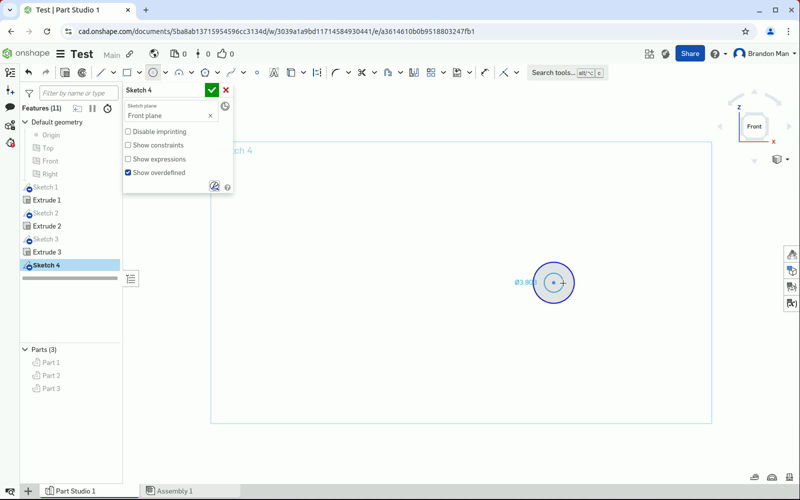
key(esc)
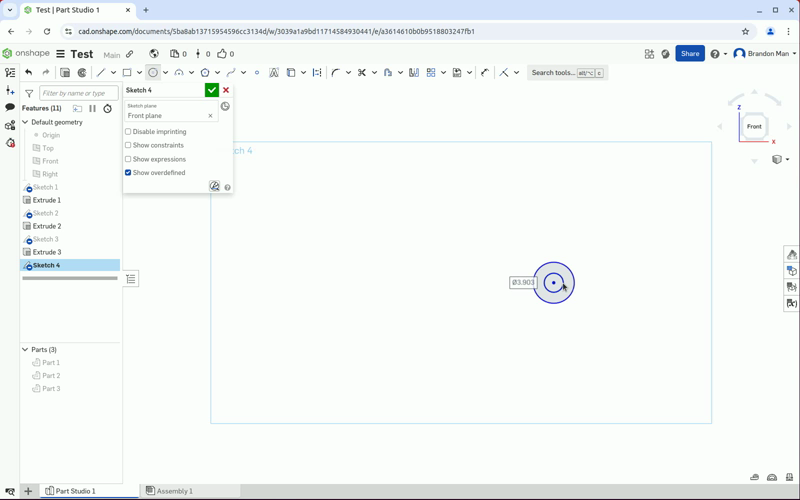
mouse_move(555, 269)
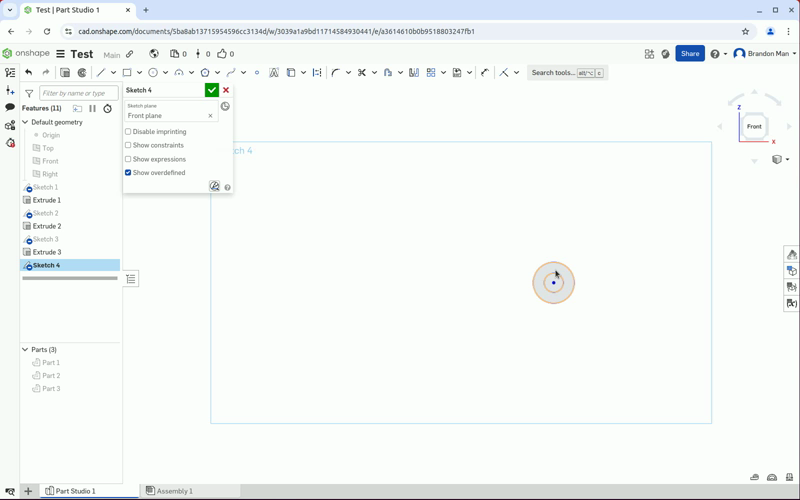
scroll(6)
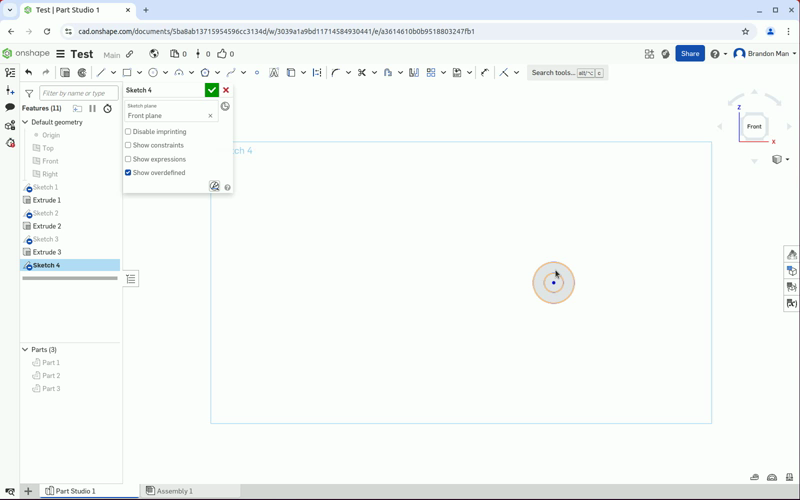
scroll(6)
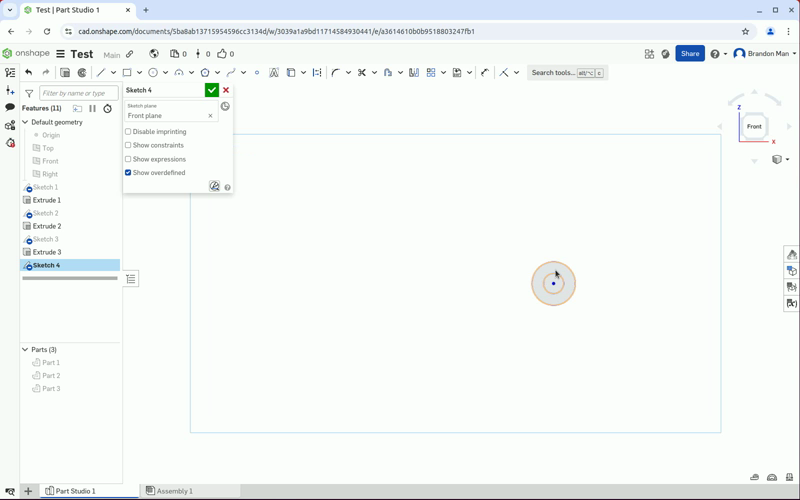
scroll(6)
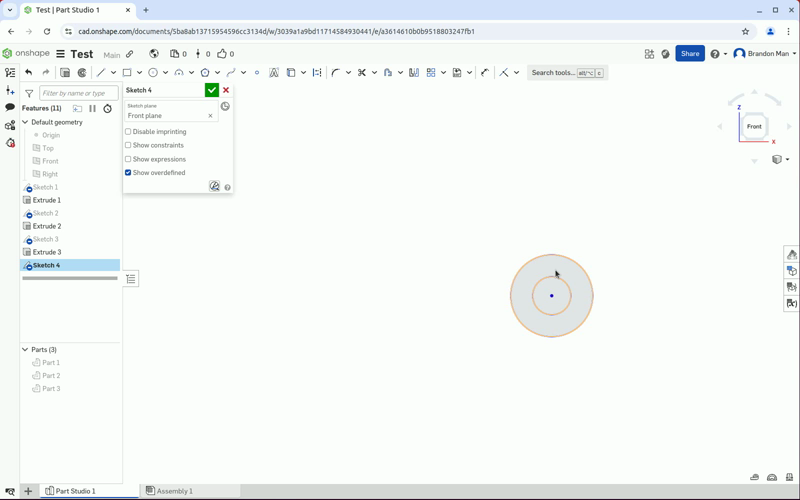
scroll(6)
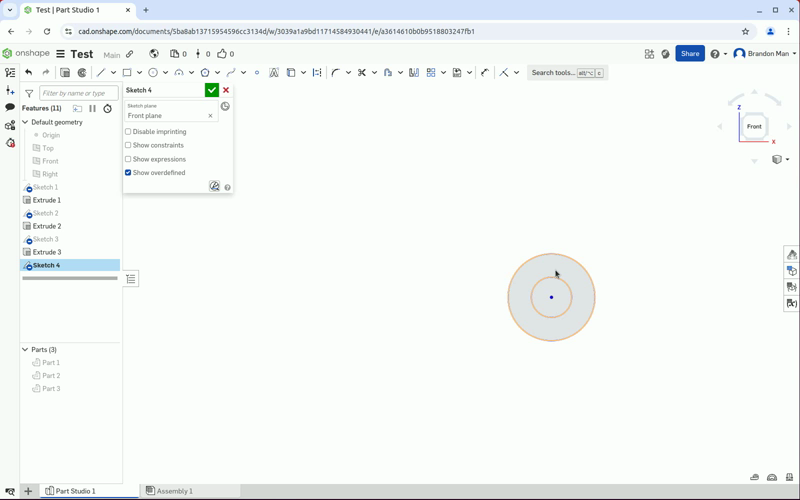
scroll(6)
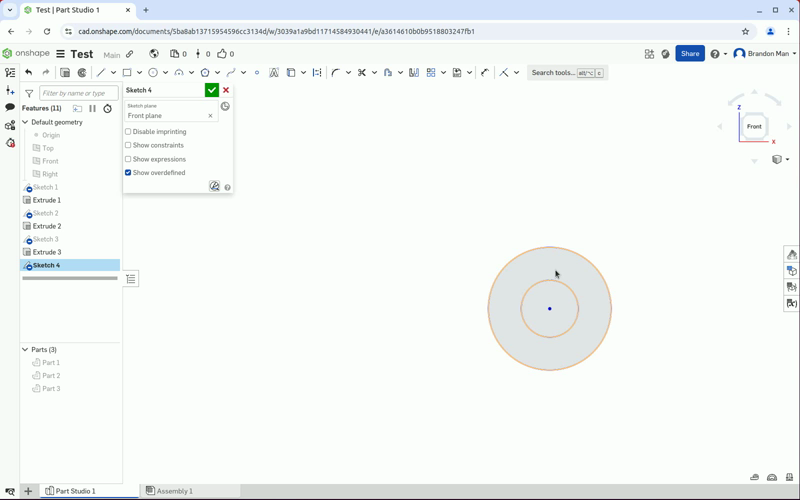
scroll(6)
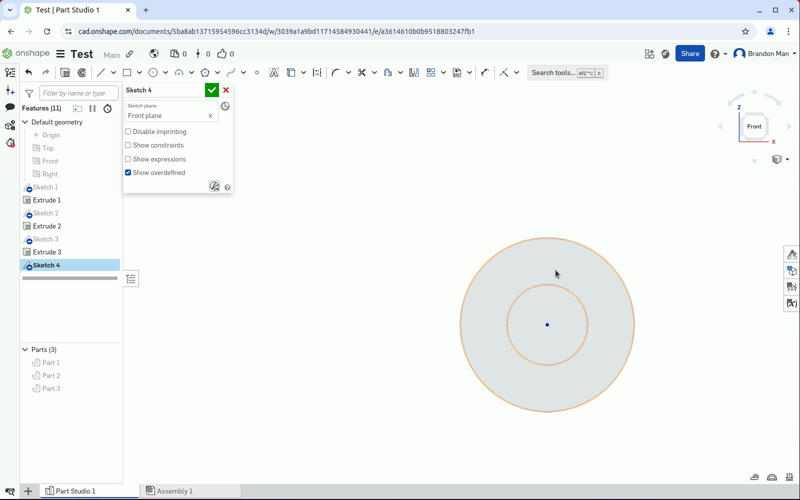
scroll(6)
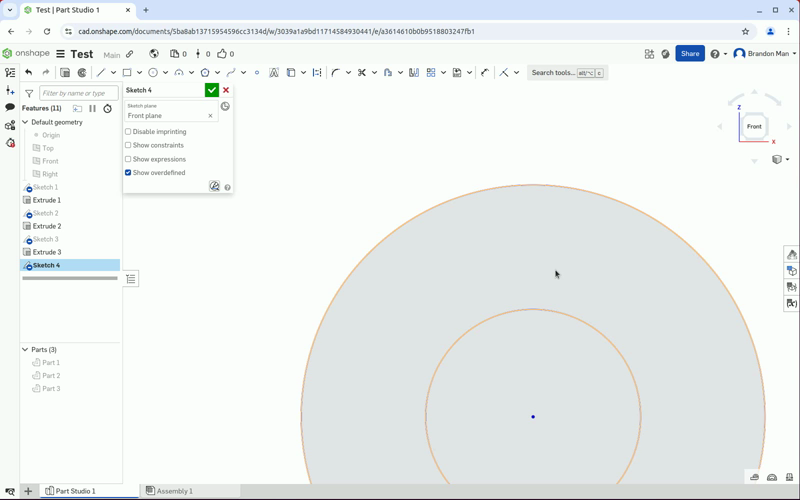
click(555, 269)
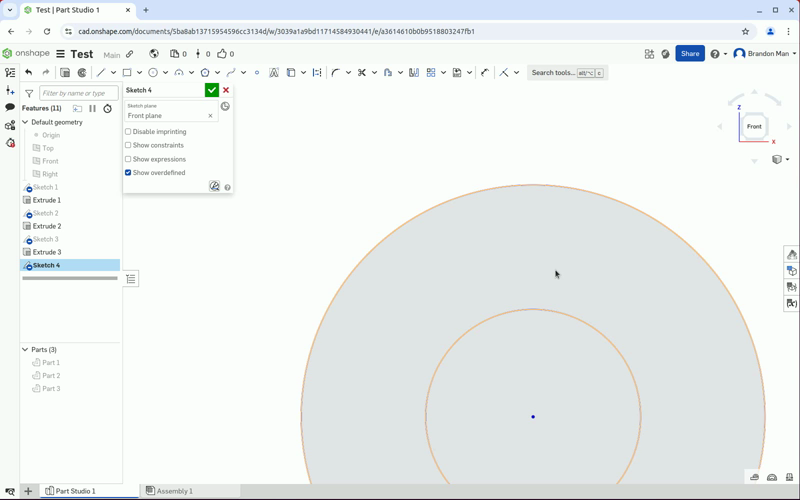
scroll(-6)
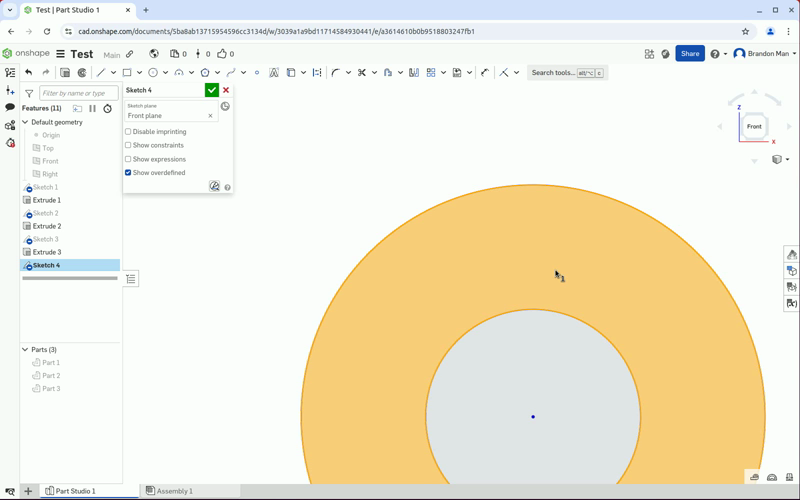
scroll(-6)
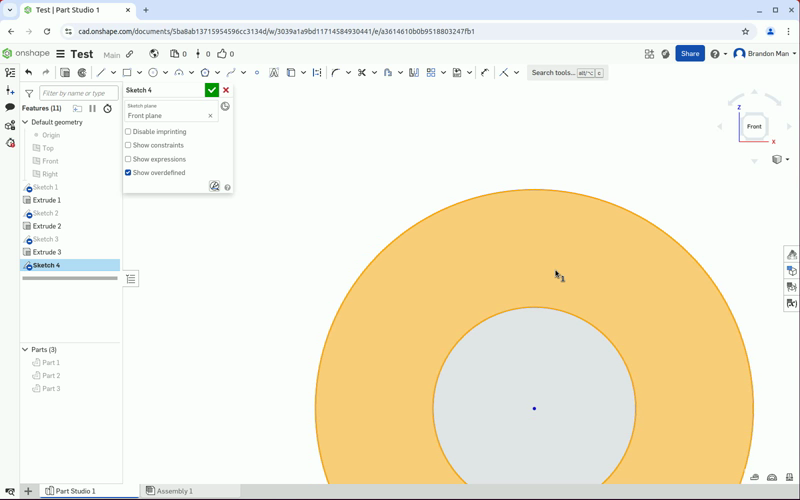
scroll(-6)
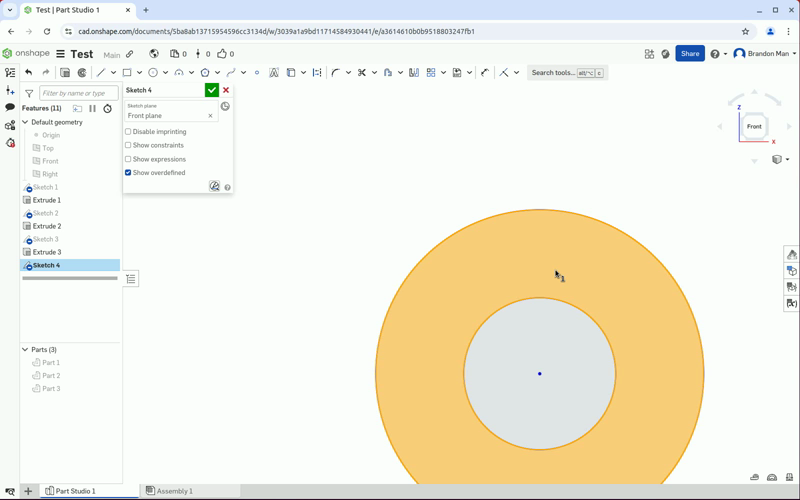
scroll(-6)
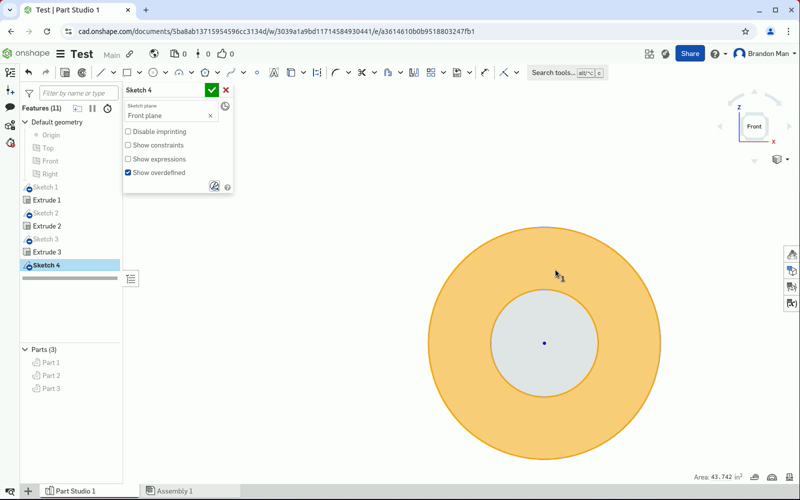
scroll(-6)
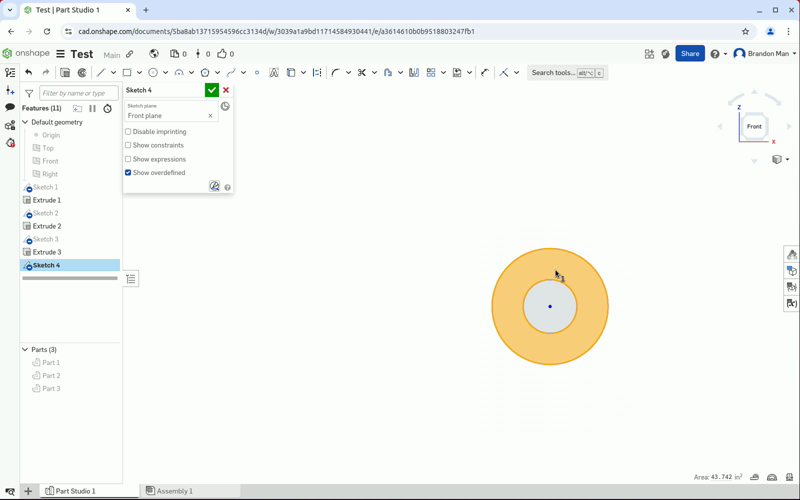
scroll(-6)
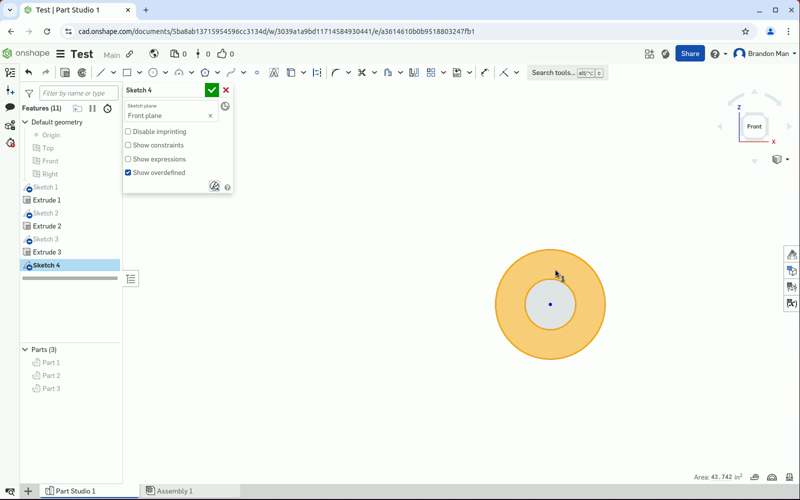
scroll(-6)
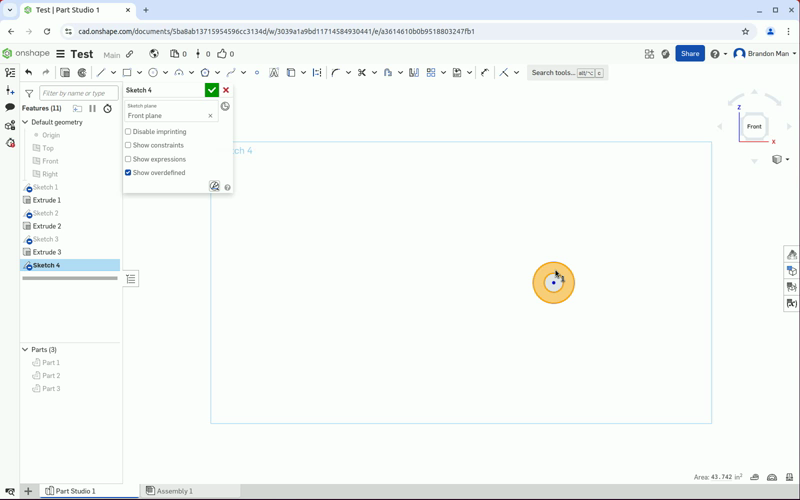
mouse_move(73, 352)
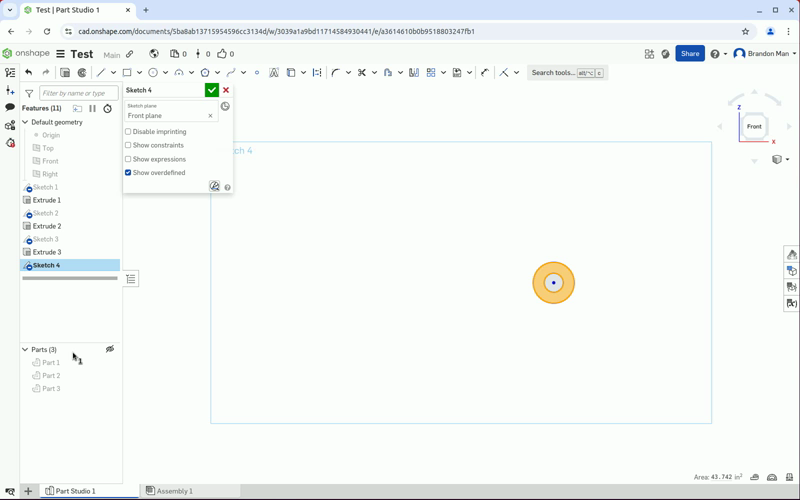
key(shift+y)
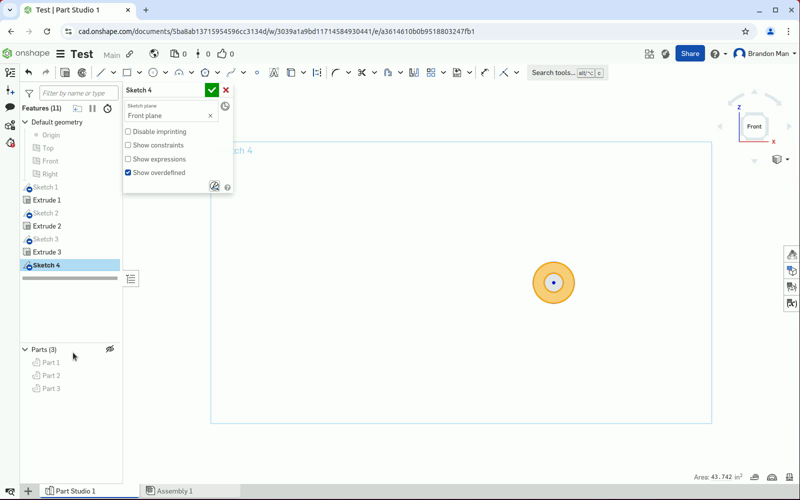
key(shift+e)
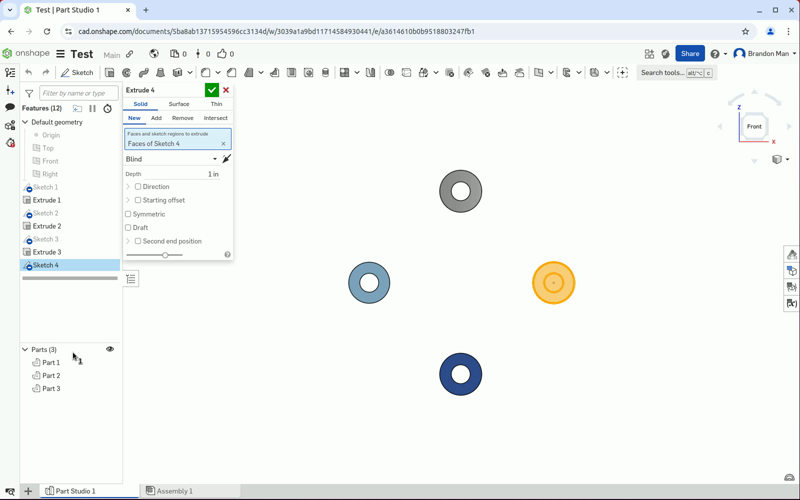
mouse_move(143, 106)
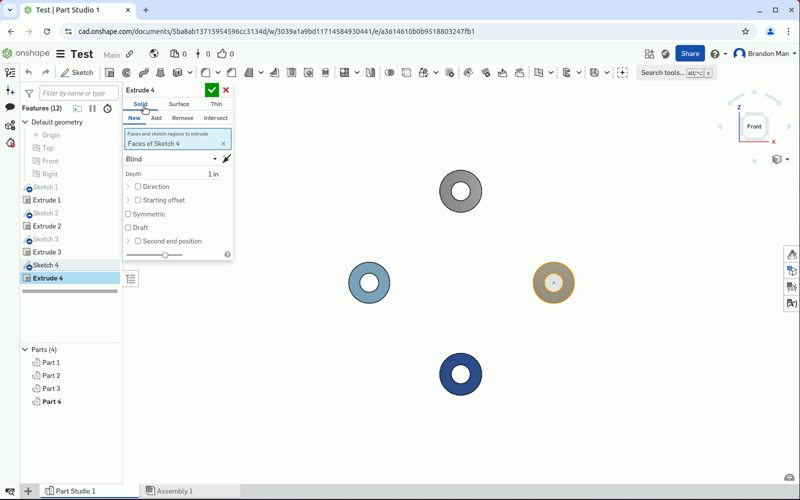
click(143, 106)
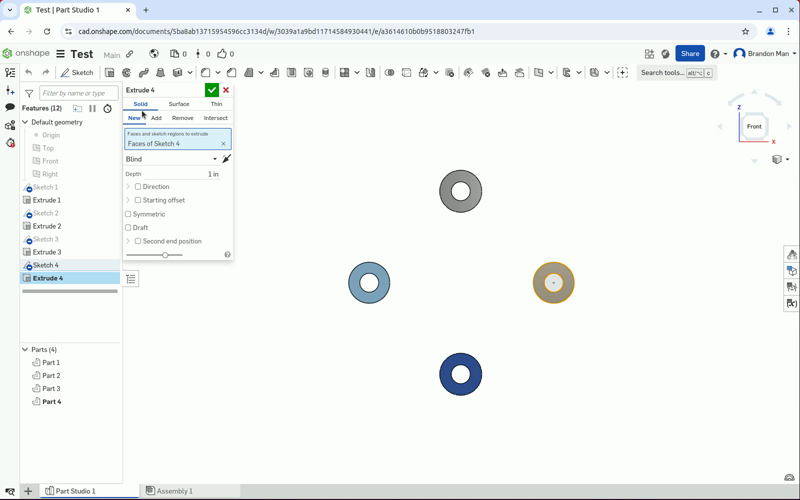
mouse_move(137, 120)
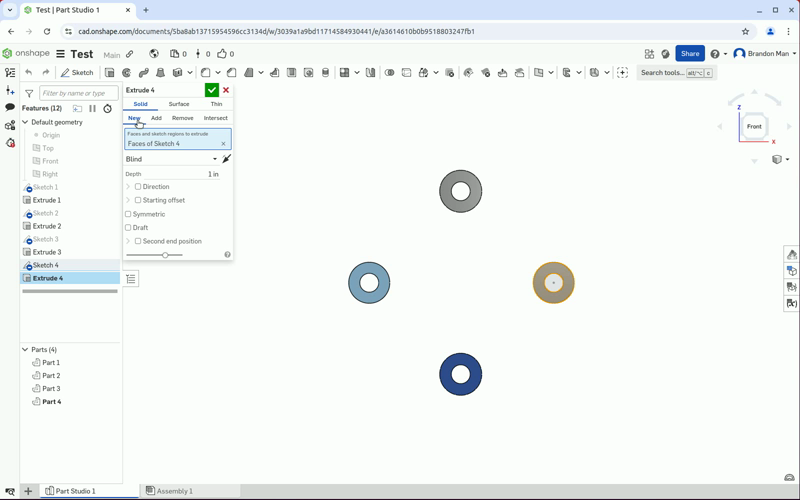
click(137, 120)
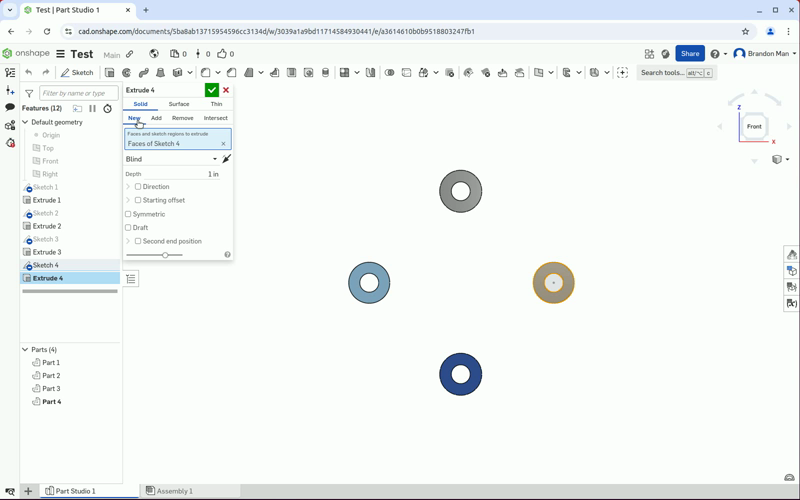
key(tab, 4)
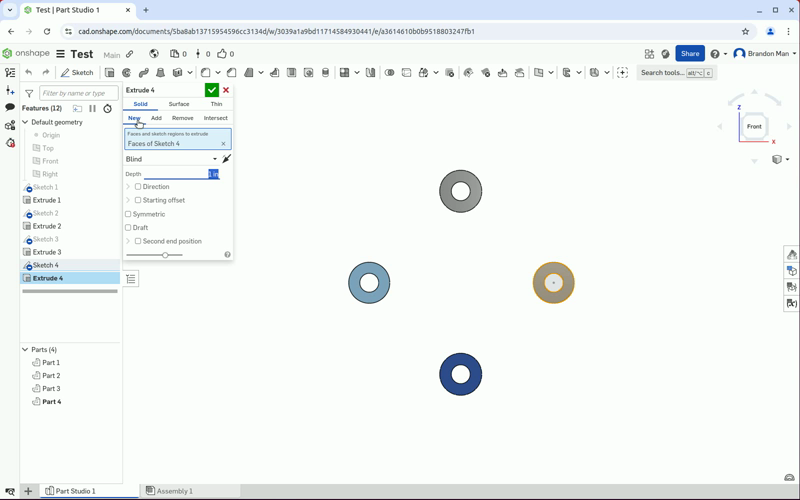
text(7.703)
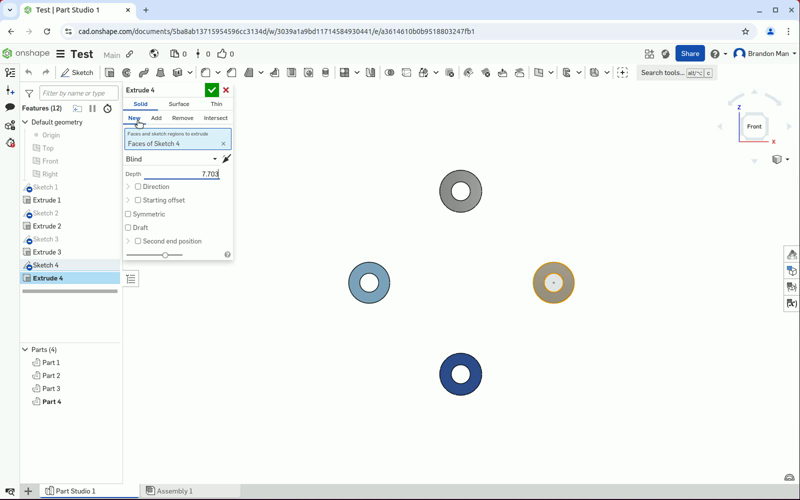
key(enter)
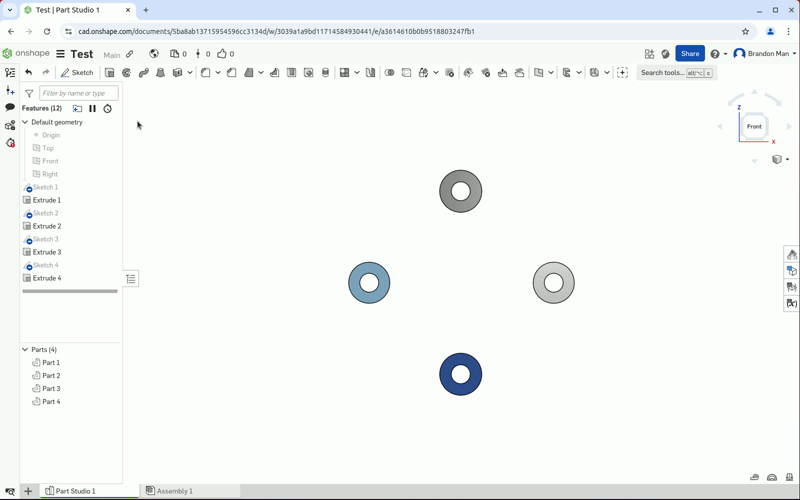
key(shift+h)
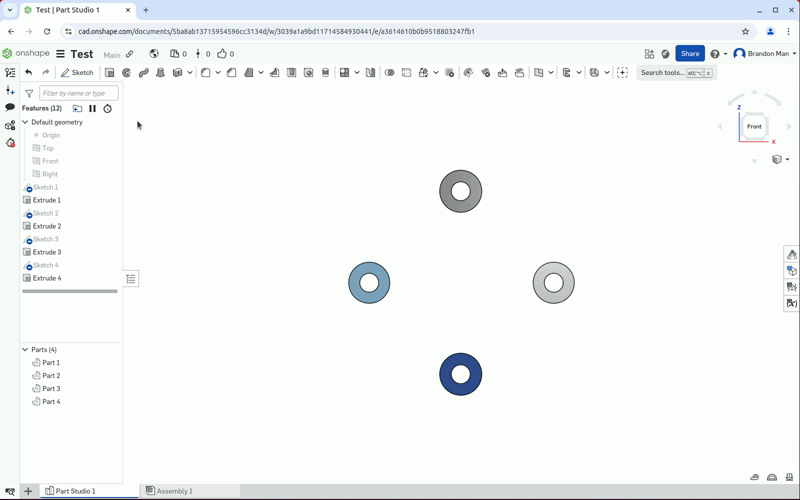
key(shift+h)
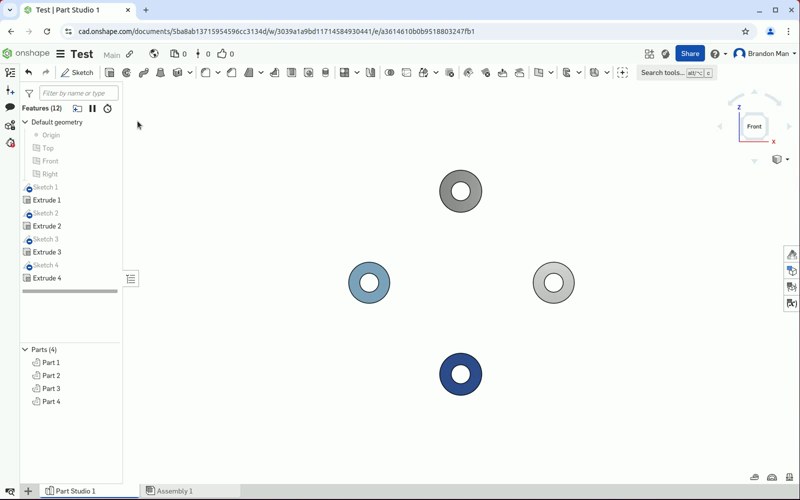
mouse_move(73, 189)
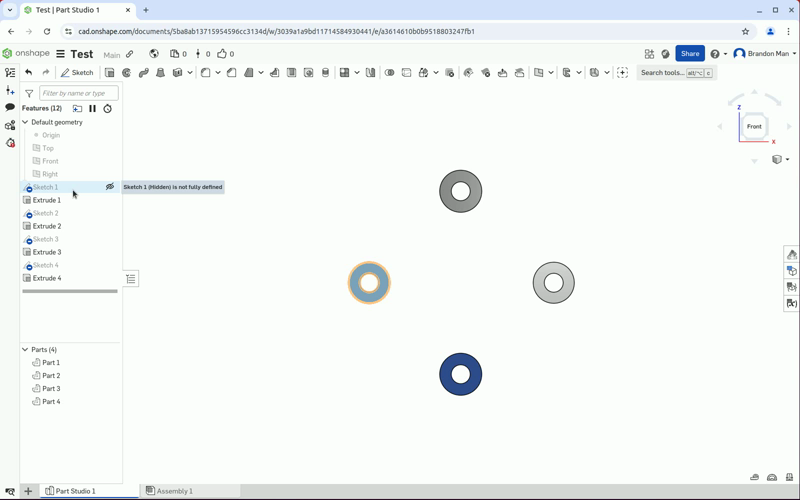
click(73, 189)
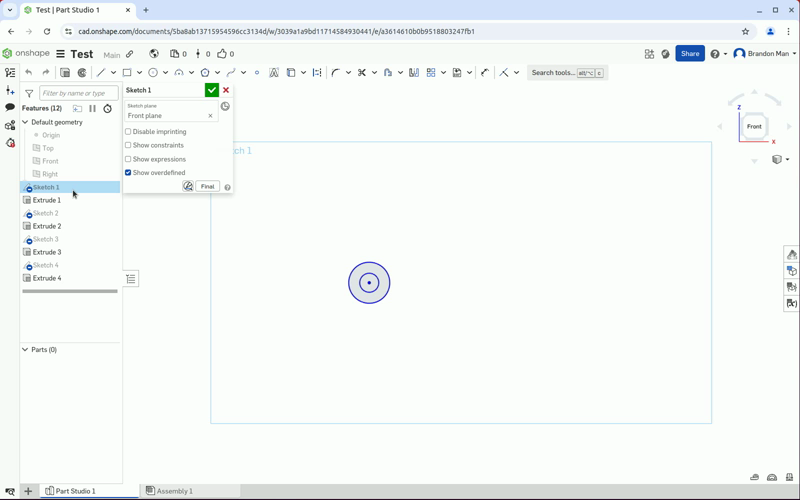
mouse_move(229, 92)
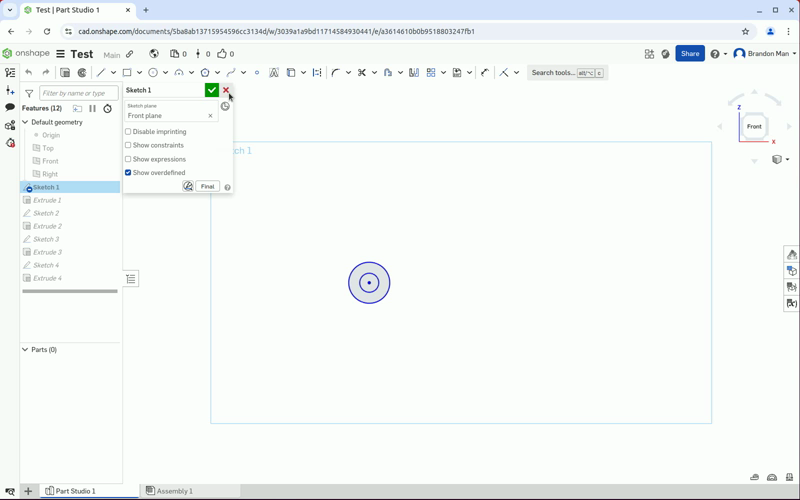
click(229, 92)
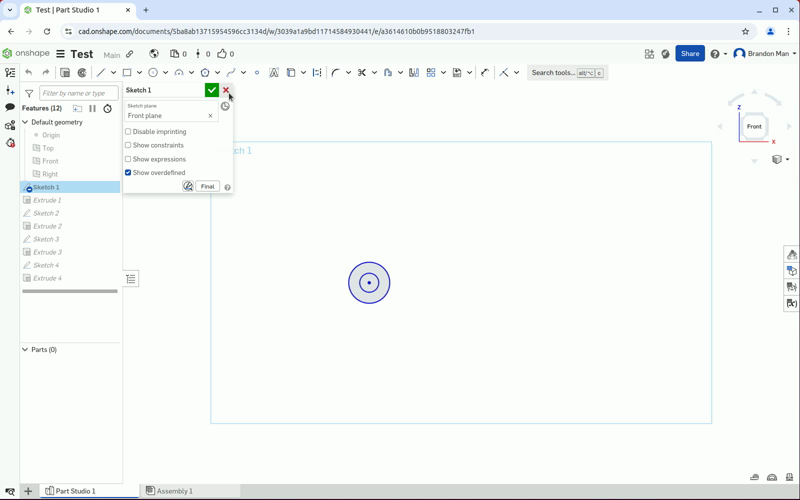
key(shift+s)
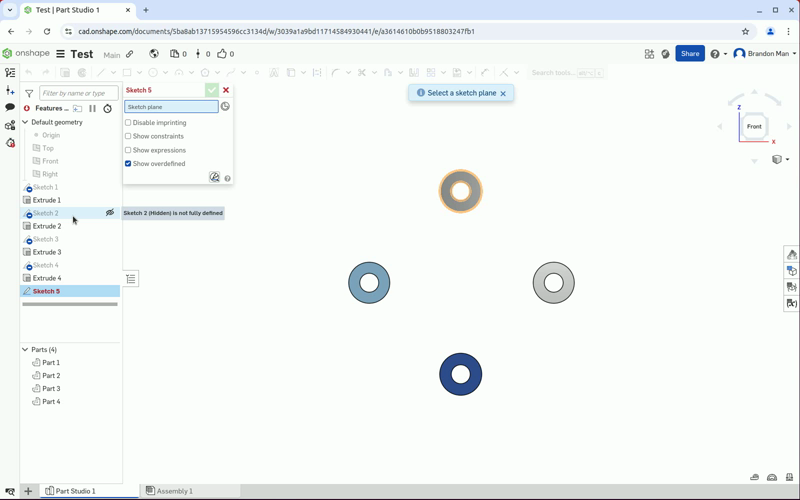
scroll(3)
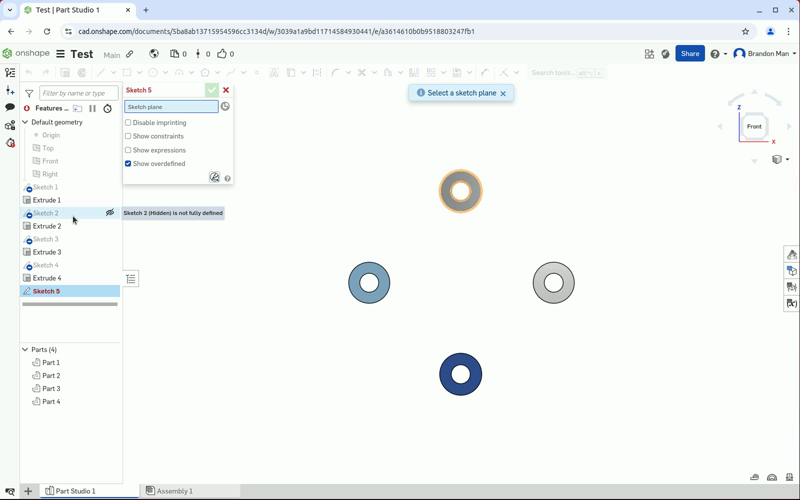
mouse_move(73, 163)
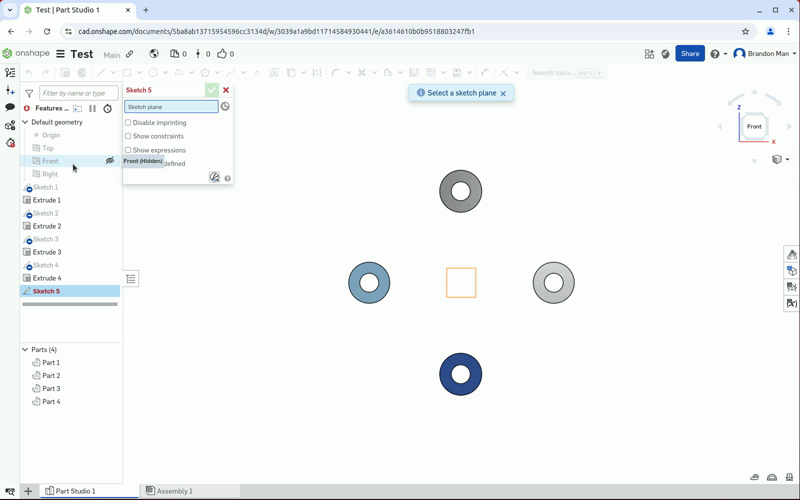
click(73, 163)
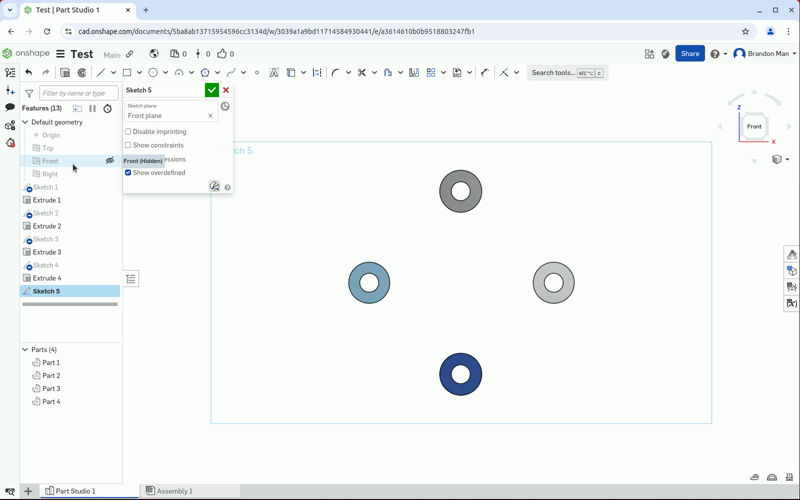
mouse_move(73, 352)
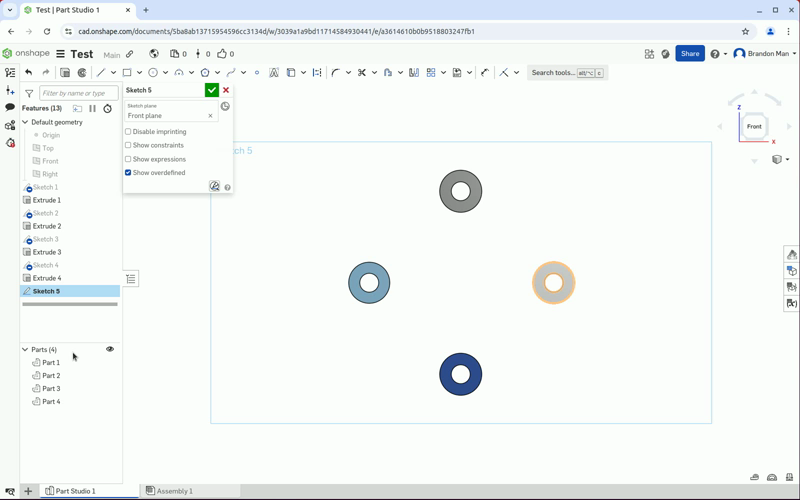
key(y)
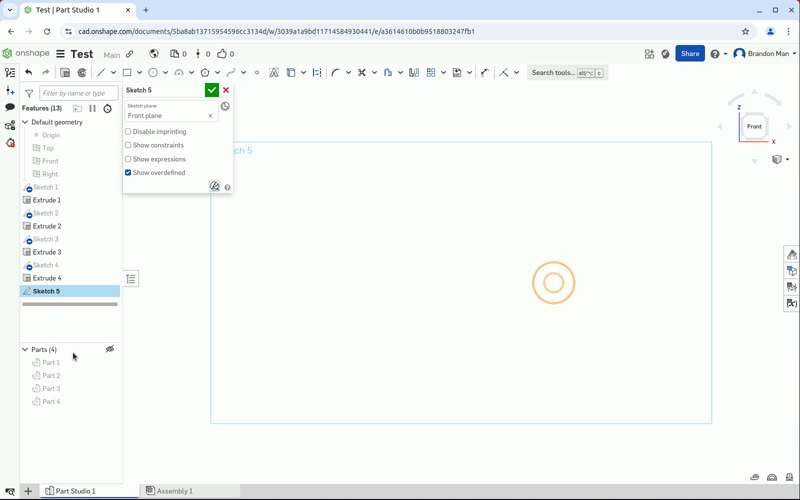
key(l)
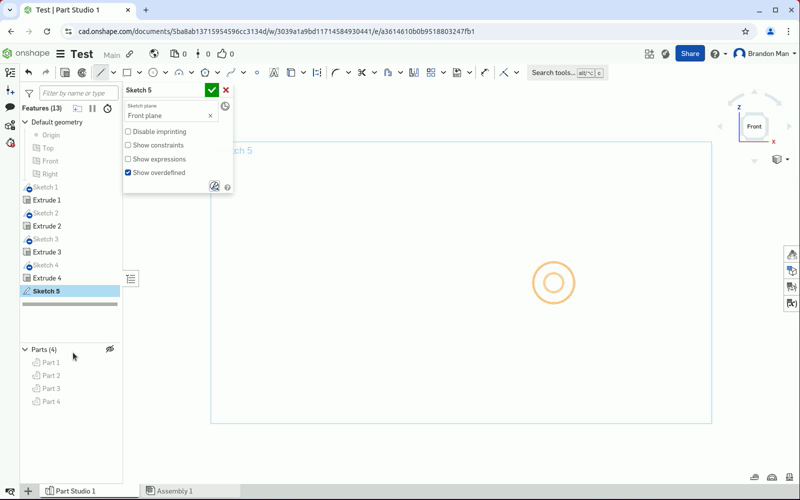
key_down(shift)
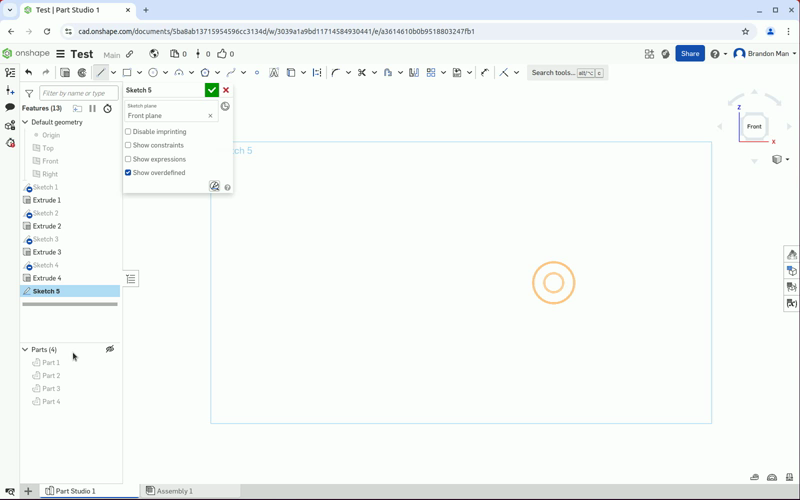
mouse_move(369, 304)
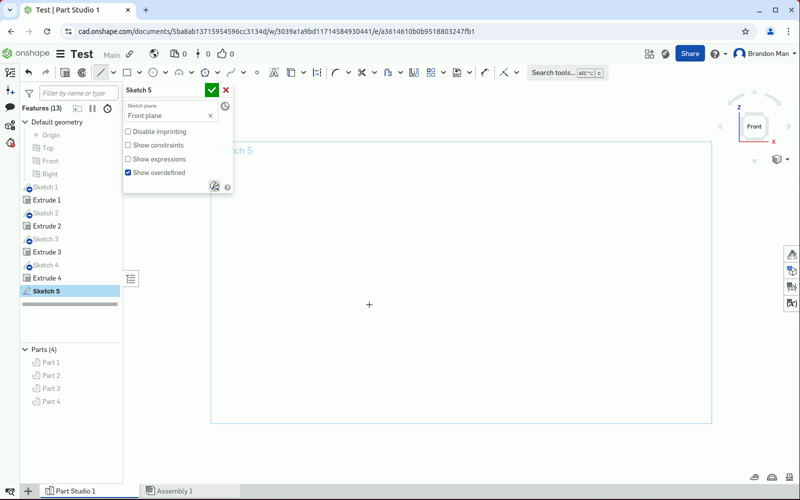
click(369, 304)
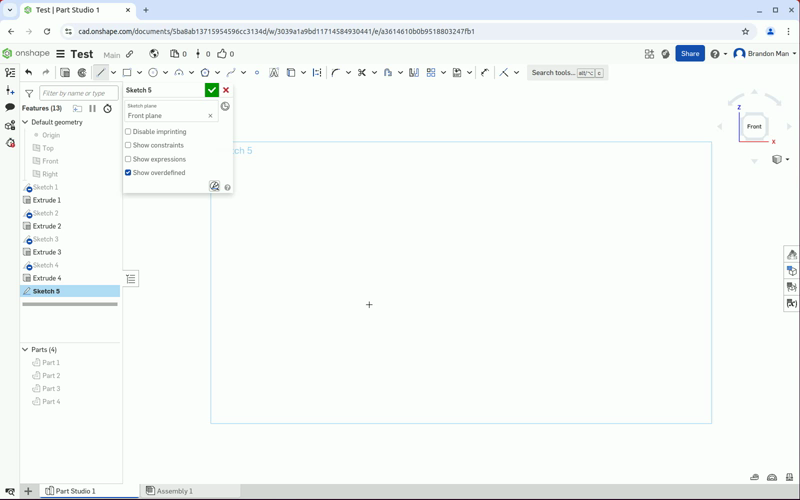
key_up(shift)
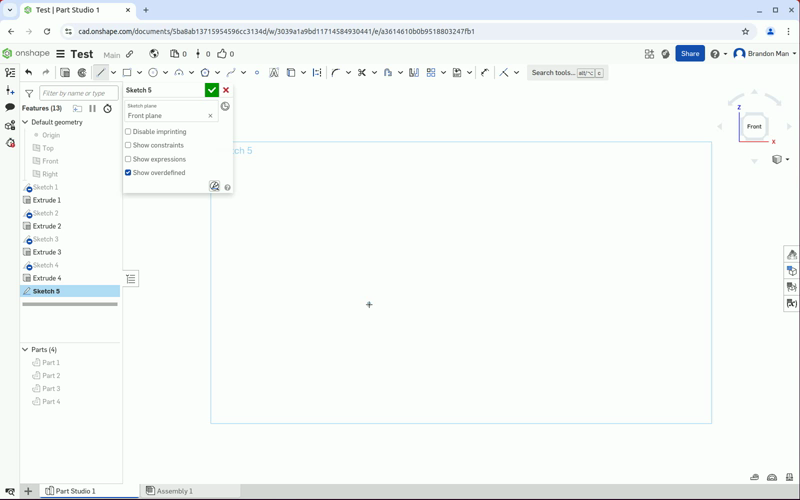
key_down(shift)
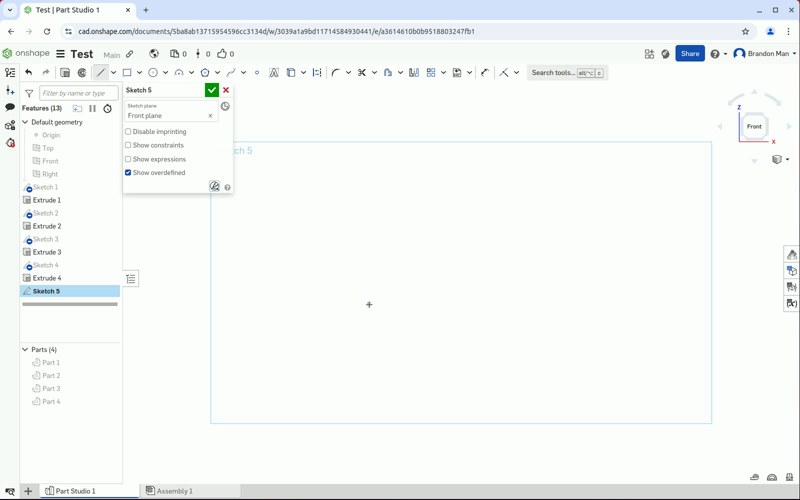
mouse_move(440, 375)
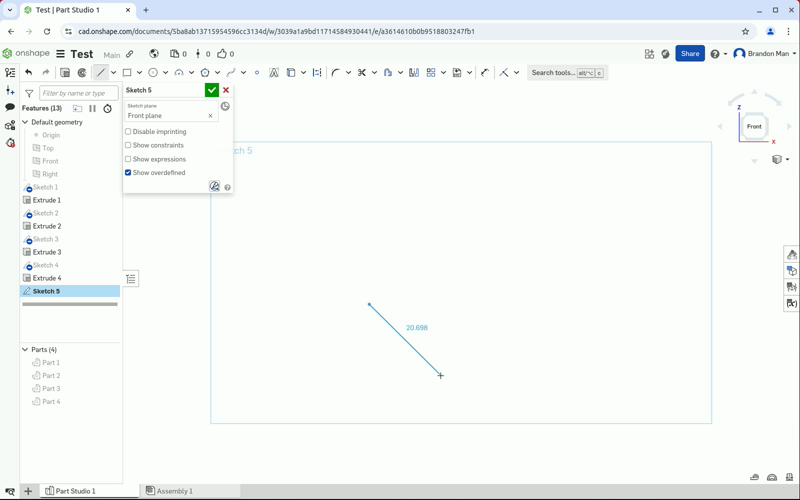
click(440, 375)
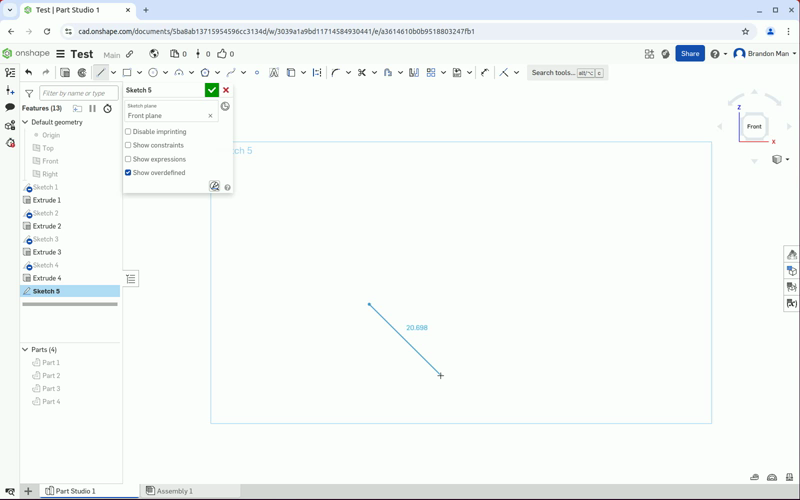
key_up(shift)
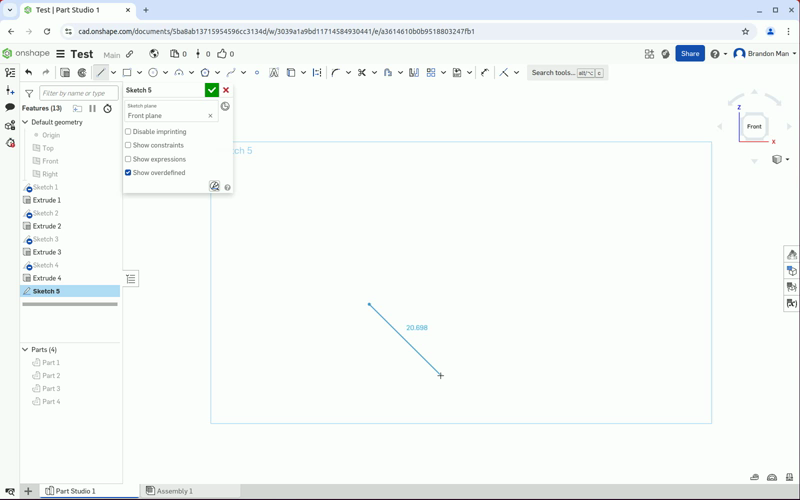
key(esc)
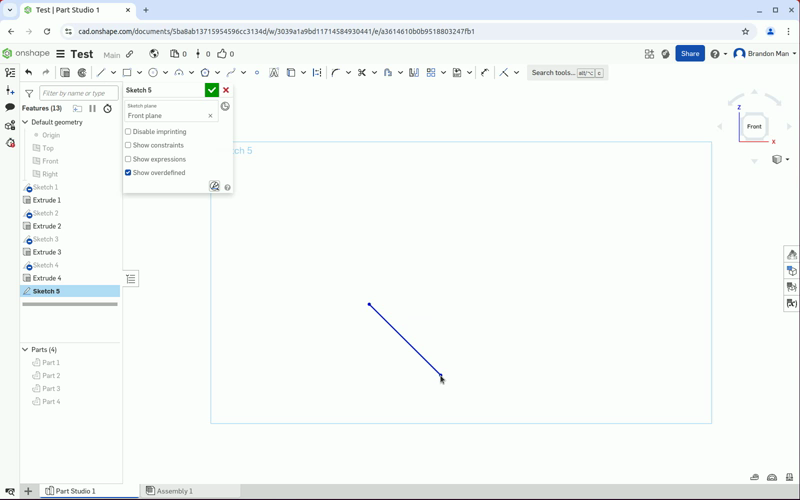
key(a)
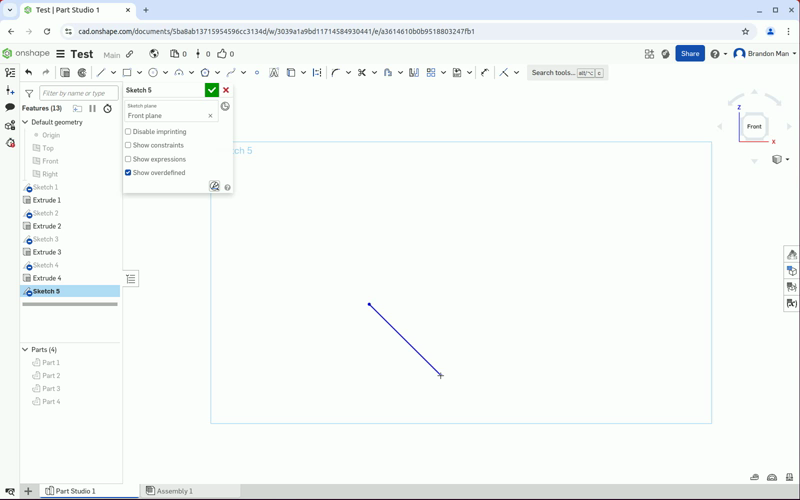
mouse_move(440, 375)
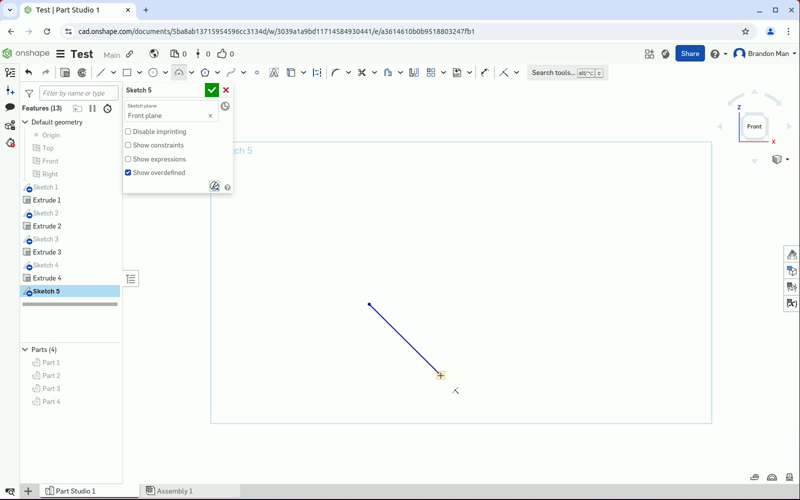
click(440, 375)
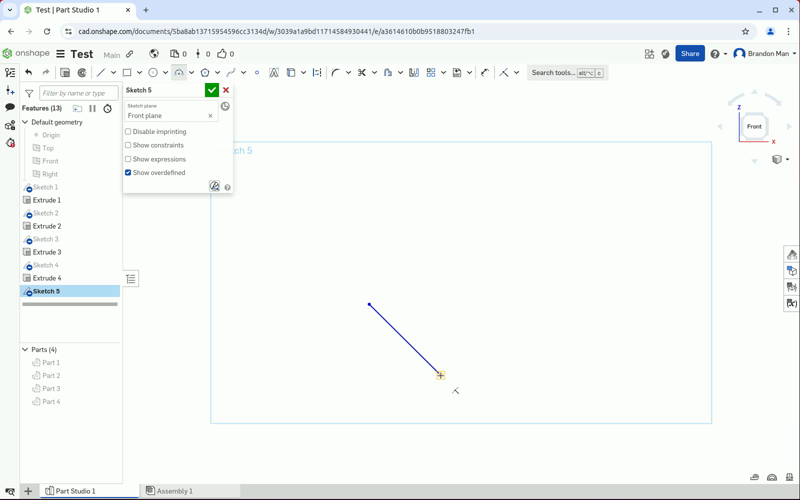
key_down(shift)
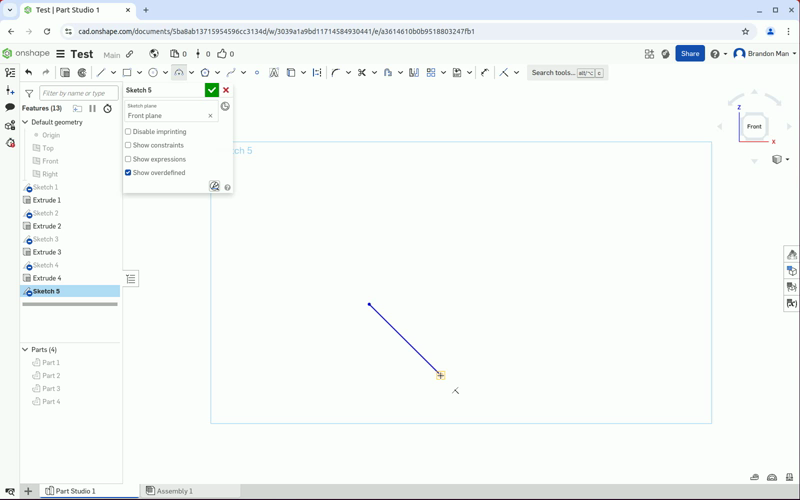
mouse_move(481, 375)
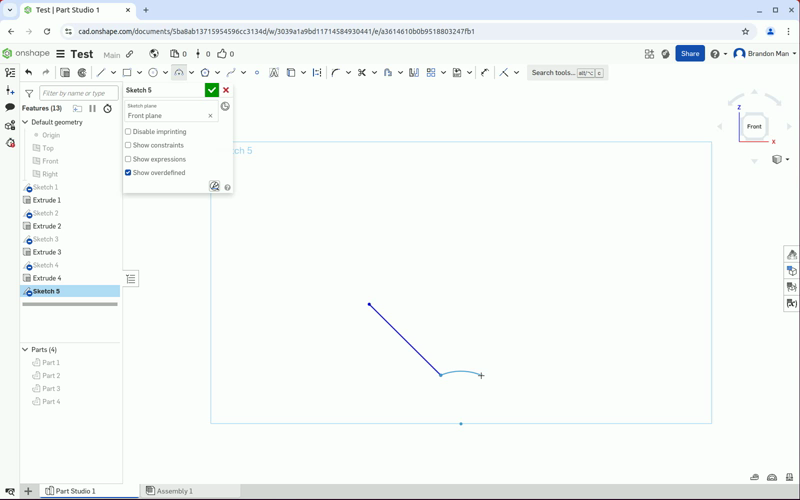
click(481, 375)
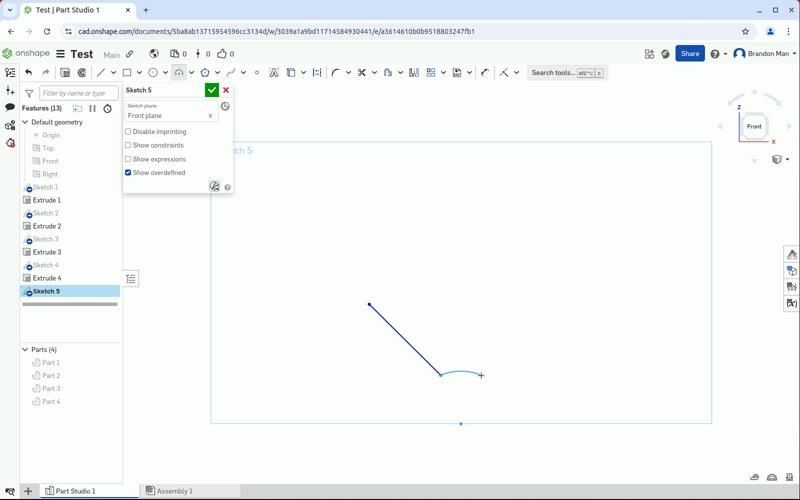
mouse_move(461, 355)
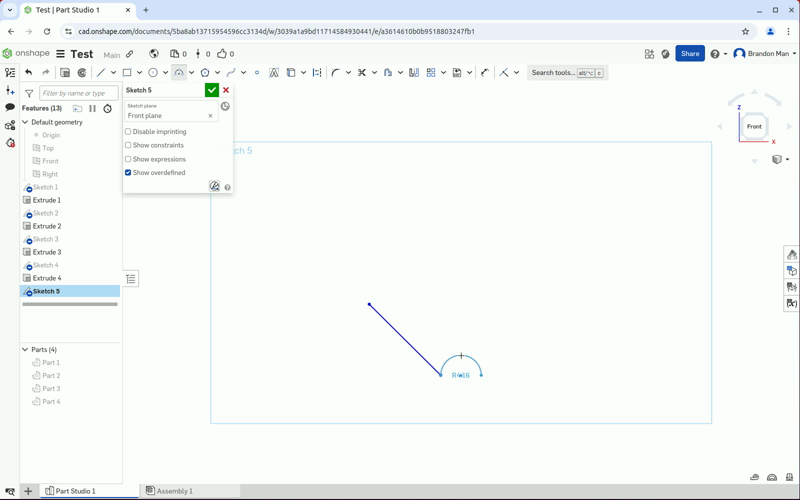
click(461, 355)
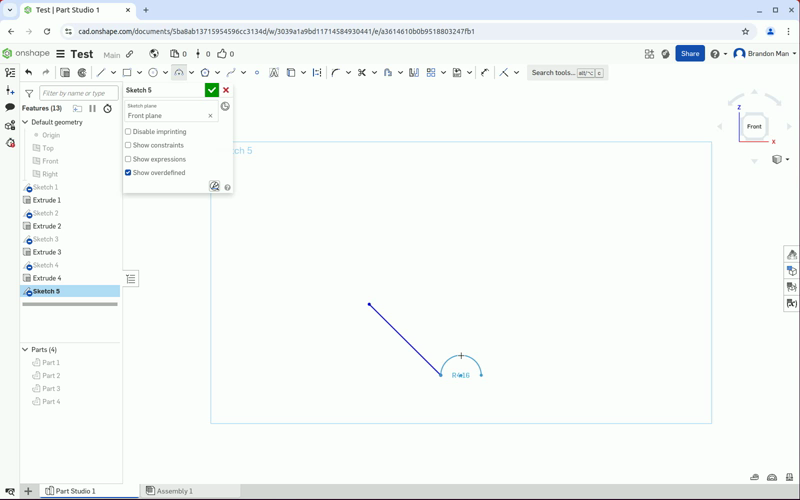
key_up(shift)
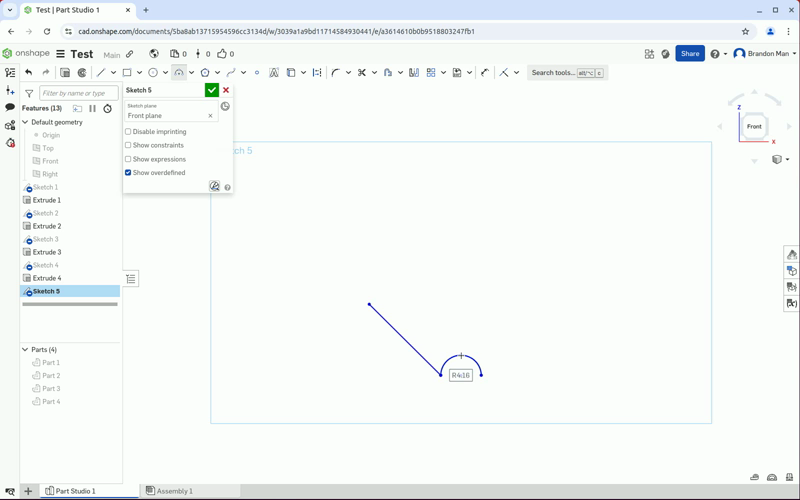
key(esc)
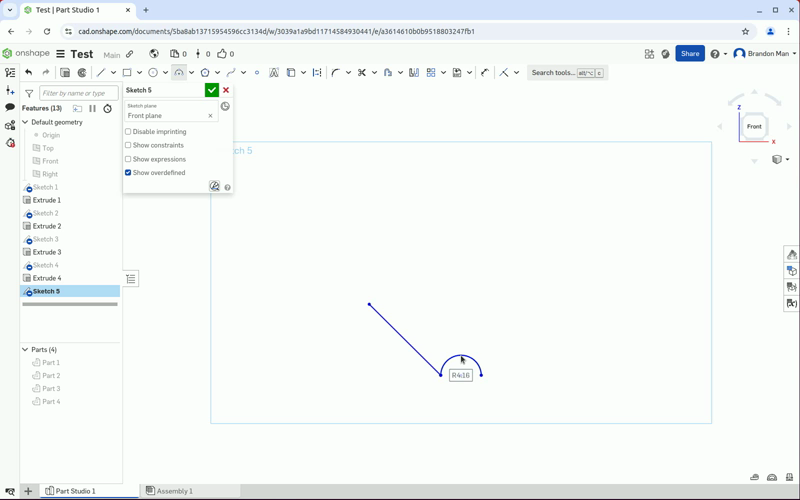
key(l)
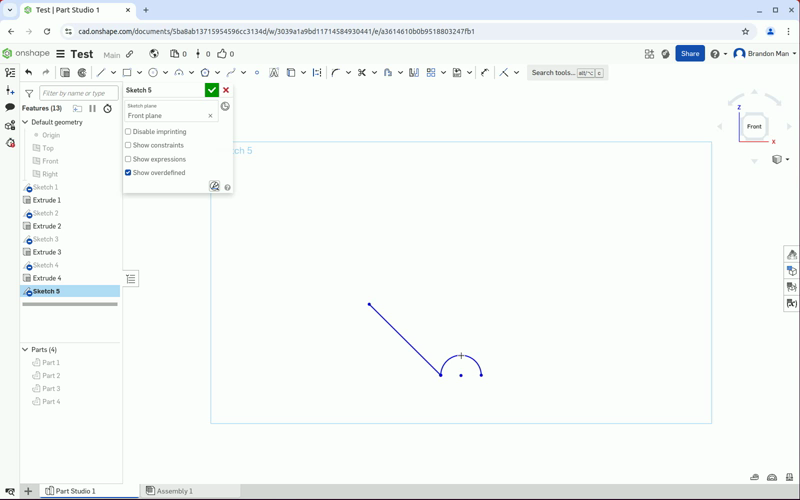
mouse_move(481, 375)
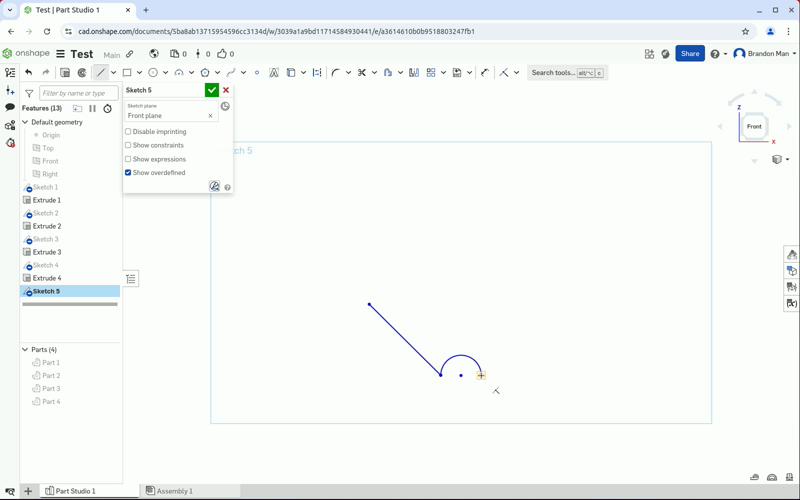
click(481, 375)
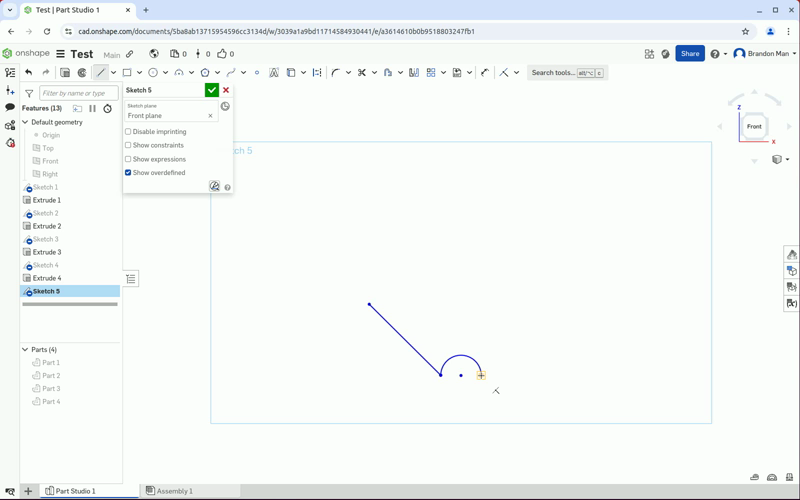
key_down(shift)
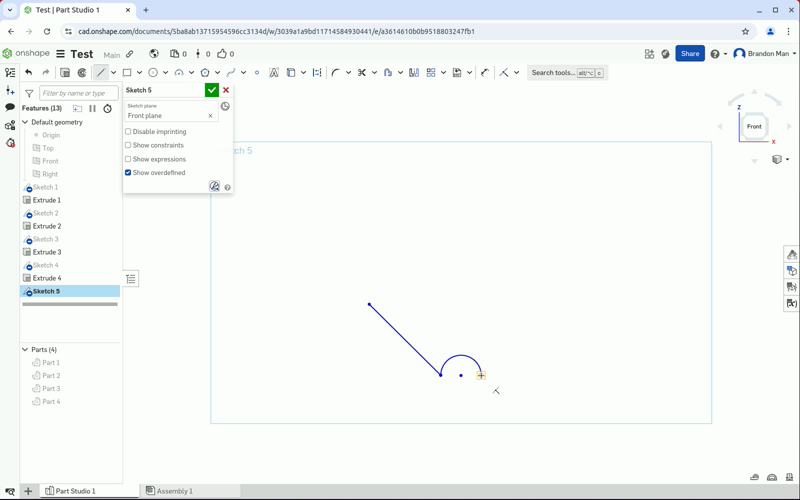
mouse_move(552, 304)
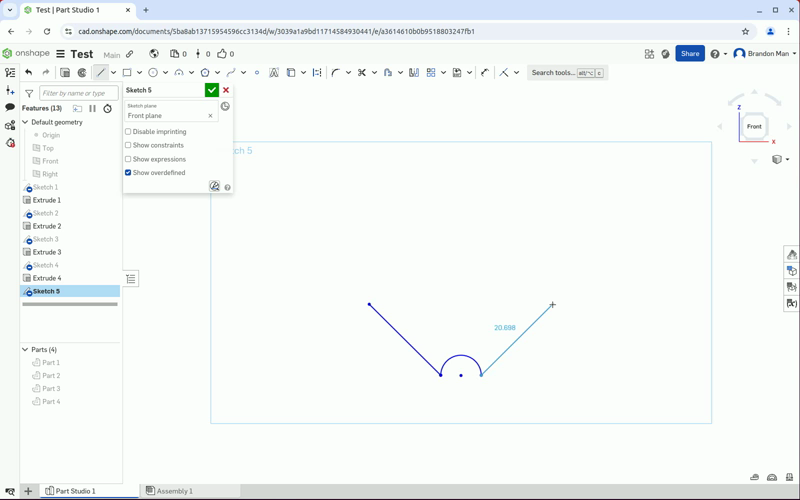
click(552, 304)
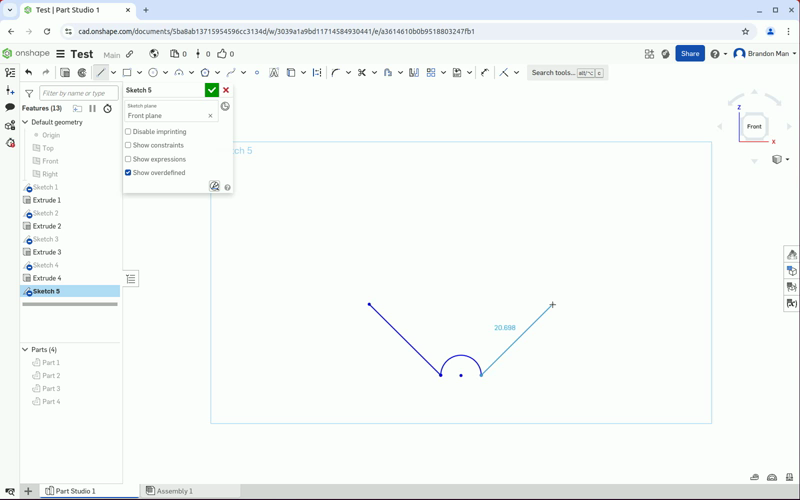
key_up(shift)
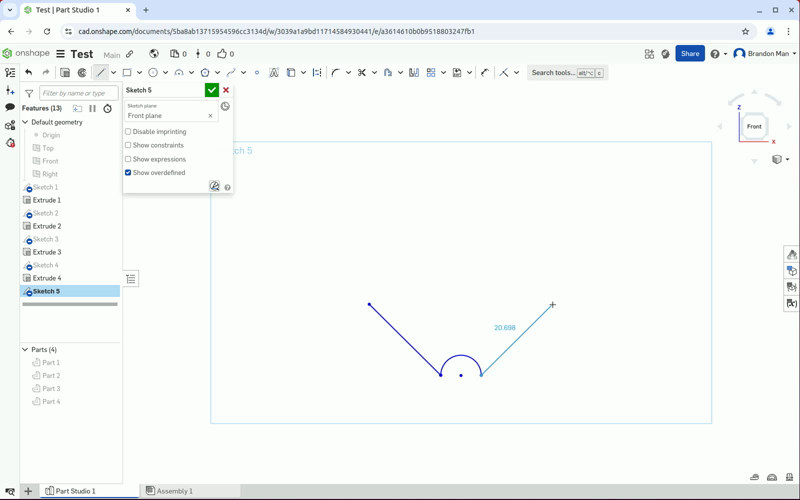
key(esc)
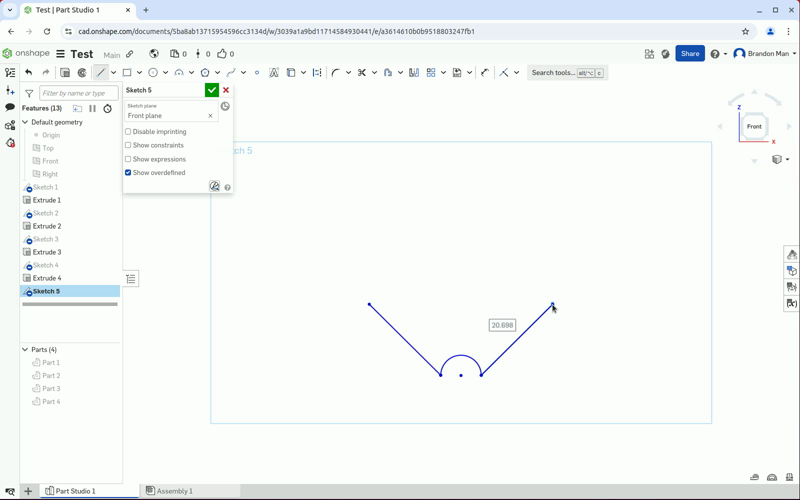
key(a)
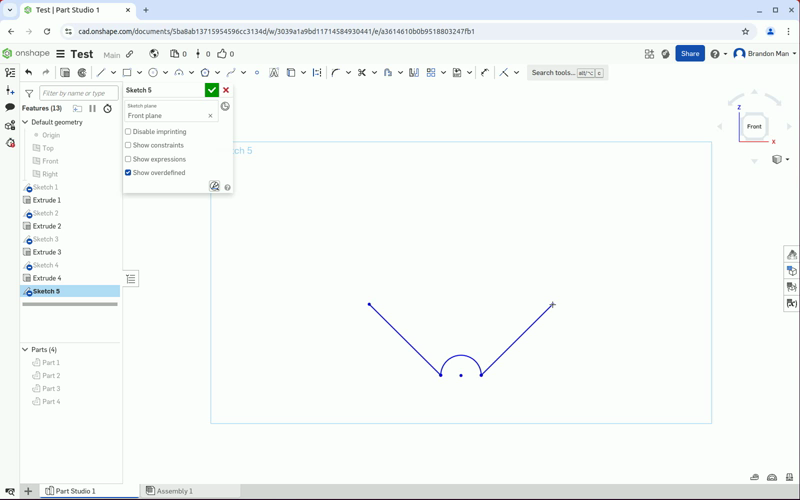
mouse_move(552, 304)
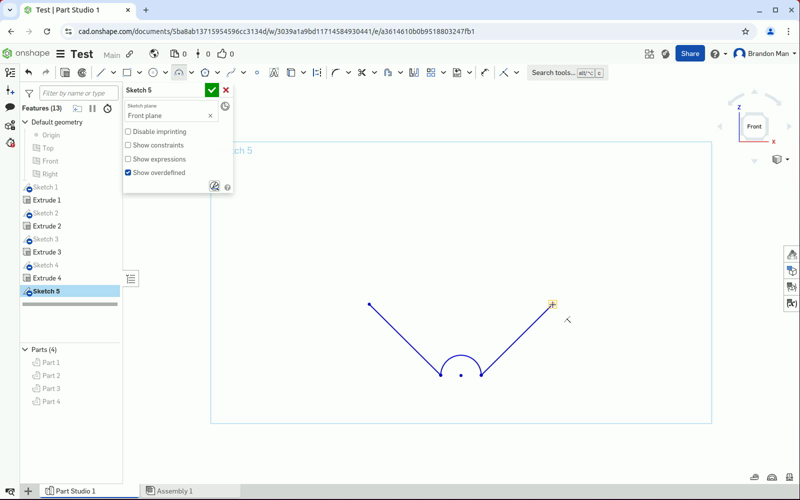
click(552, 304)
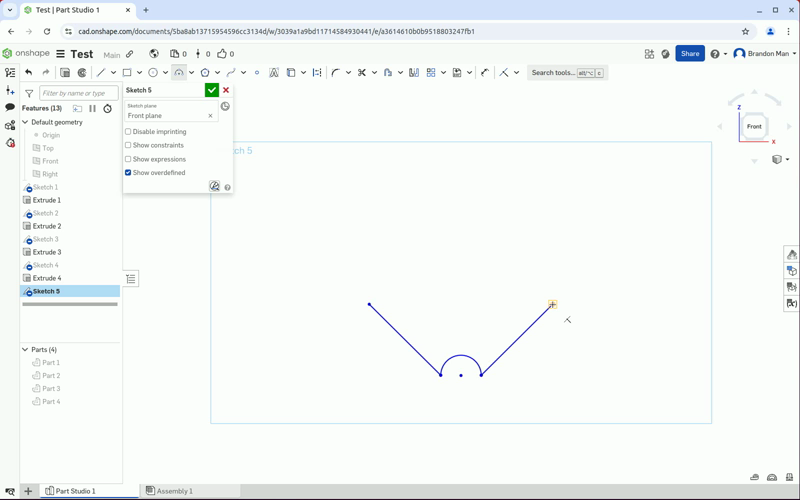
key_down(shift)
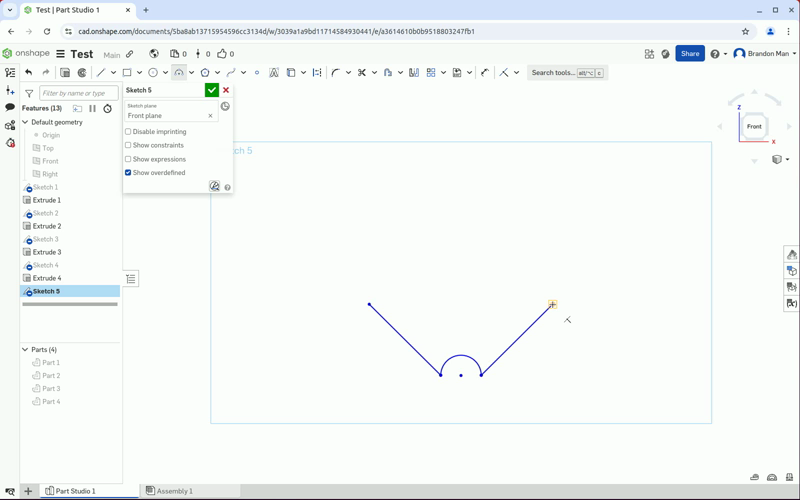
mouse_move(552, 263)
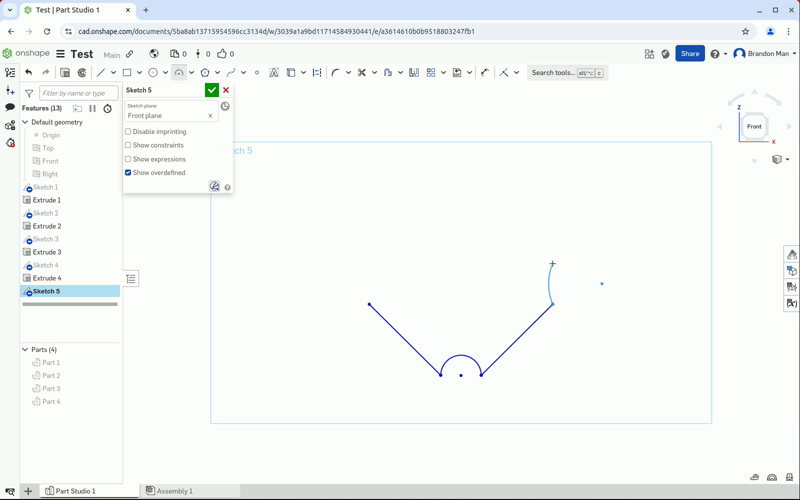
click(552, 263)
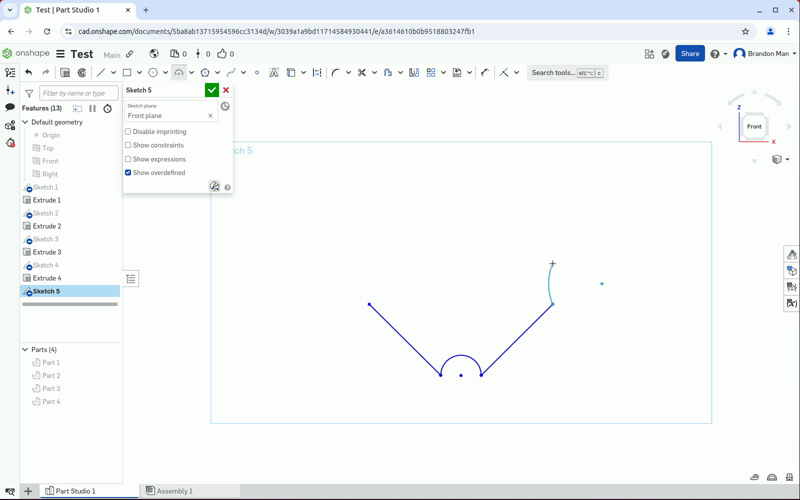
mouse_move(532, 283)
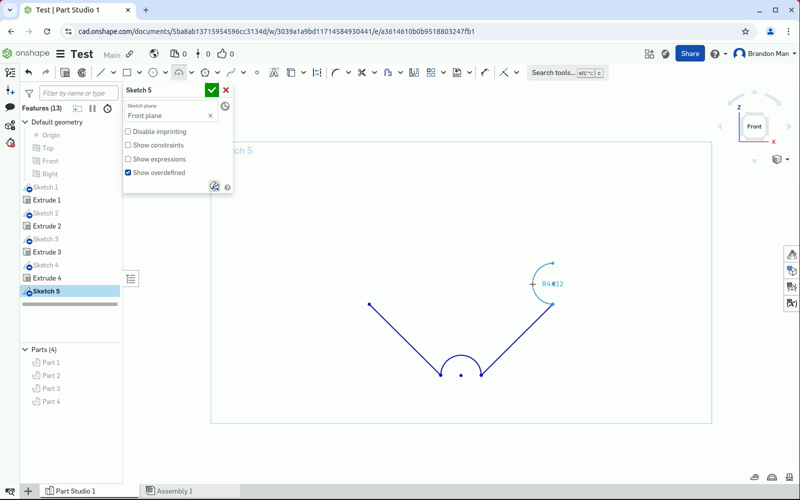
click(532, 283)
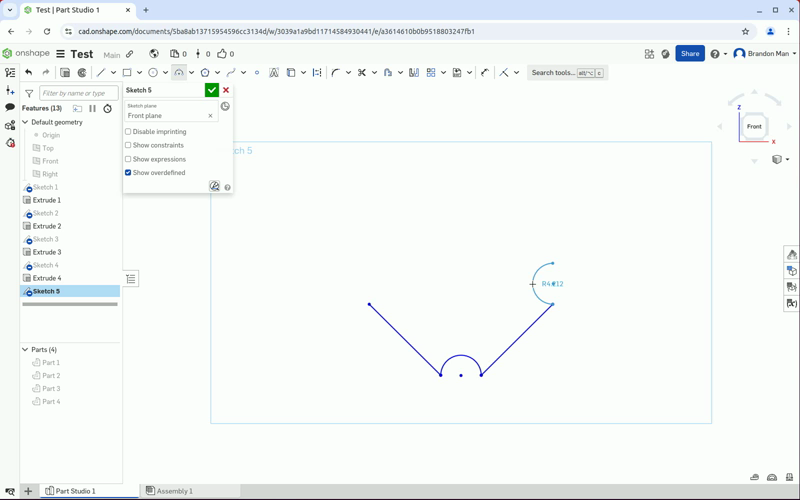
key_up(shift)
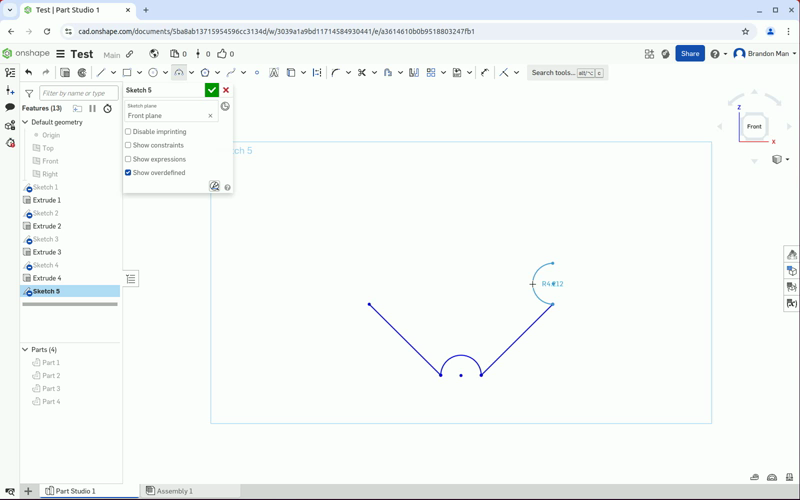
key(esc)
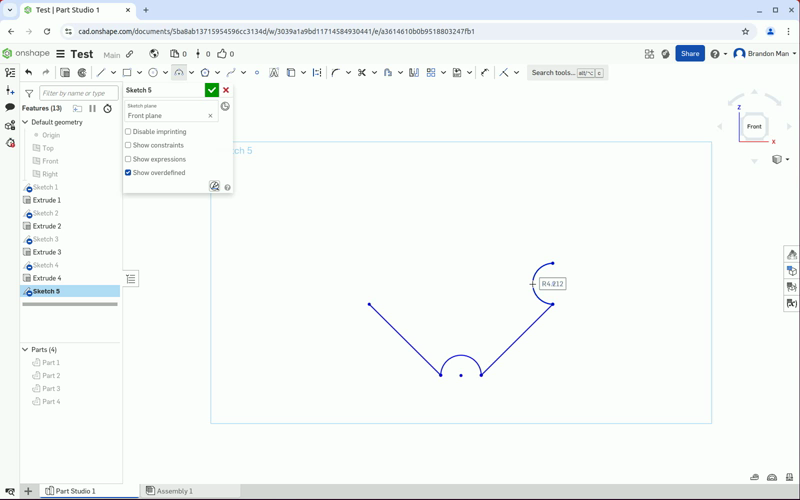
key(l)
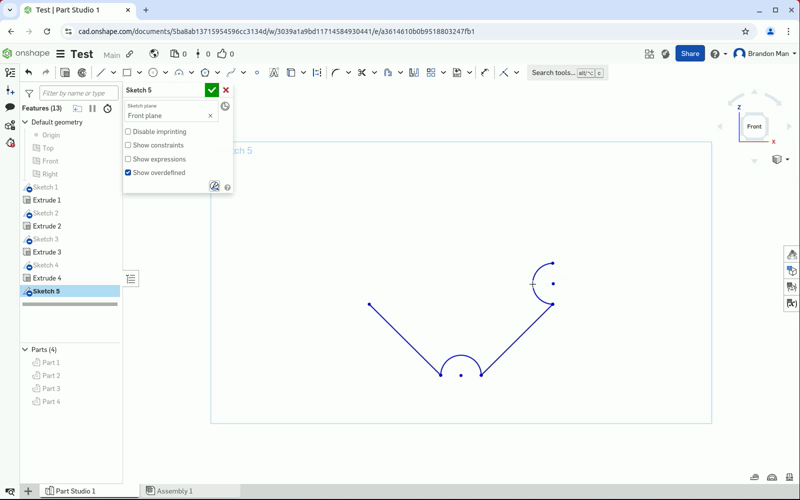
mouse_move(552, 263)
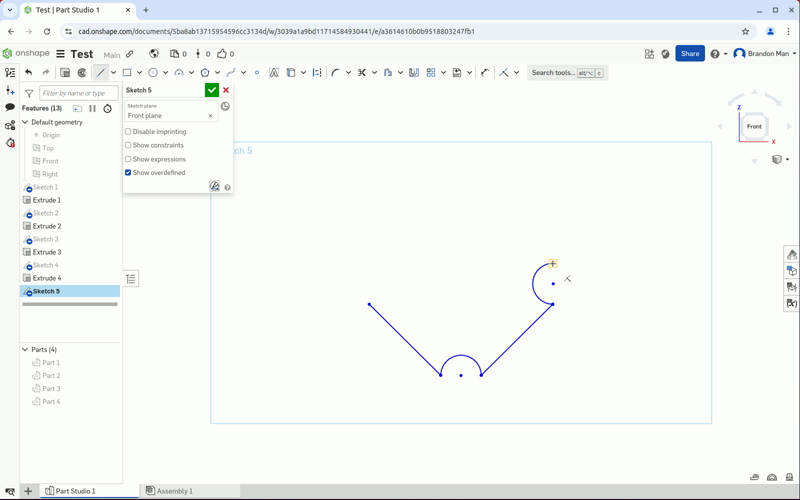
click(552, 263)
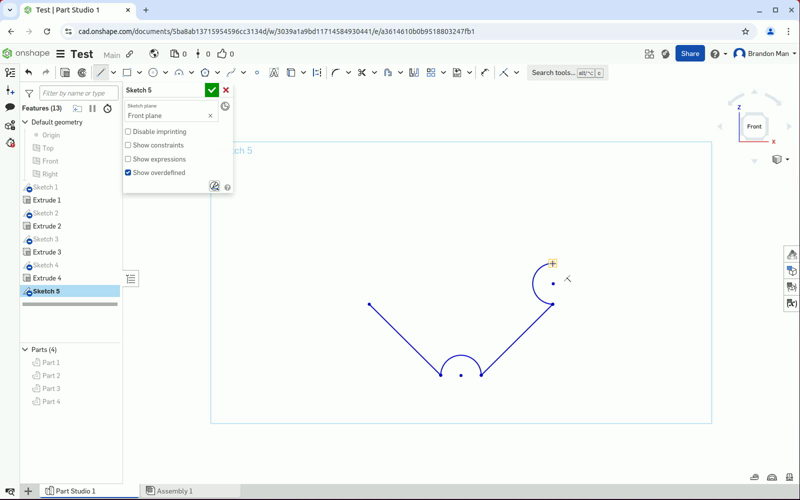
key_down(shift)
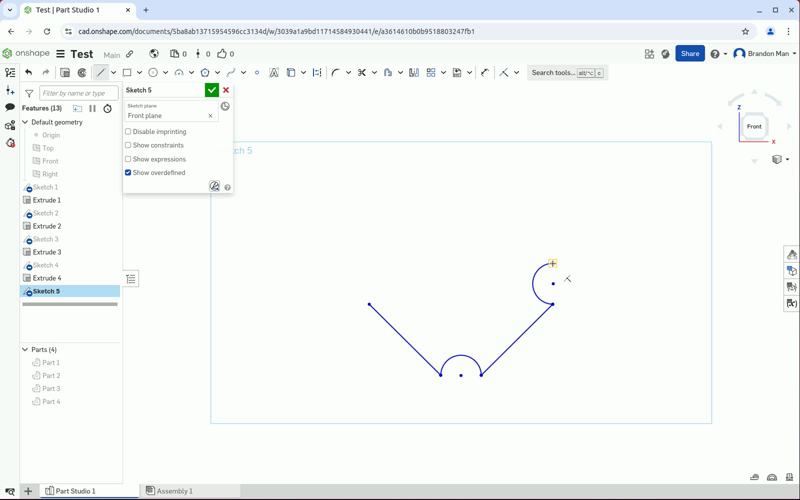
mouse_move(481, 192)
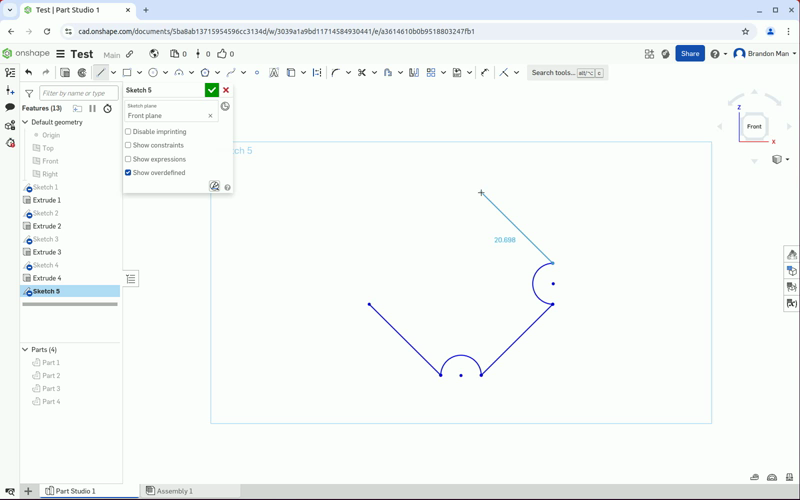
click(481, 192)
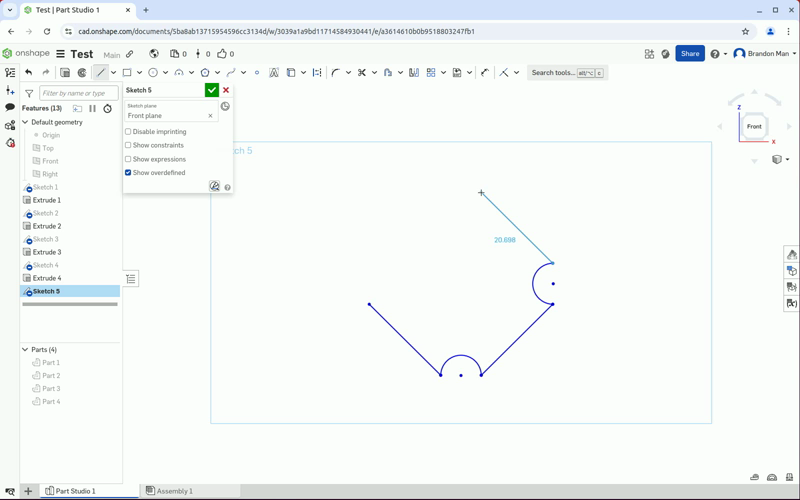
key_up(shift)
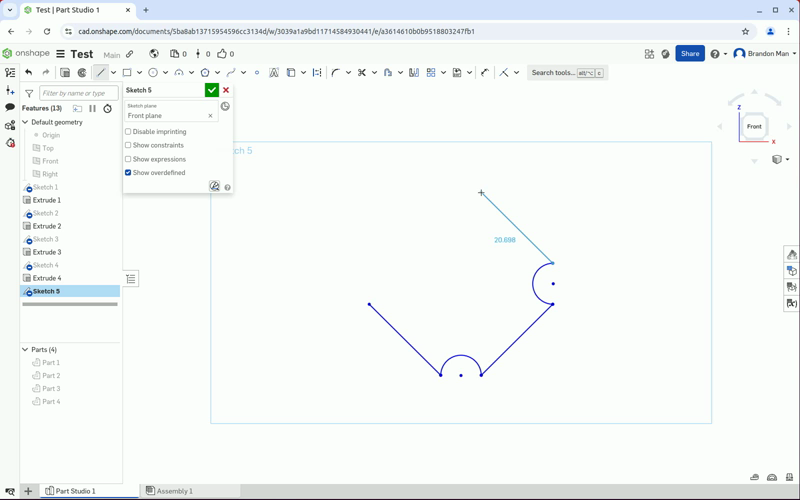
key(esc)
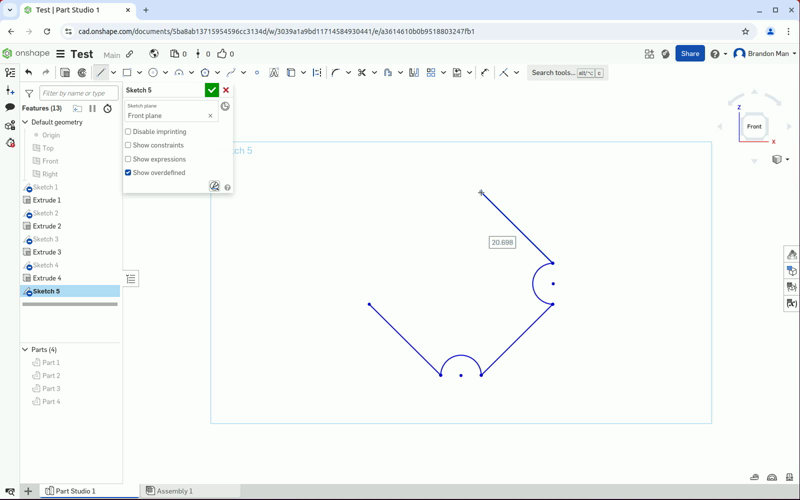
key(a)
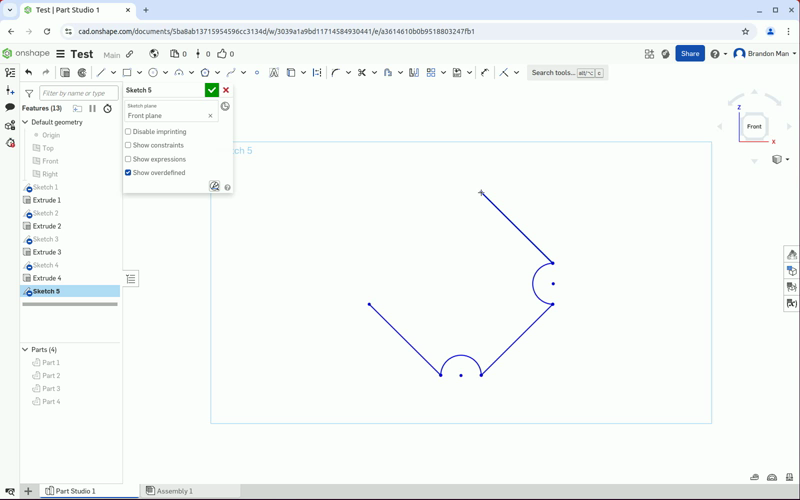
mouse_move(481, 192)
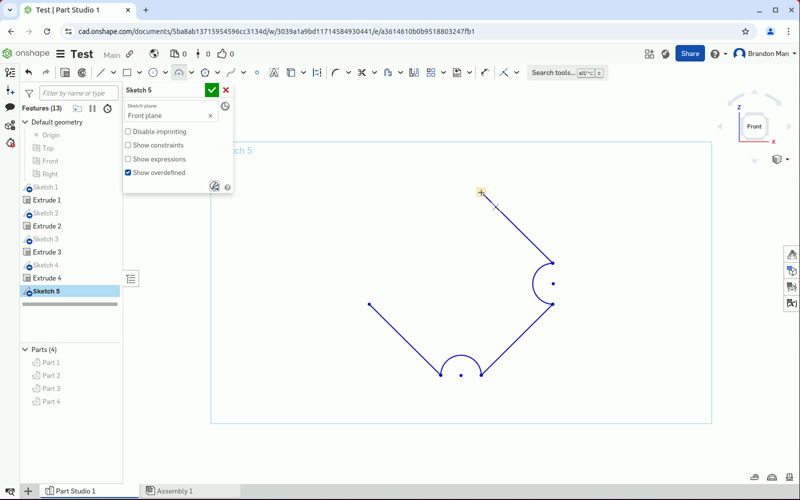
click(481, 192)
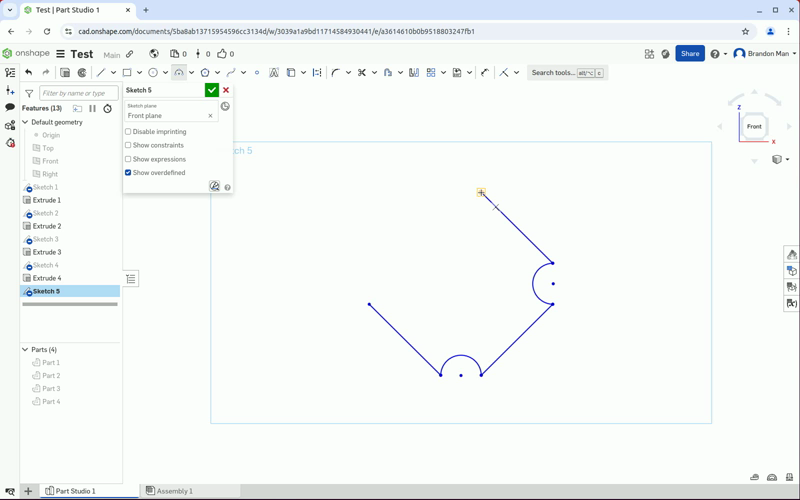
key_down(shift)
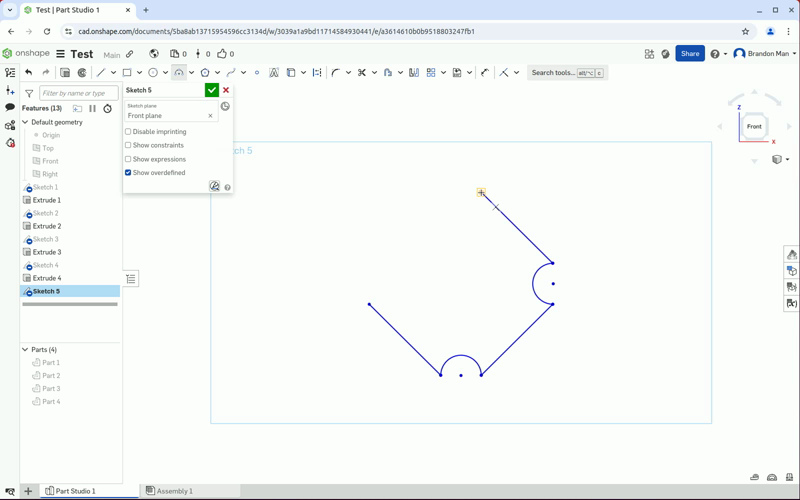
mouse_move(440, 192)
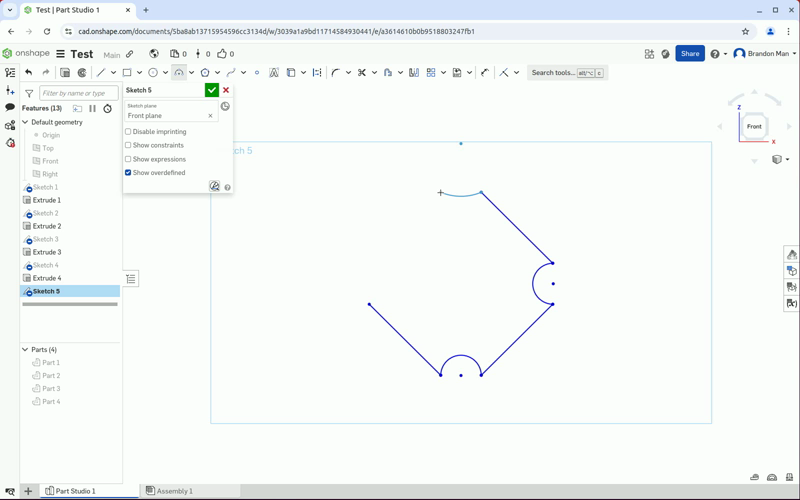
click(440, 192)
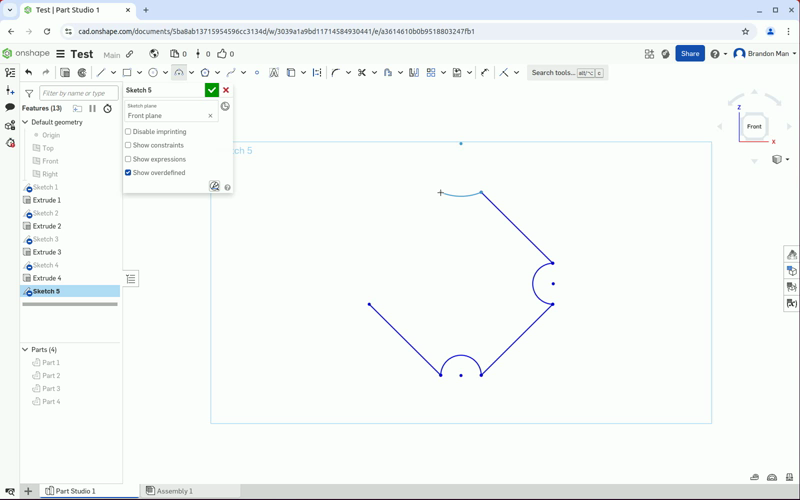
mouse_move(461, 212)
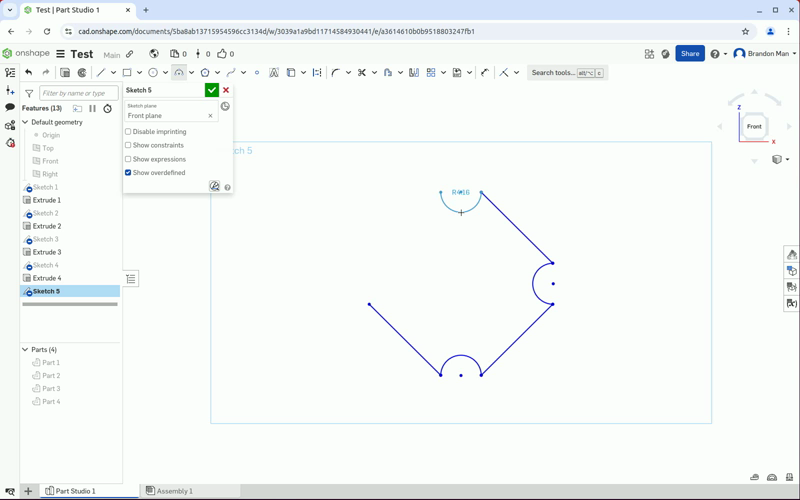
click(461, 212)
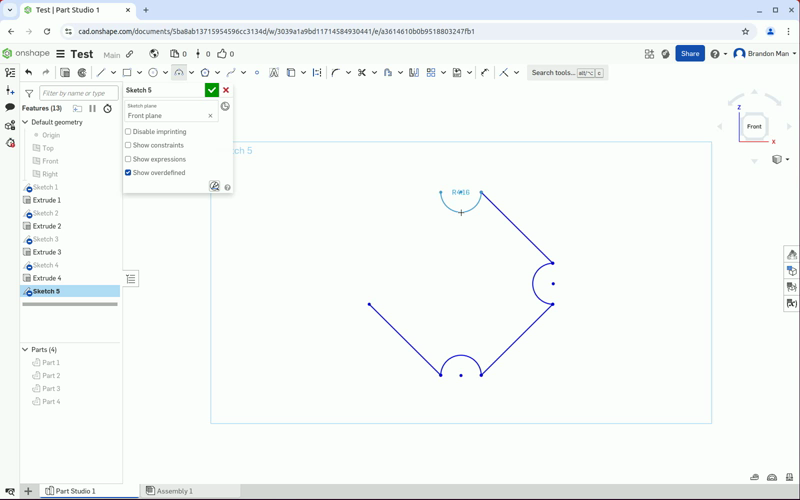
key_up(shift)
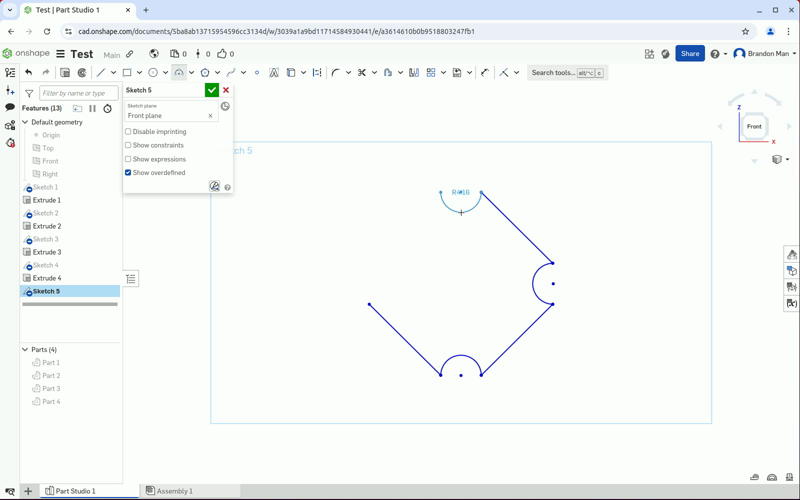
key(esc)
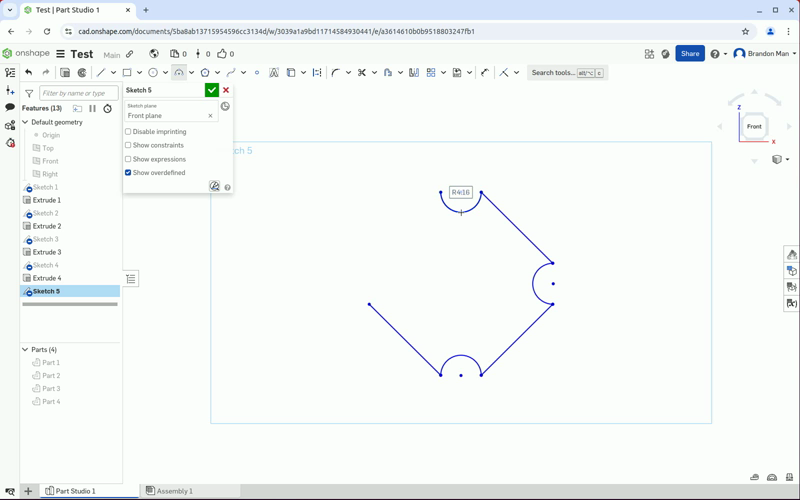
key(l)
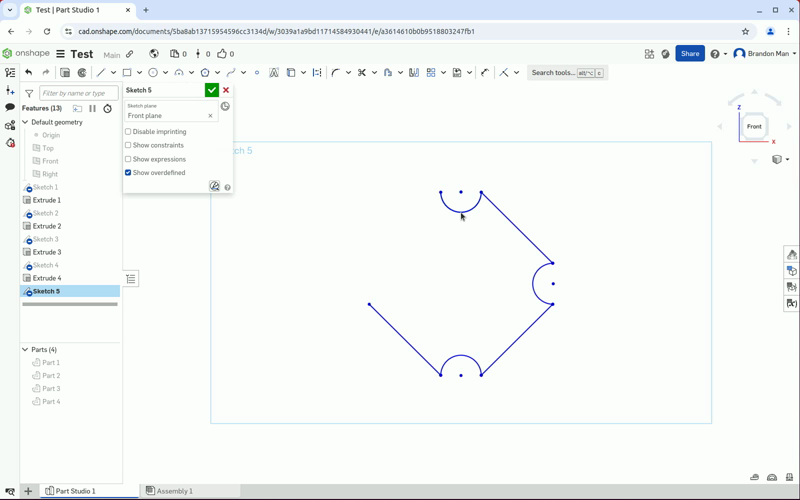
mouse_move(440, 192)
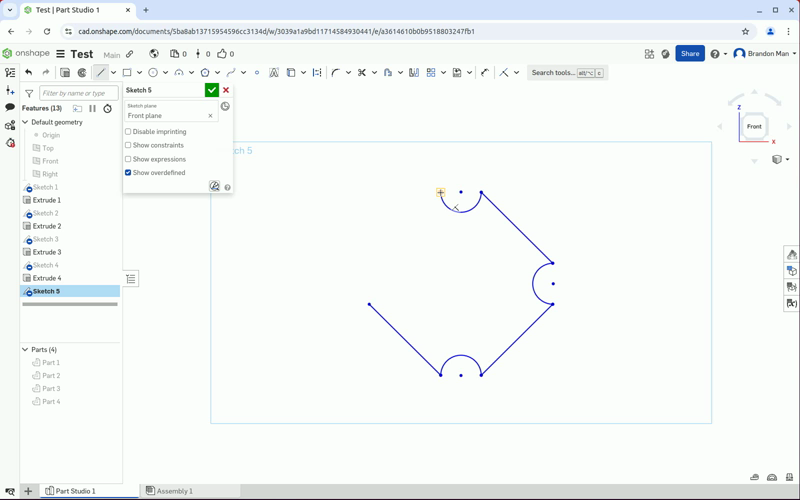
click(440, 192)
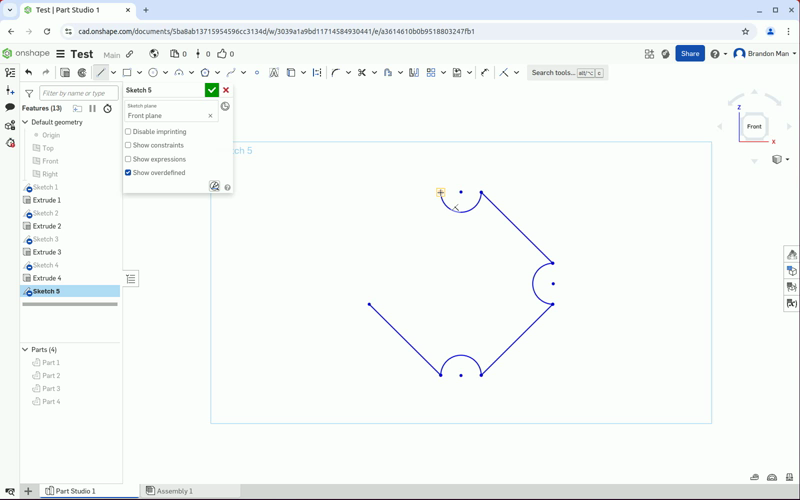
key_down(shift)
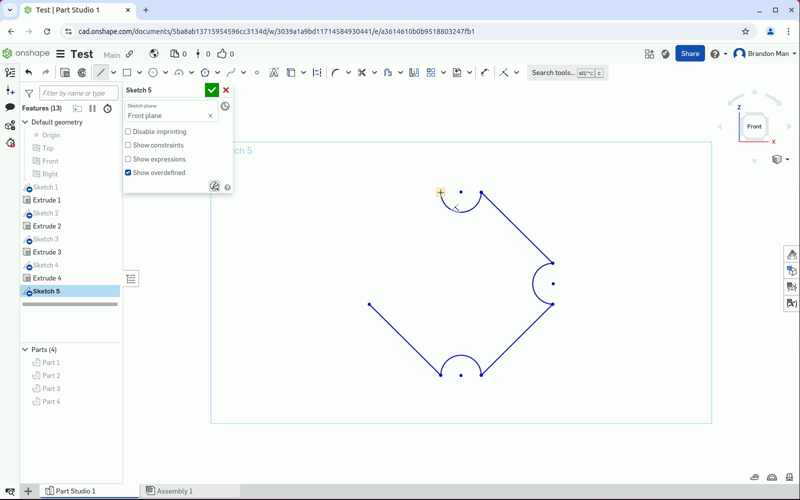
mouse_move(369, 263)
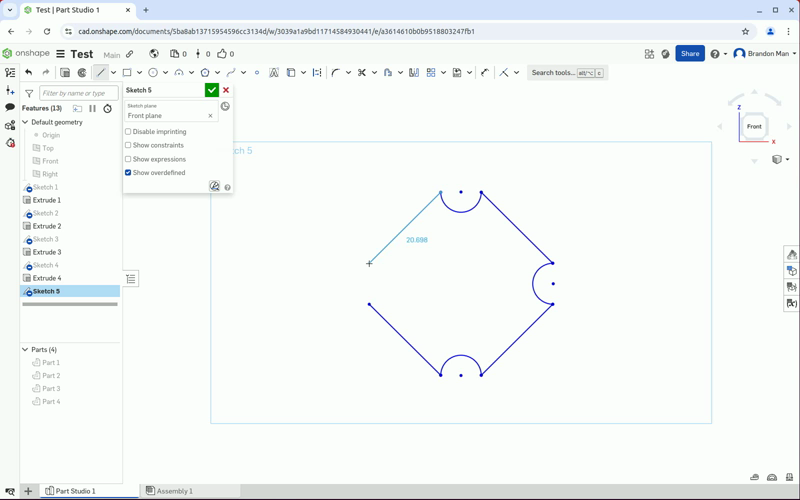
click(369, 263)
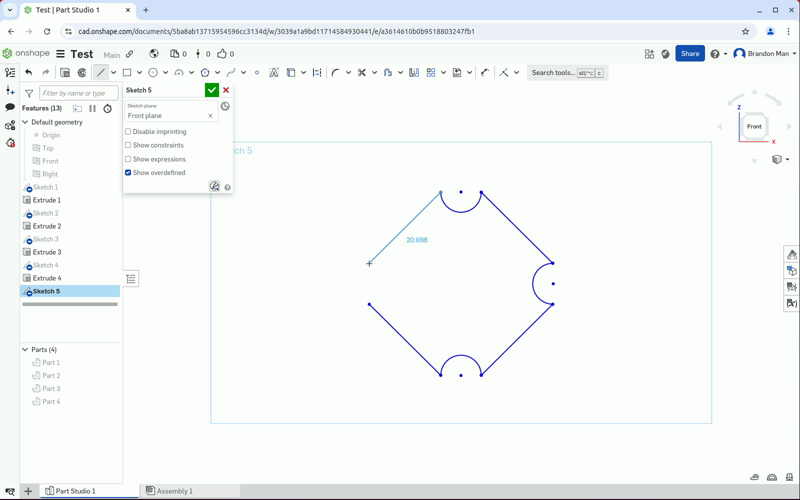
key_up(shift)
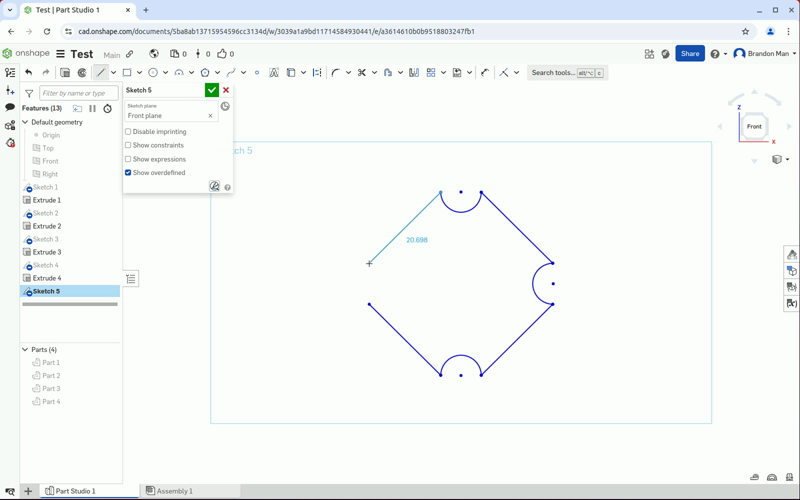
key(esc)
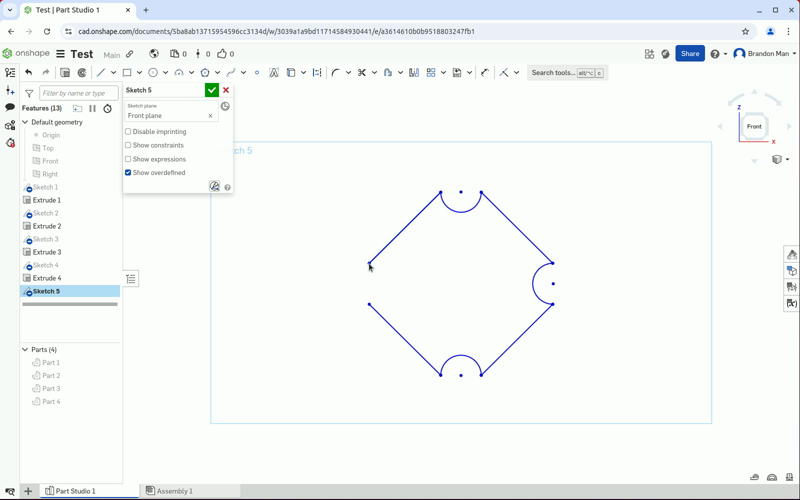
key(a)
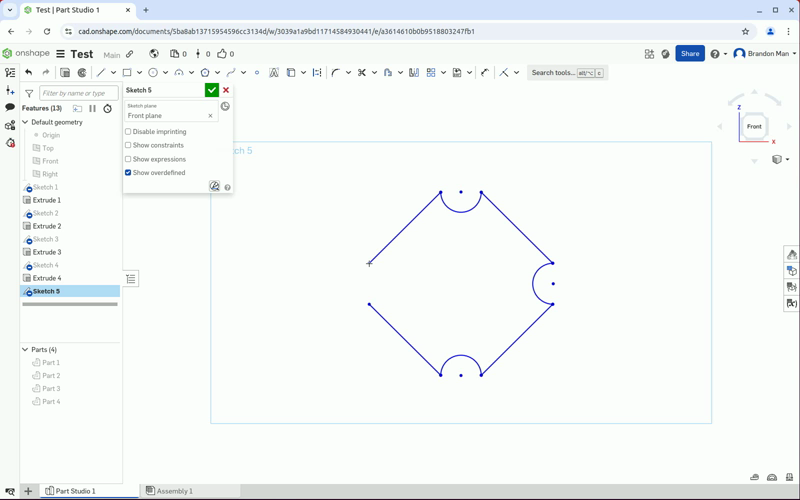
mouse_move(369, 263)
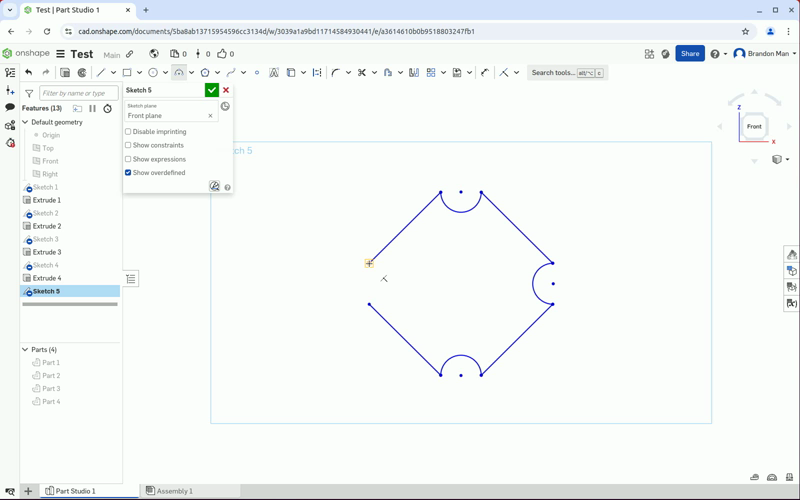
click(369, 263)
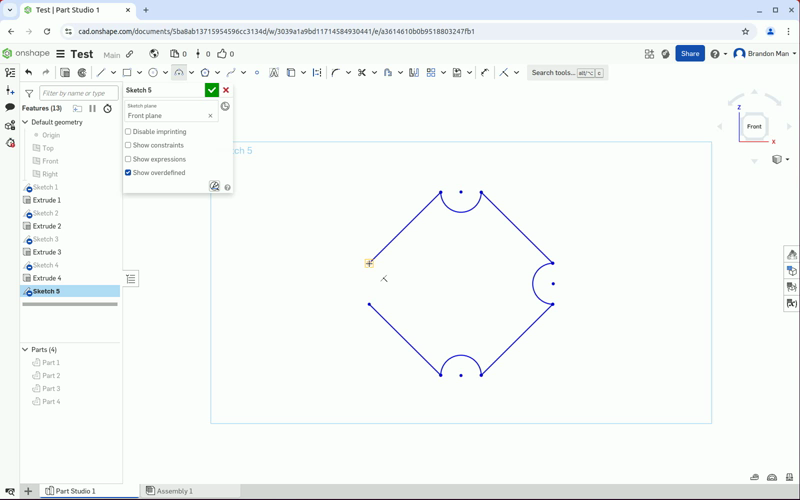
mouse_move(369, 304)
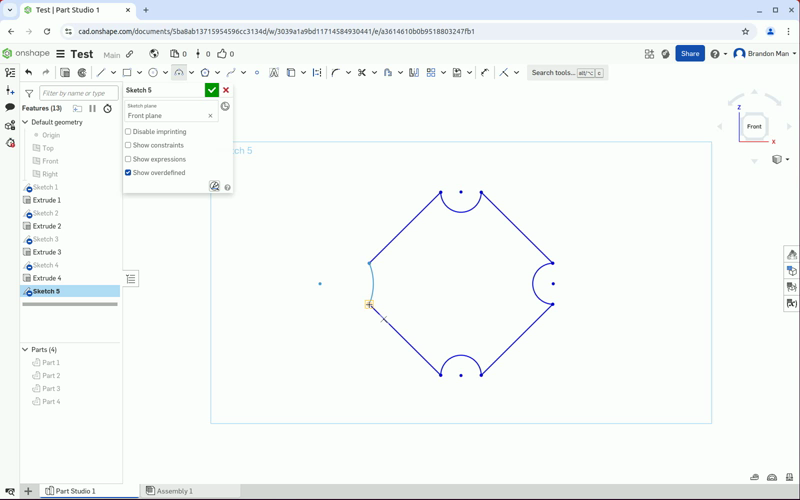
click(369, 304)
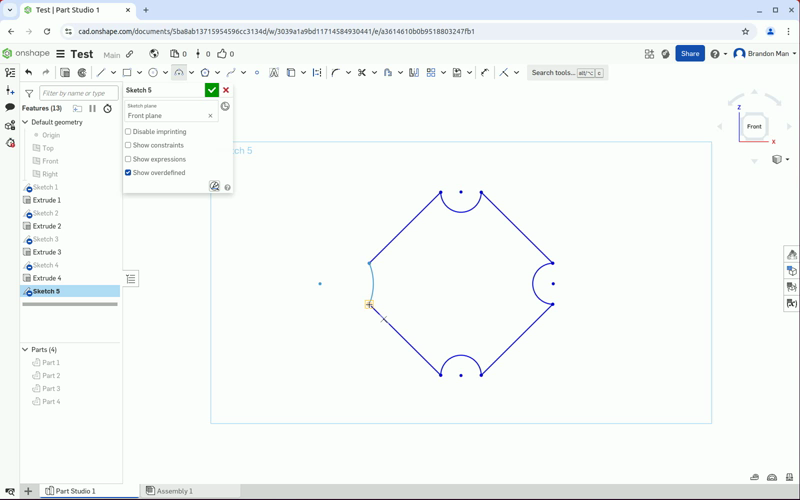
key_down(shift)
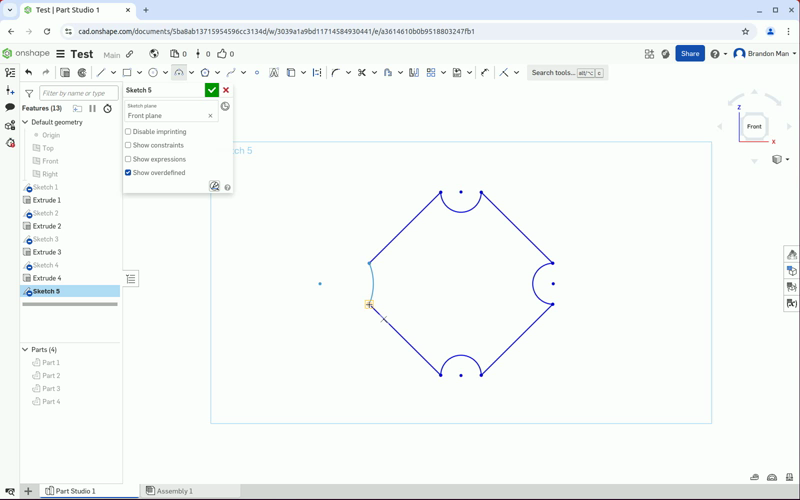
mouse_move(389, 283)
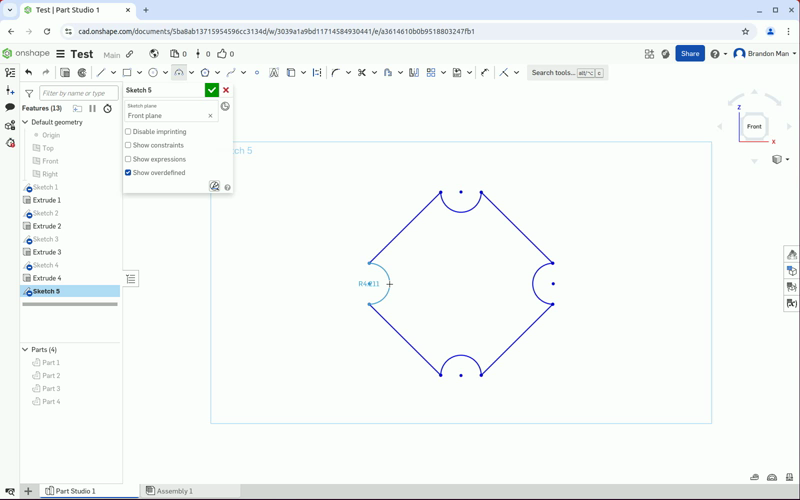
click(389, 283)
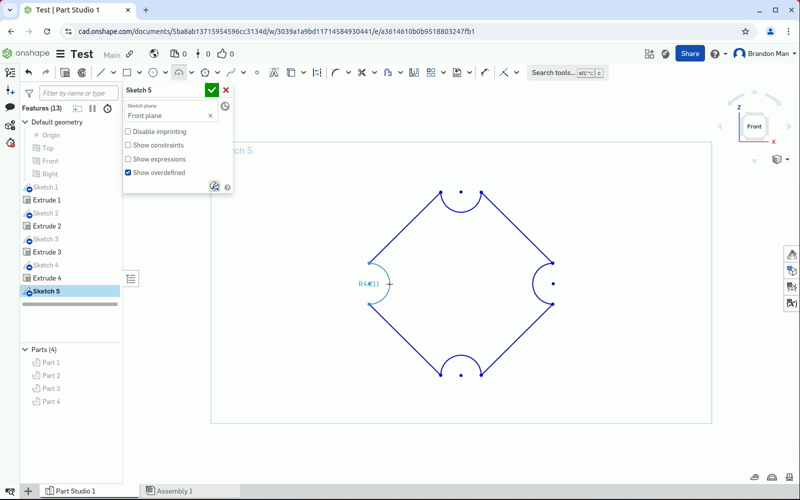
key_up(shift)
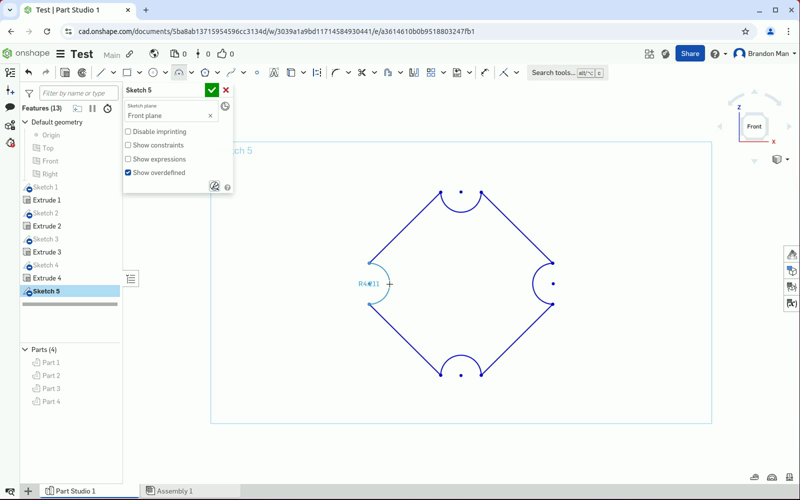
key(esc)
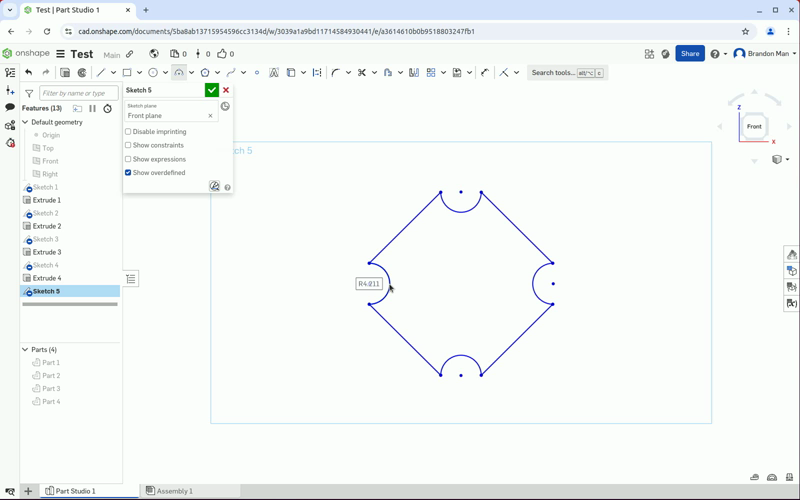
key(c)
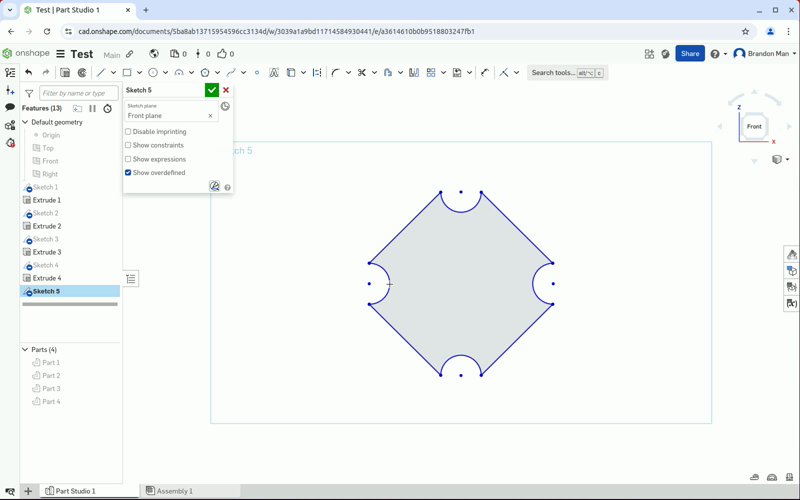
key_down(shift)
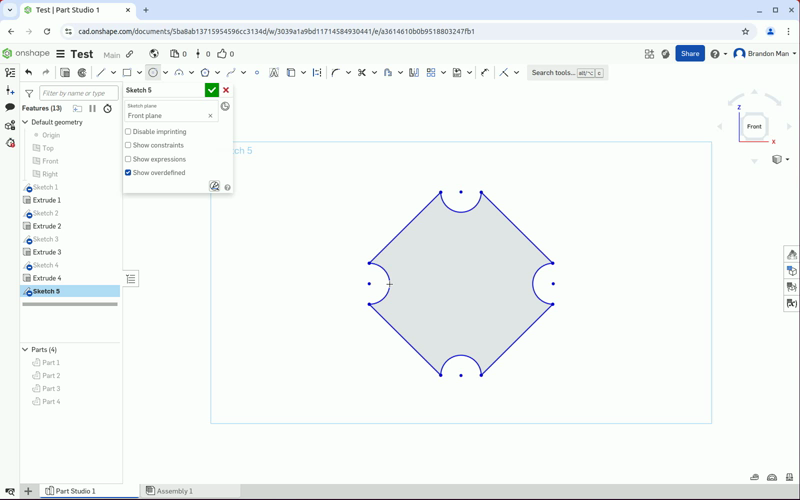
mouse_move(461, 282)
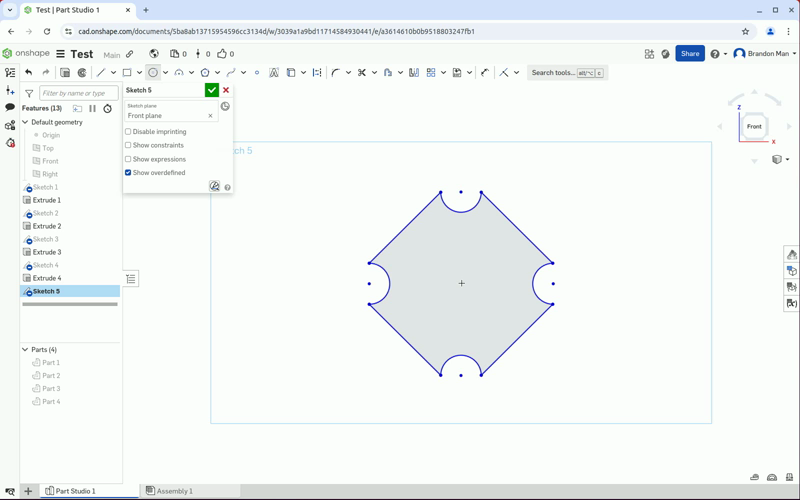
click(461, 282)
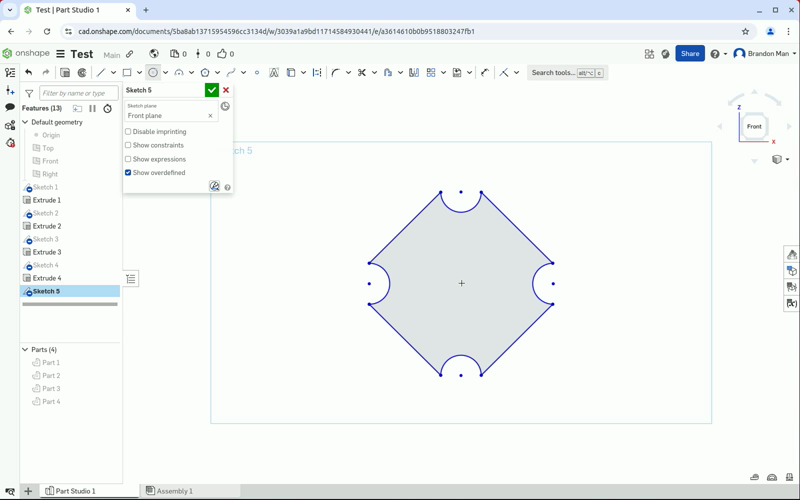
key_up(shift)
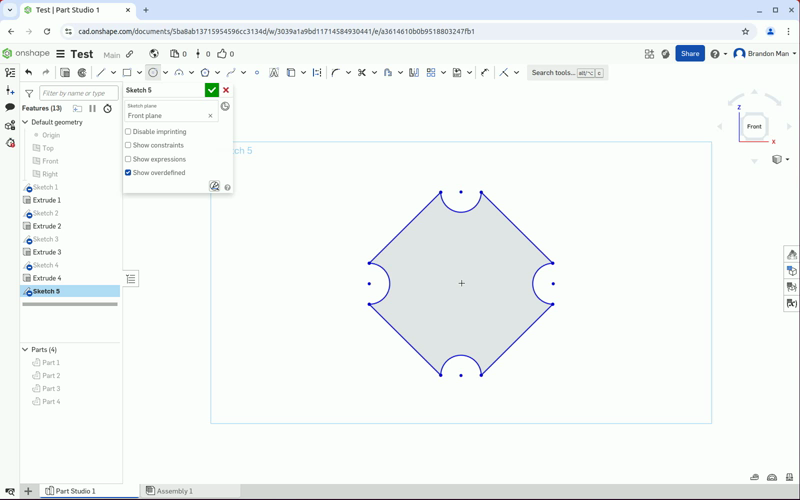
mouse_move(498, 282)
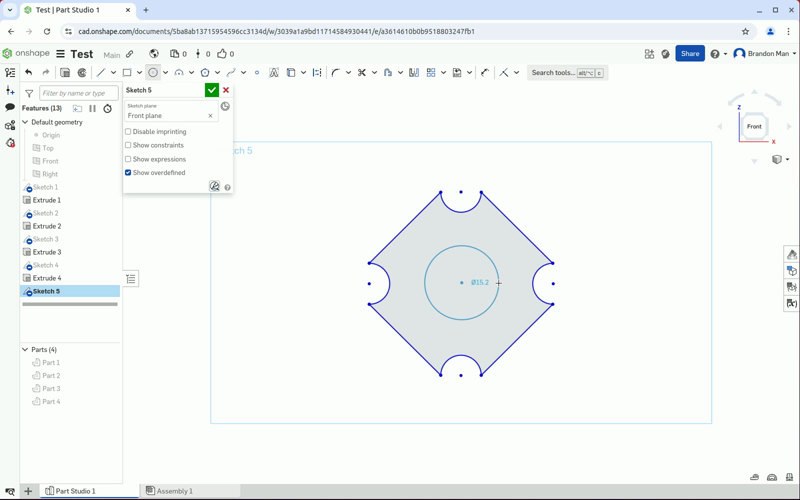
click(498, 282)
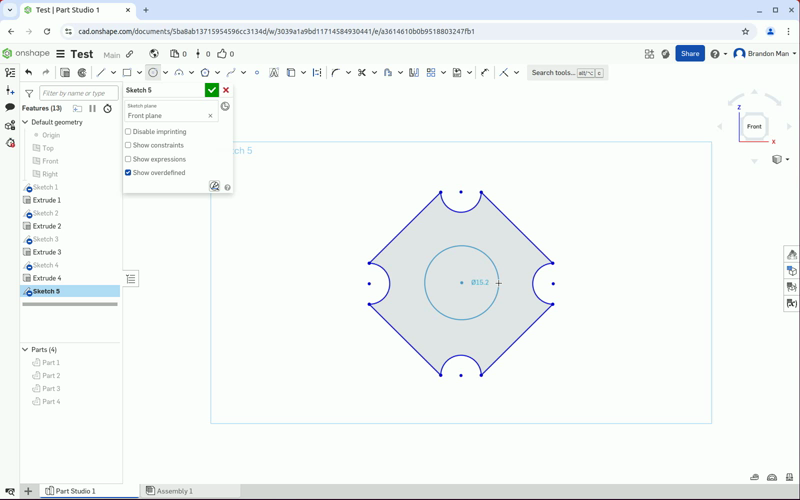
key(esc)
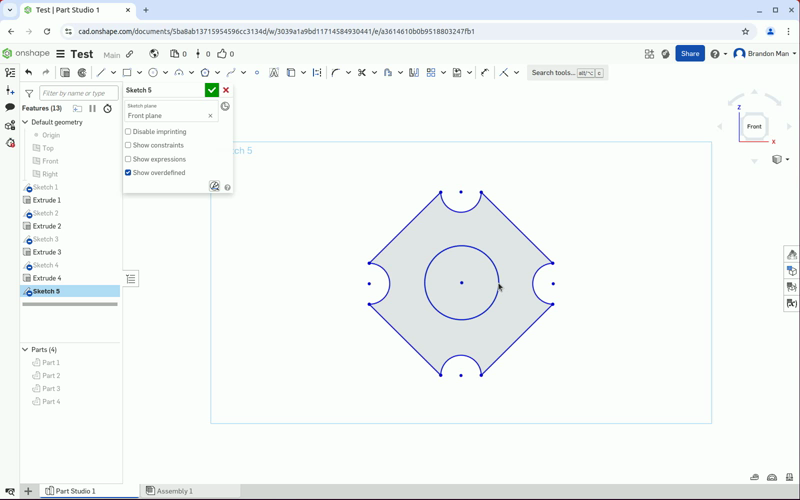
mouse_move(487, 230)
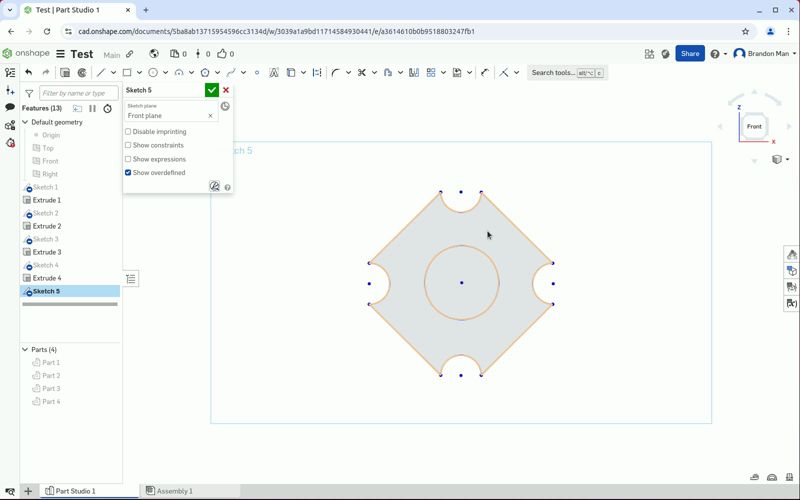
click(487, 230)
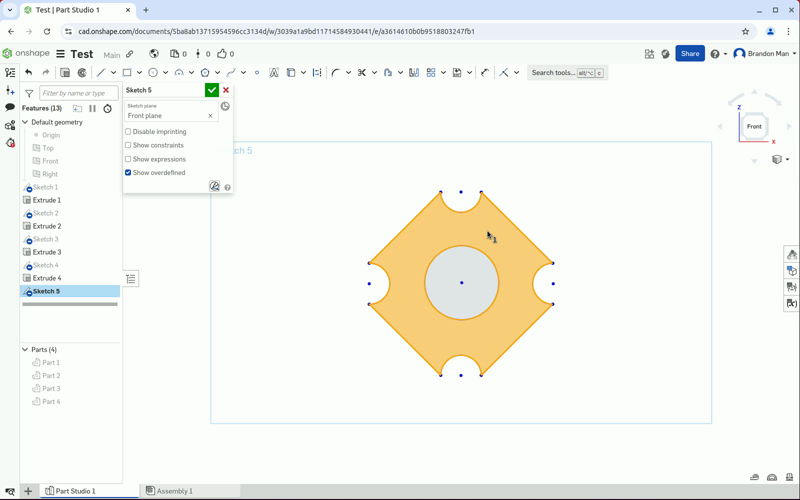
mouse_move(73, 352)
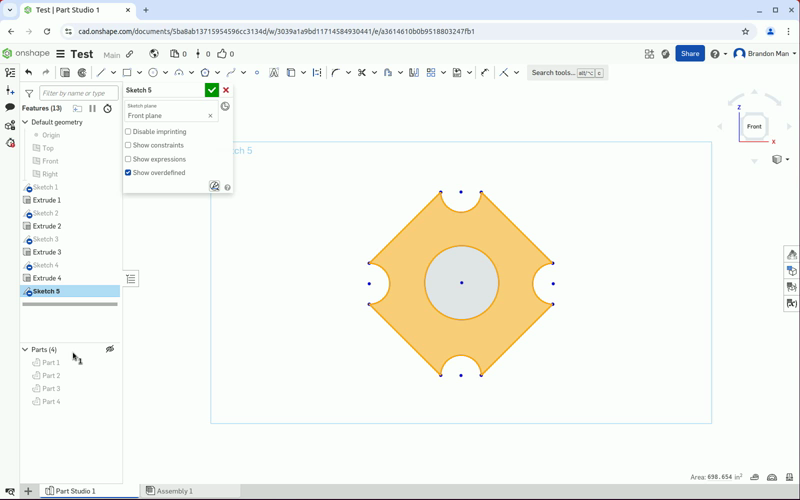
key(shift+y)
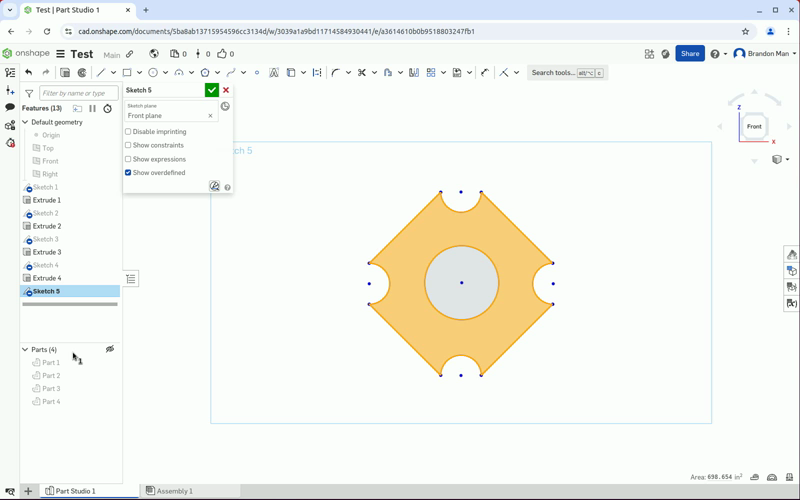
key(shift+e)
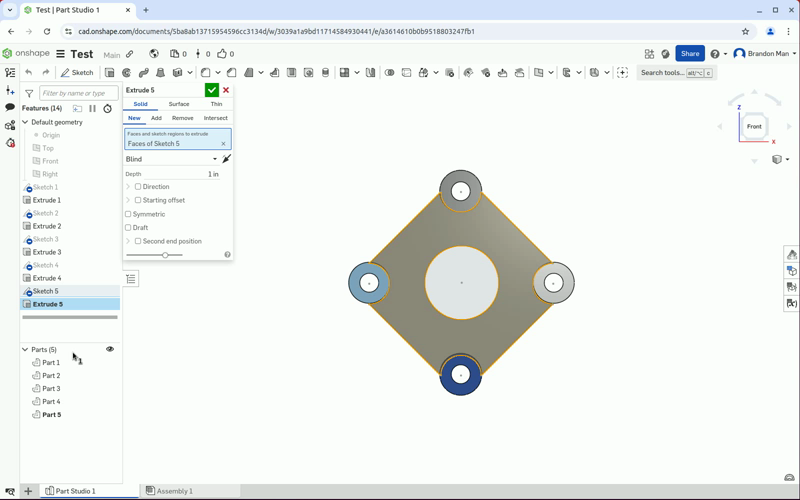
mouse_move(143, 106)
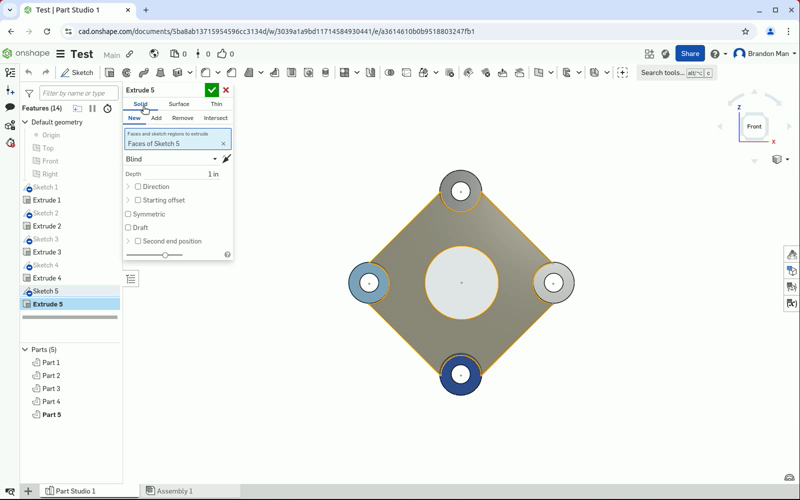
click(143, 106)
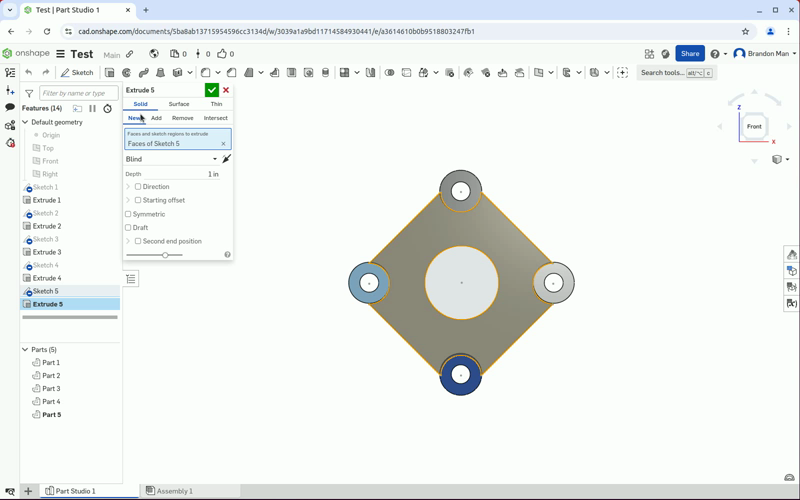
mouse_move(137, 120)
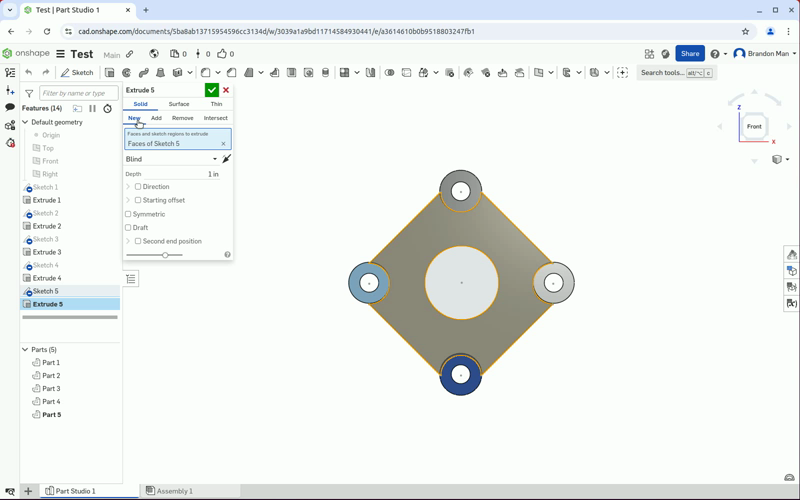
click(137, 120)
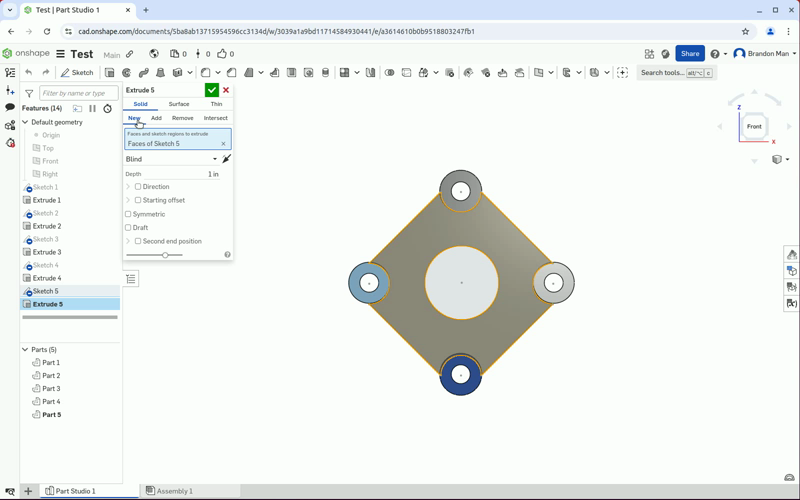
key(tab, 4)
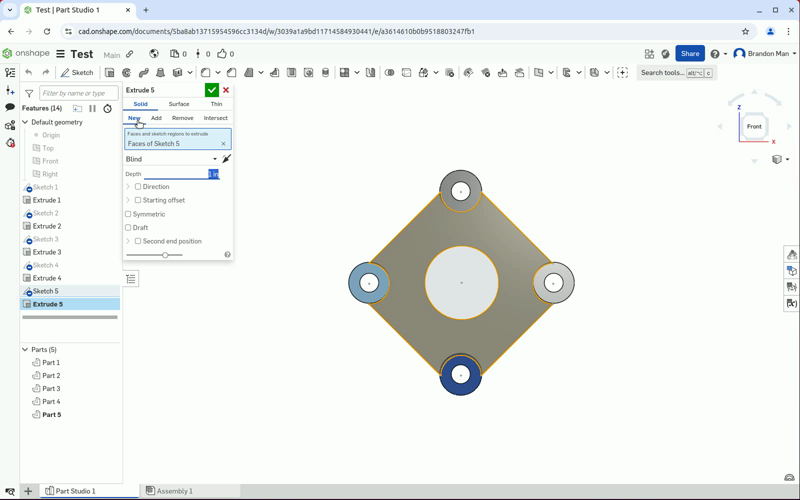
text(7.703)
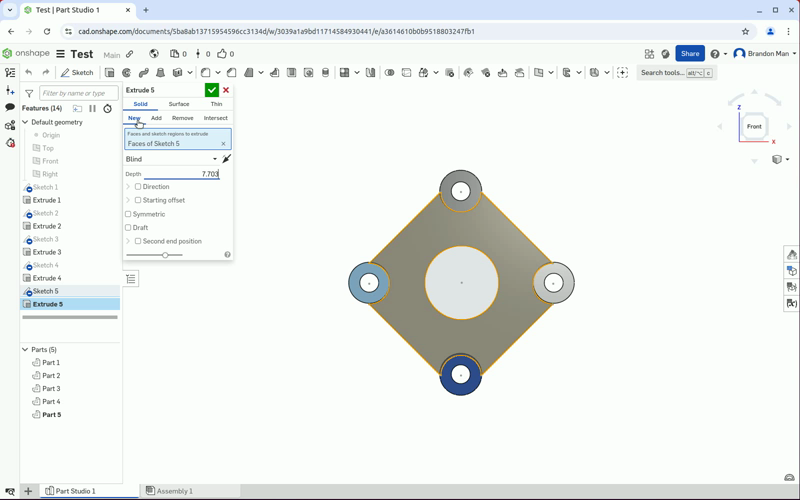
key(enter)
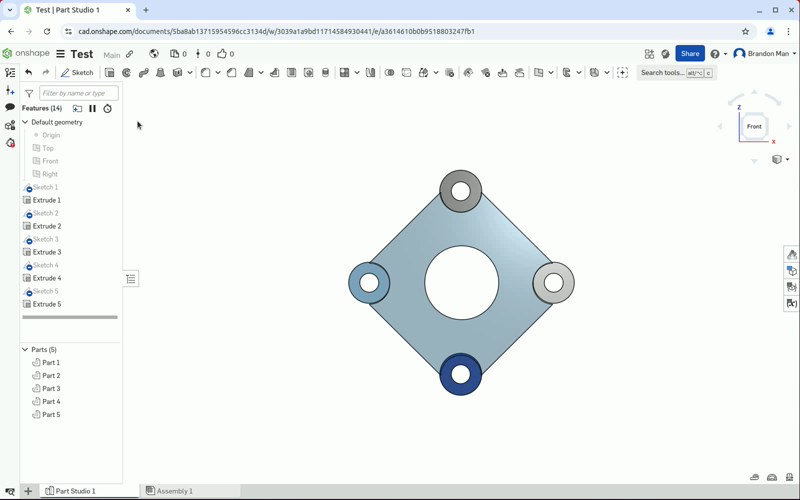
key(shift+h)
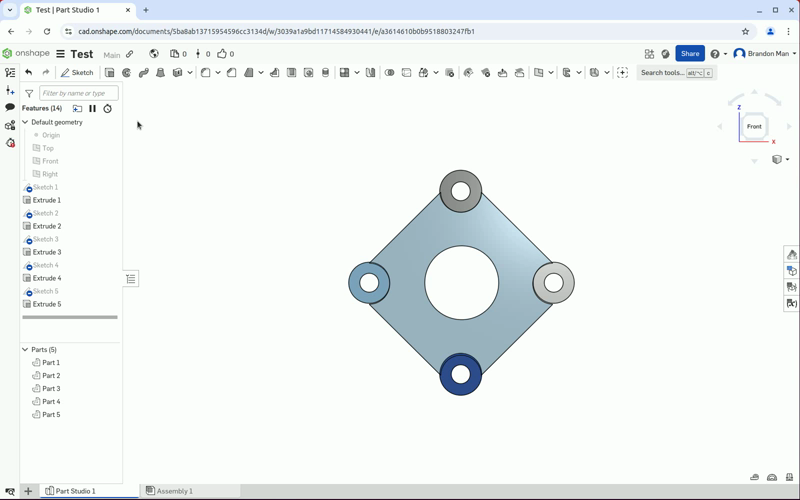
key(shift+h)
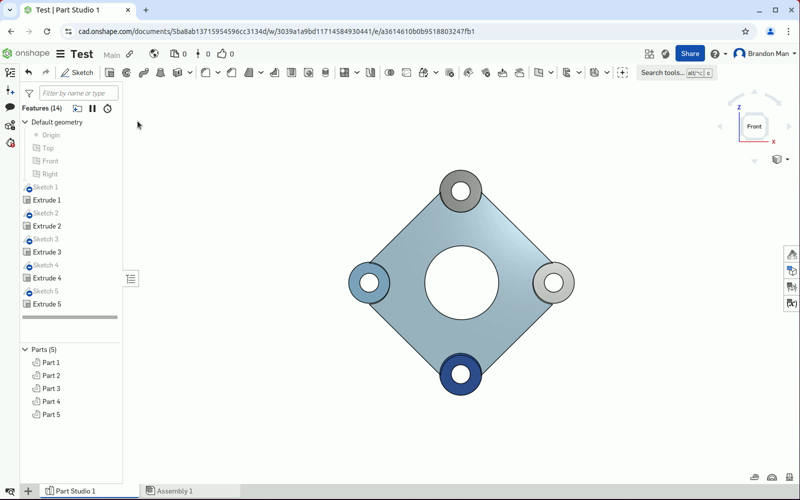
mouse_move(73, 189)
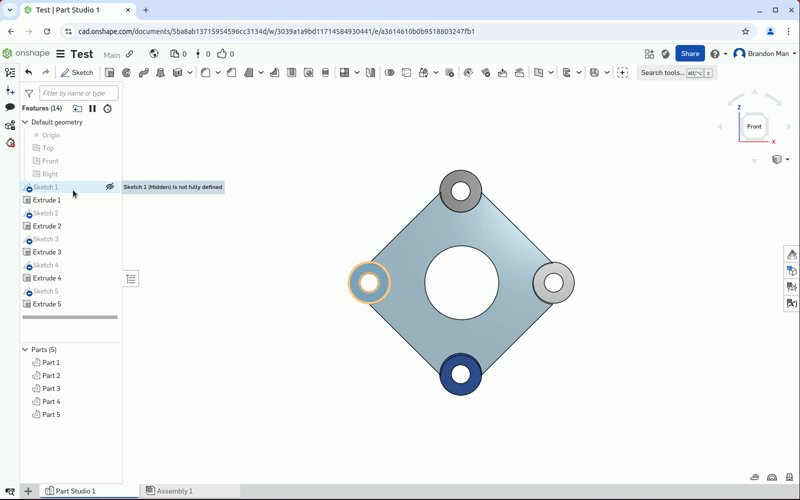
click(73, 189)
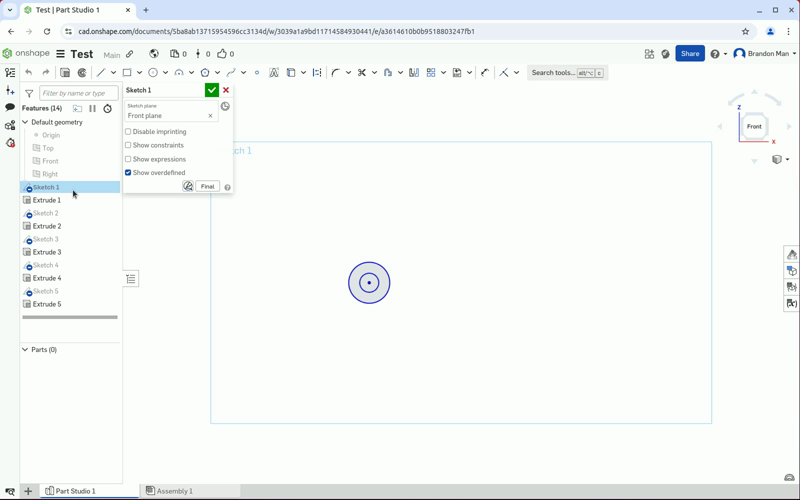
mouse_move(229, 92)
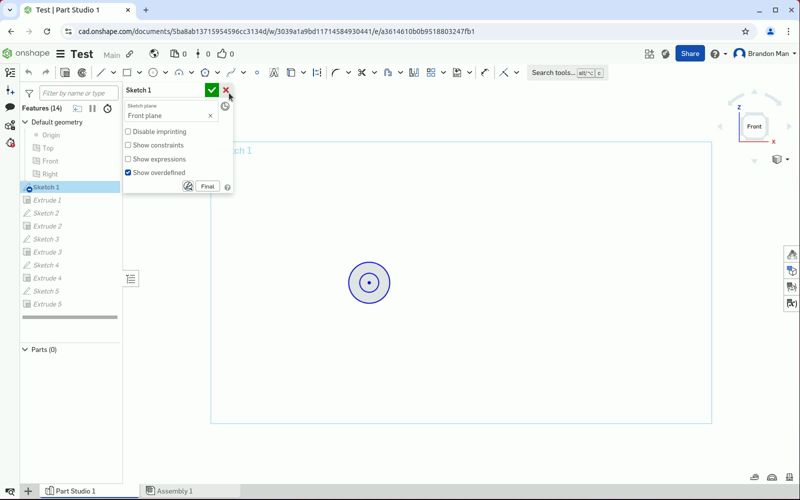
click(229, 92)
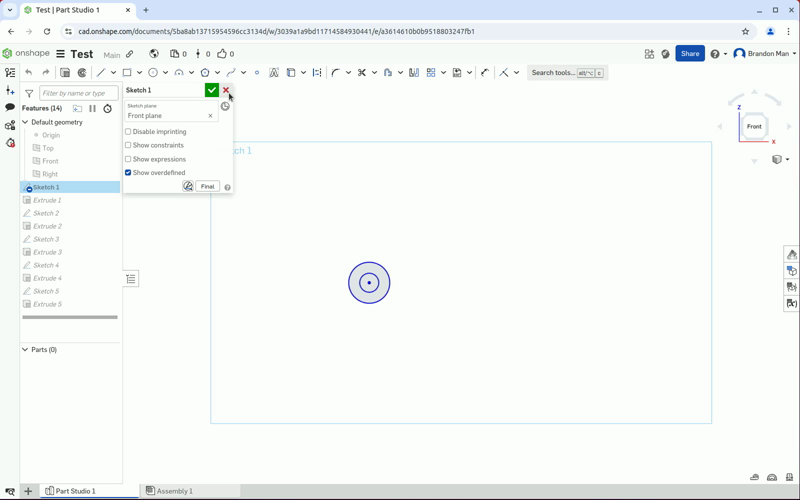
key(shift+s)
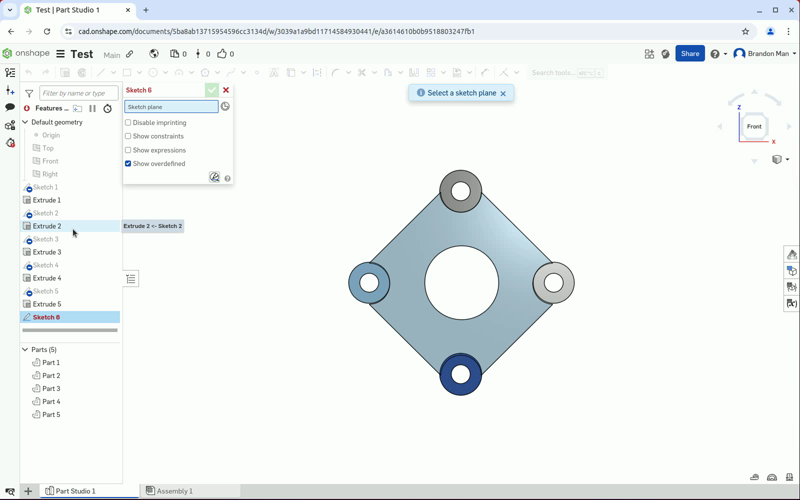
scroll(3)
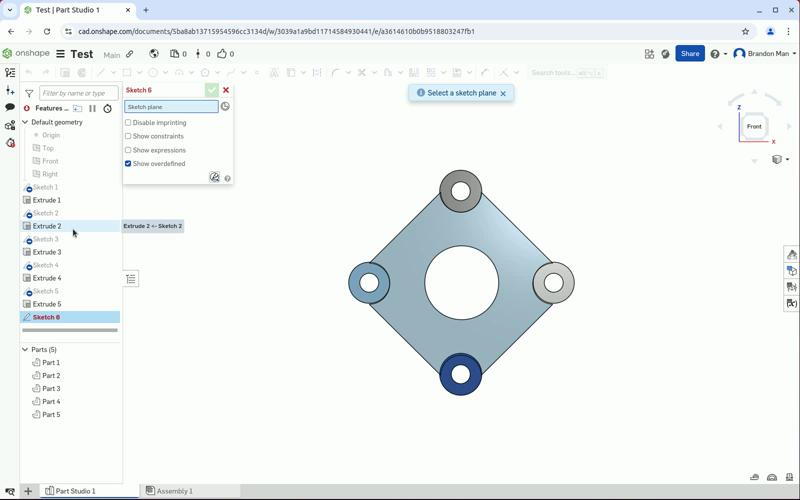
mouse_move(73, 163)
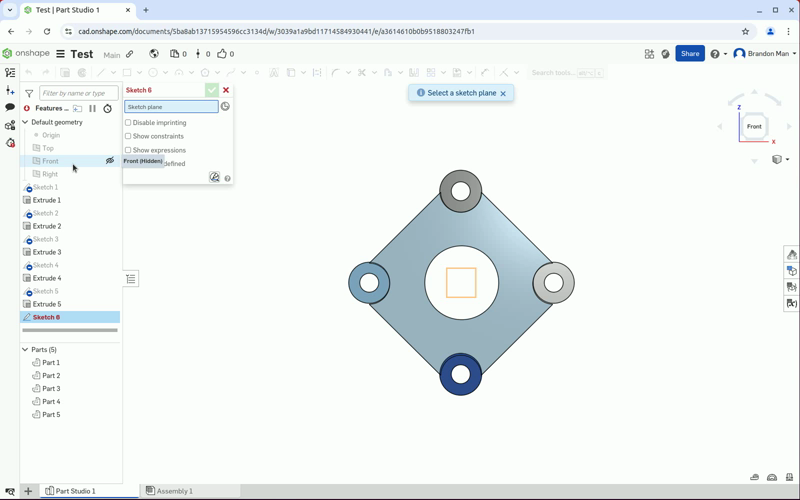
click(73, 163)
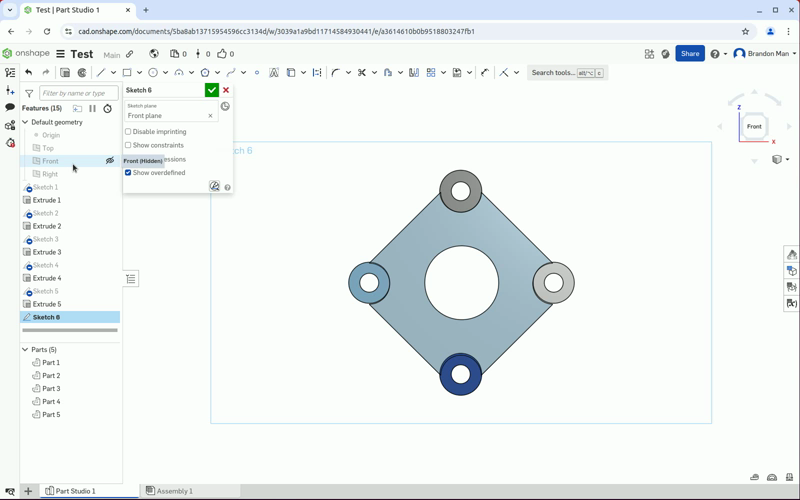
mouse_move(73, 352)
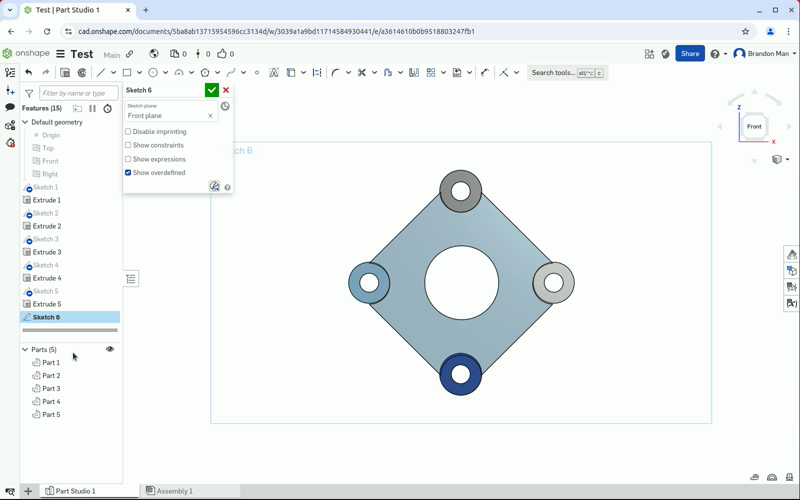
key(y)
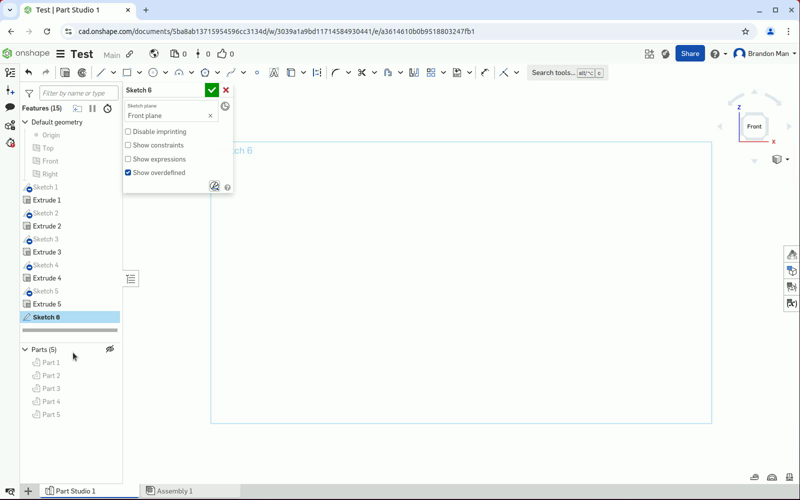
key(c)
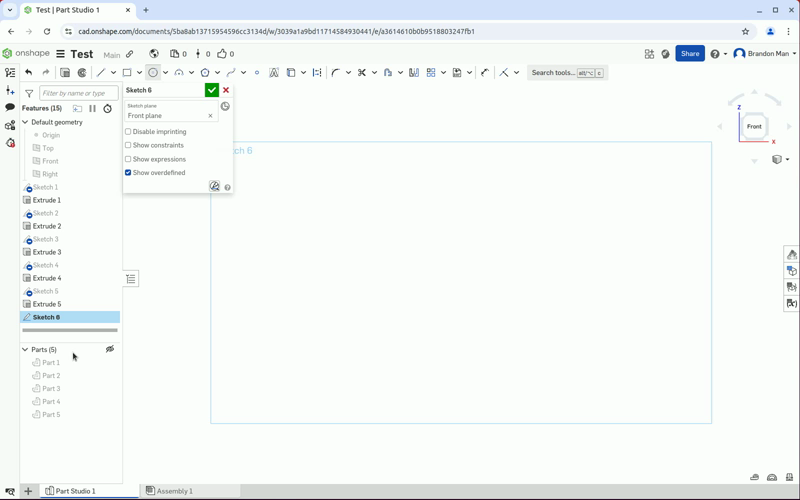
key_down(shift)
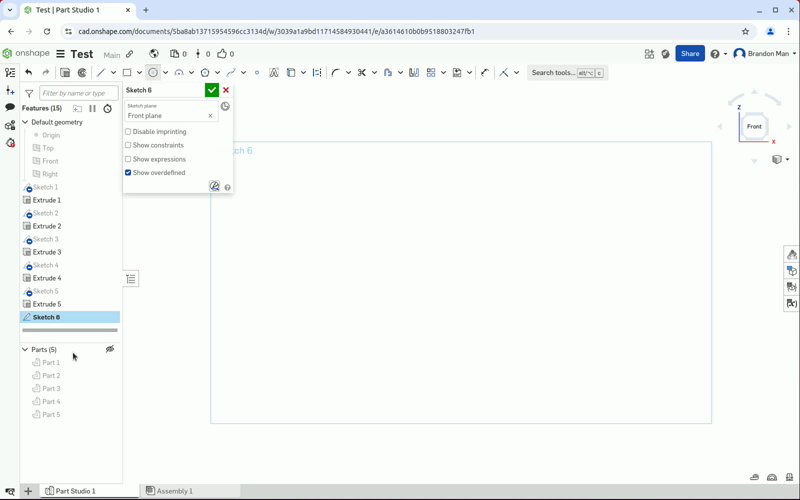
mouse_move(461, 282)
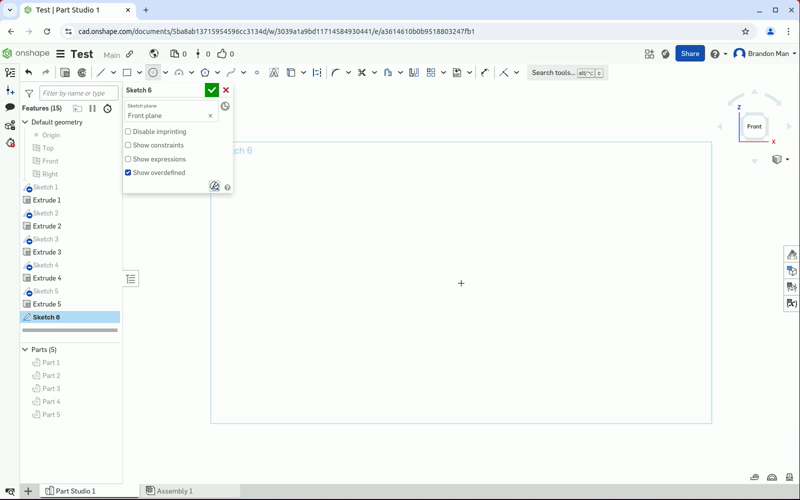
click(461, 282)
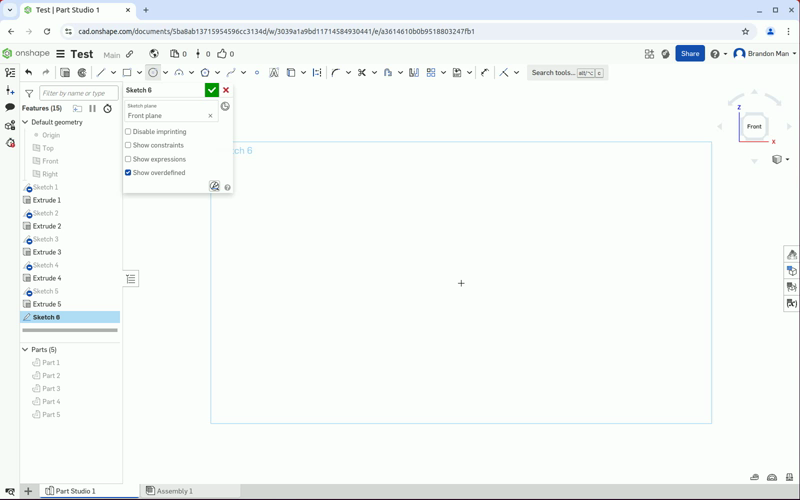
key_up(shift)
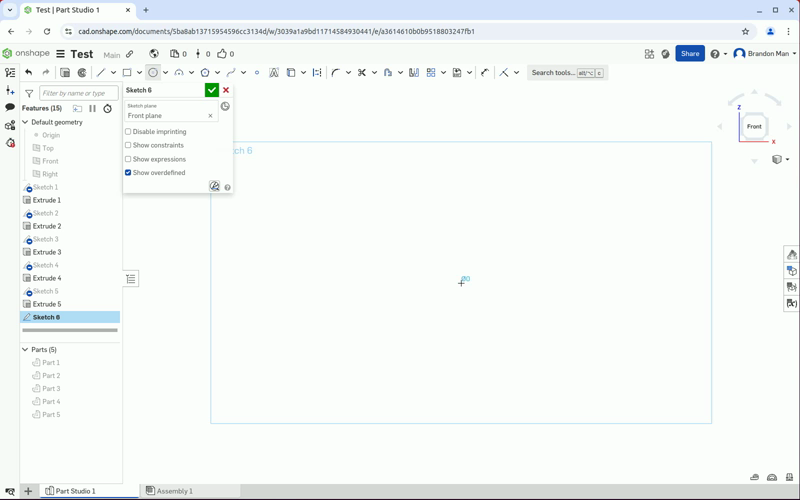
mouse_move(499, 282)
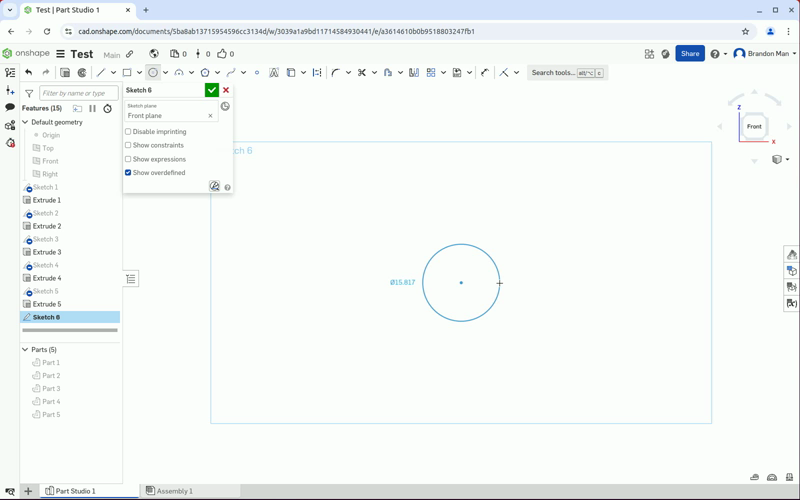
click(499, 282)
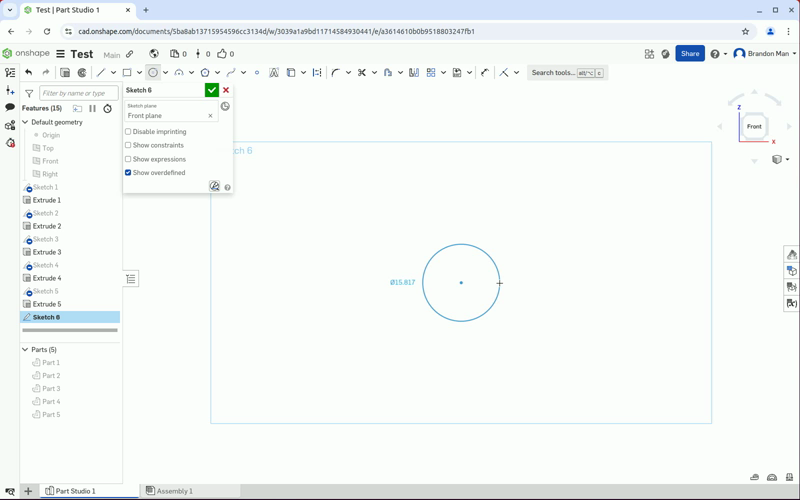
key(esc)
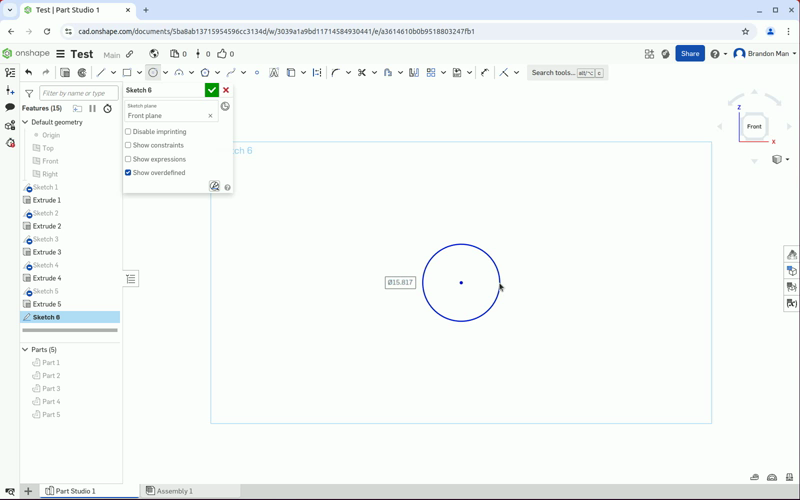
key(c)
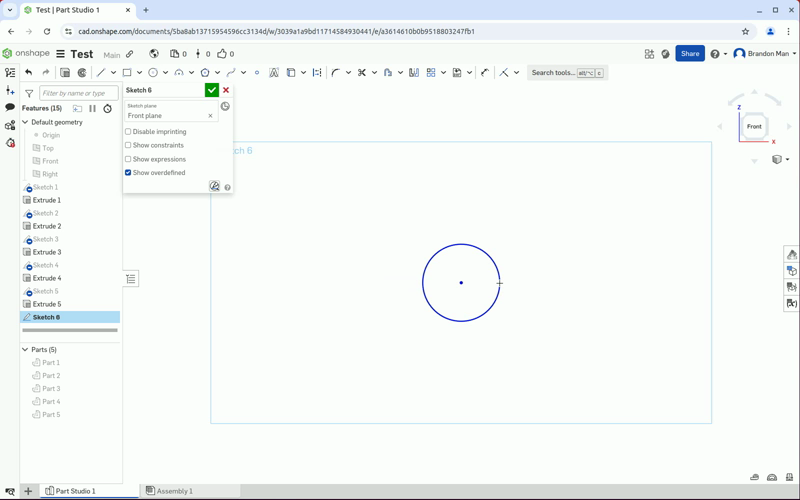
key_down(shift)
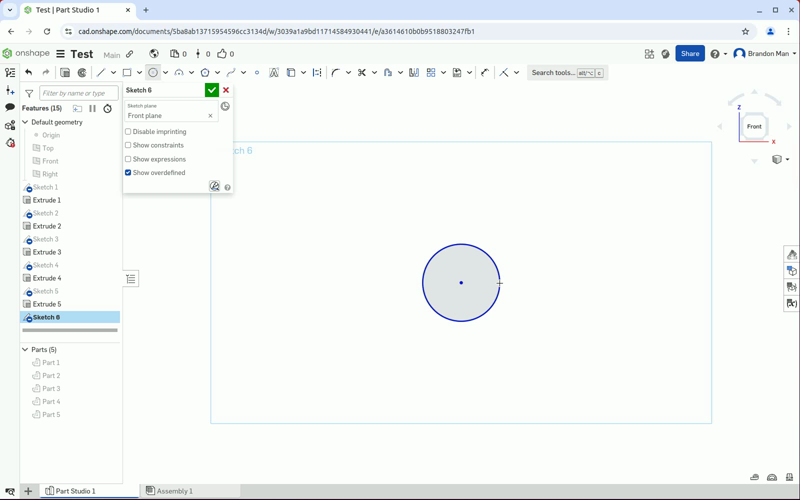
mouse_move(461, 282)
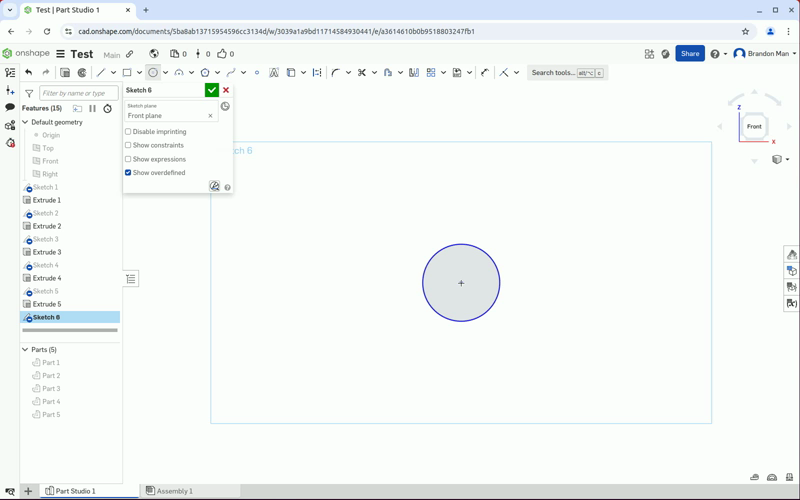
click(461, 282)
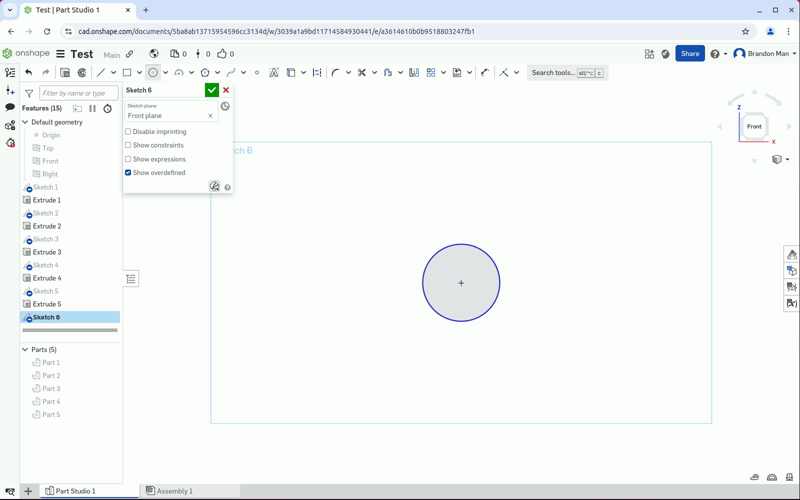
key_up(shift)
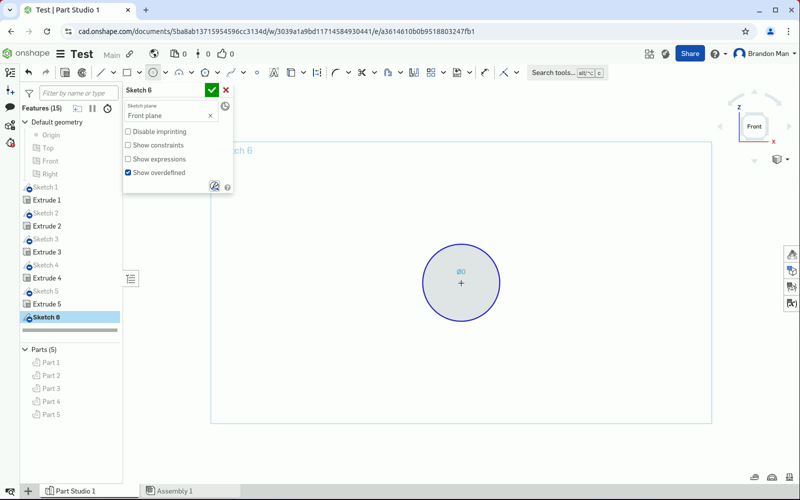
mouse_move(480, 282)
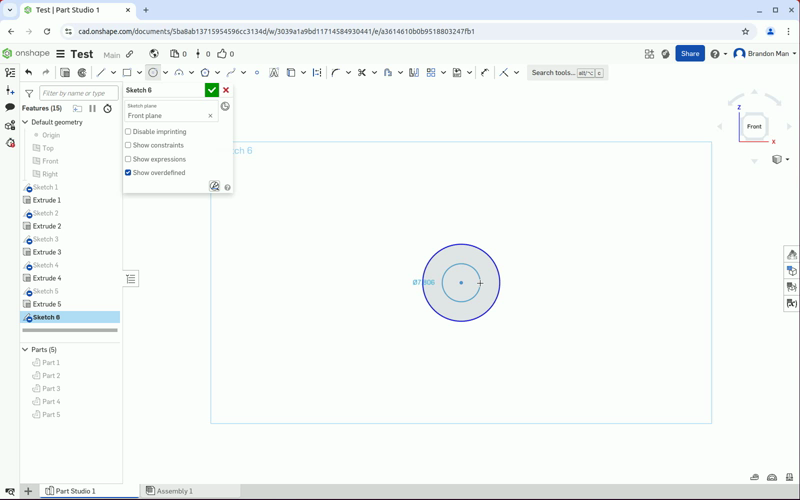
click(480, 282)
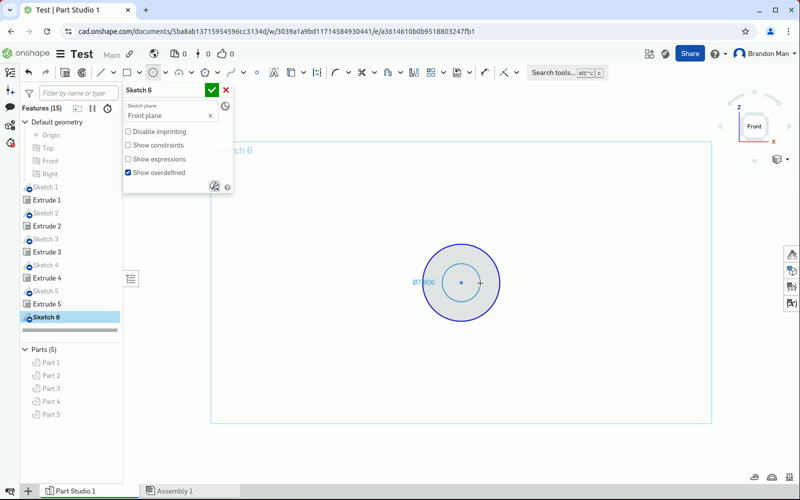
key(esc)
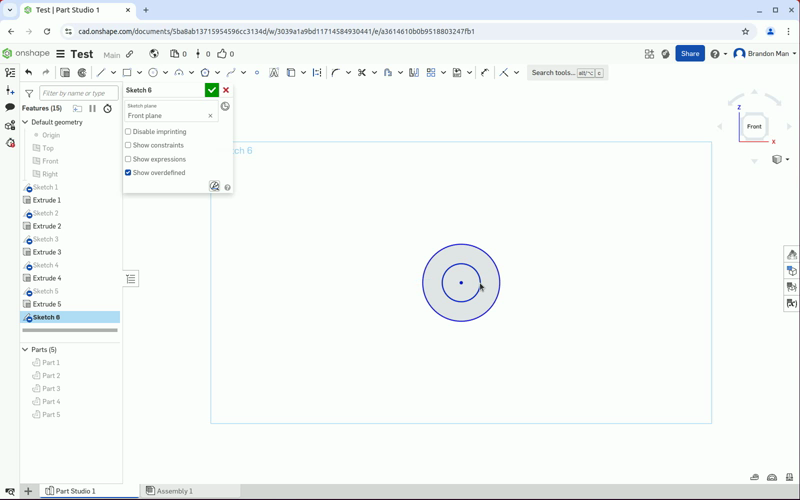
mouse_move(446, 253)
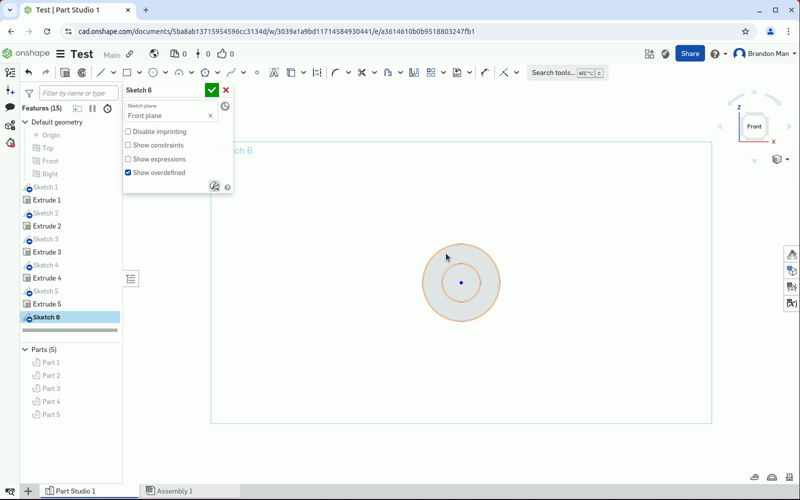
click(446, 253)
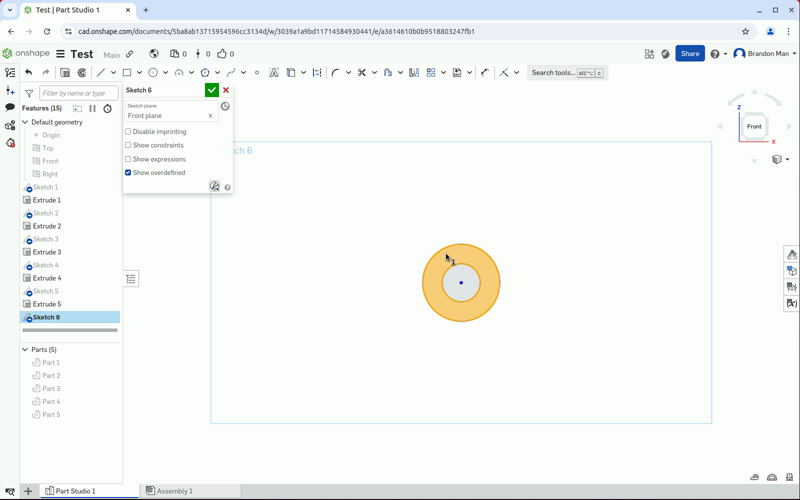
mouse_move(73, 352)
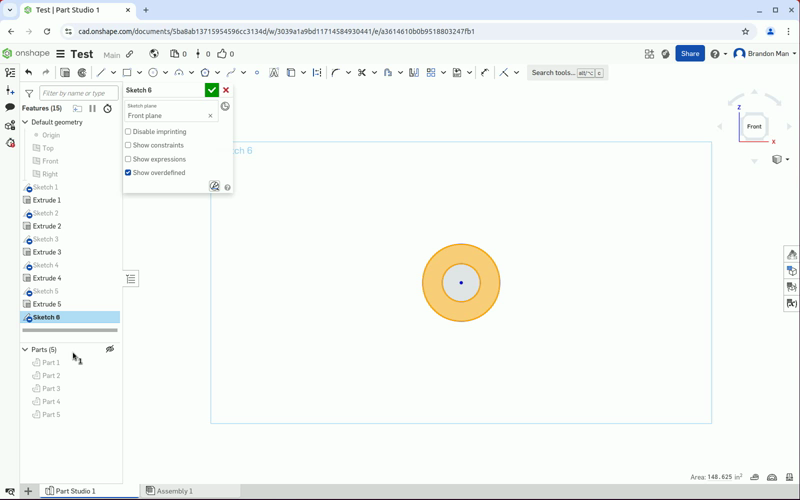
key(shift+y)
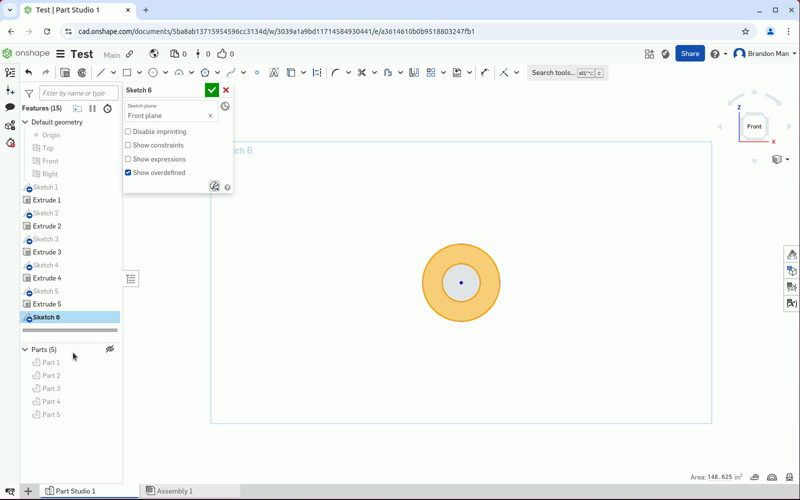
key(shift+e)
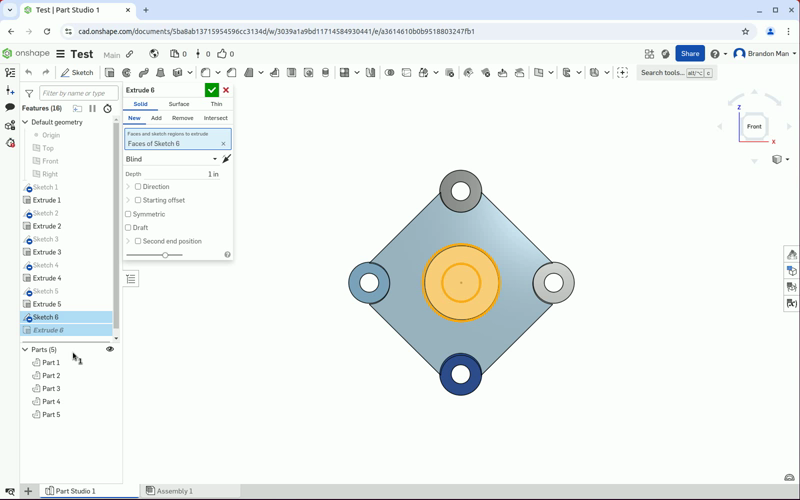
mouse_move(143, 106)
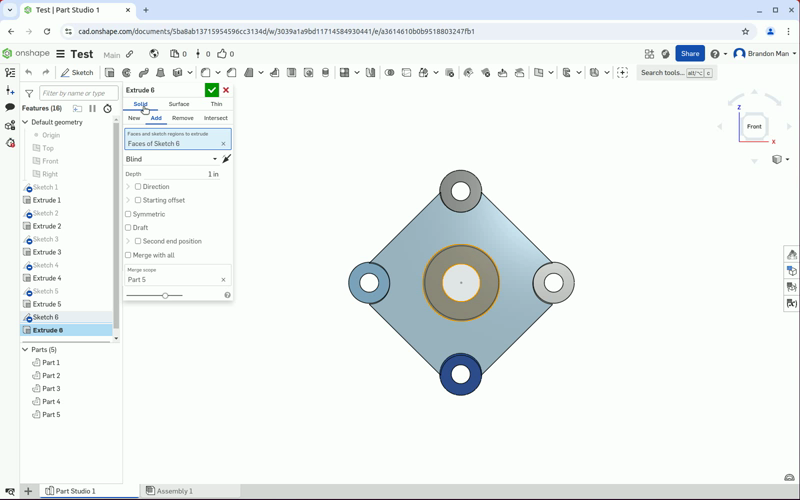
click(143, 106)
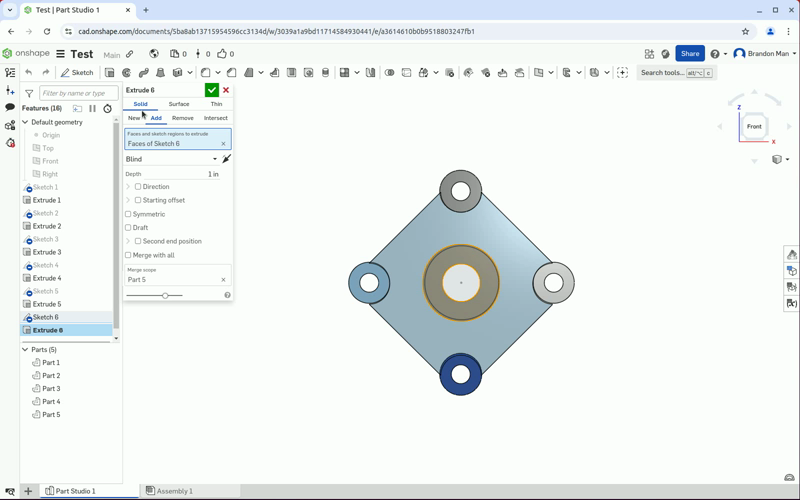
mouse_move(137, 120)
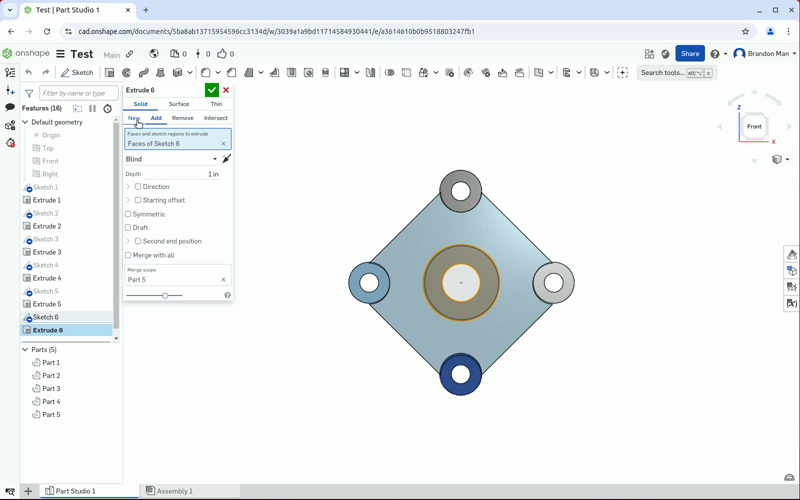
click(137, 120)
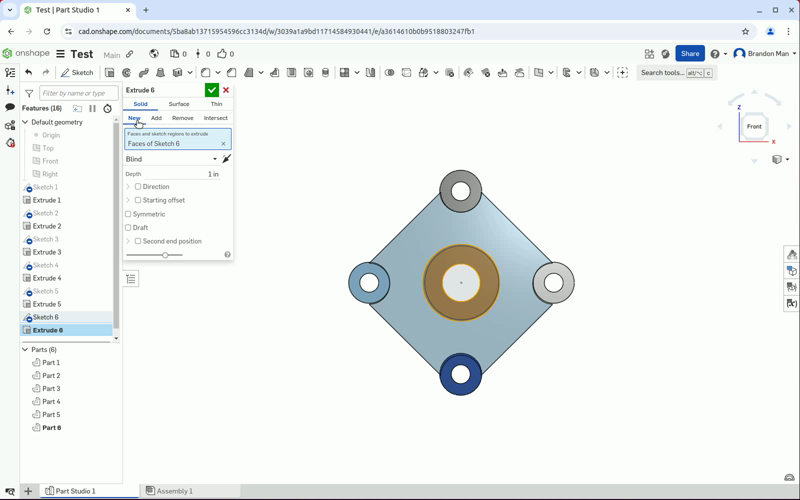
key(tab, 4)
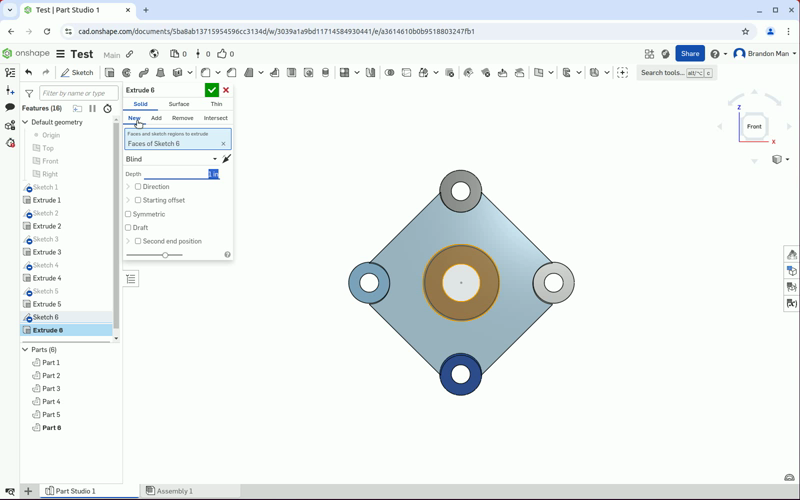
text(7.703)
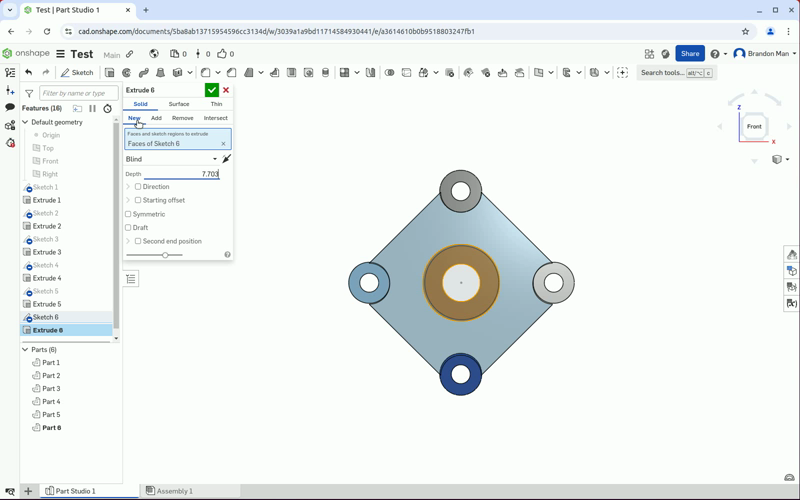
key(enter)
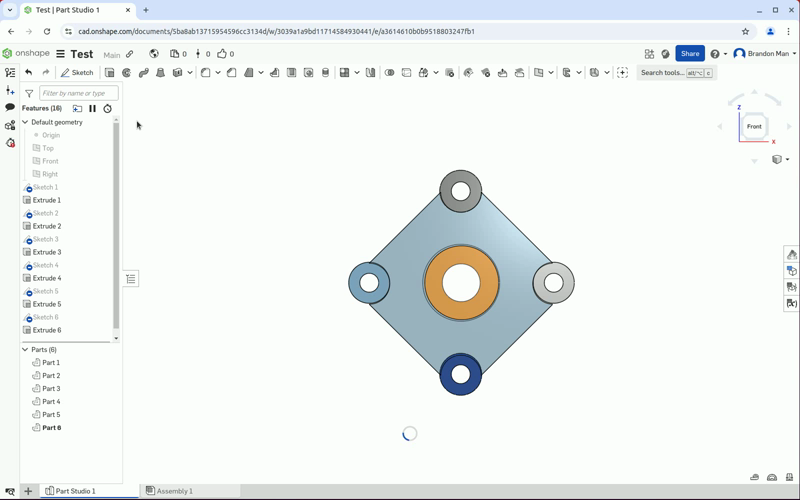
key(shift+h)
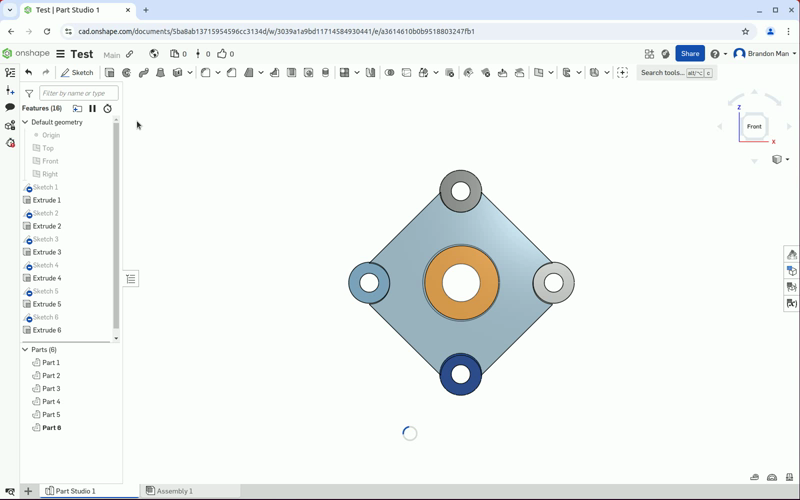
key(shift+h)
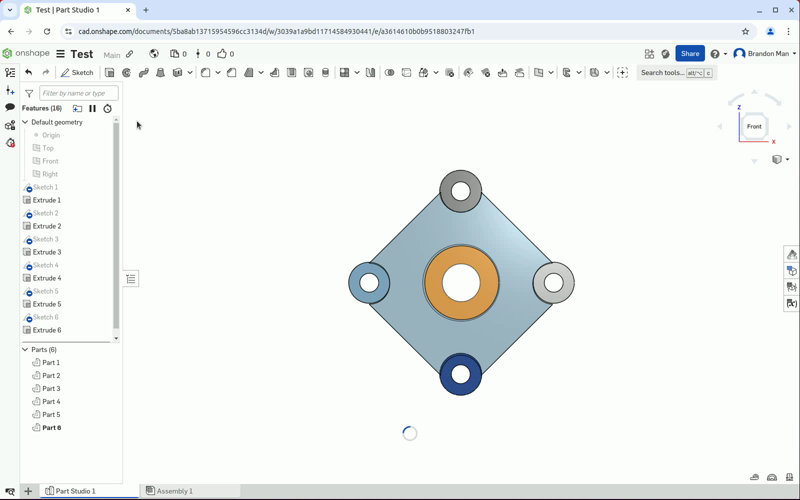
key(shift+7)
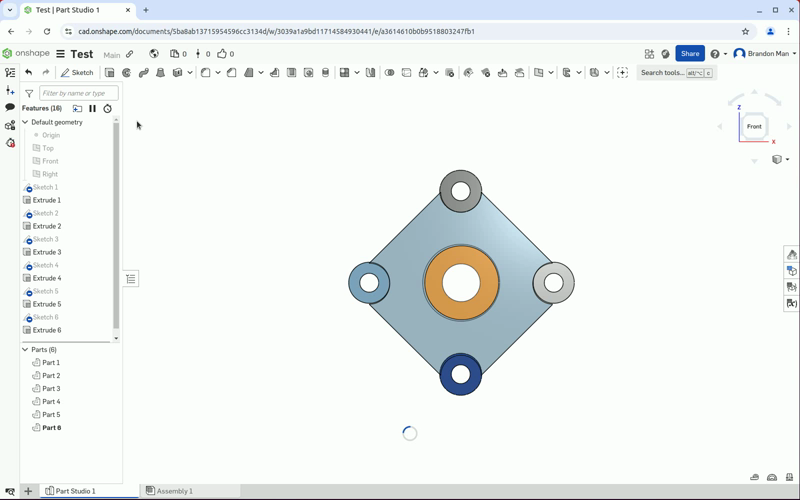
key(left, 2)
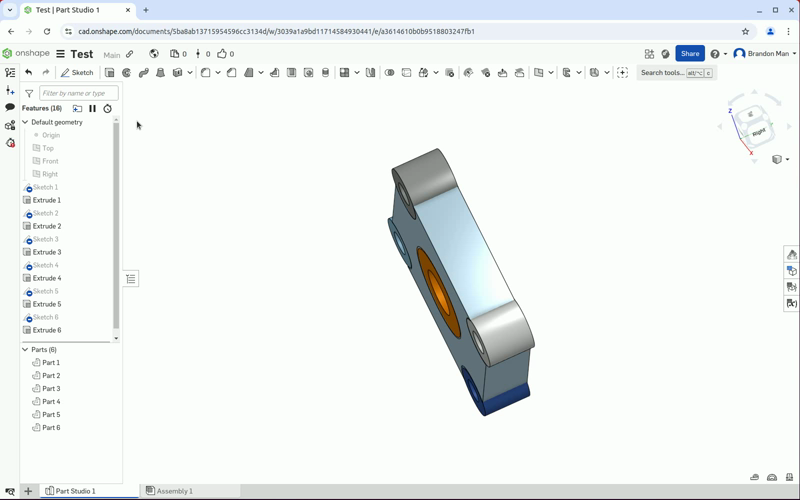
key(down, 2)
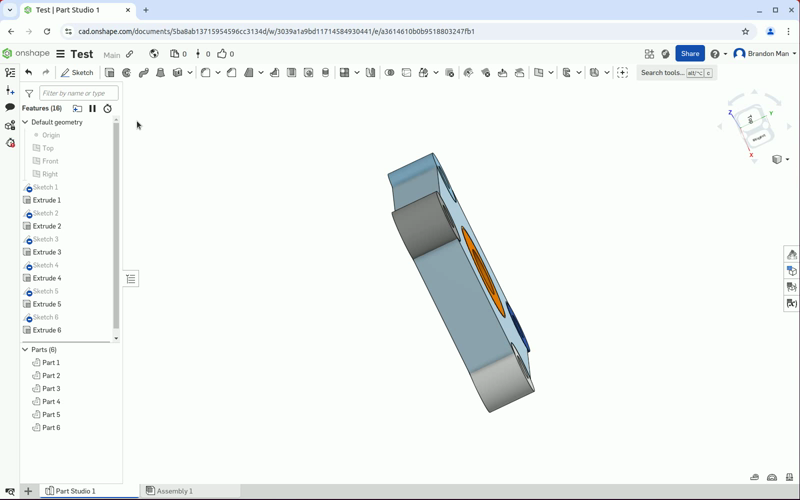
key(up, 2)
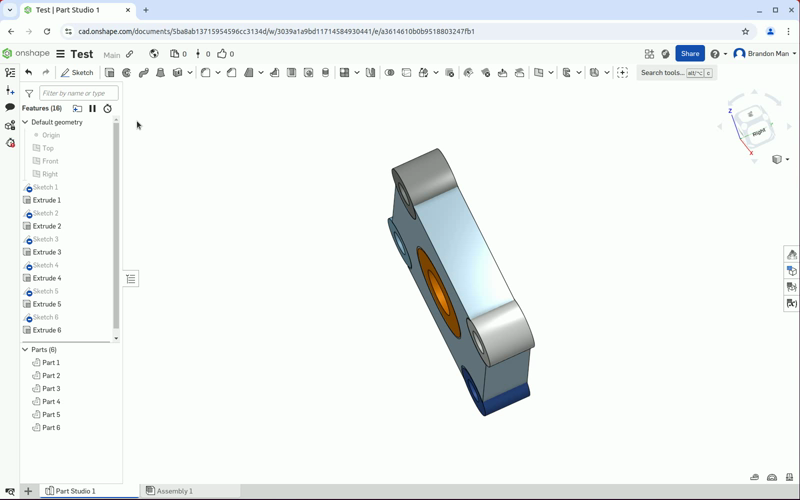
key(right, 2)
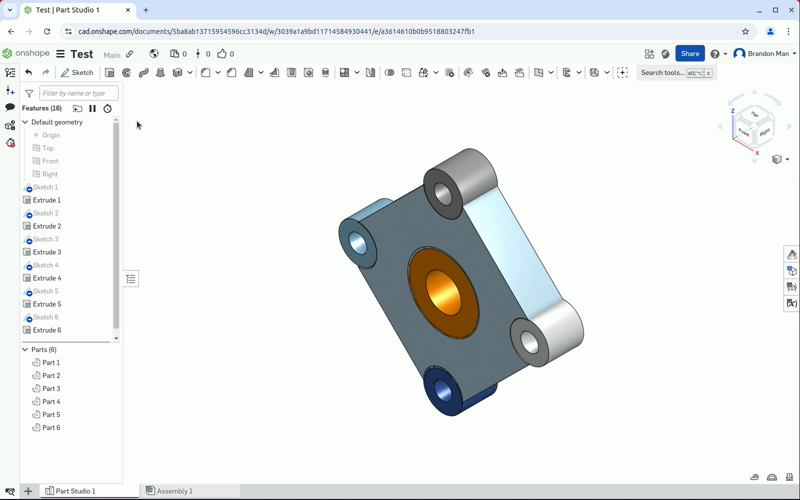
mouse_move(69, 189)
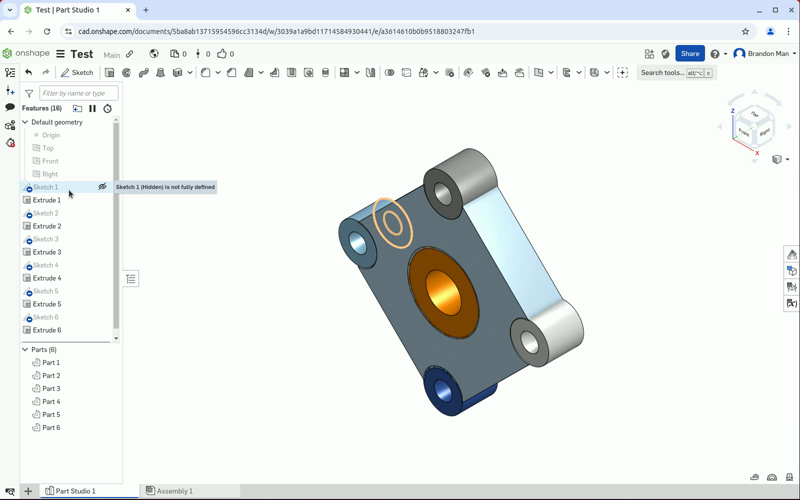
click(69, 189)